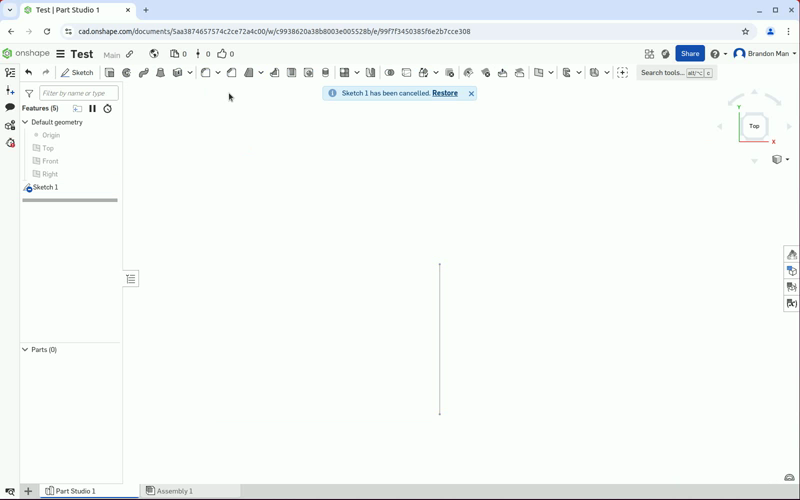
key(shift+h)
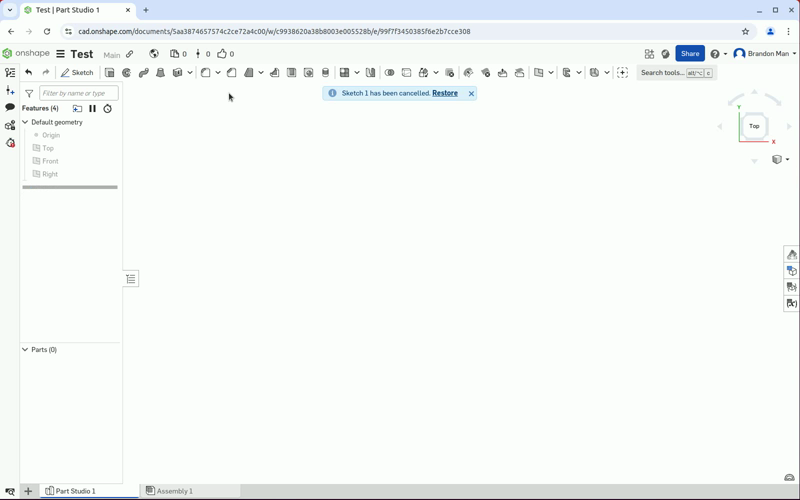
key(shift+s)
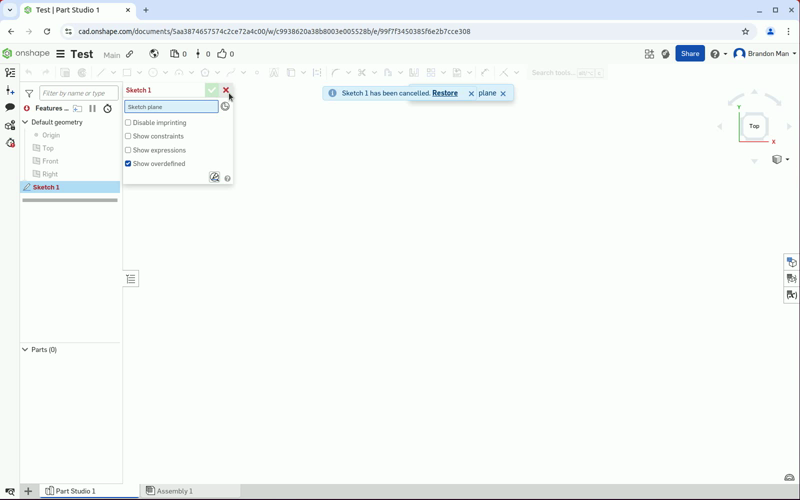
mouse_move(73, 150)
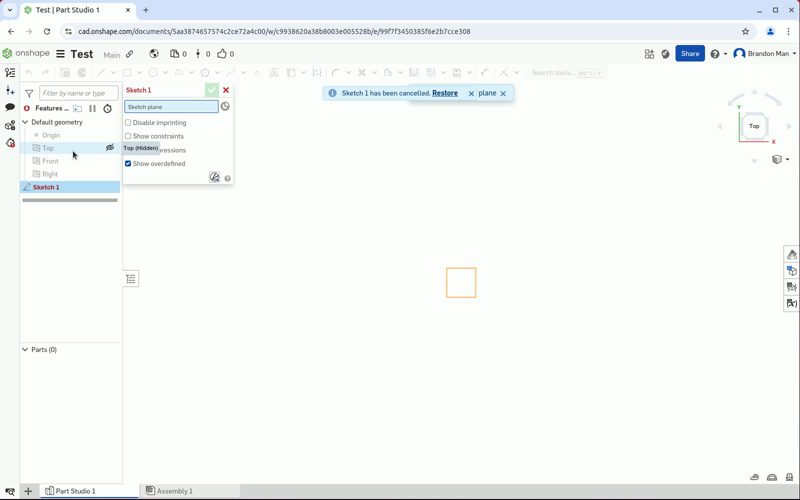
click(73, 150)
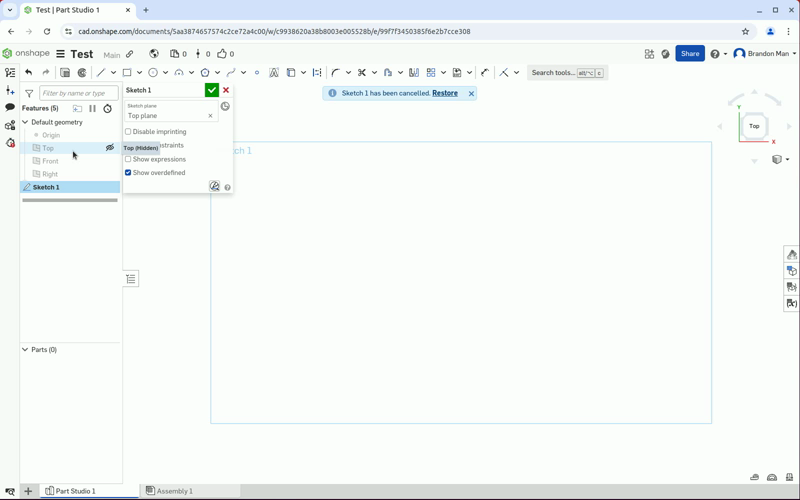
mouse_move(73, 352)
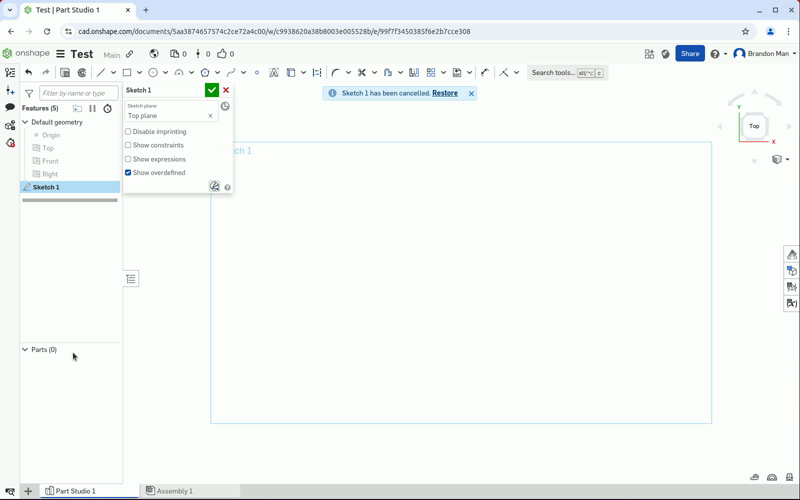
key(y)
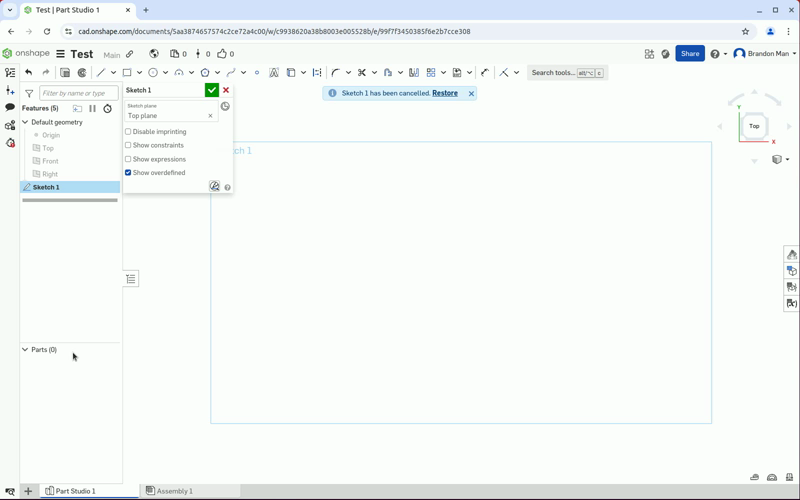
key(l)
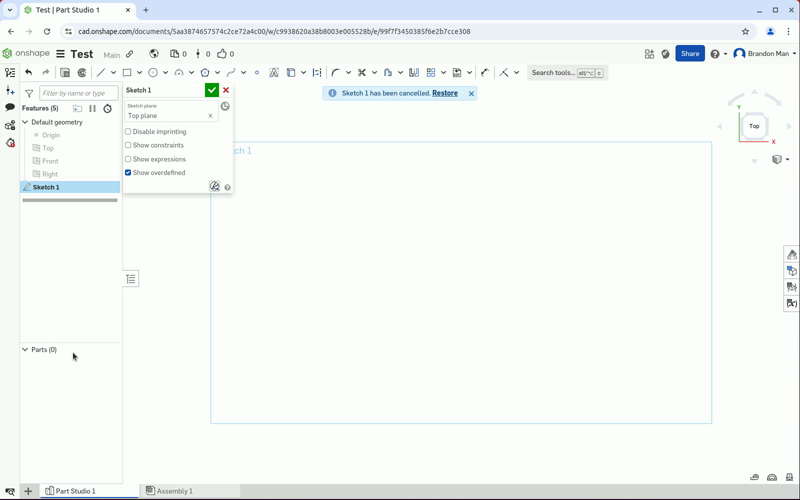
key_down(shift)
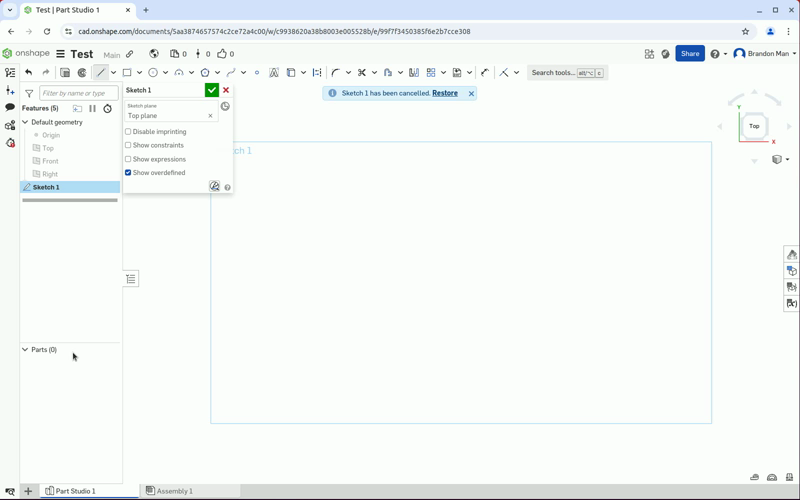
mouse_move(436, 343)
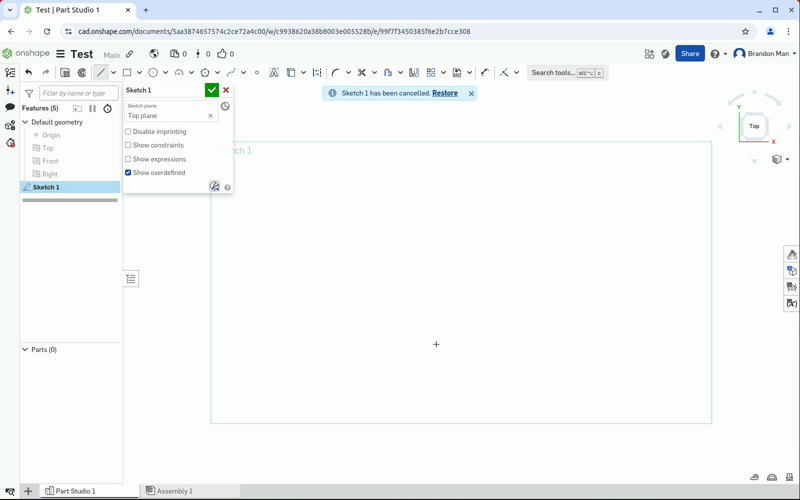
click(436, 343)
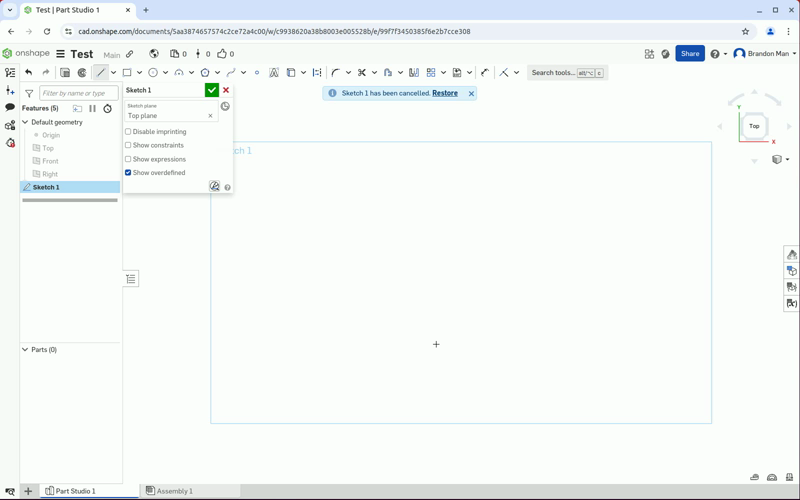
key_up(shift)
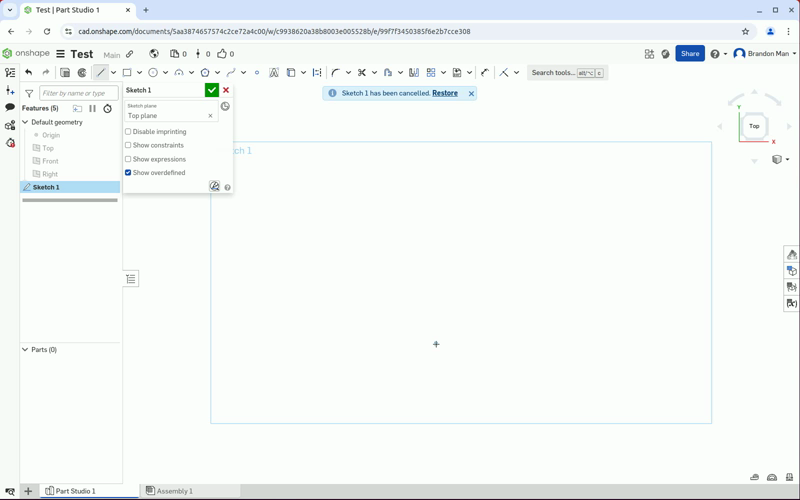
key_down(shift)
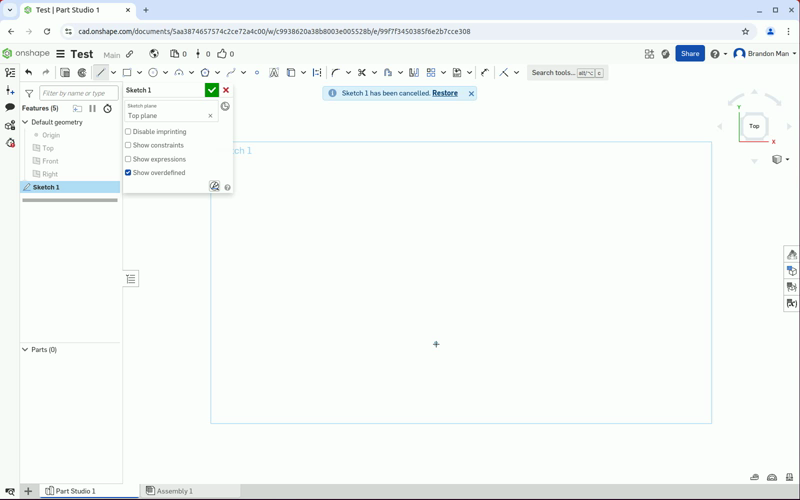
mouse_move(466, 343)
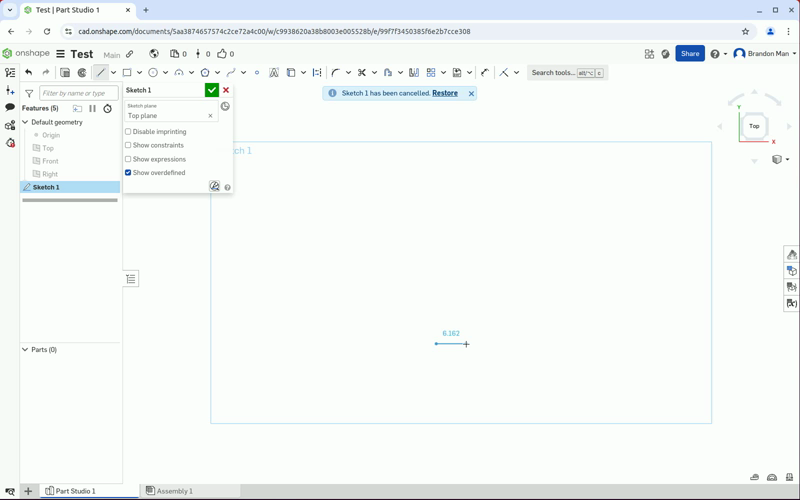
mouse_move(488, 343)
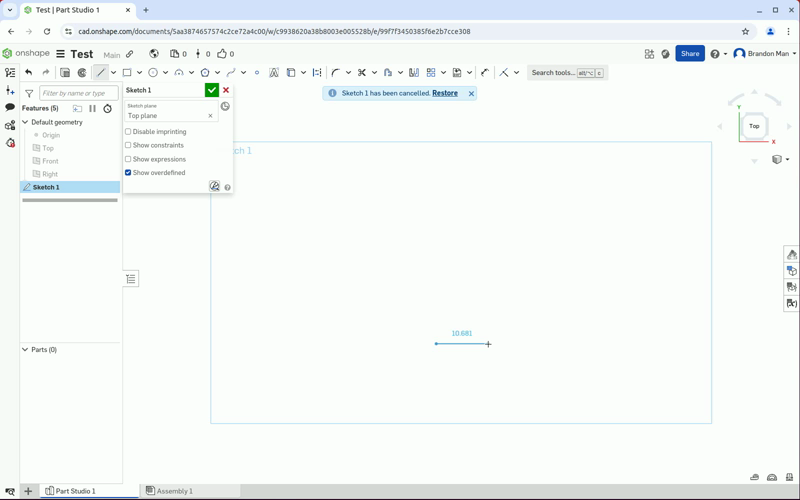
click(488, 343)
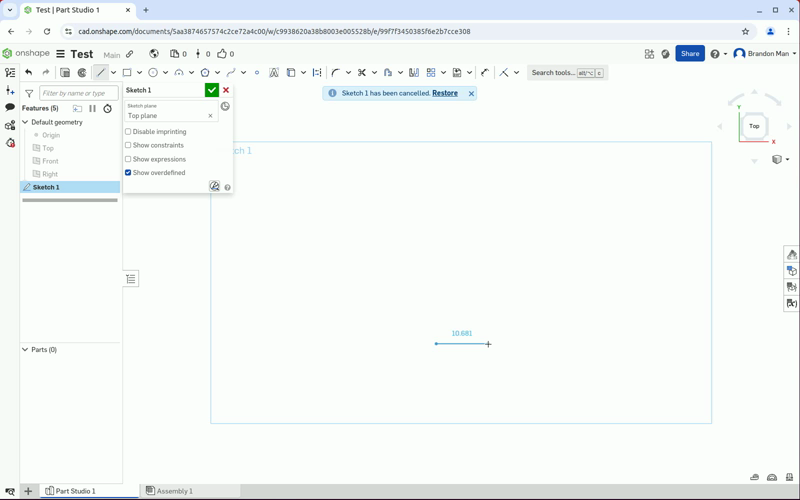
key_up(shift)
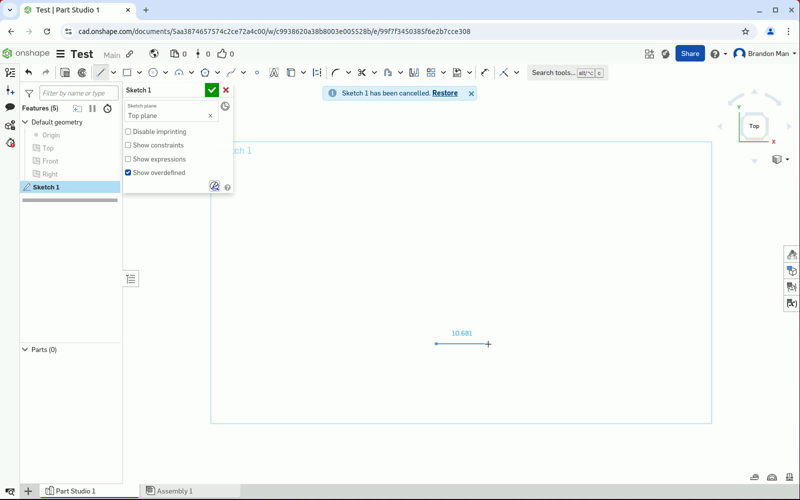
key_down(shift)
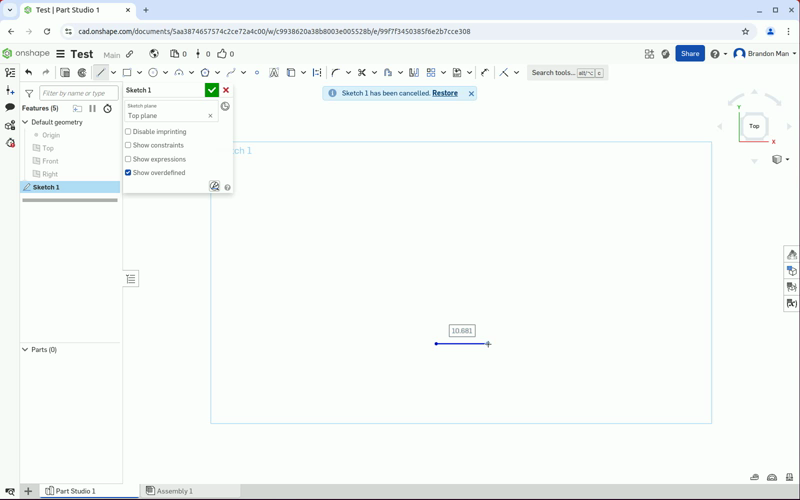
mouse_move(518, 343)
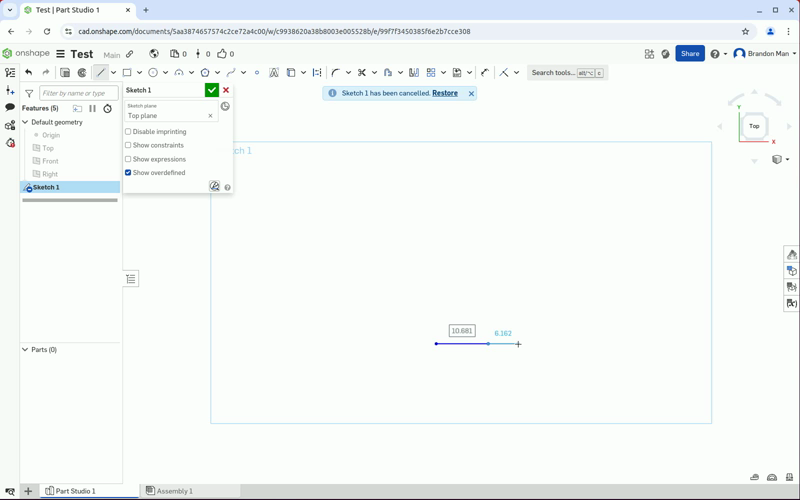
mouse_move(488, 327)
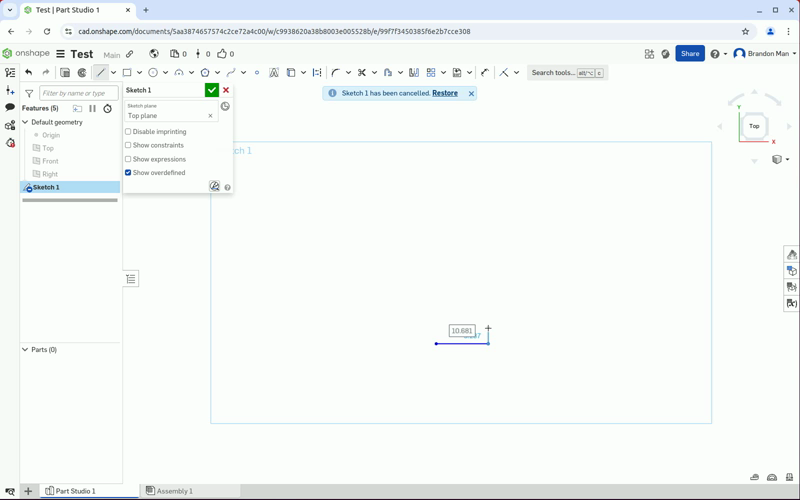
click(488, 327)
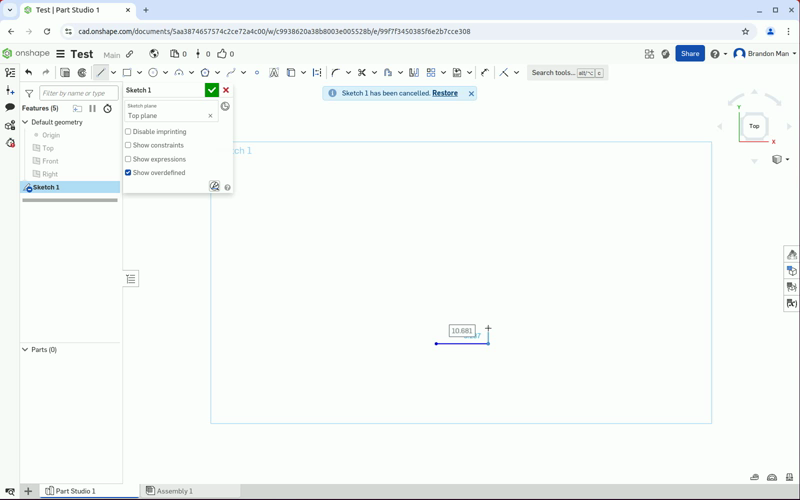
key_up(shift)
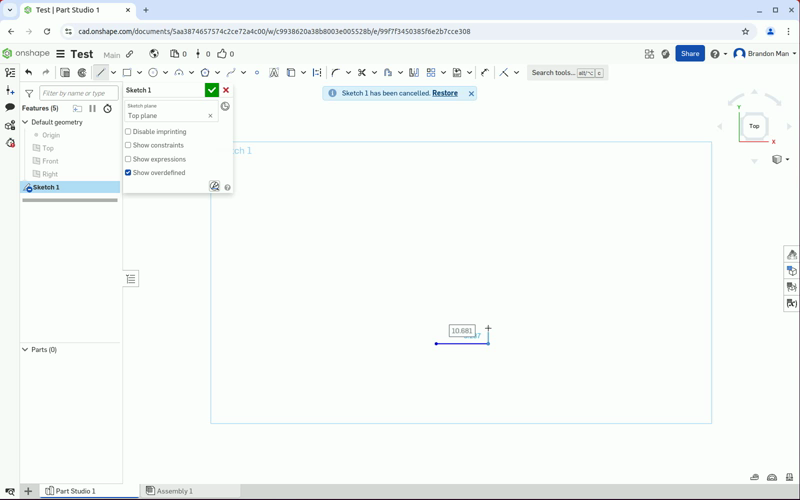
key_down(shift)
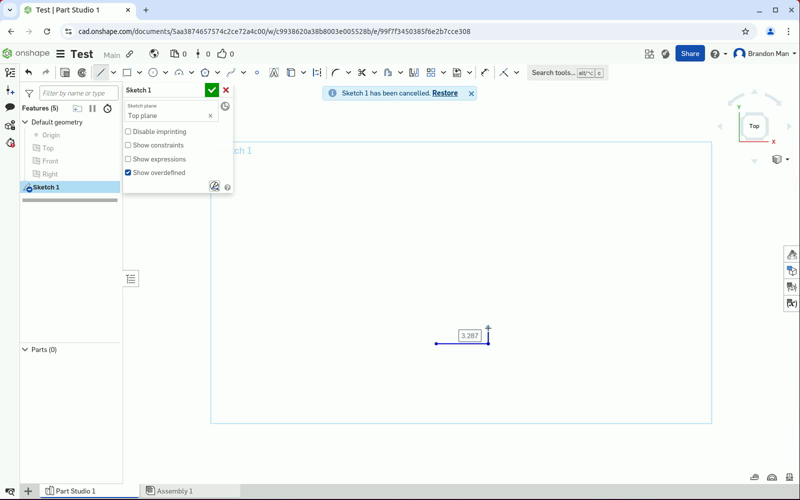
mouse_move(518, 327)
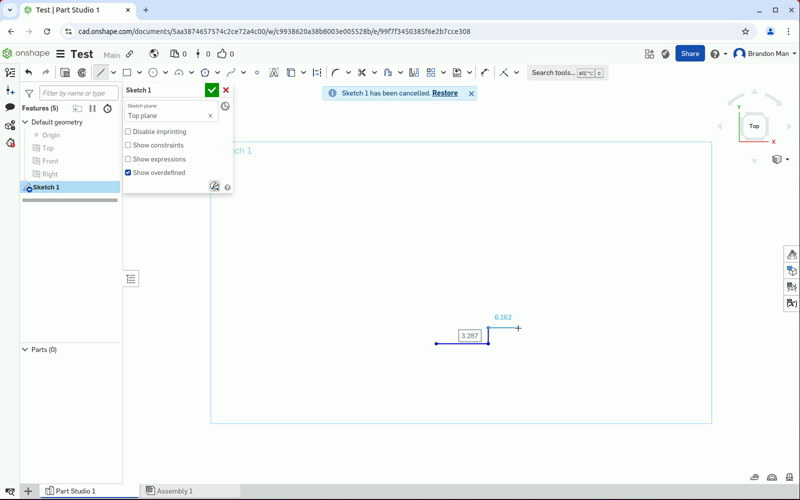
mouse_move(436, 327)
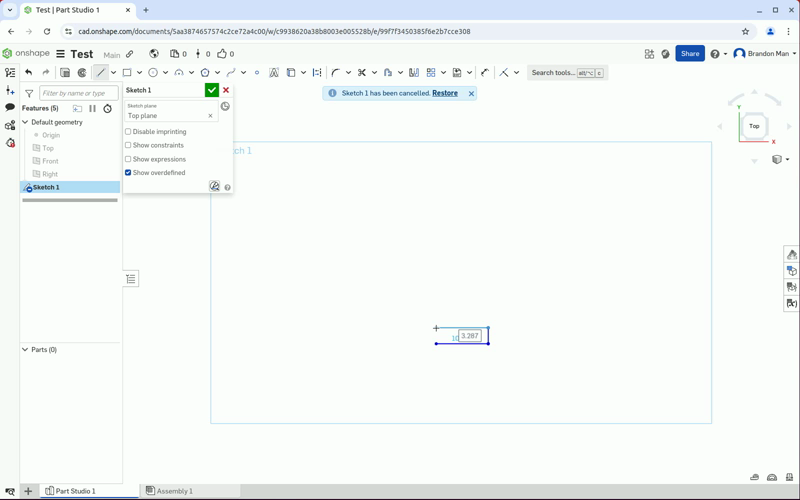
click(436, 327)
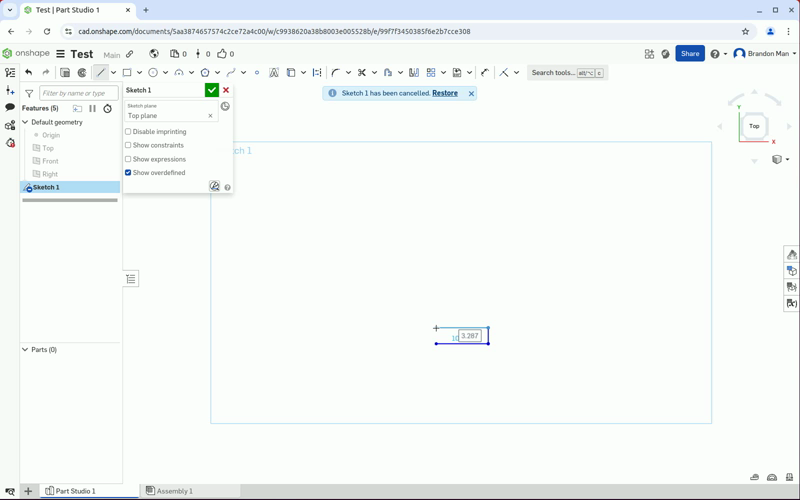
key_up(shift)
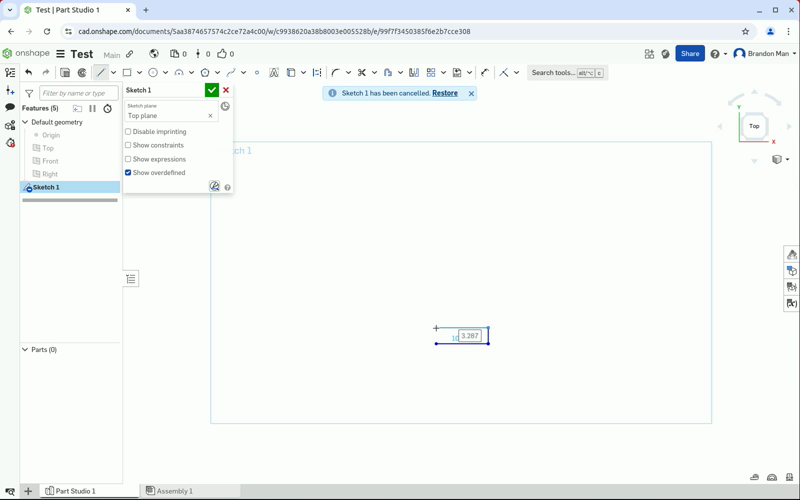
mouse_move(466, 327)
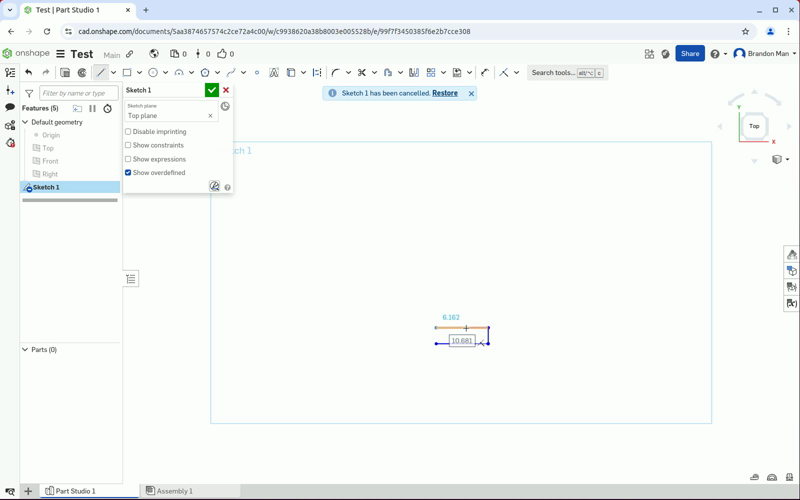
key_down(shift)
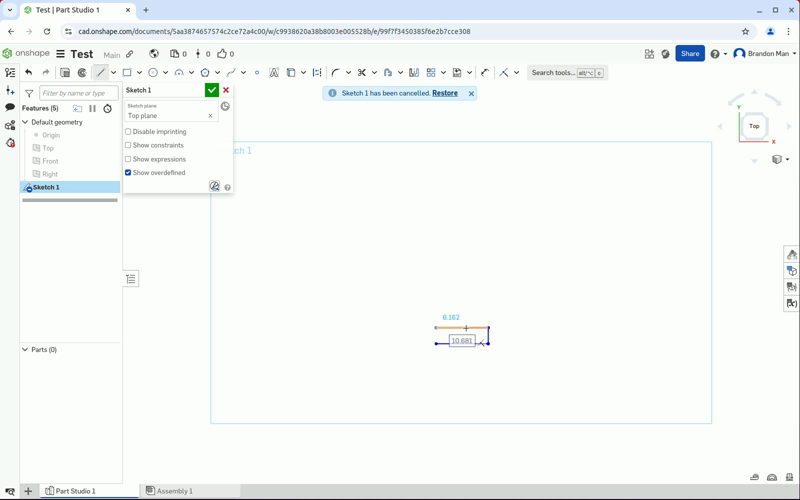
mouse_move(436, 343)
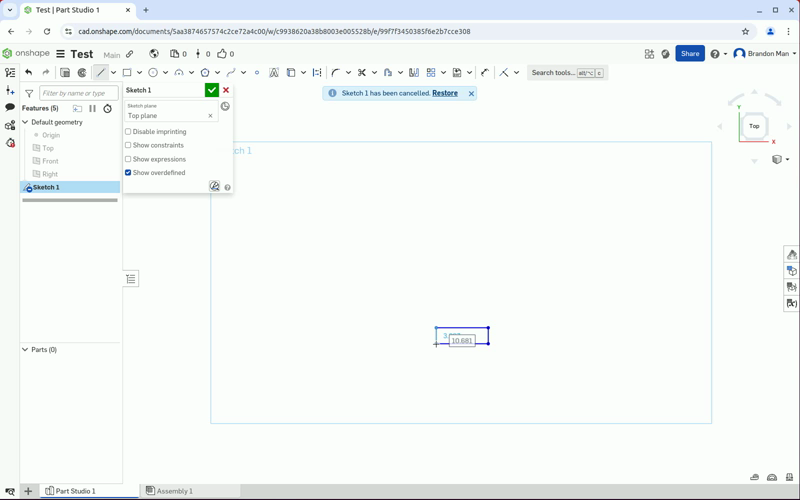
key_up(shift)
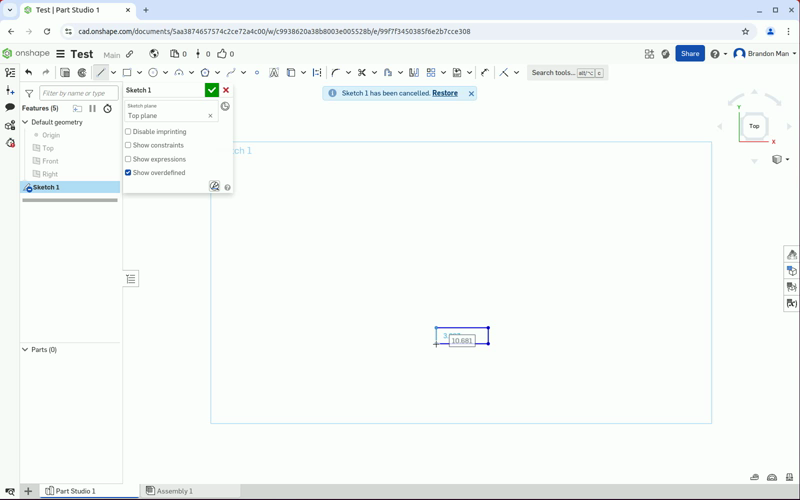
click(436, 343)
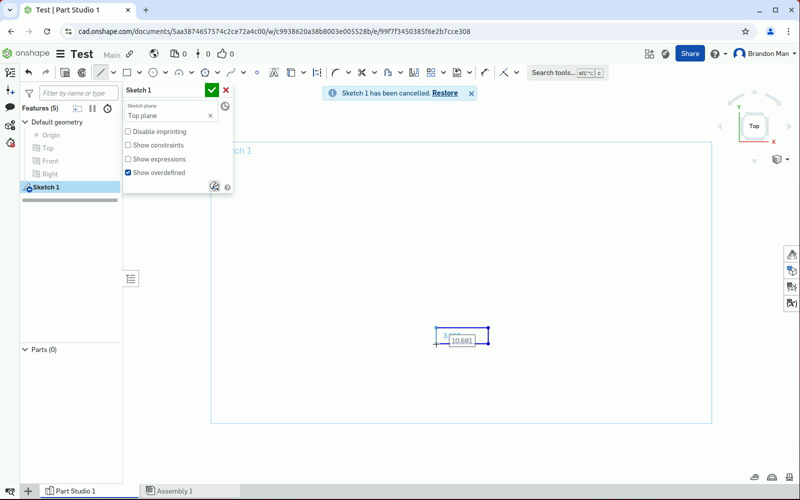
key(esc)
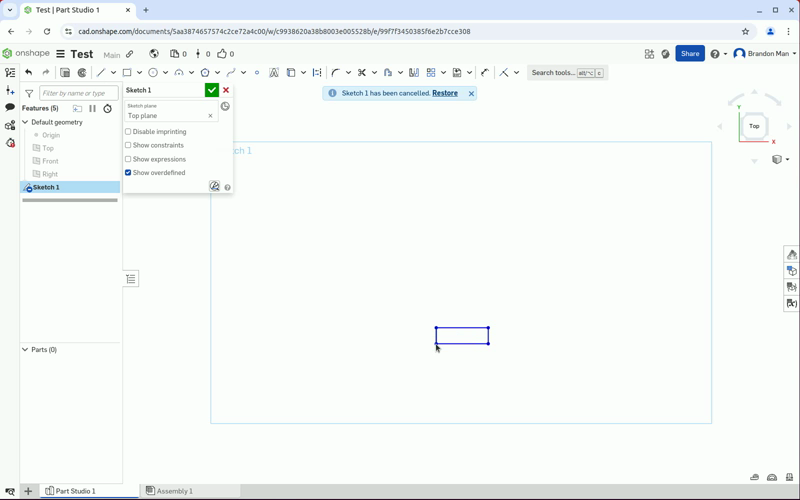
mouse_move(439, 337)
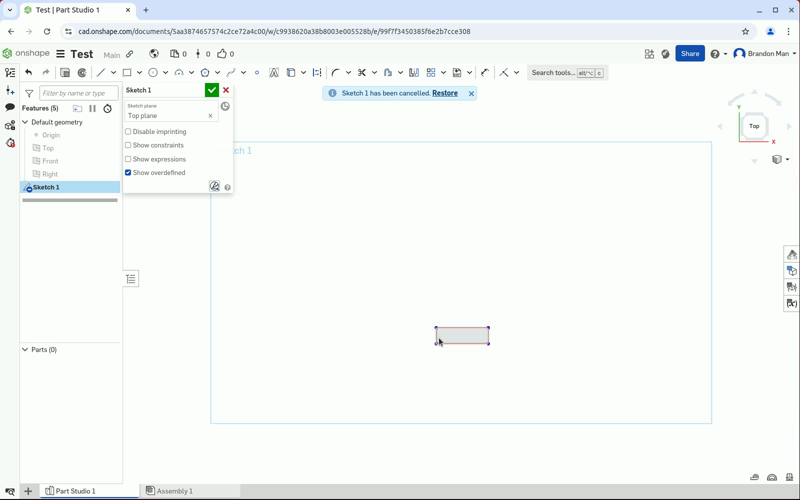
scroll(6)
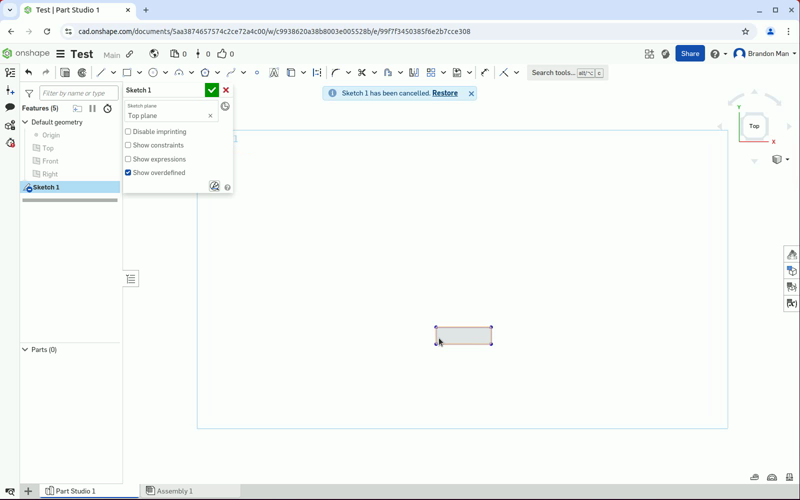
scroll(6)
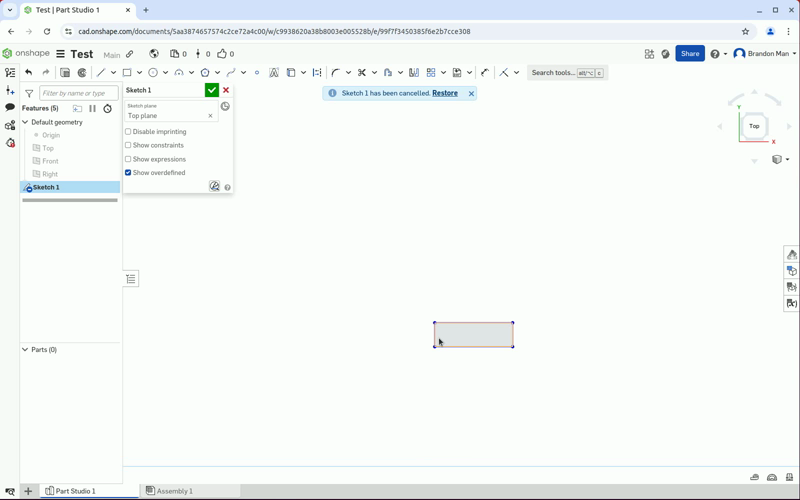
scroll(6)
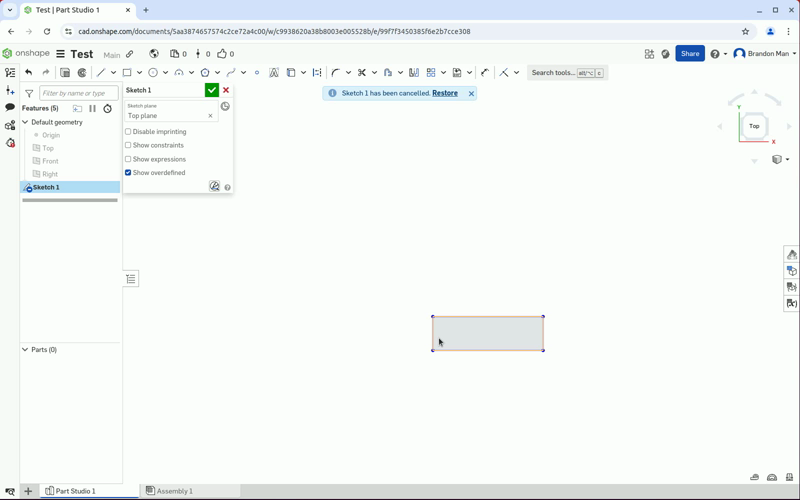
scroll(6)
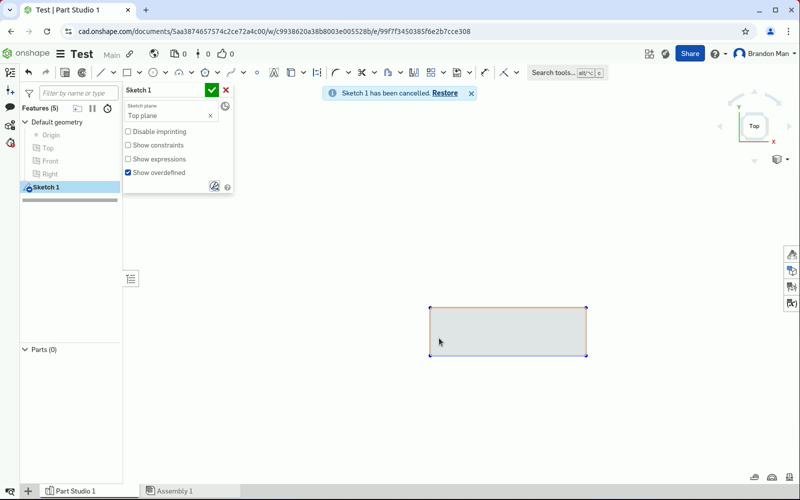
scroll(6)
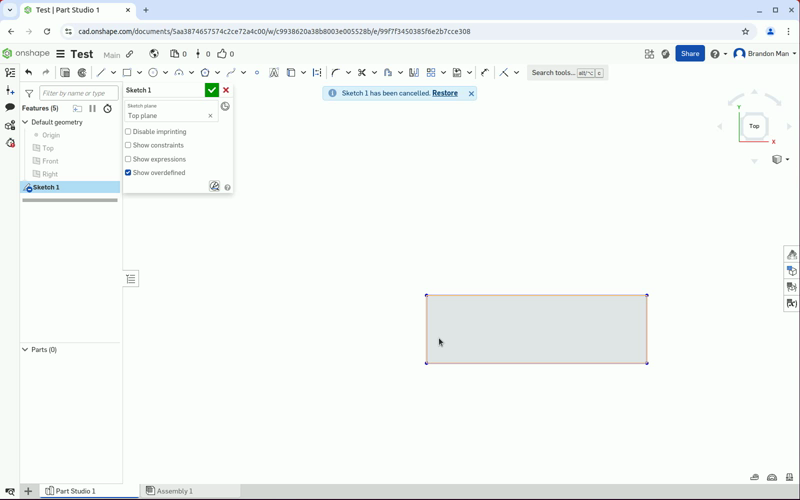
scroll(6)
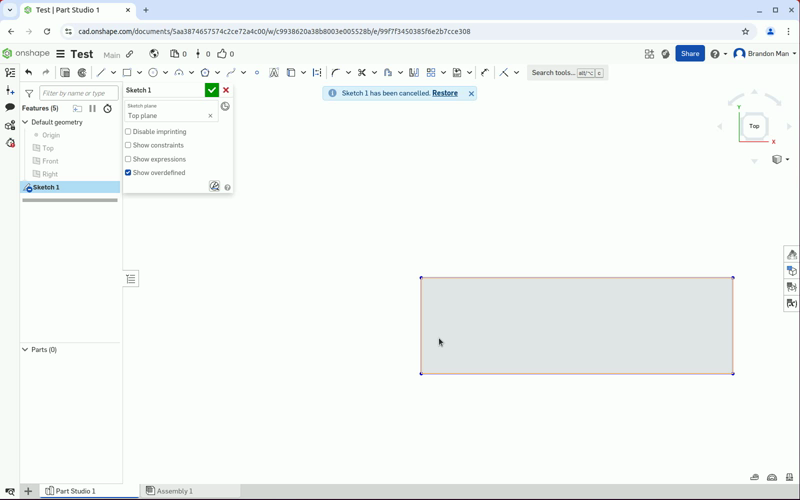
scroll(6)
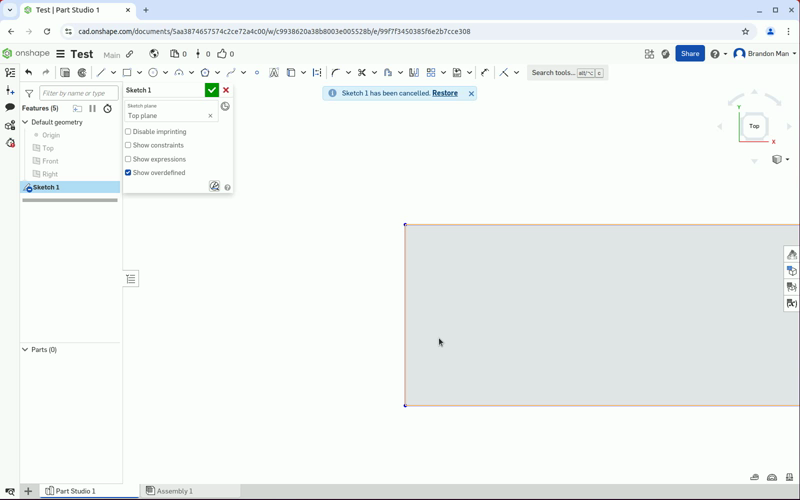
click(439, 337)
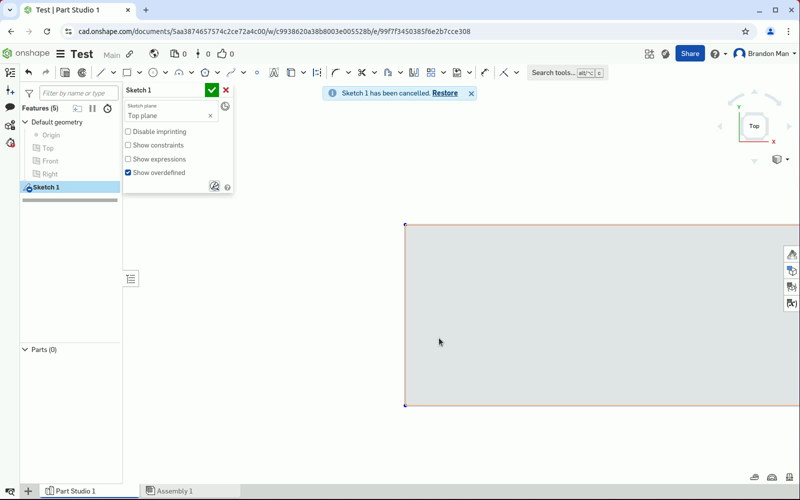
scroll(-6)
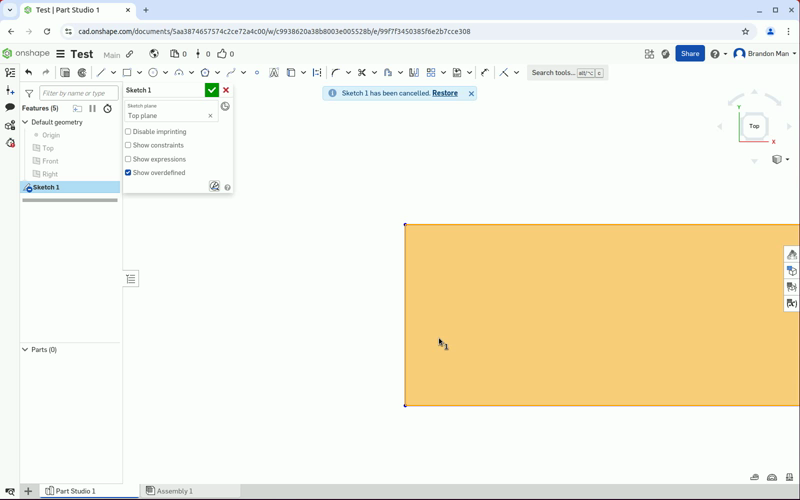
scroll(-6)
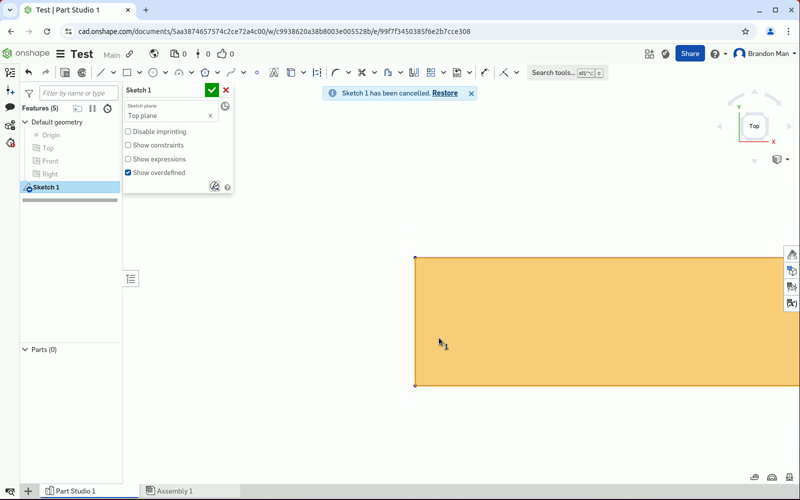
scroll(-6)
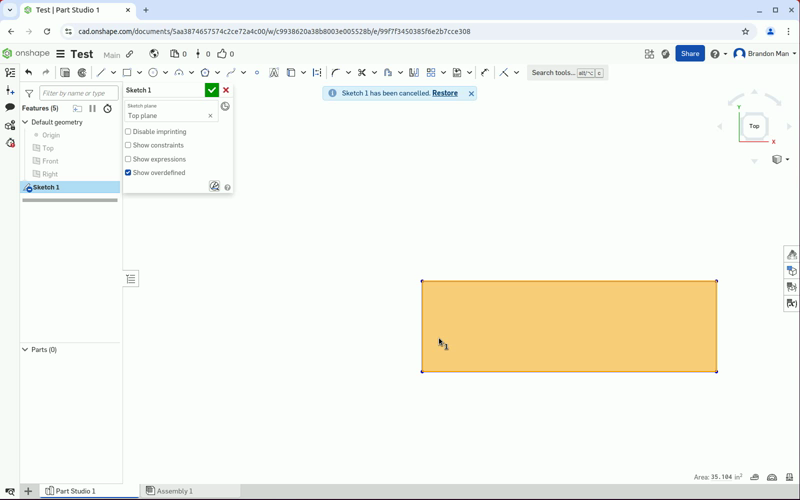
scroll(-6)
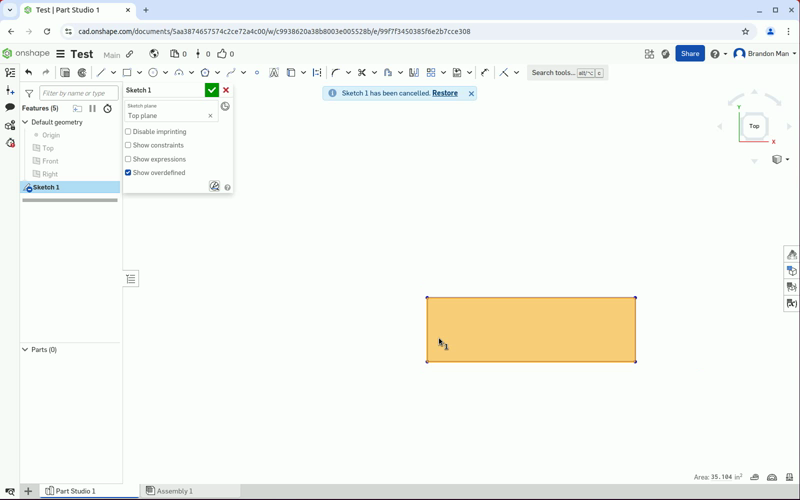
scroll(-6)
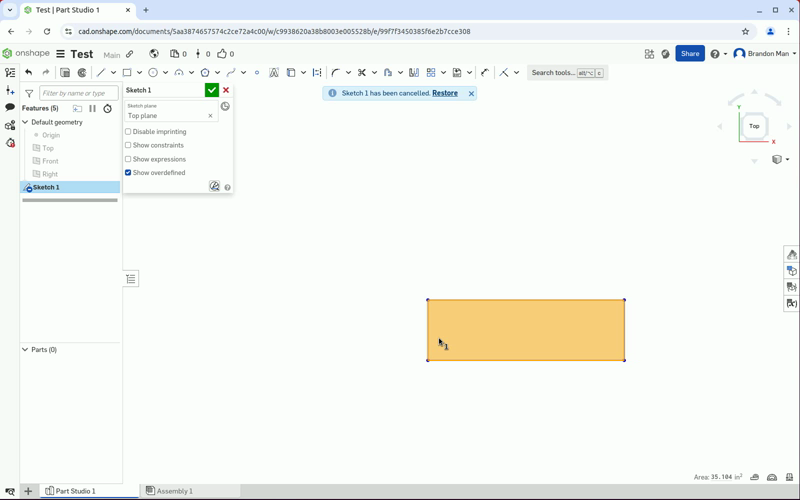
scroll(-6)
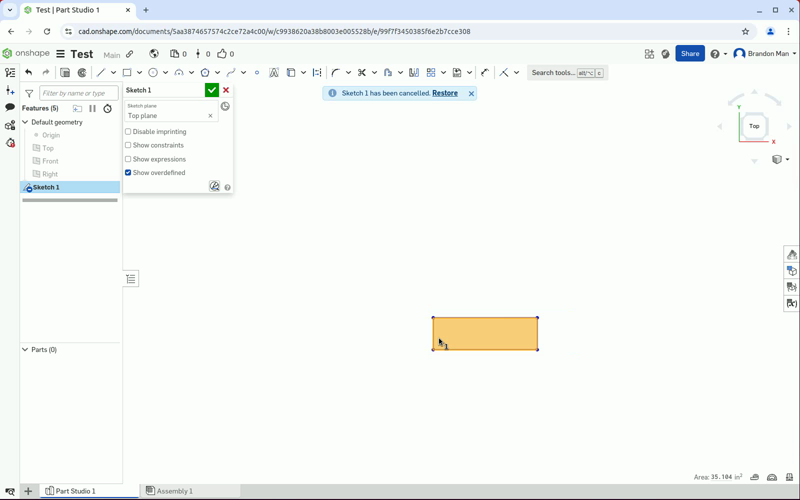
scroll(-6)
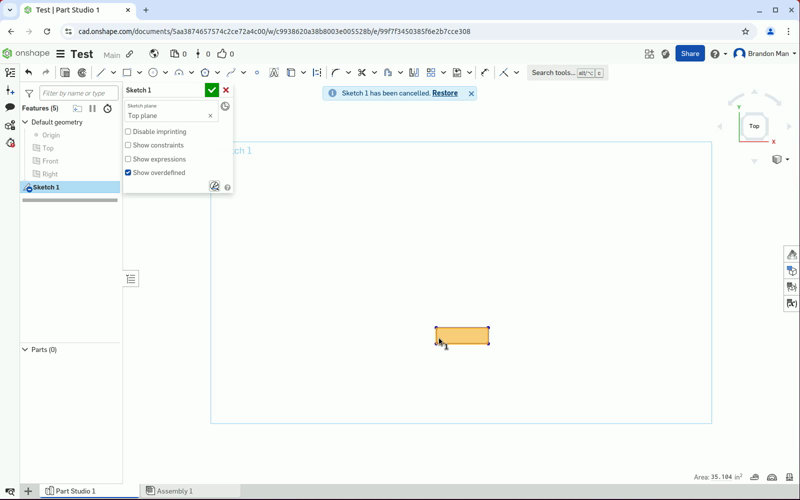
mouse_move(73, 352)
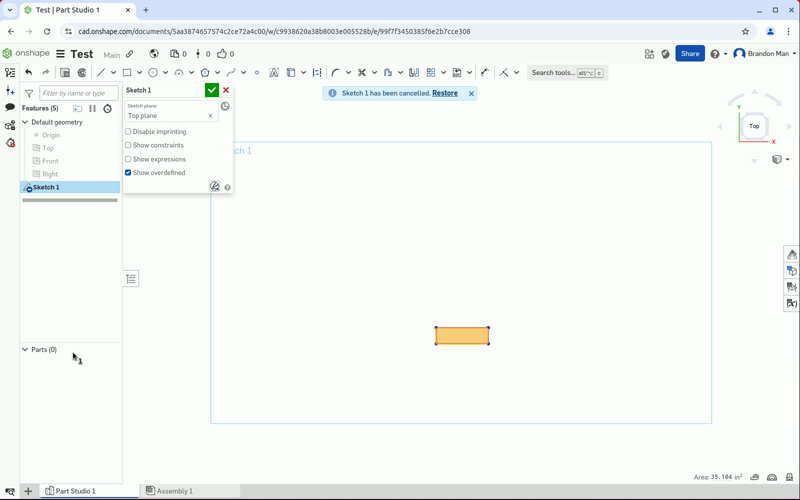
key(shift+y)
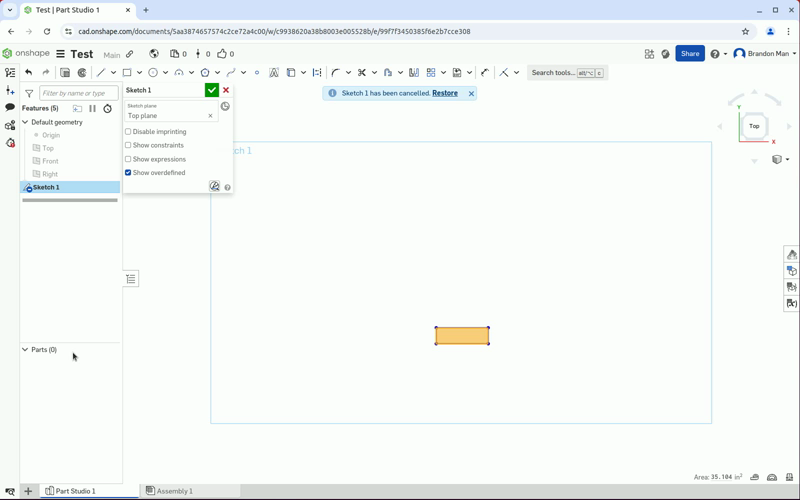
key(shift+e)
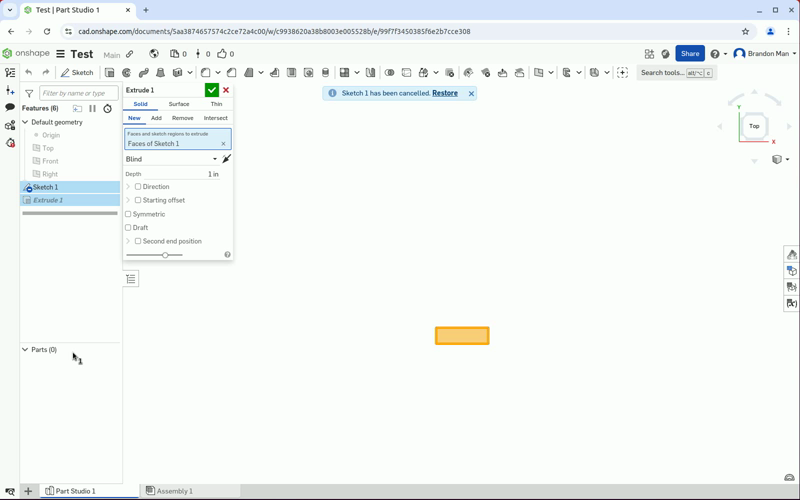
mouse_move(143, 106)
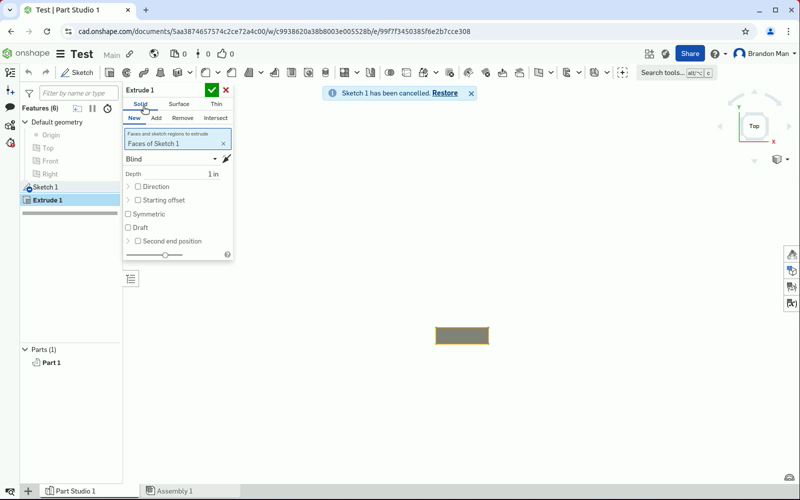
click(143, 106)
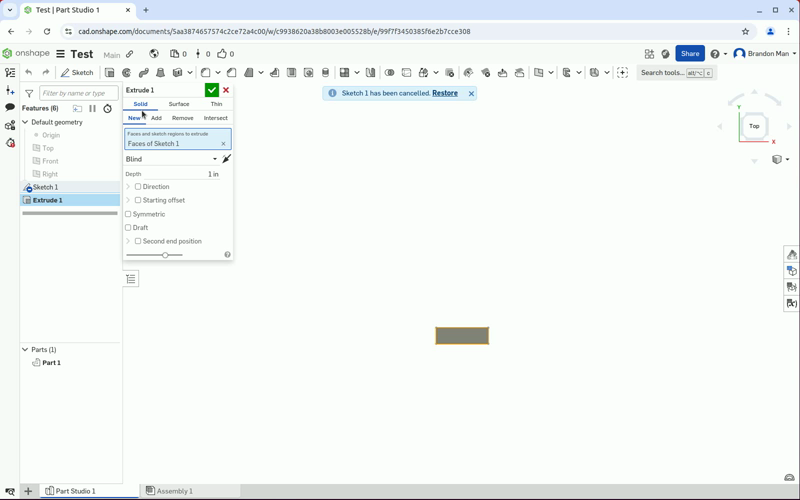
mouse_move(137, 120)
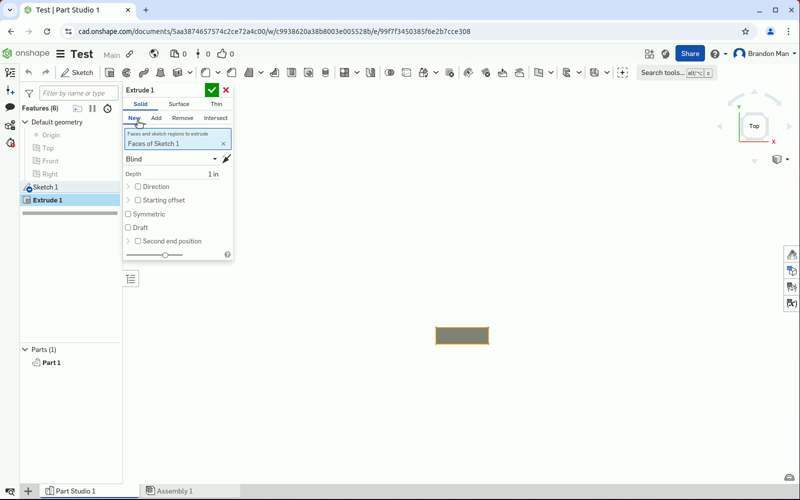
click(137, 120)
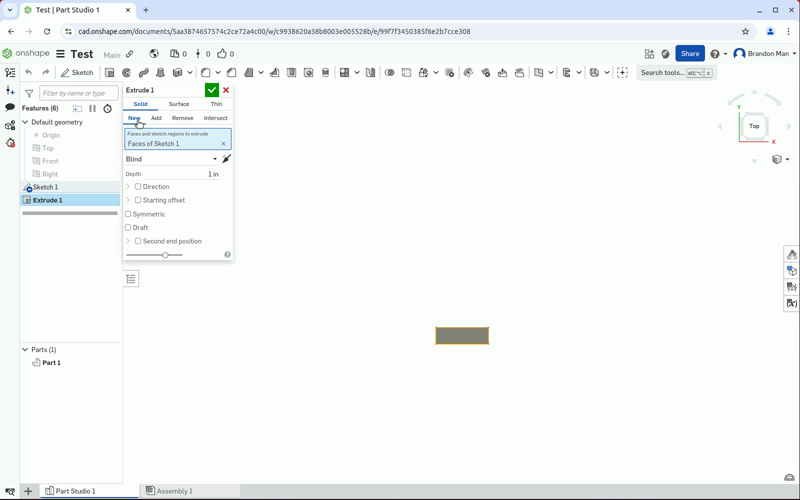
key(tab, 4)
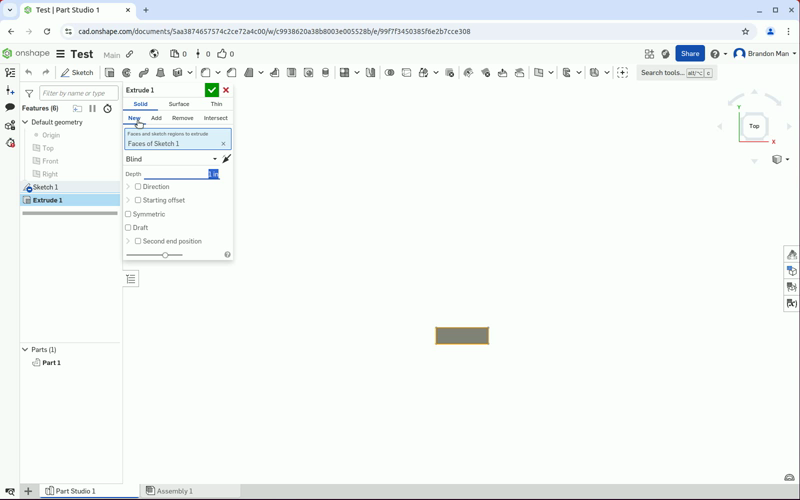
text(0.241)
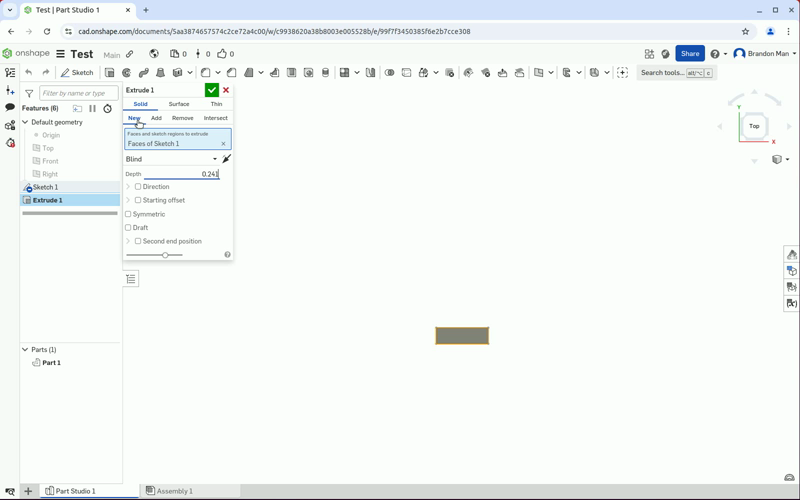
key(enter)
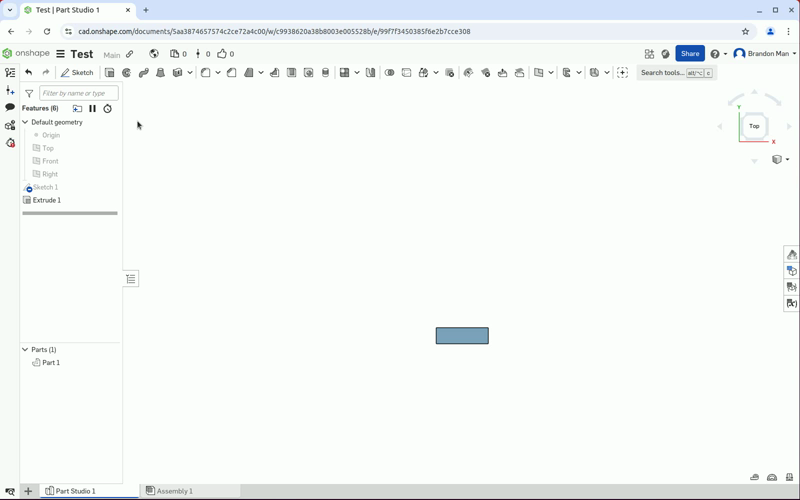
key(shift+h)
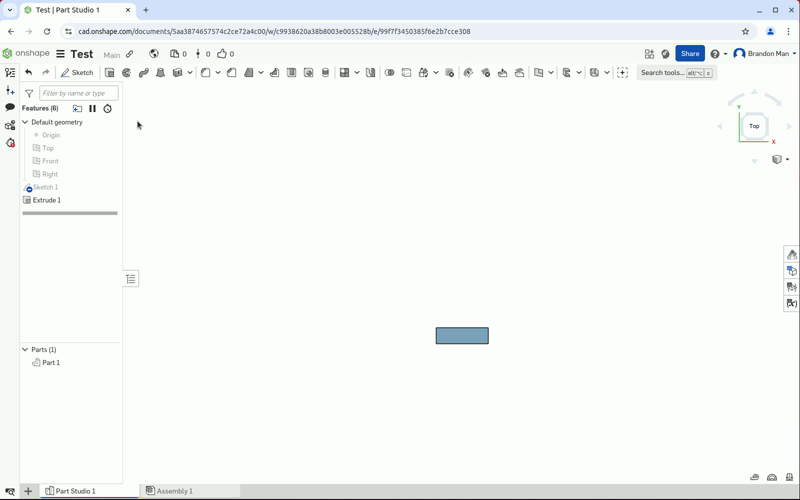
key(shift+h)
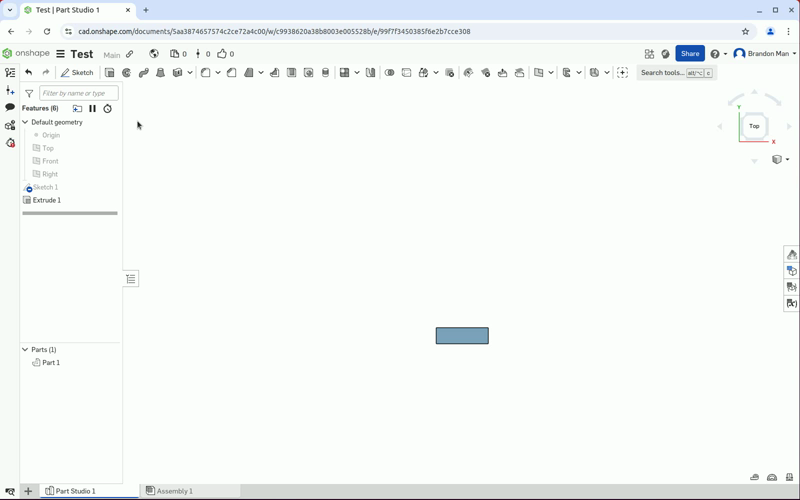
mouse_move(73, 189)
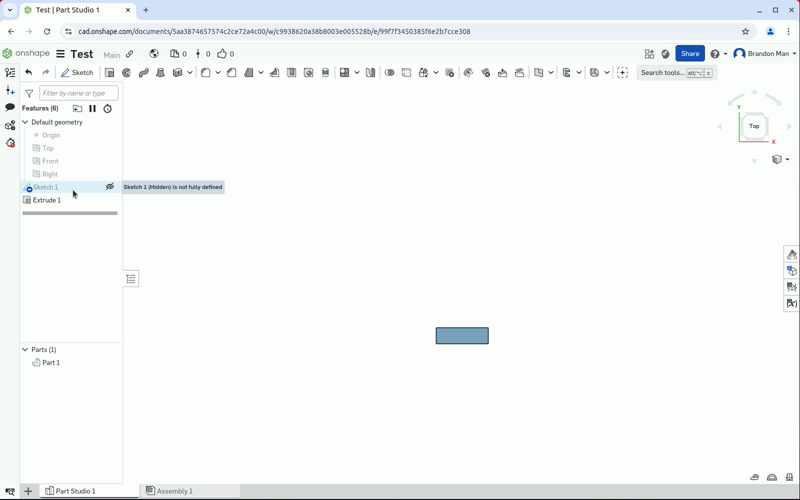
click(73, 189)
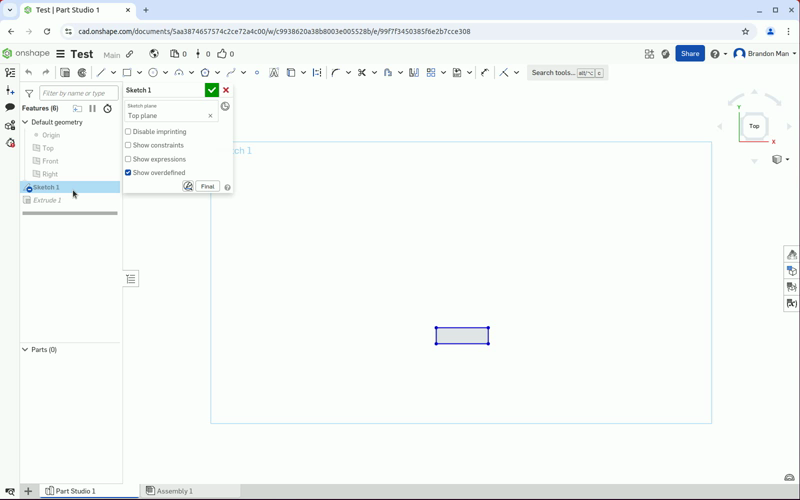
mouse_move(229, 92)
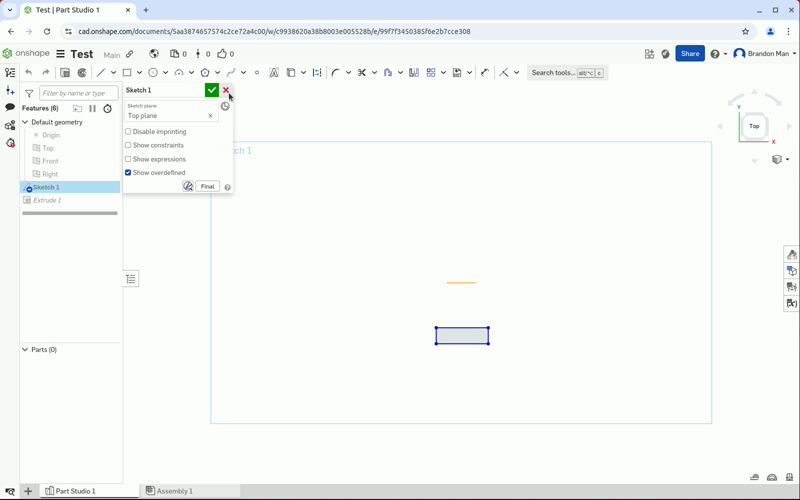
click(229, 92)
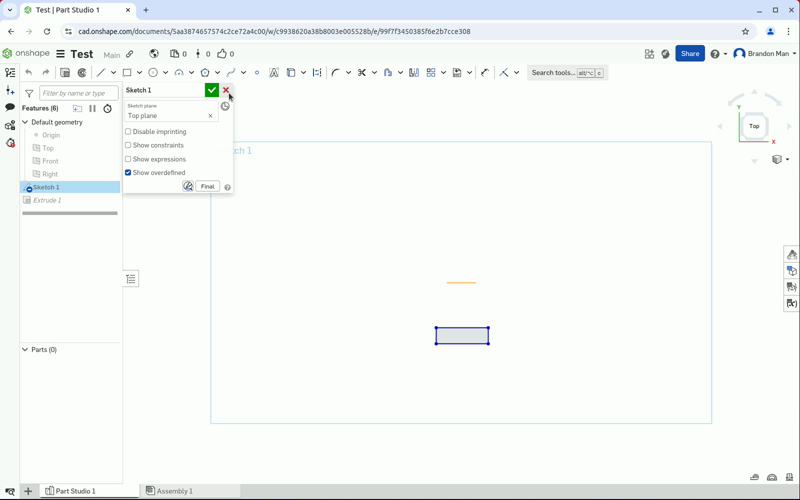
key(shift+s)
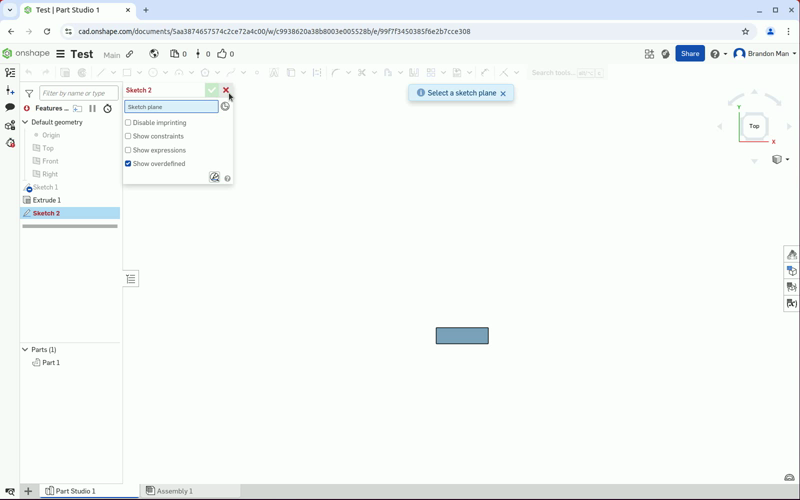
mouse_move(73, 150)
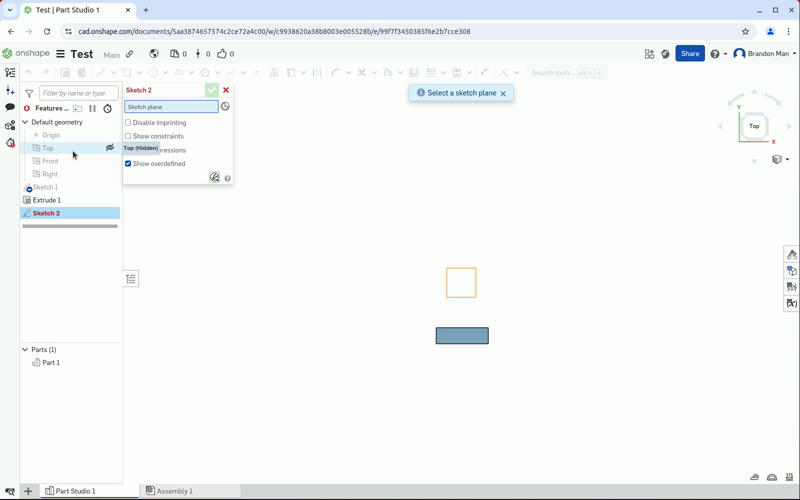
click(73, 150)
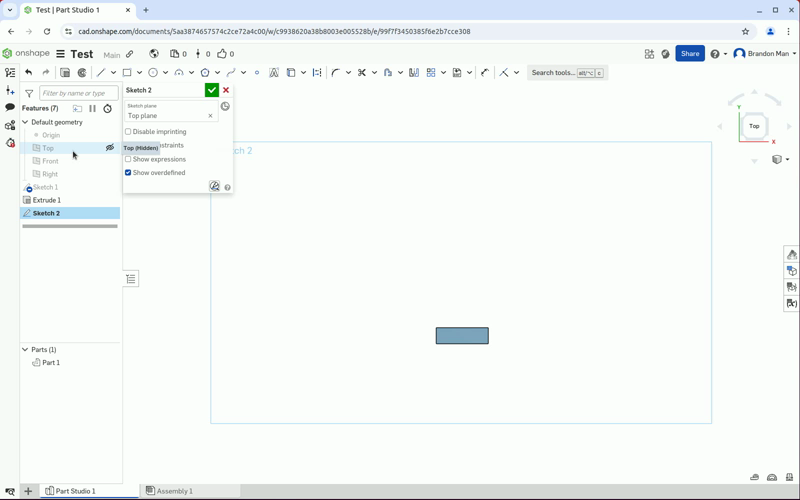
mouse_move(73, 352)
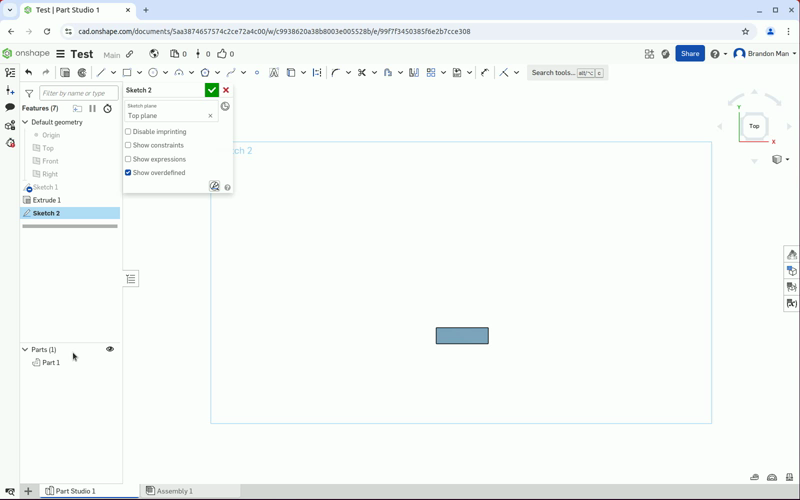
key(y)
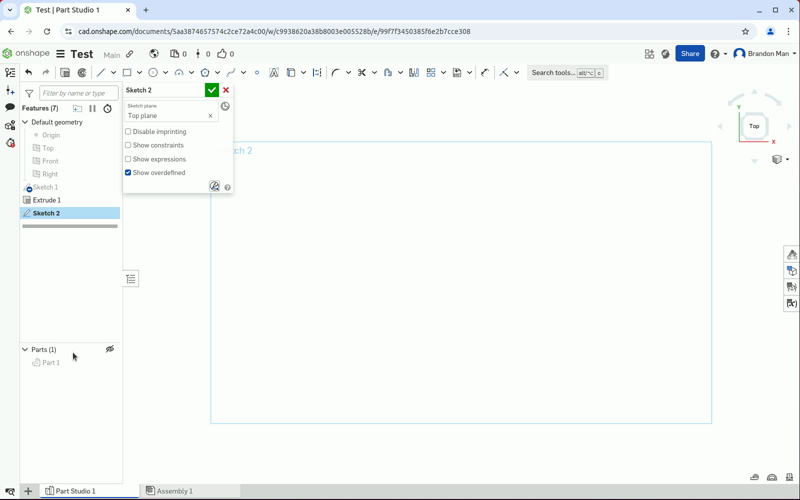
key(l)
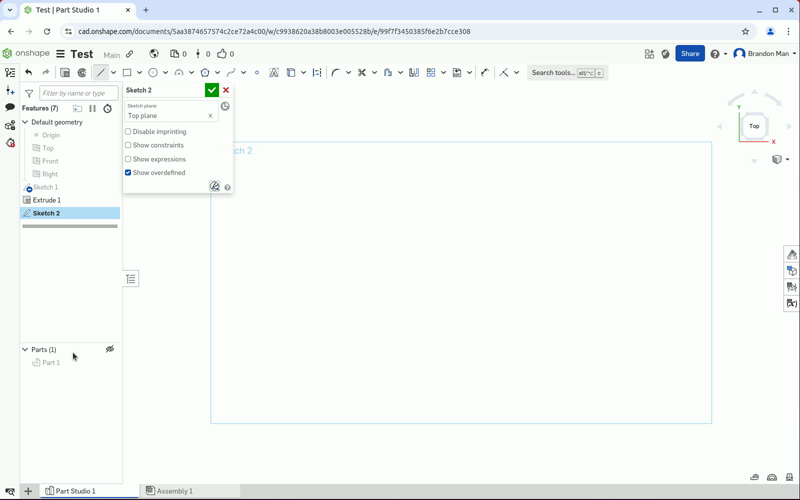
key_down(shift)
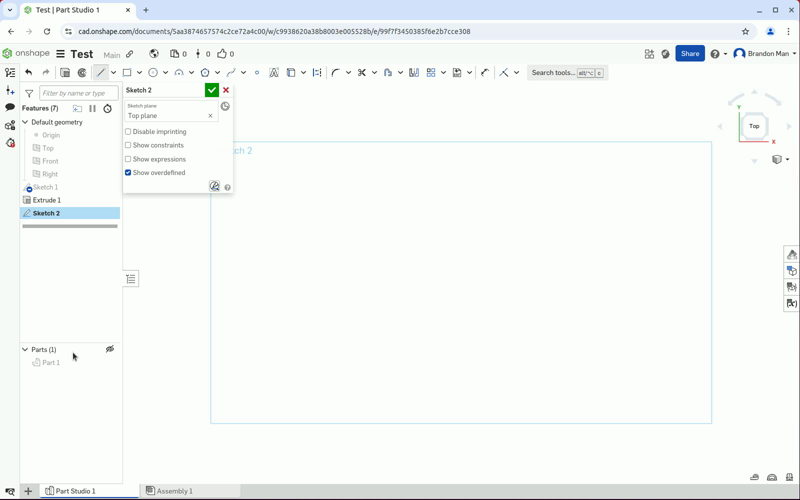
mouse_move(436, 380)
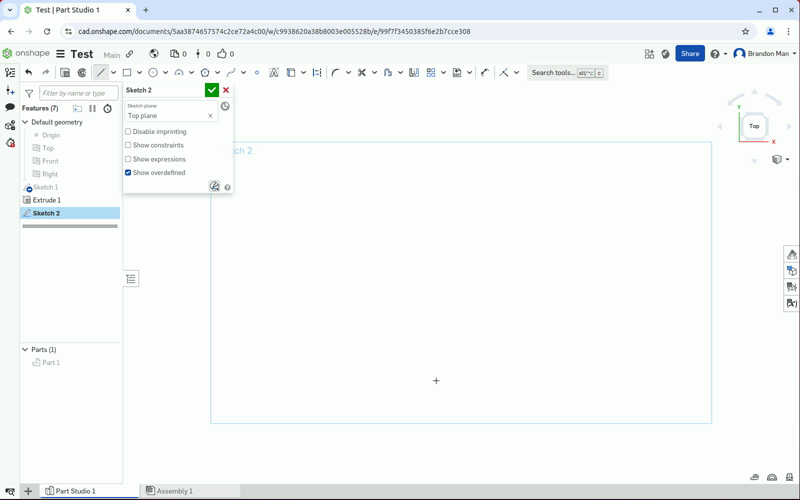
click(436, 380)
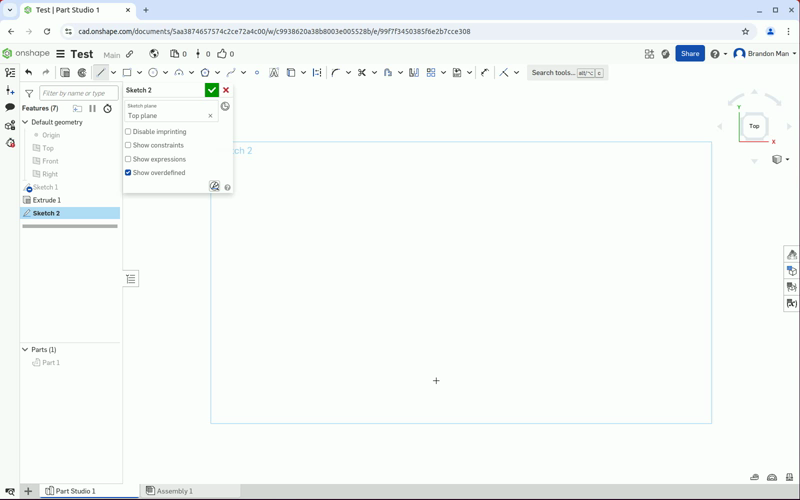
key_up(shift)
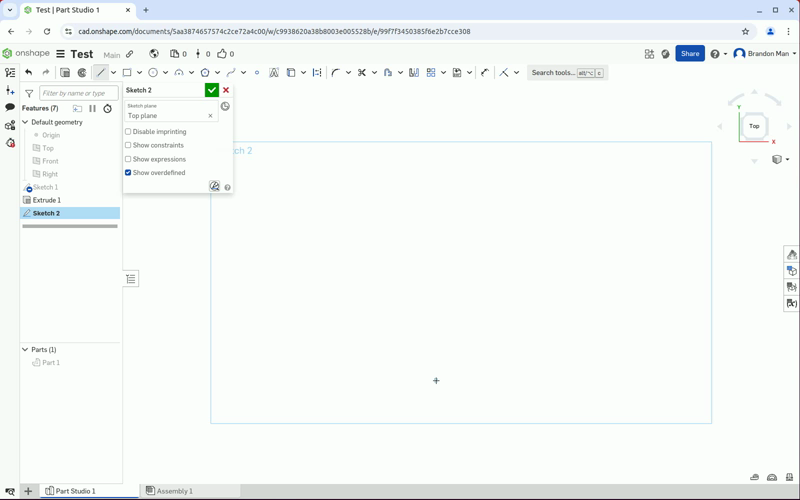
key_down(shift)
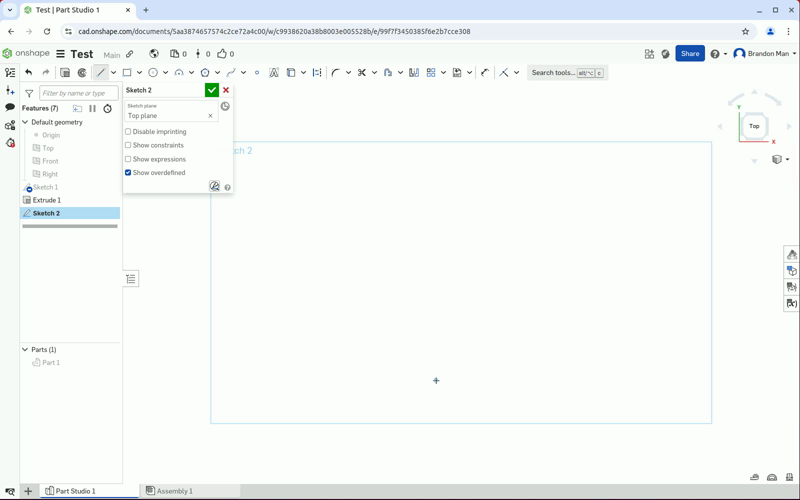
mouse_move(466, 380)
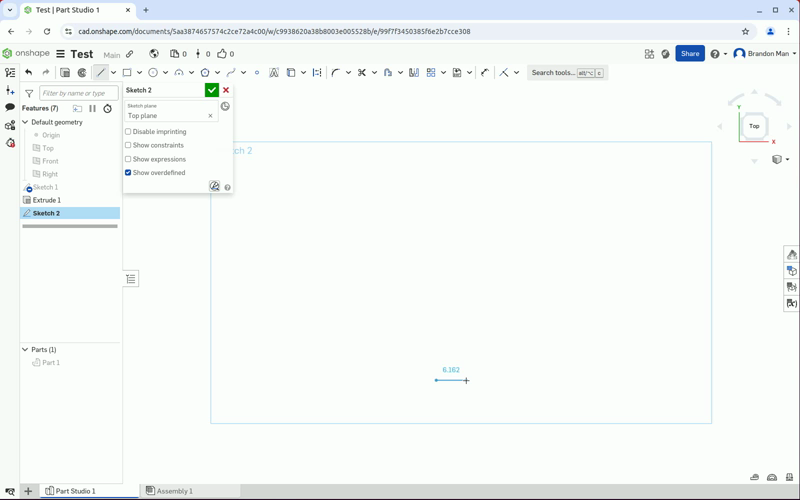
mouse_move(488, 380)
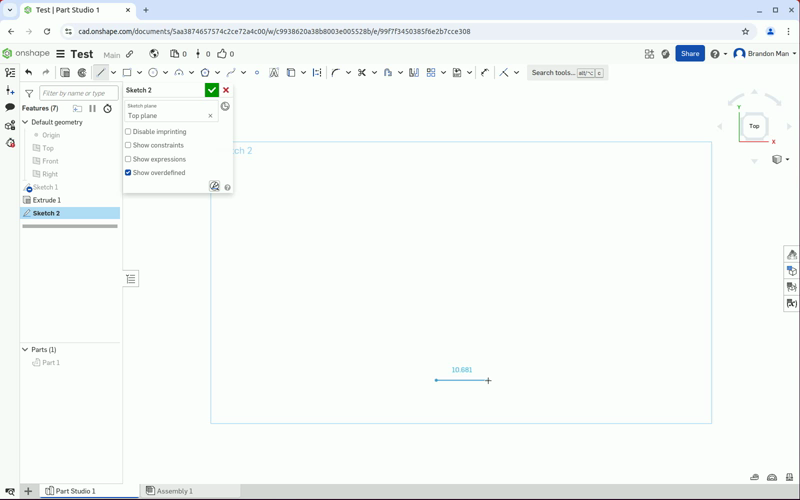
click(488, 380)
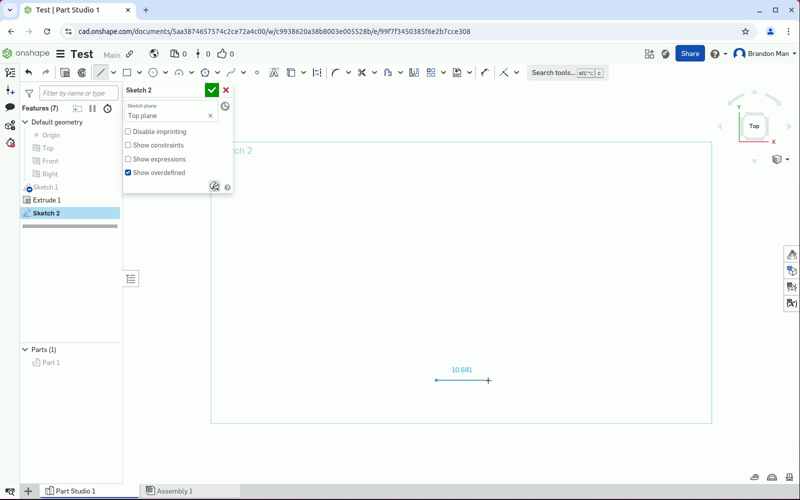
key_up(shift)
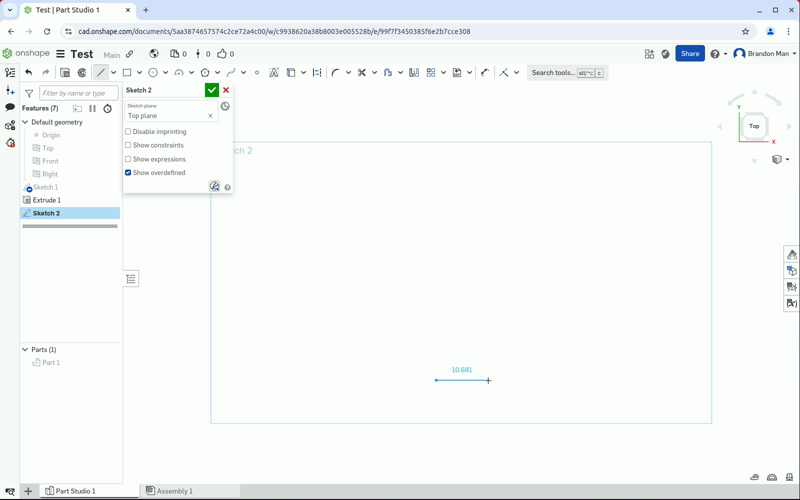
key_down(shift)
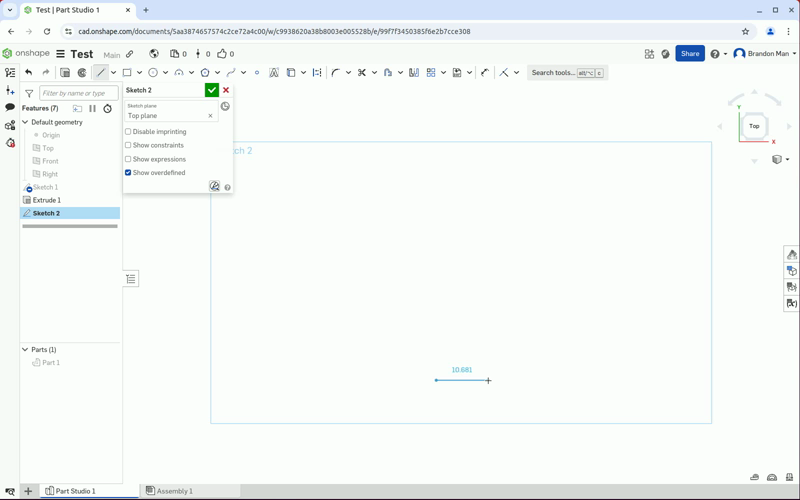
mouse_move(518, 380)
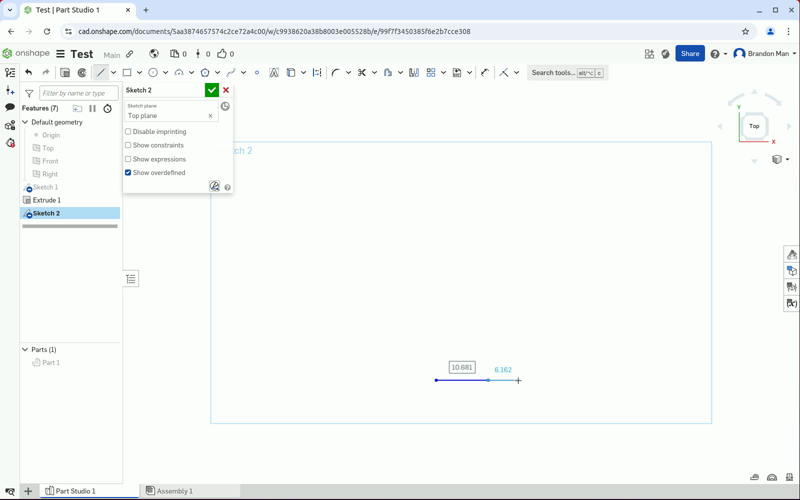
mouse_move(488, 378)
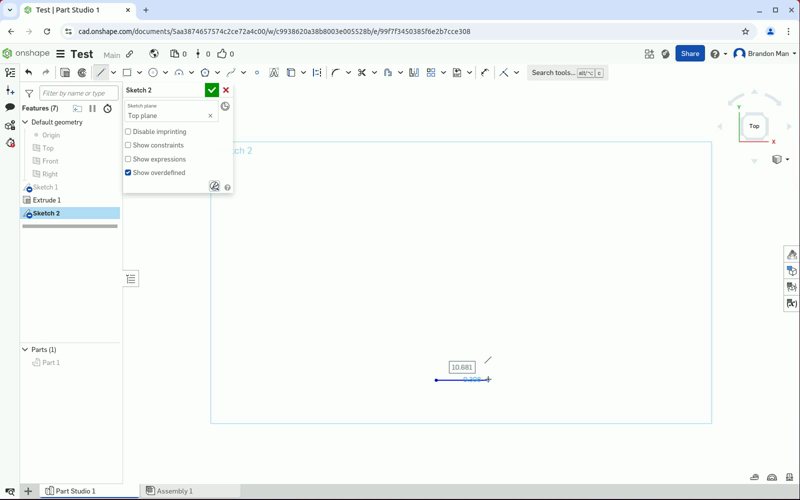
scroll(6)
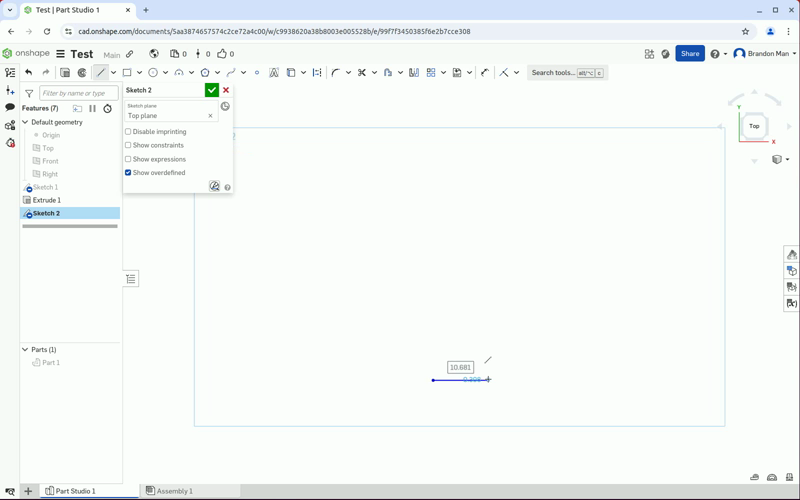
scroll(6)
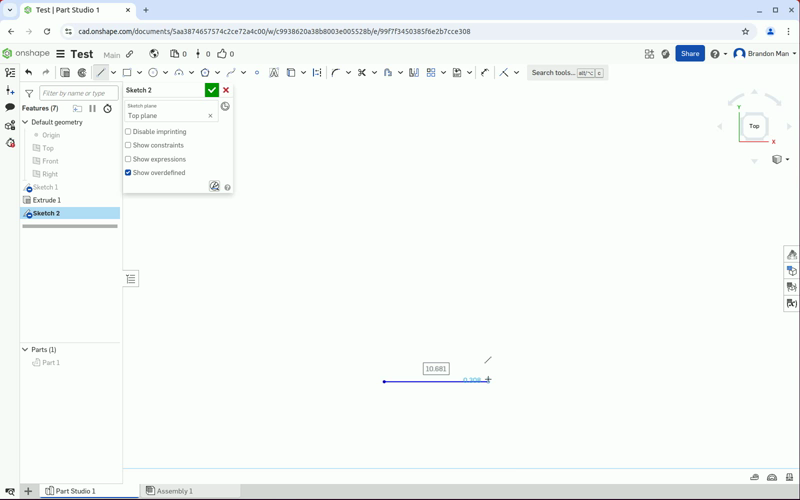
scroll(6)
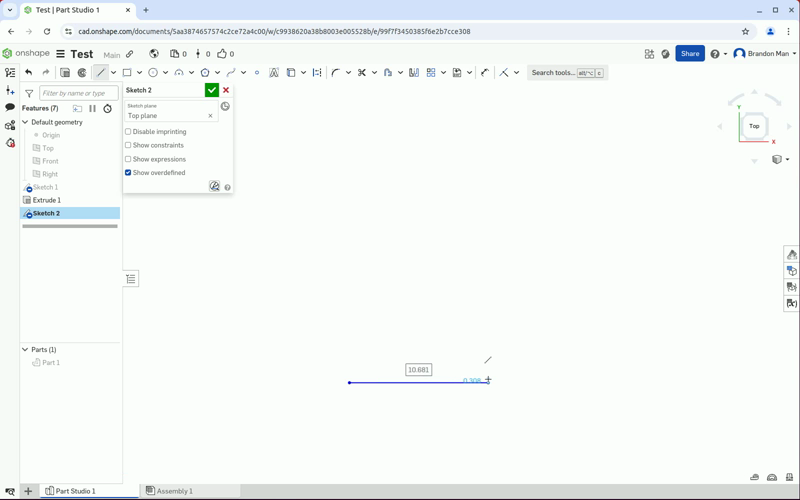
scroll(6)
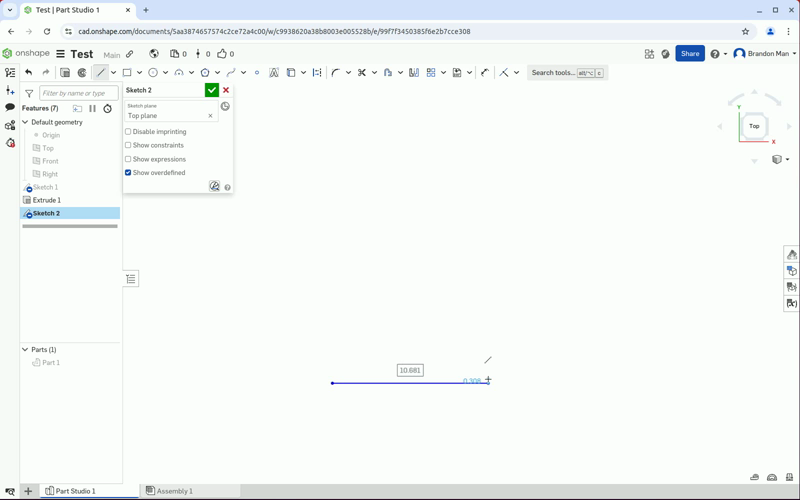
scroll(6)
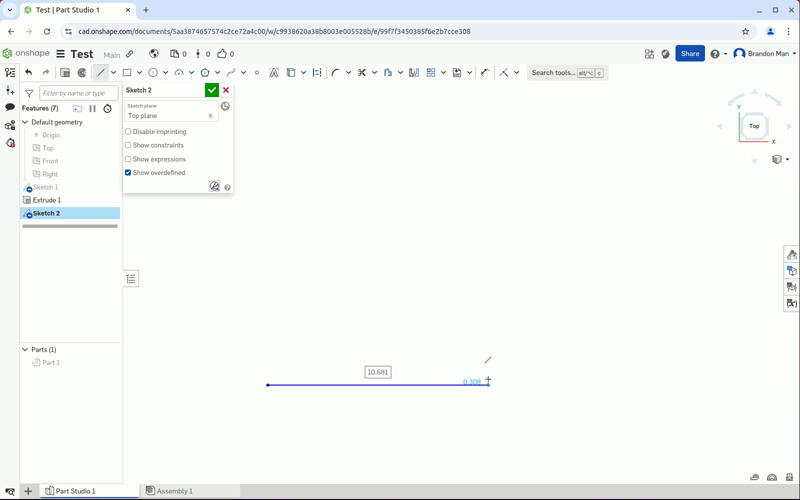
scroll(6)
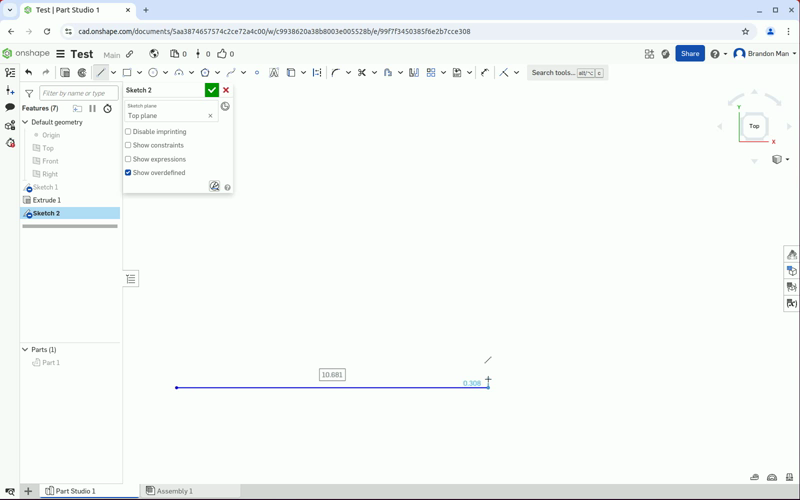
scroll(6)
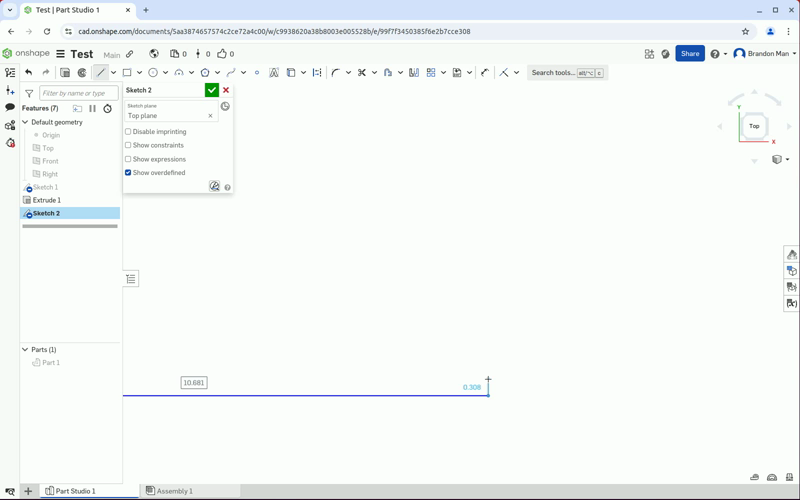
click(488, 378)
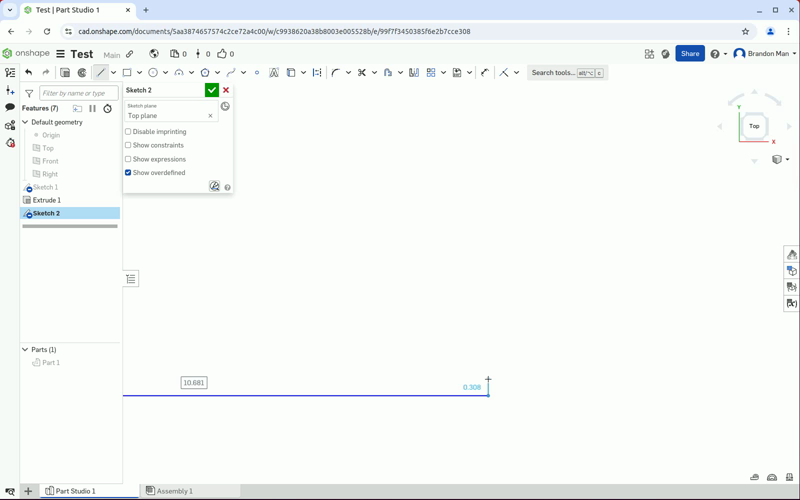
scroll(-6)
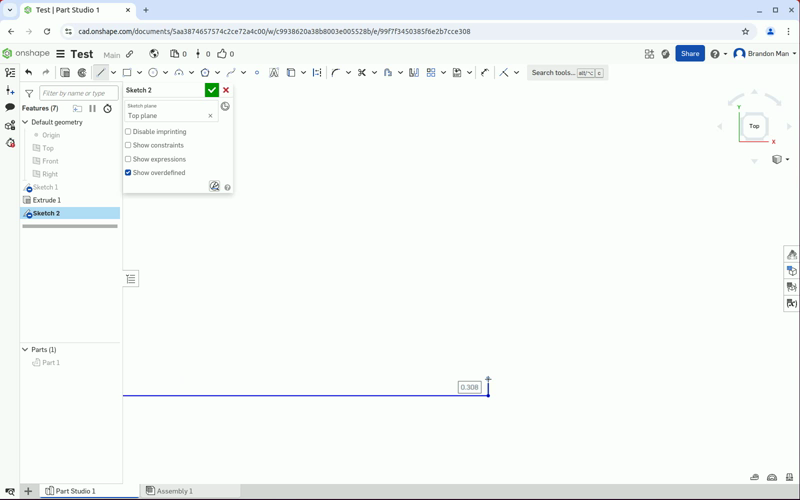
scroll(-6)
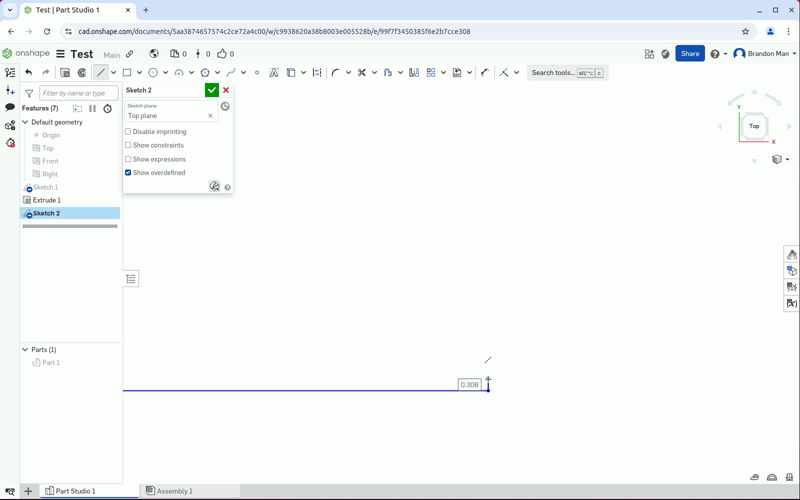
scroll(-6)
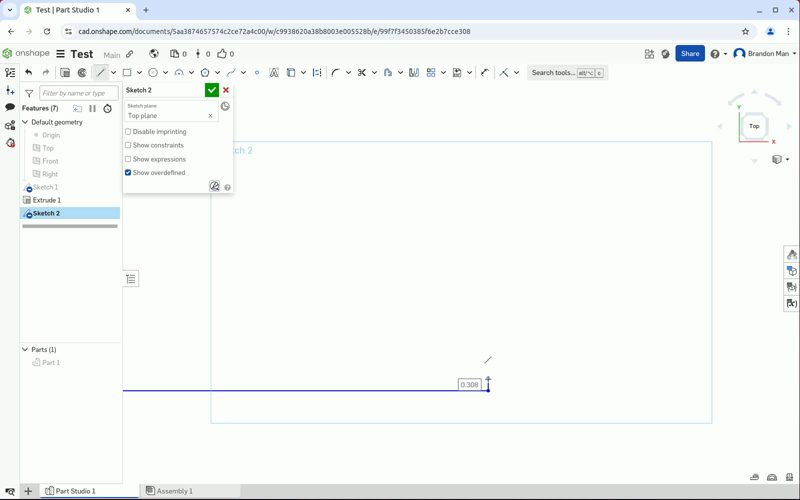
scroll(-6)
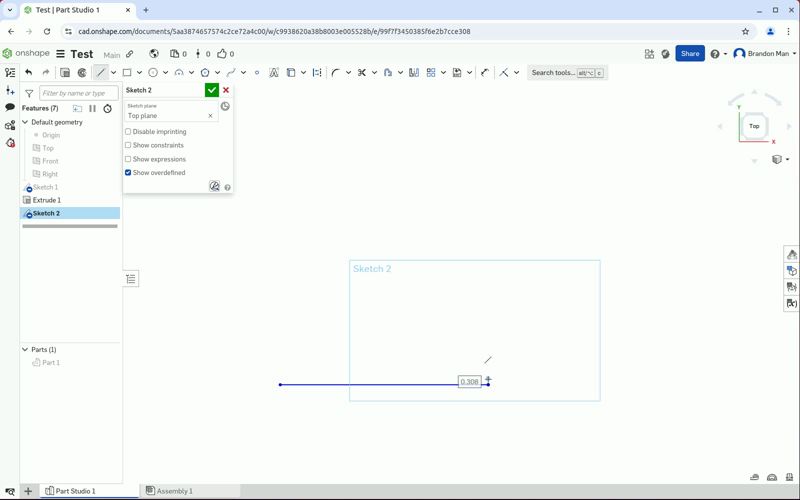
scroll(-6)
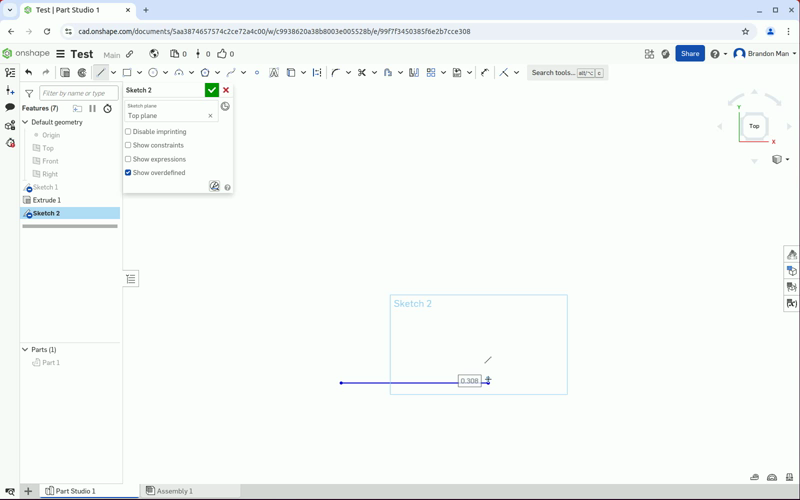
scroll(-6)
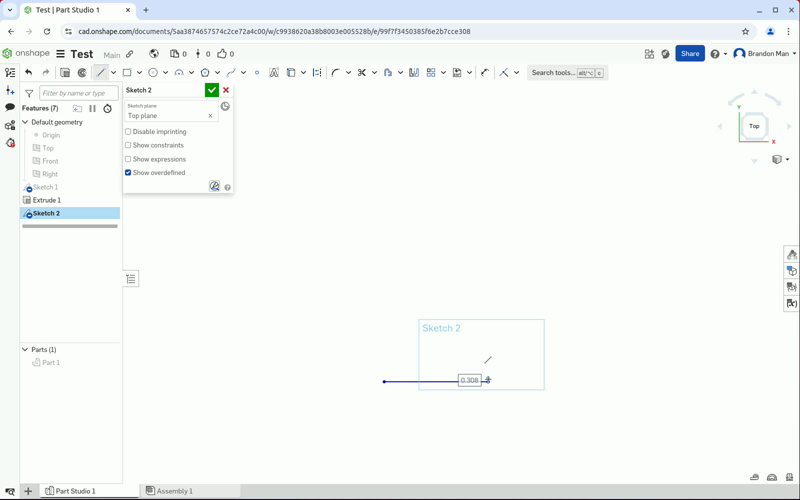
scroll(-6)
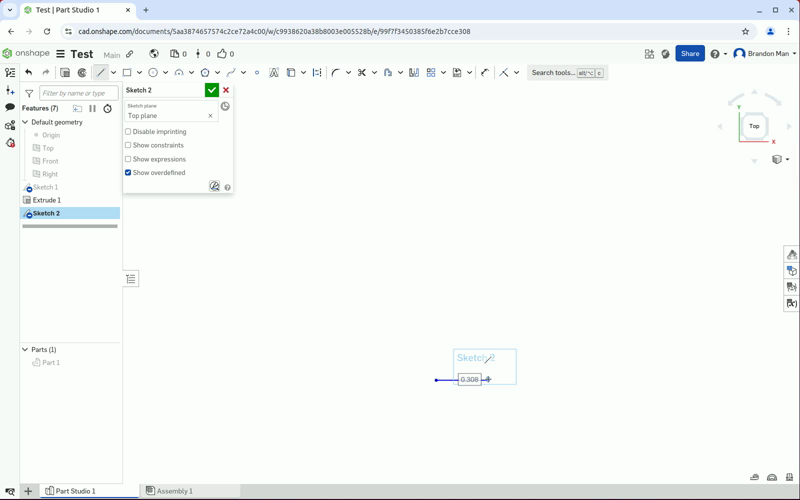
key_up(shift)
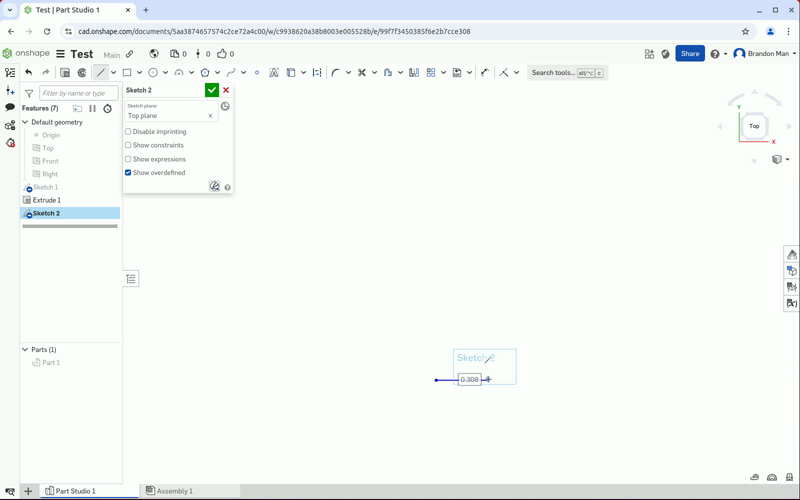
key_down(shift)
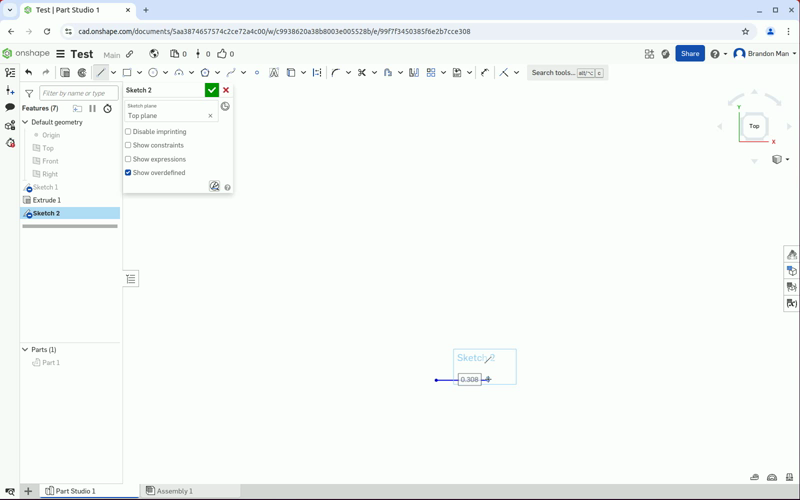
mouse_move(518, 378)
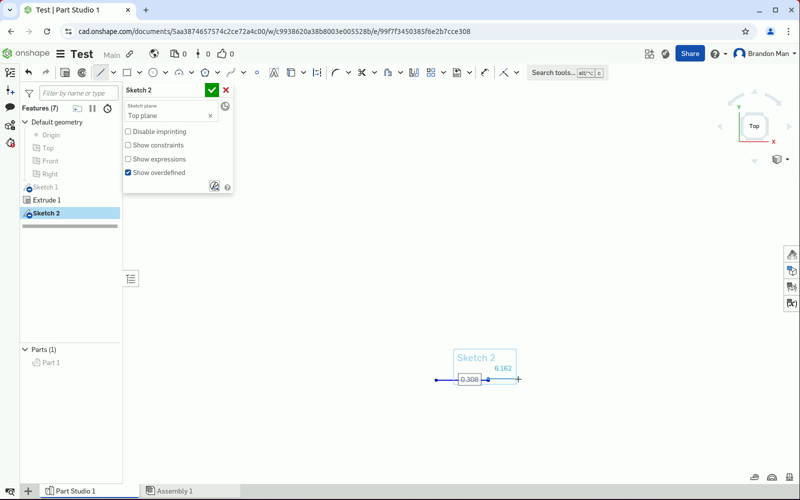
mouse_move(488, 345)
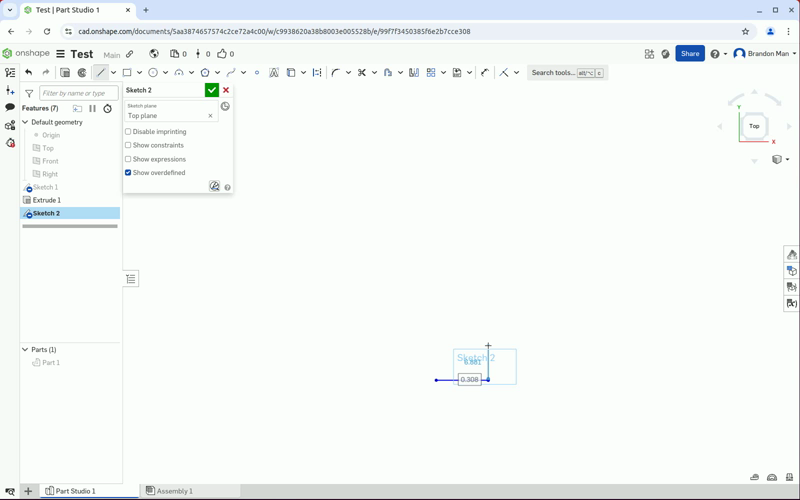
click(488, 345)
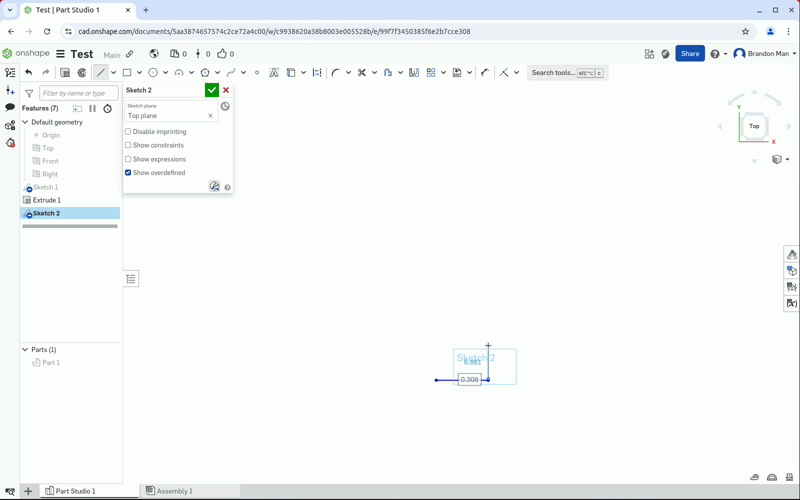
key_up(shift)
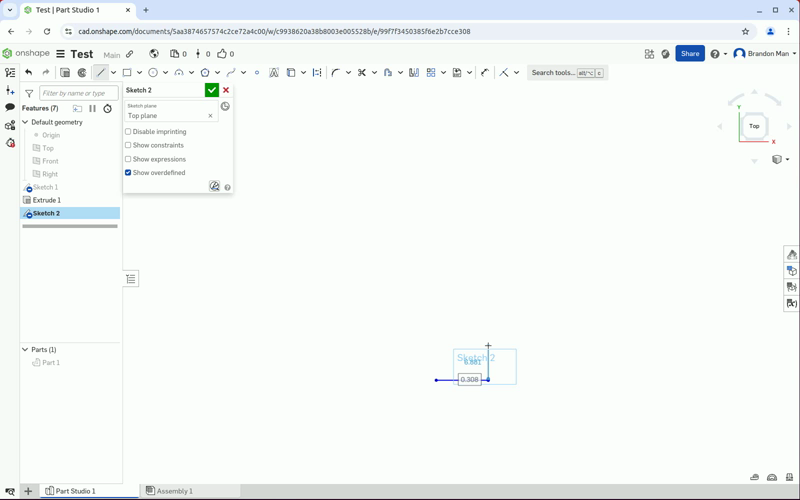
key_down(shift)
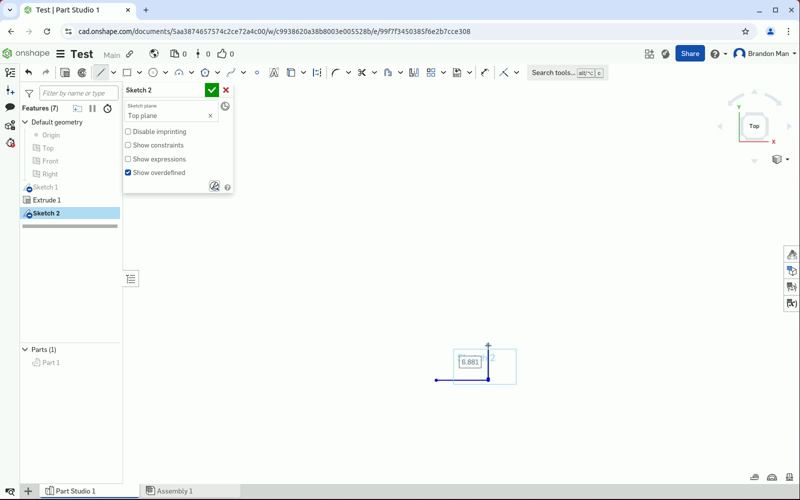
mouse_move(518, 345)
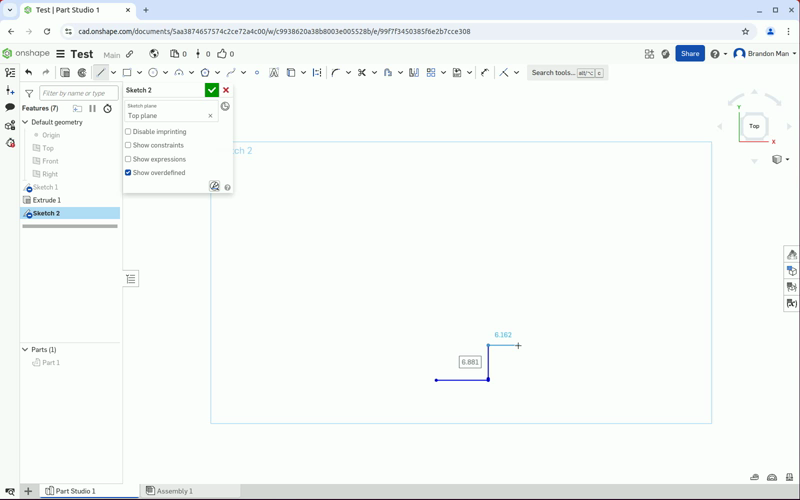
mouse_move(488, 344)
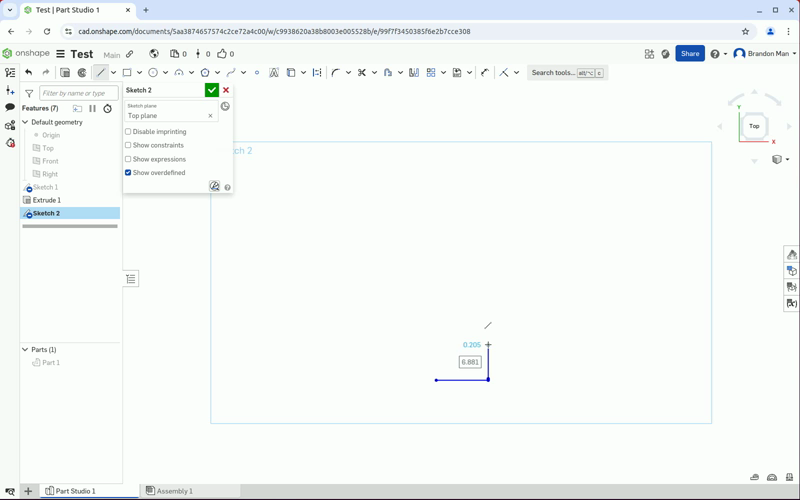
scroll(6)
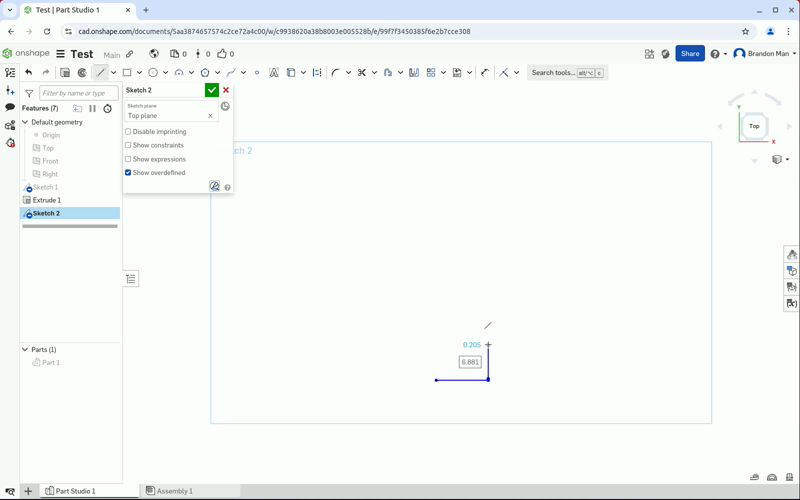
scroll(6)
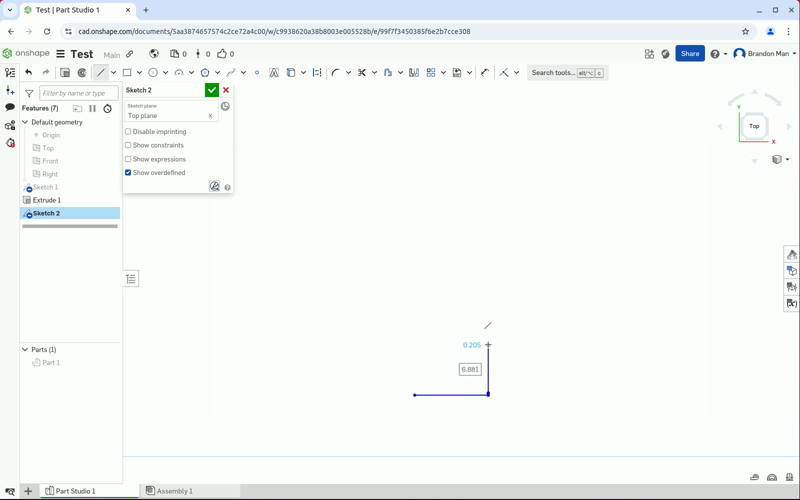
scroll(6)
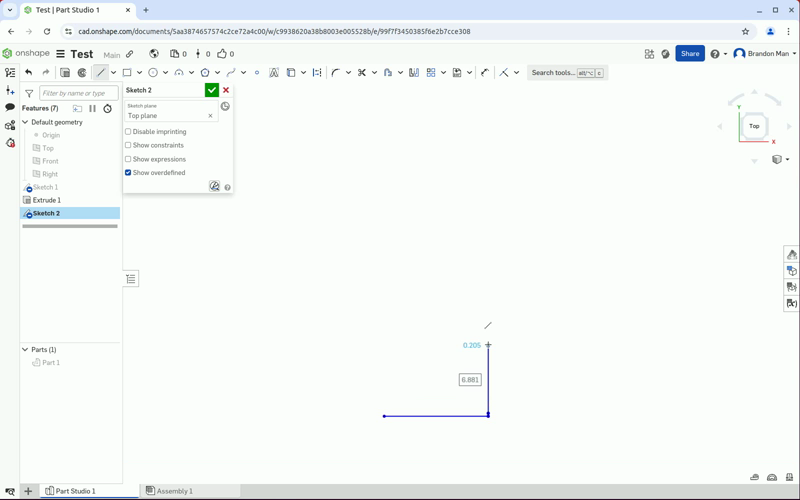
scroll(6)
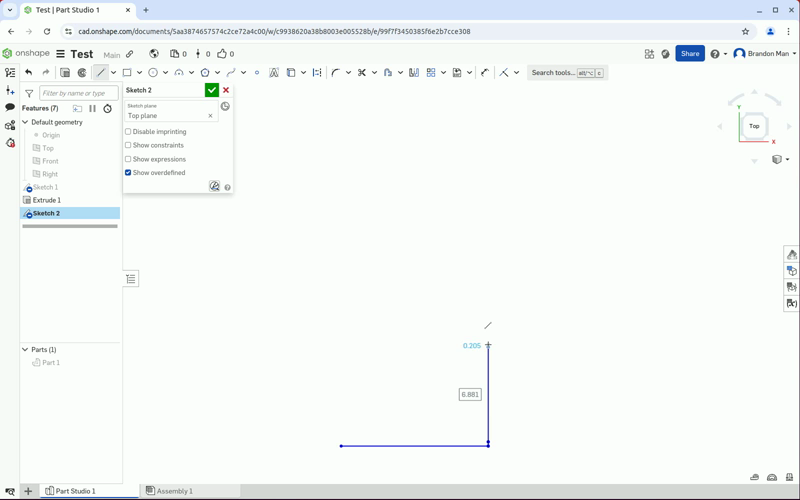
scroll(6)
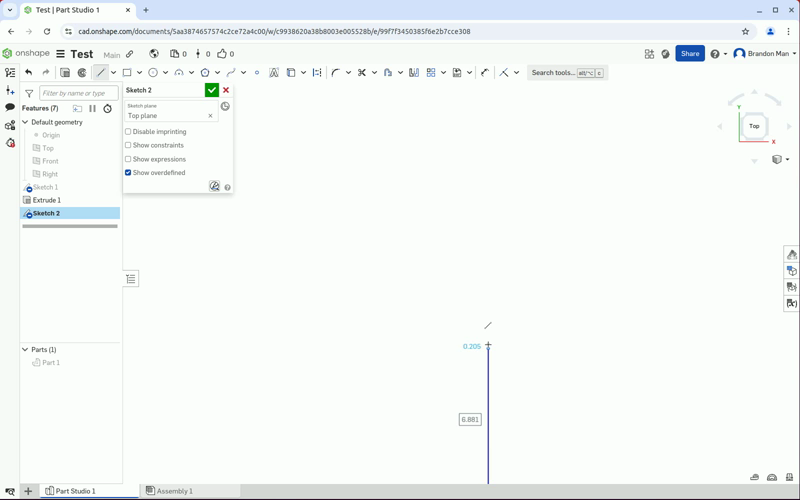
scroll(6)
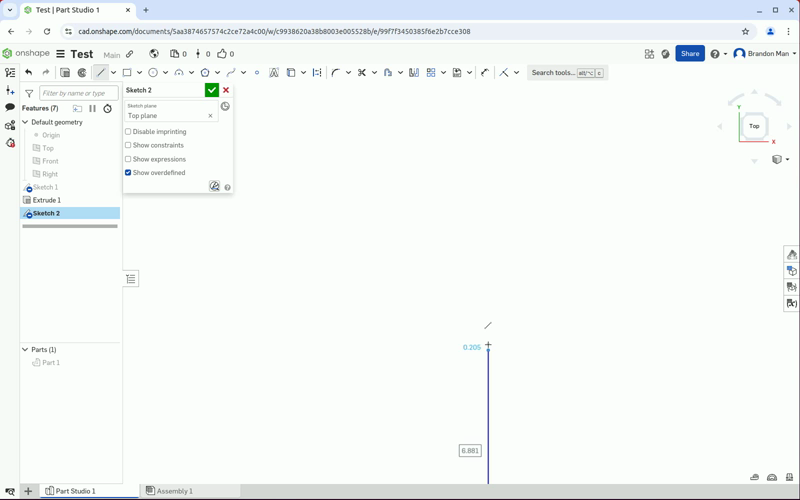
scroll(6)
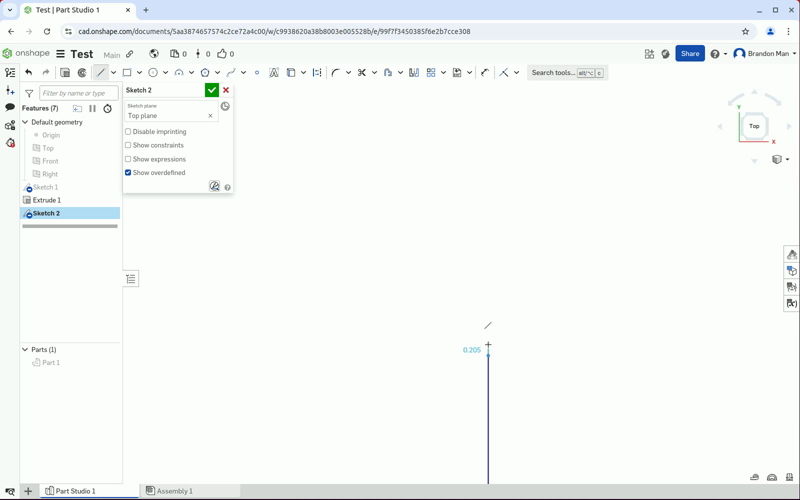
click(488, 344)
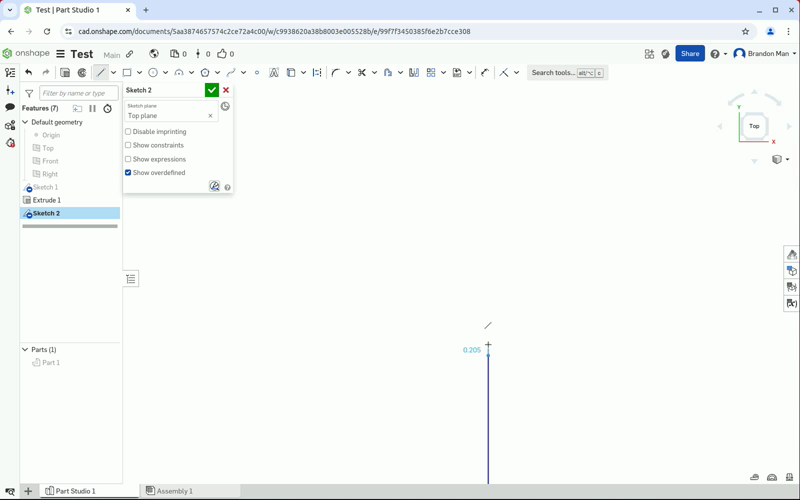
scroll(-6)
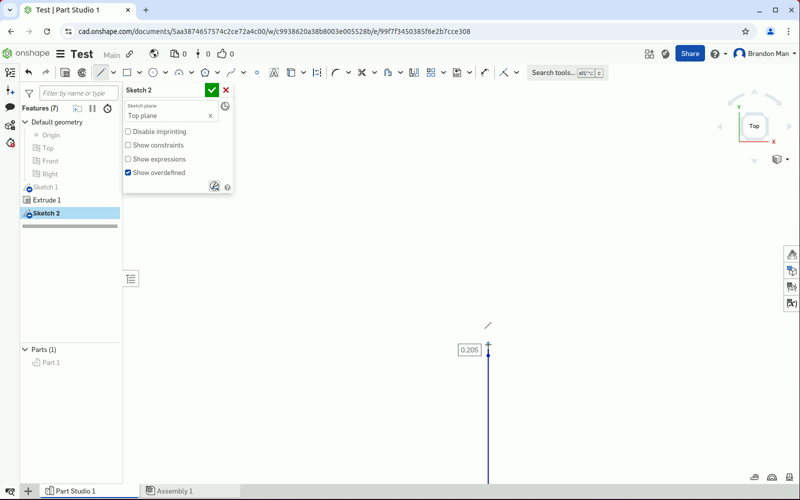
scroll(-6)
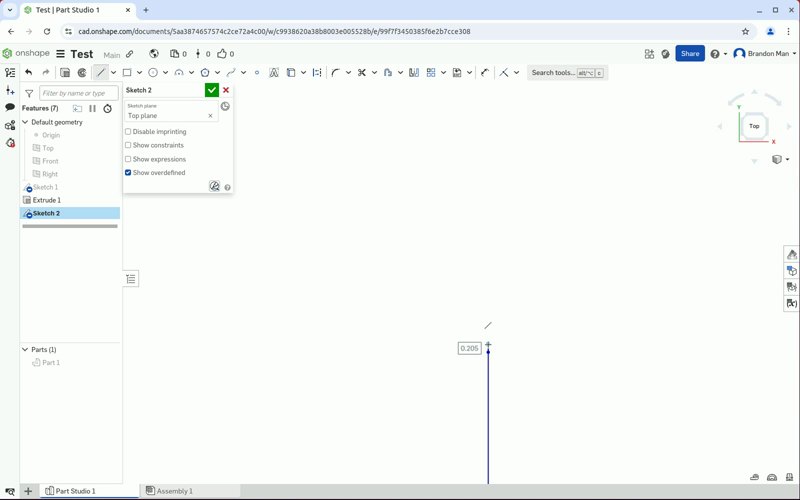
scroll(-6)
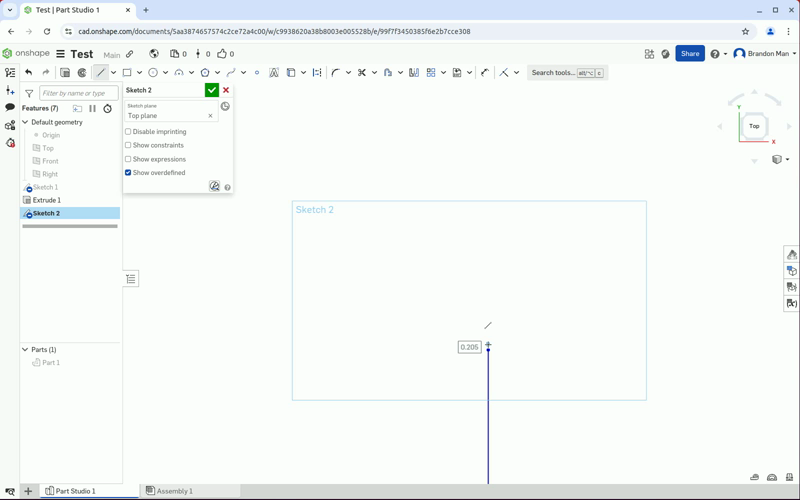
scroll(-6)
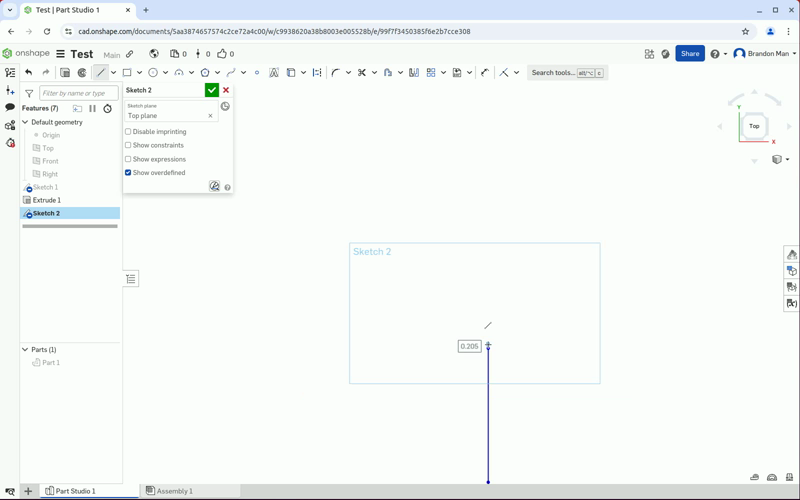
scroll(-6)
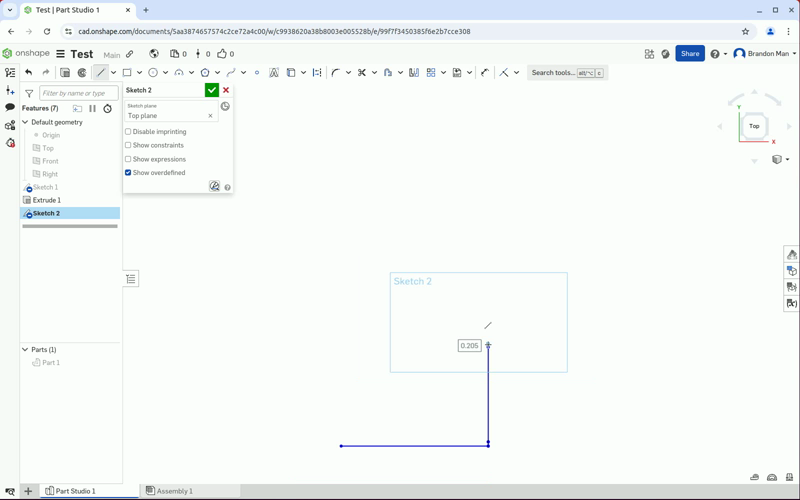
scroll(-6)
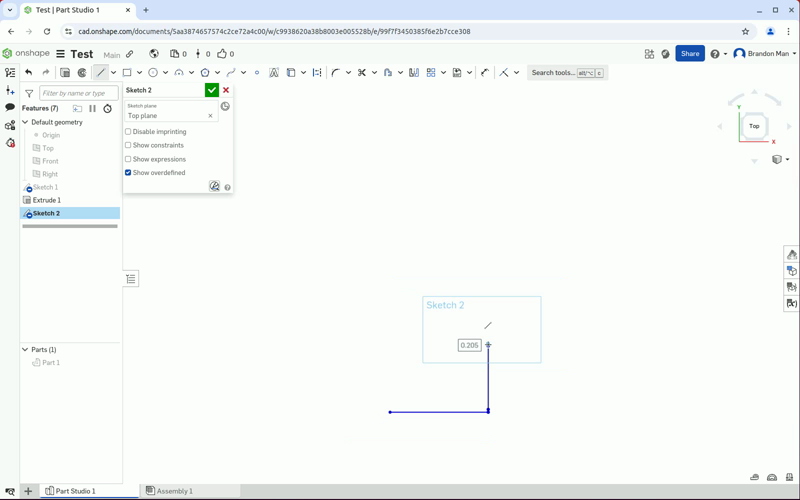
scroll(-6)
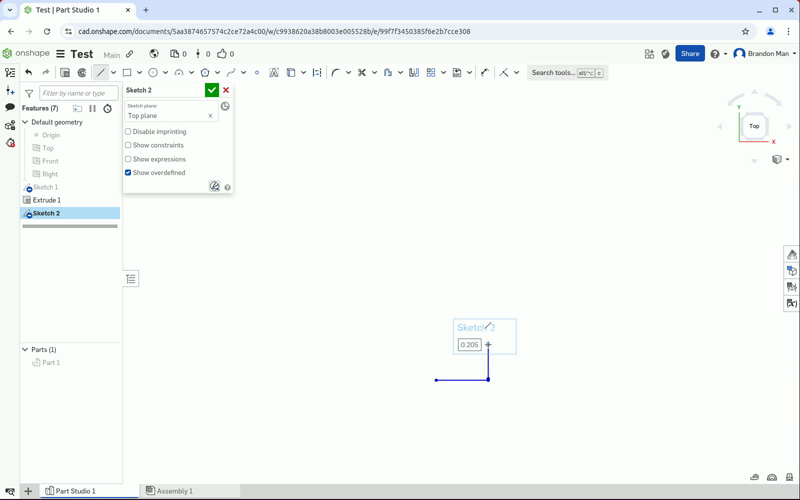
key_up(shift)
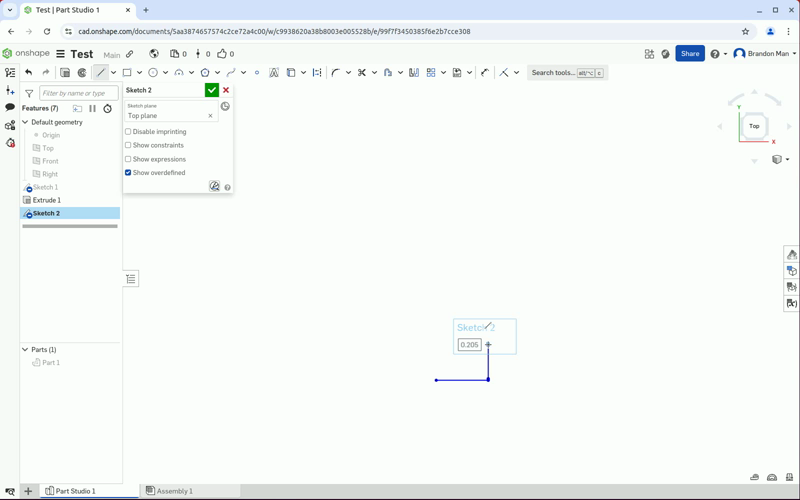
key_down(shift)
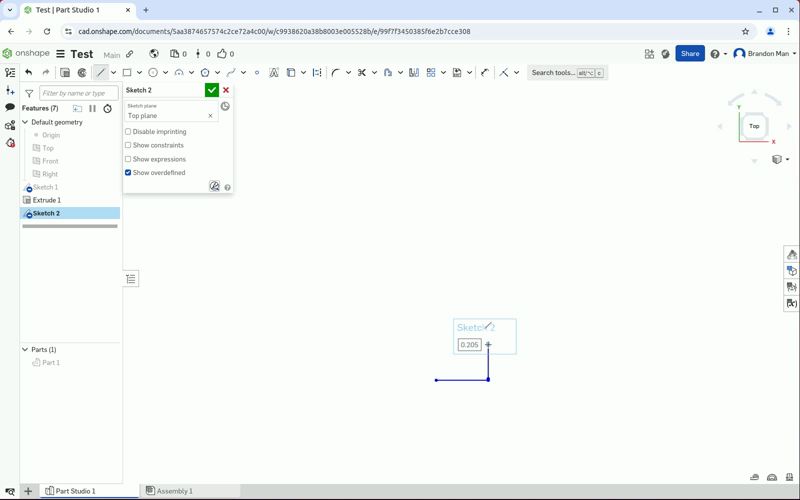
mouse_move(518, 344)
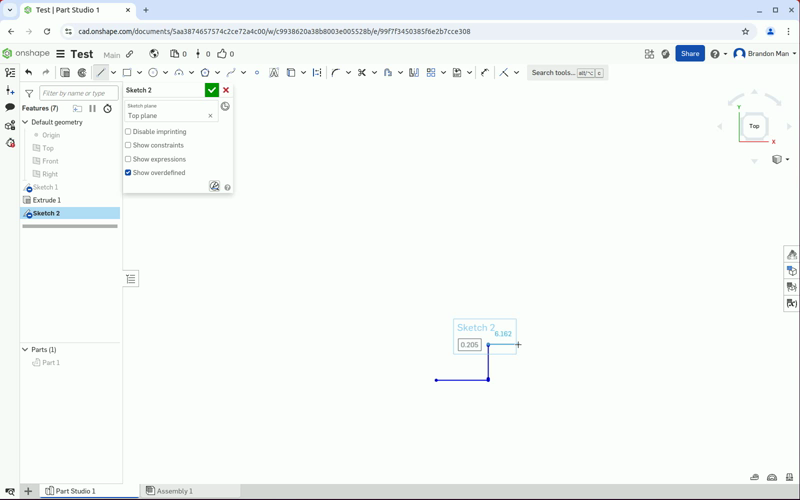
mouse_move(436, 344)
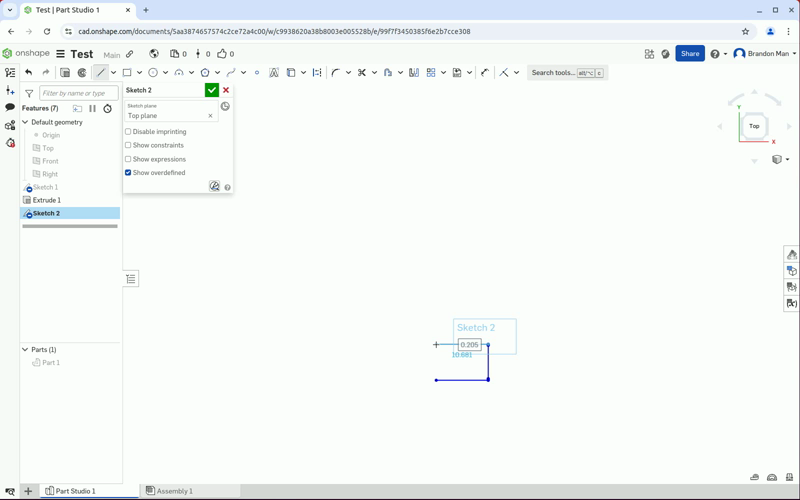
click(436, 344)
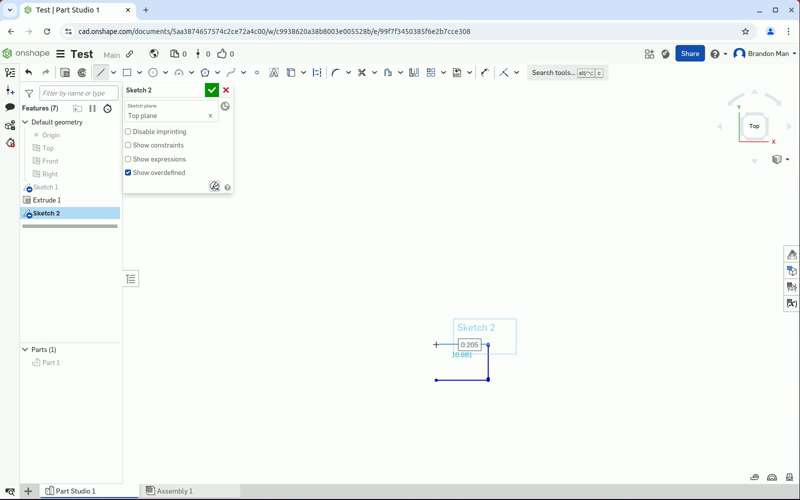
key_up(shift)
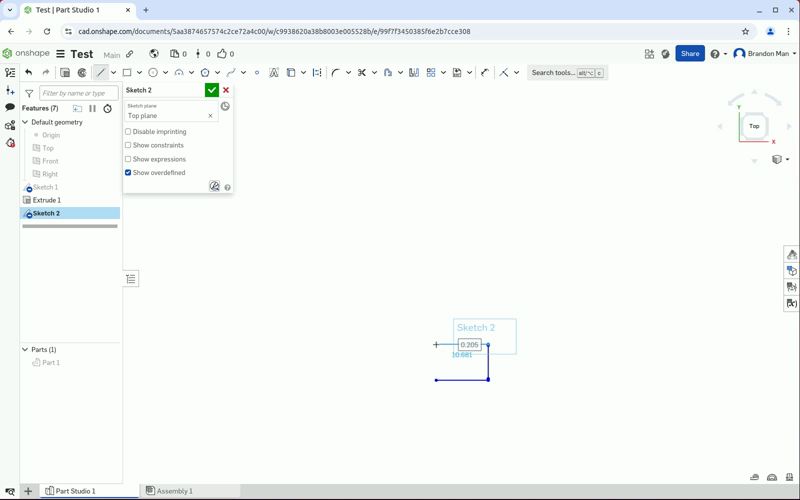
key_down(shift)
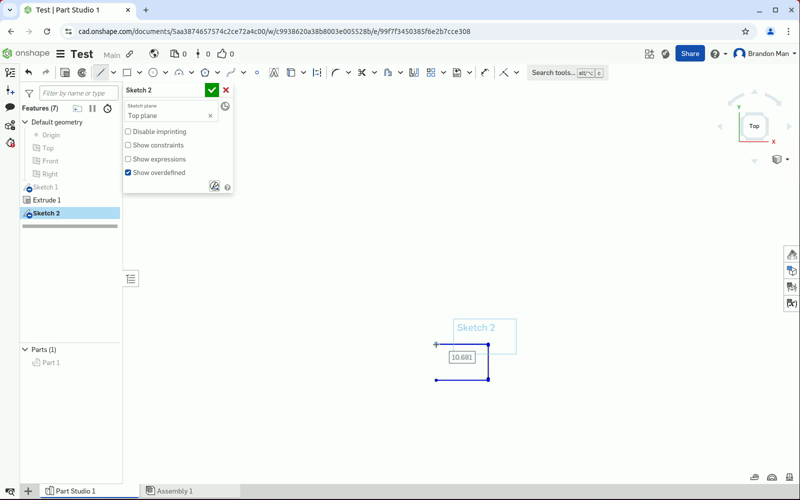
mouse_move(466, 344)
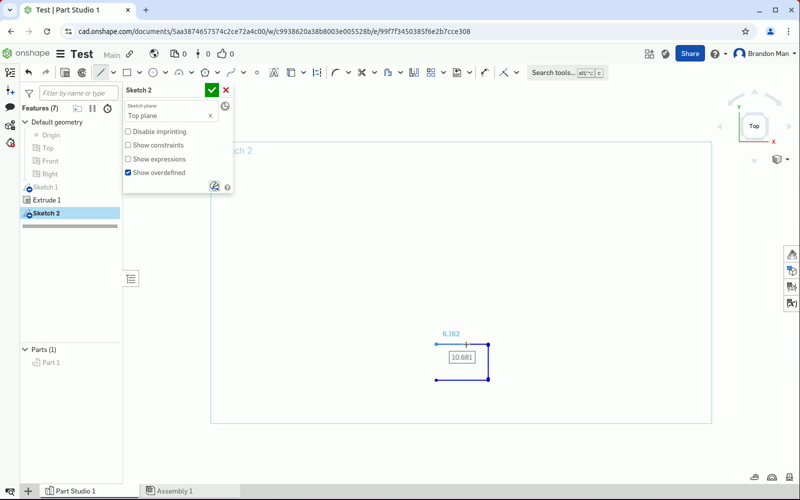
mouse_move(436, 345)
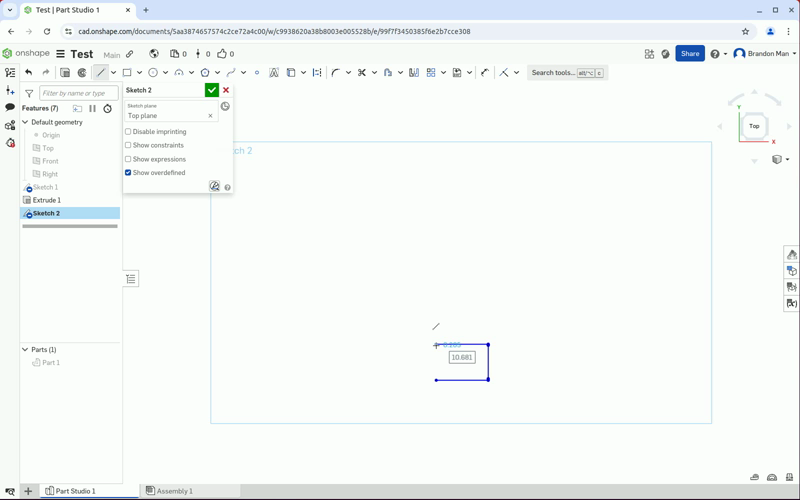
scroll(6)
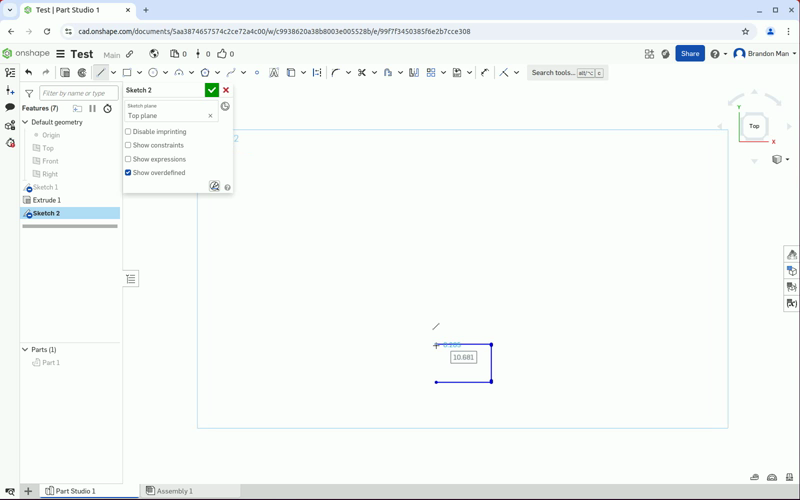
scroll(6)
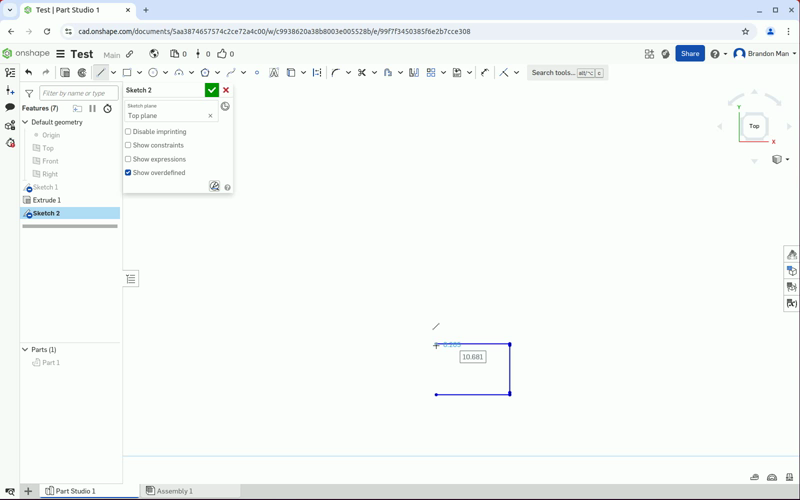
scroll(6)
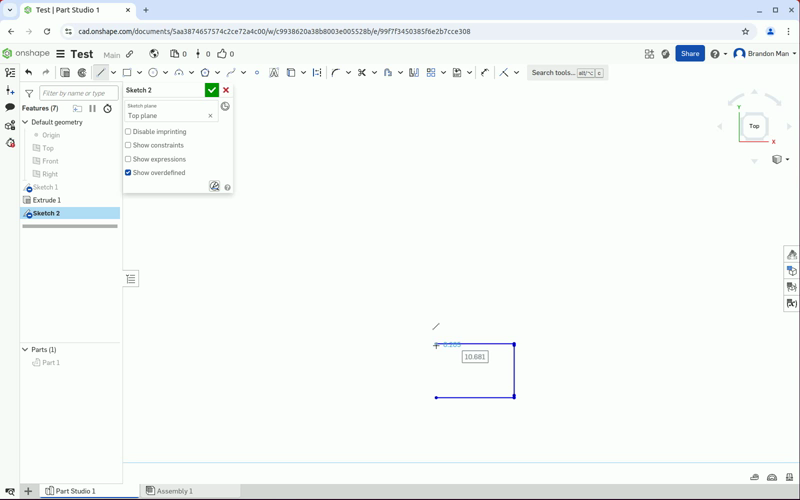
scroll(6)
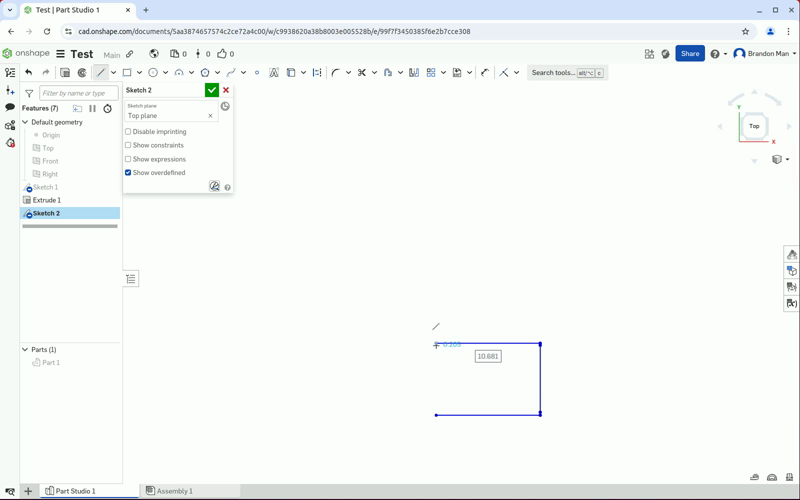
scroll(6)
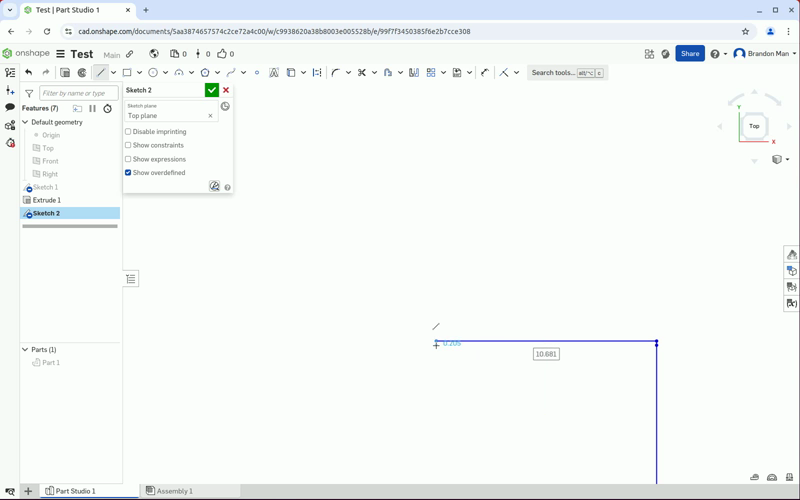
scroll(6)
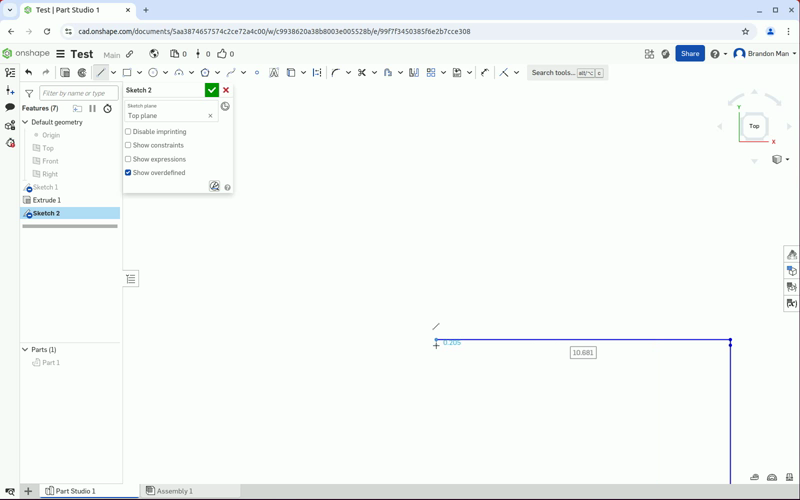
scroll(6)
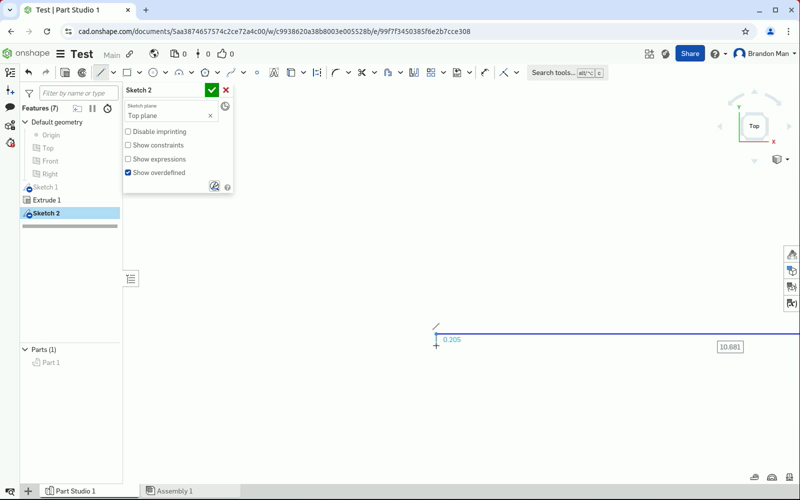
click(436, 345)
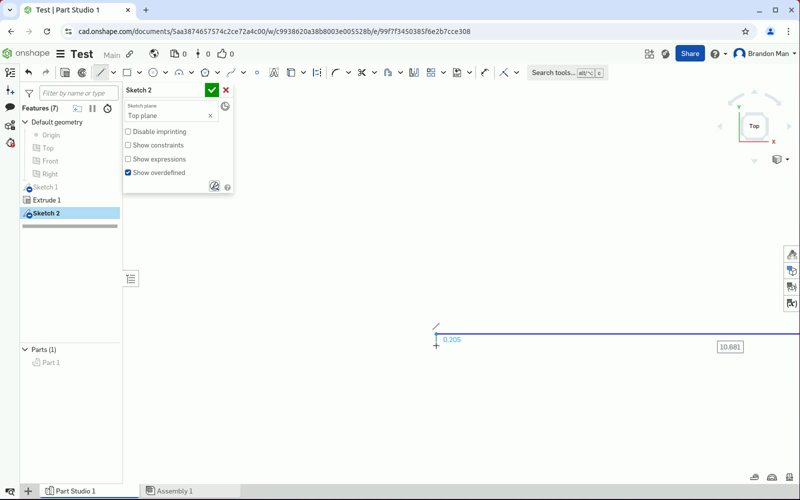
scroll(-6)
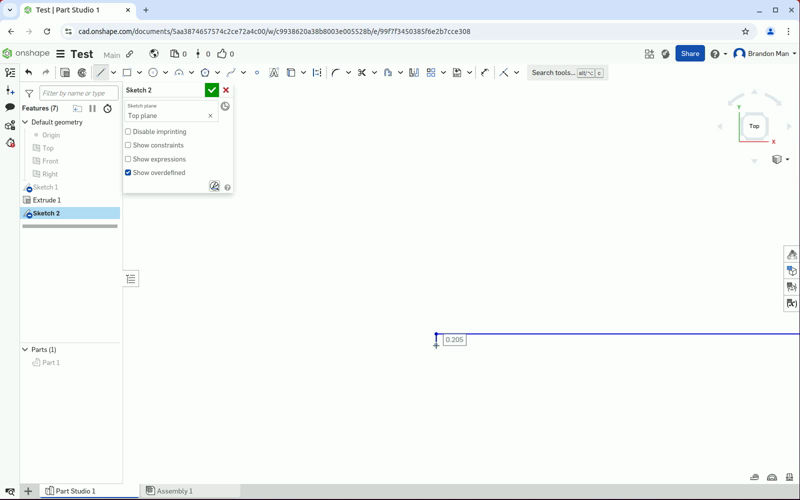
scroll(-6)
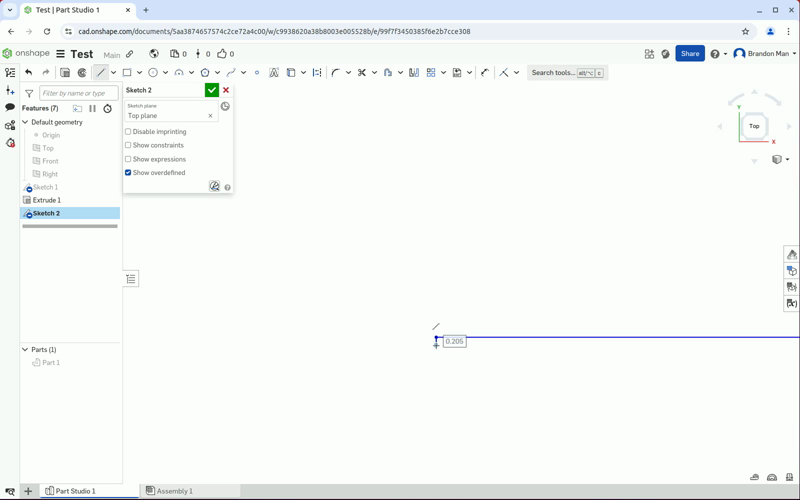
scroll(-6)
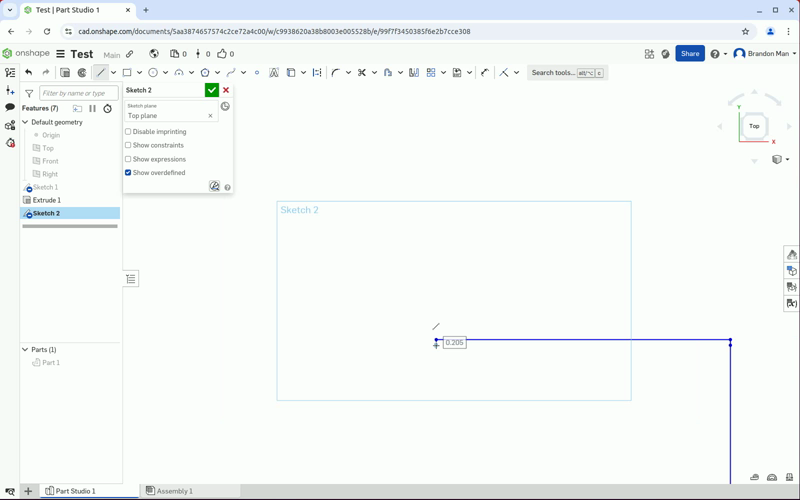
scroll(-6)
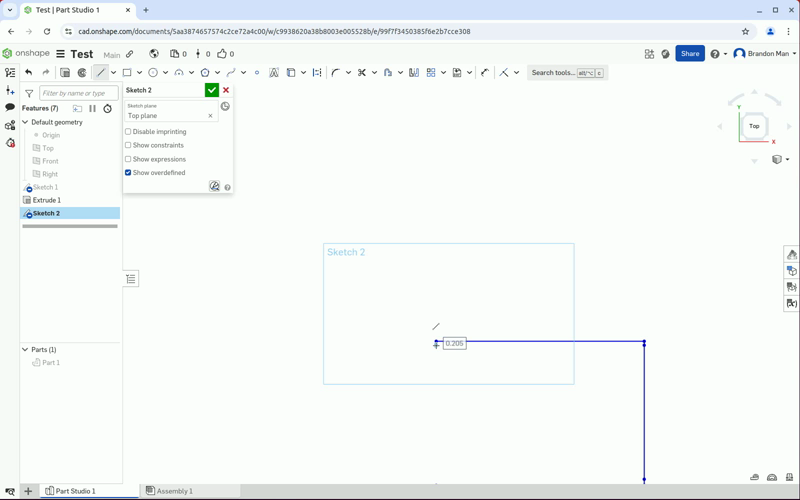
scroll(-6)
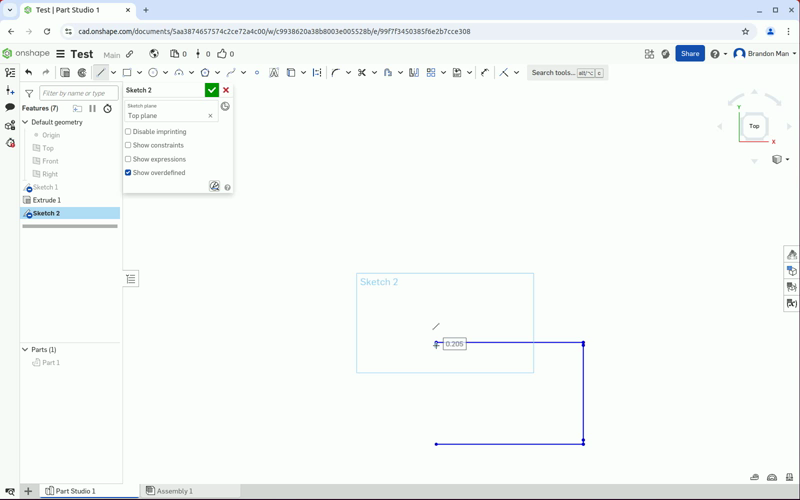
scroll(-6)
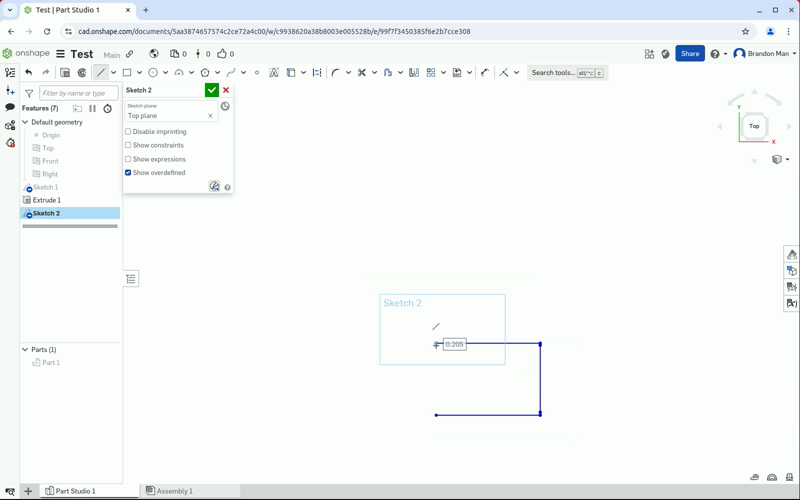
scroll(-6)
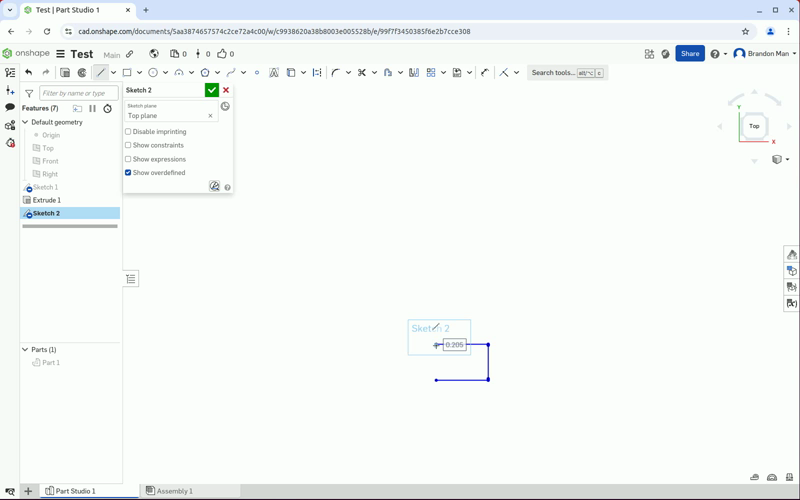
key_up(shift)
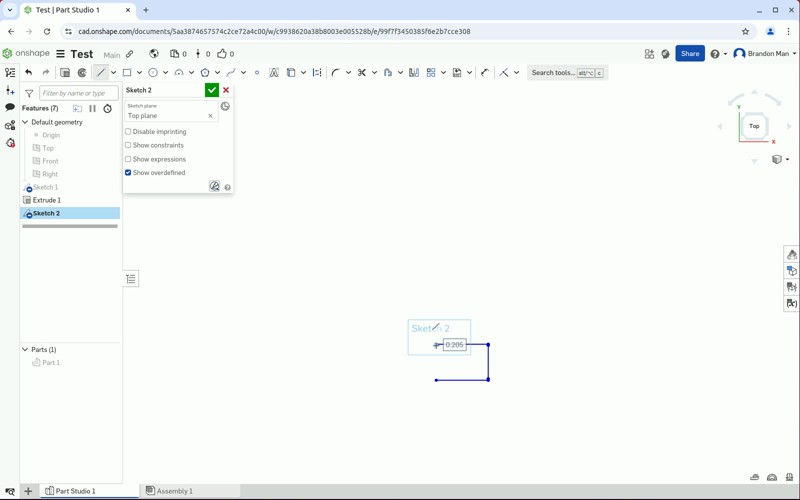
key_down(shift)
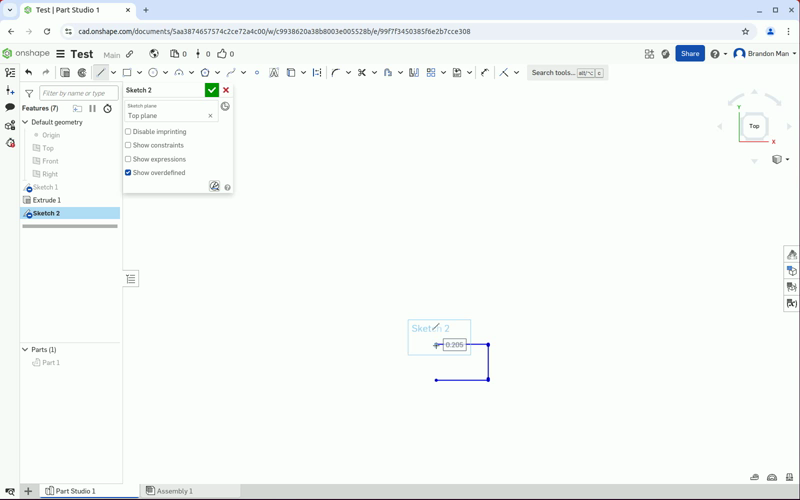
mouse_move(466, 345)
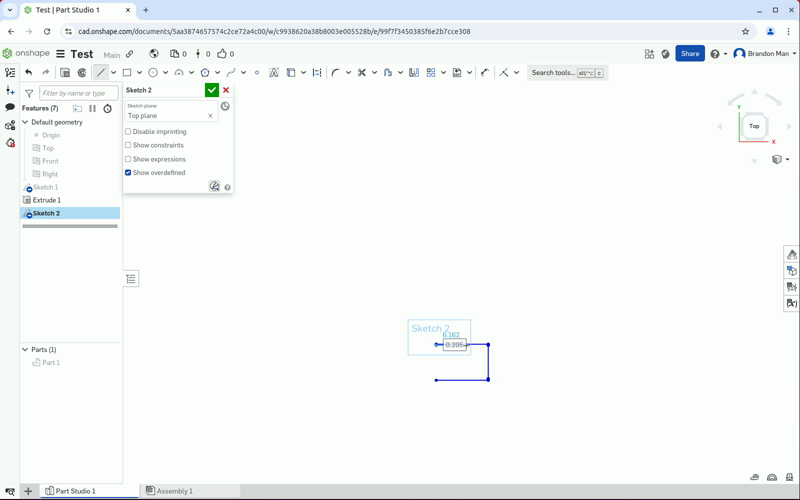
mouse_move(436, 378)
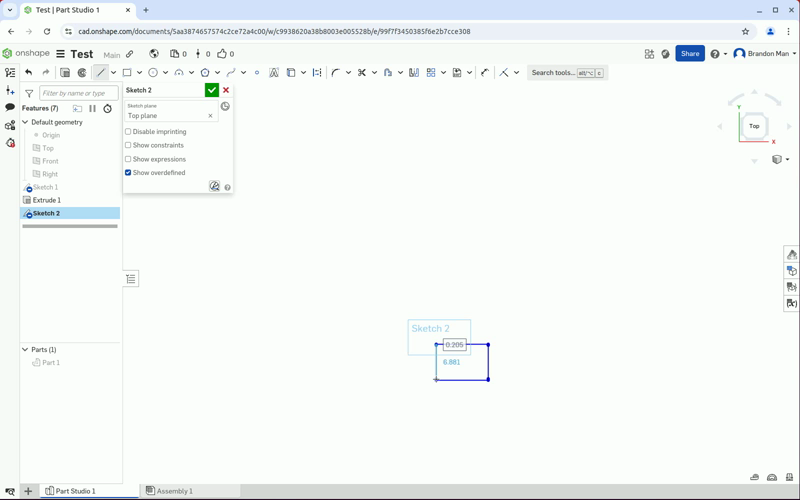
scroll(6)
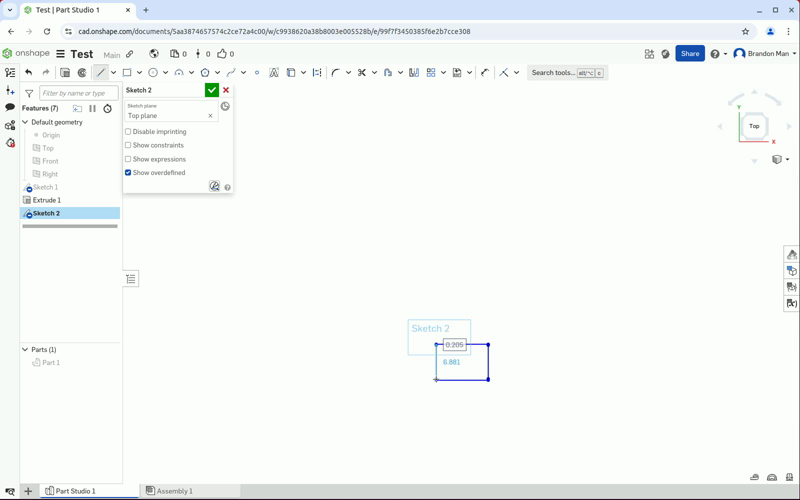
scroll(6)
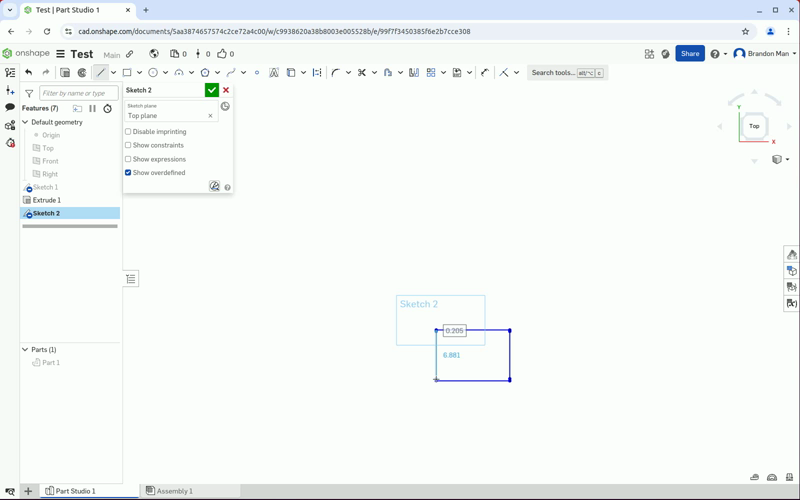
scroll(6)
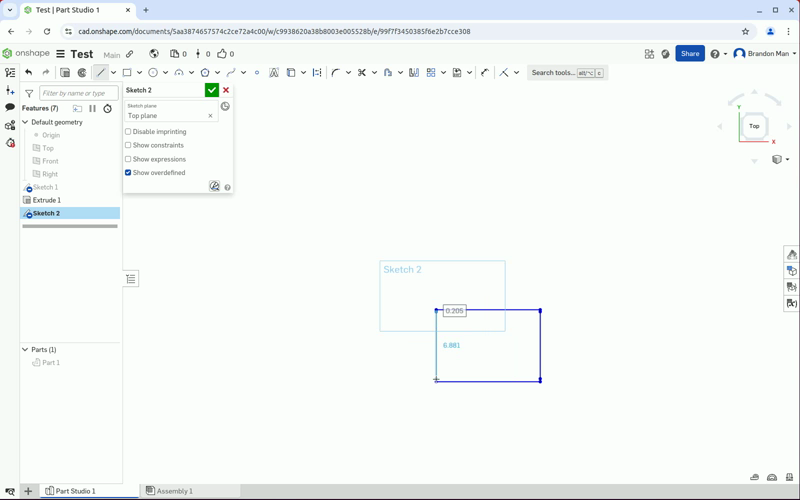
scroll(6)
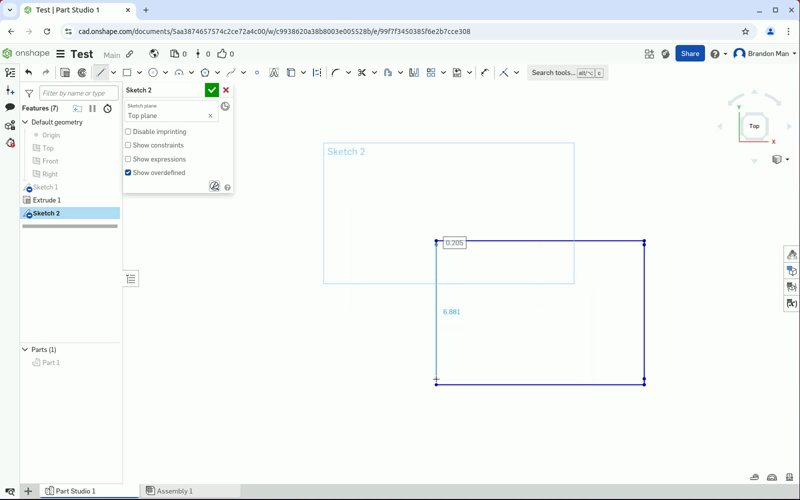
scroll(6)
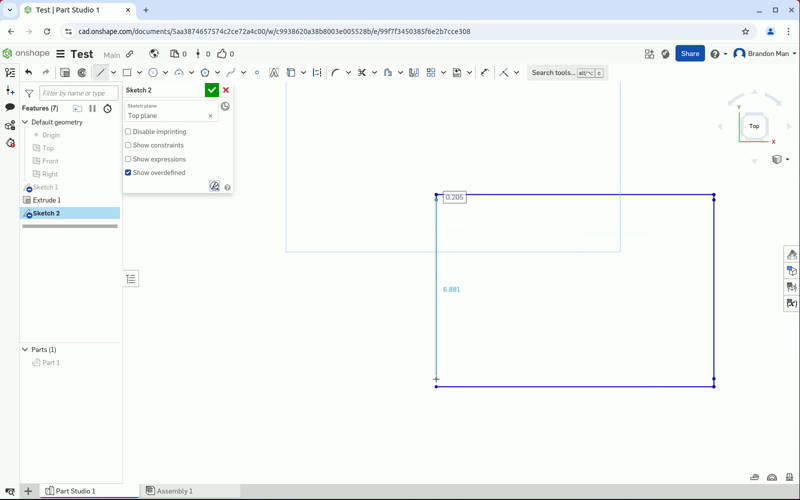
scroll(6)
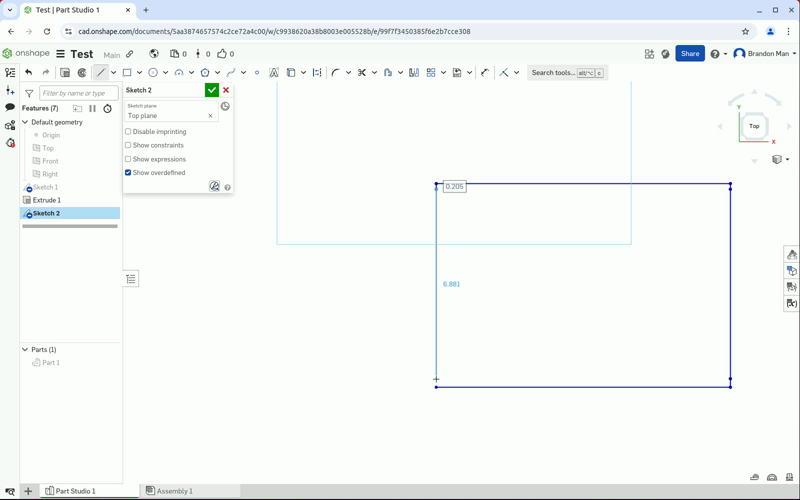
scroll(6)
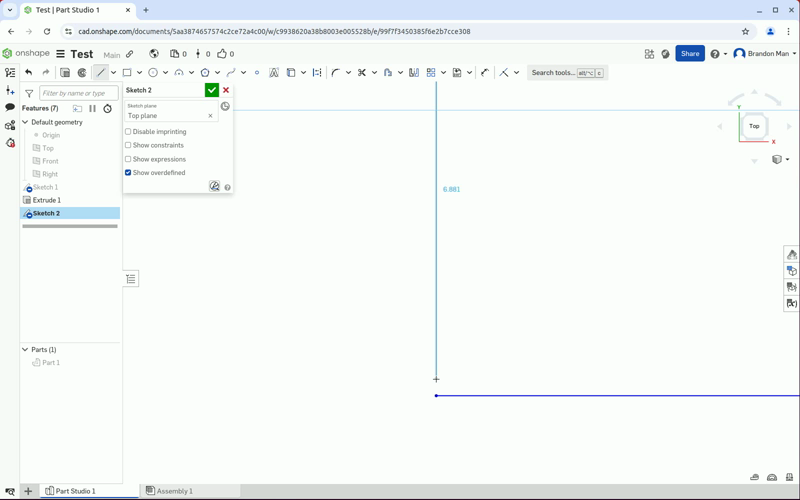
click(436, 378)
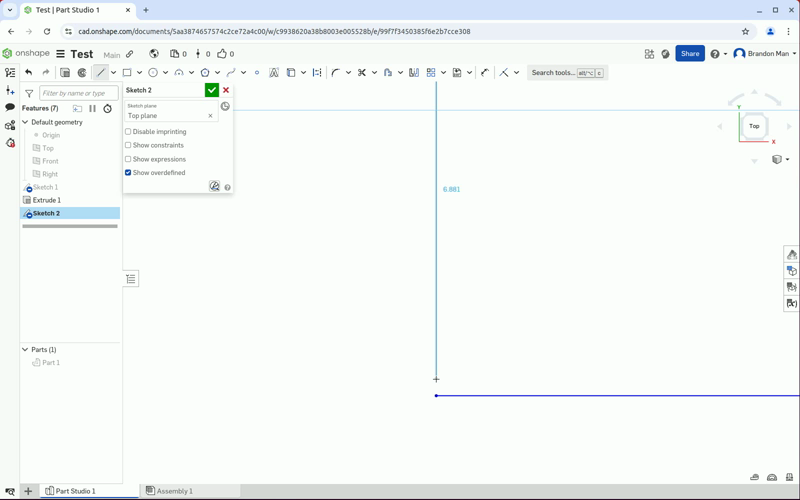
scroll(-6)
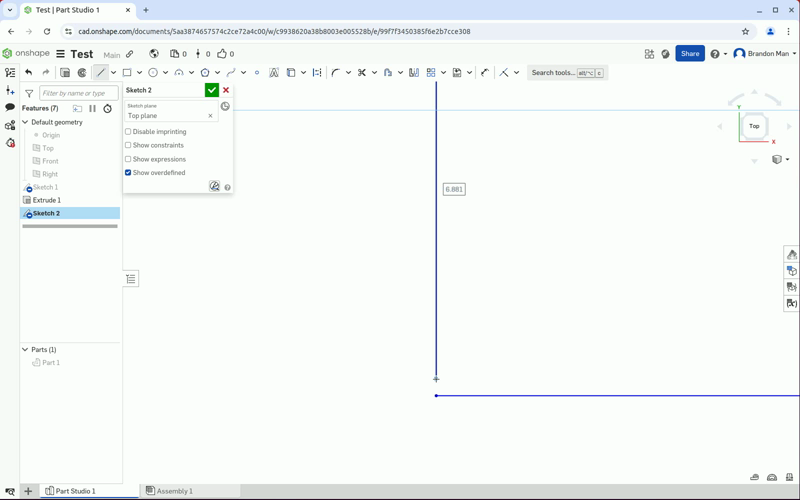
scroll(-6)
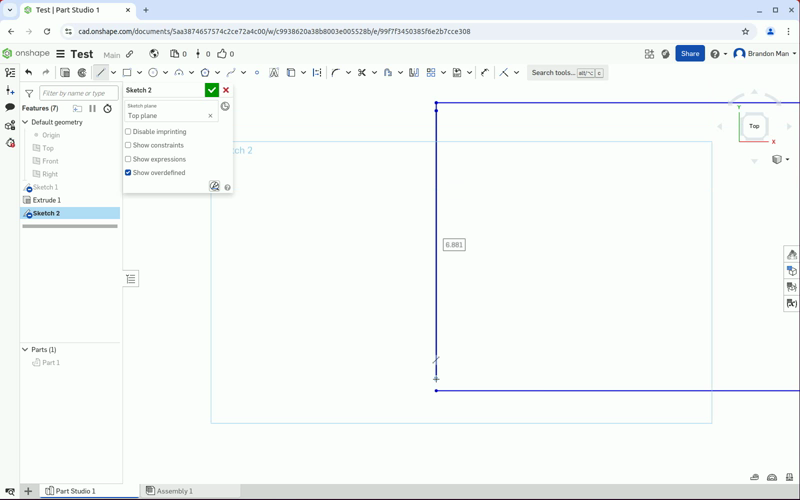
scroll(-6)
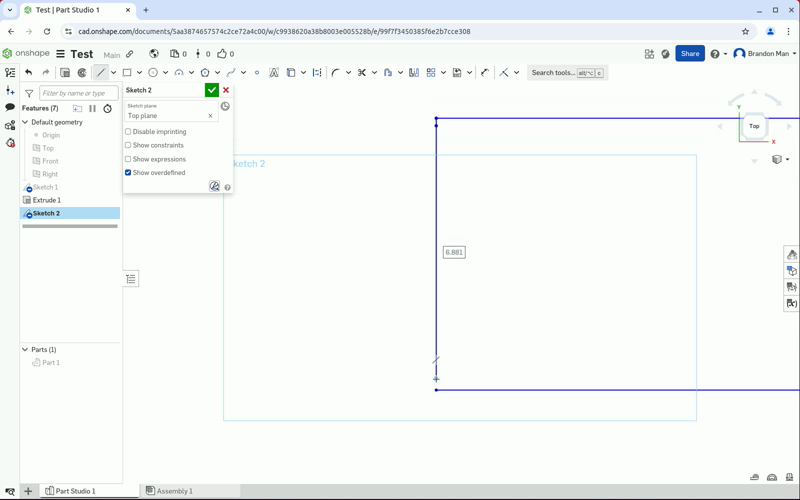
scroll(-6)
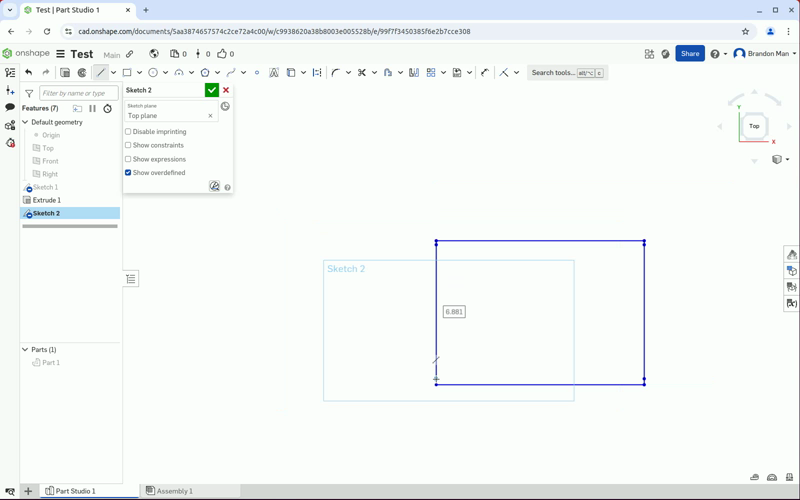
scroll(-6)
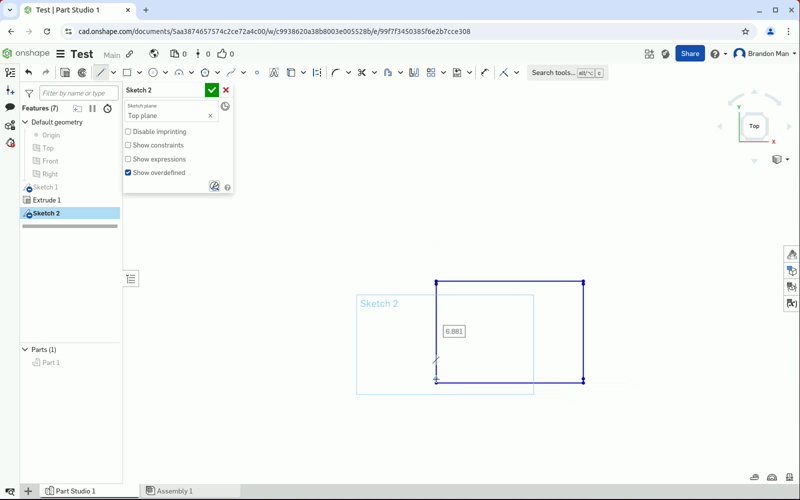
scroll(-6)
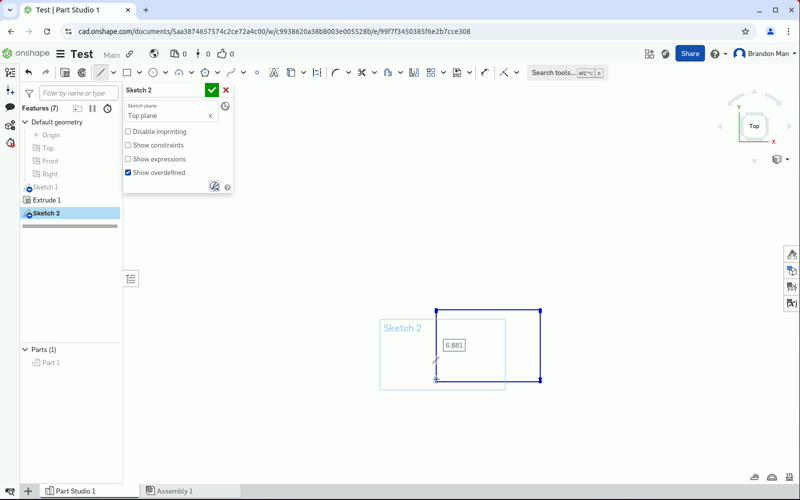
scroll(-6)
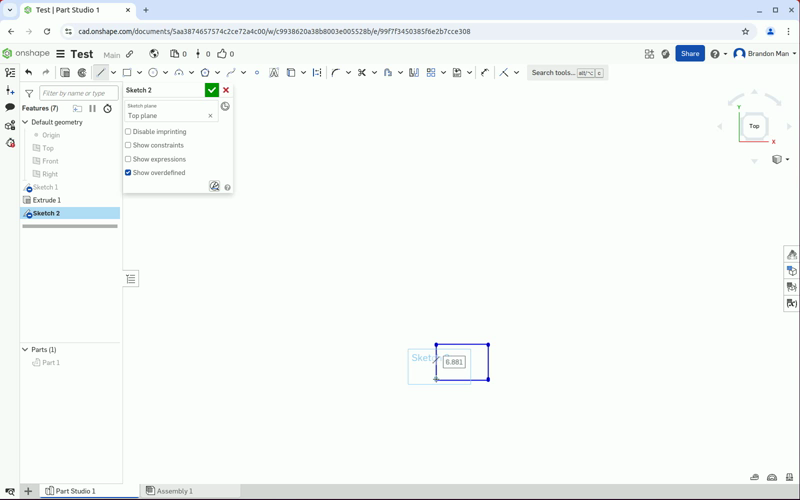
key_up(shift)
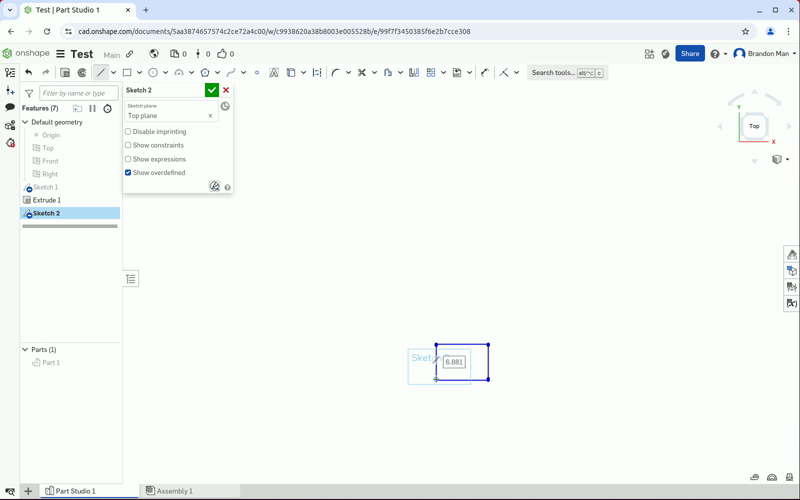
mouse_move(466, 378)
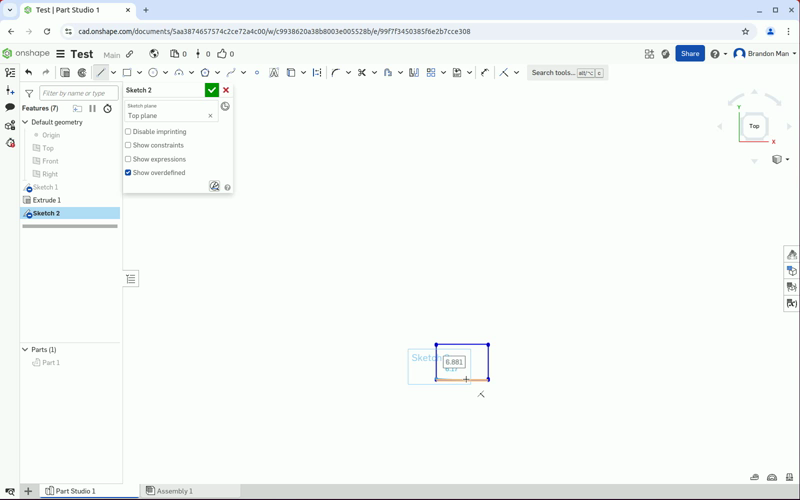
key_down(shift)
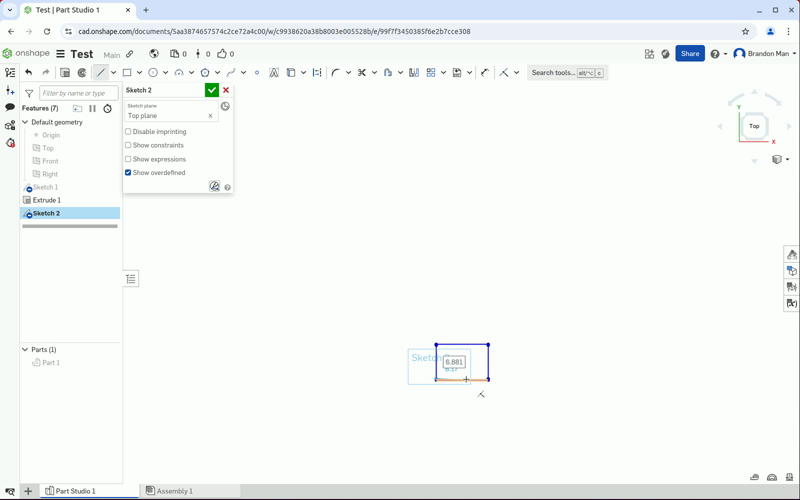
mouse_move(436, 380)
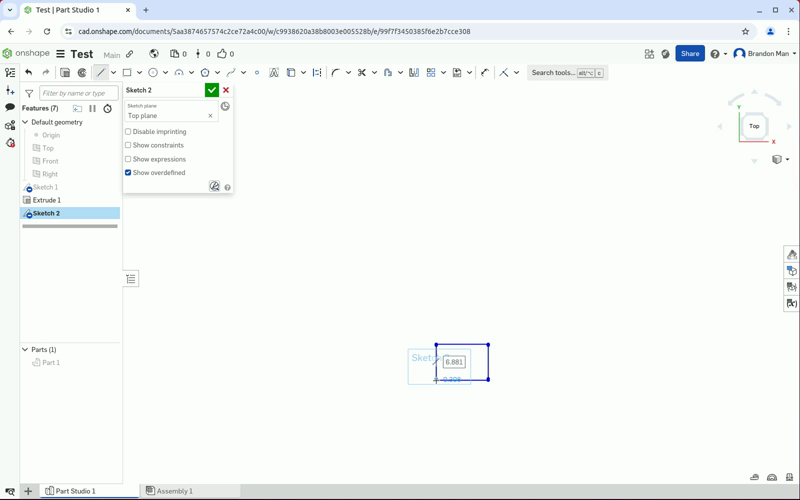
scroll(6)
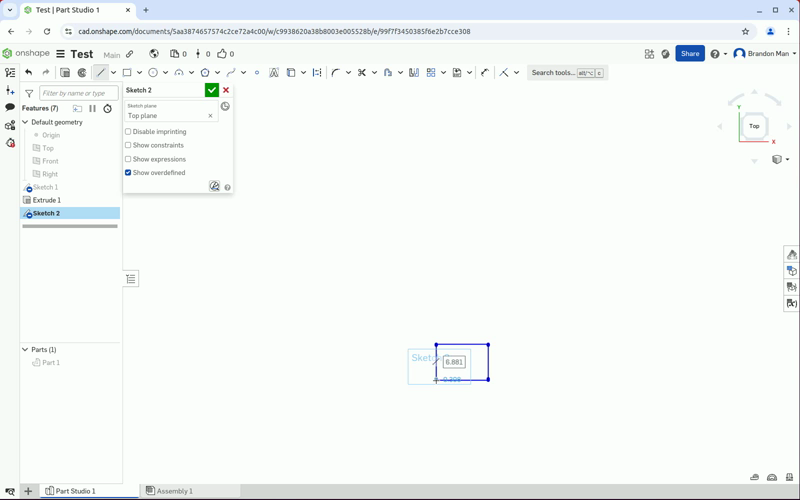
scroll(6)
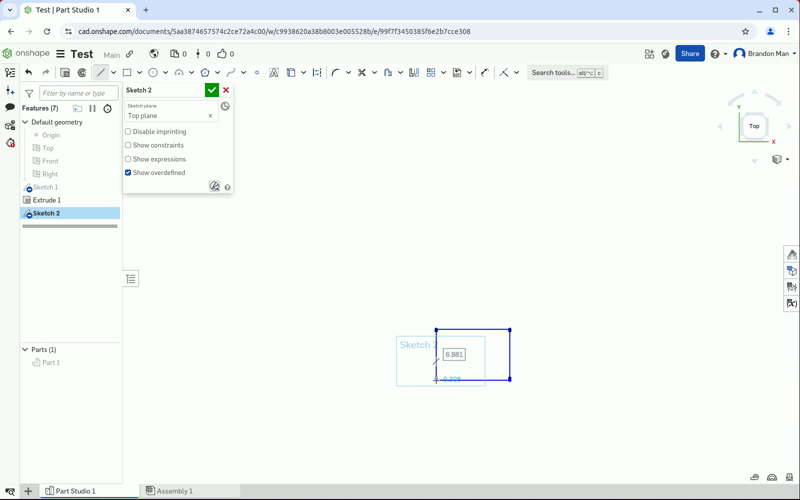
scroll(6)
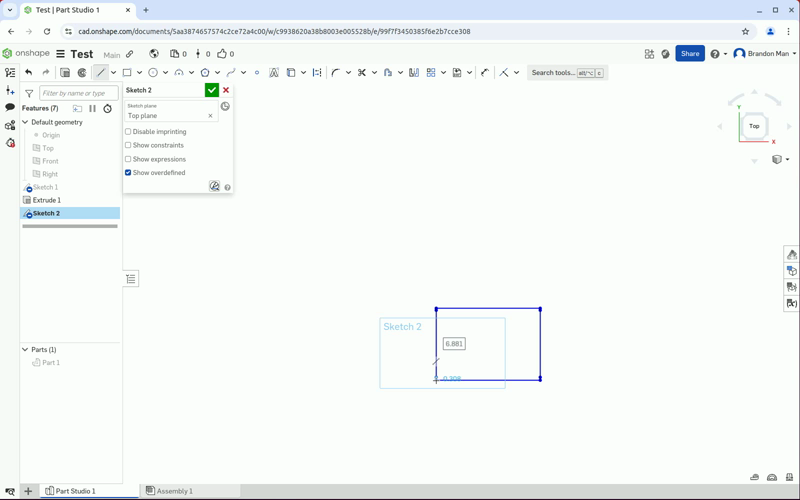
scroll(6)
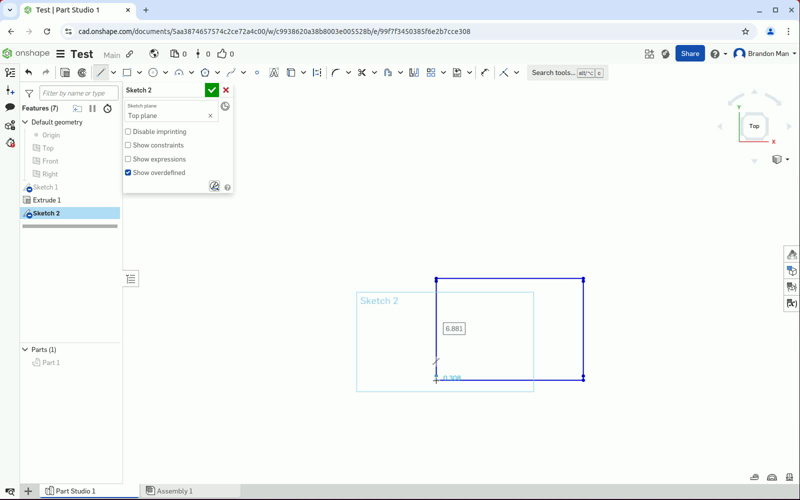
scroll(6)
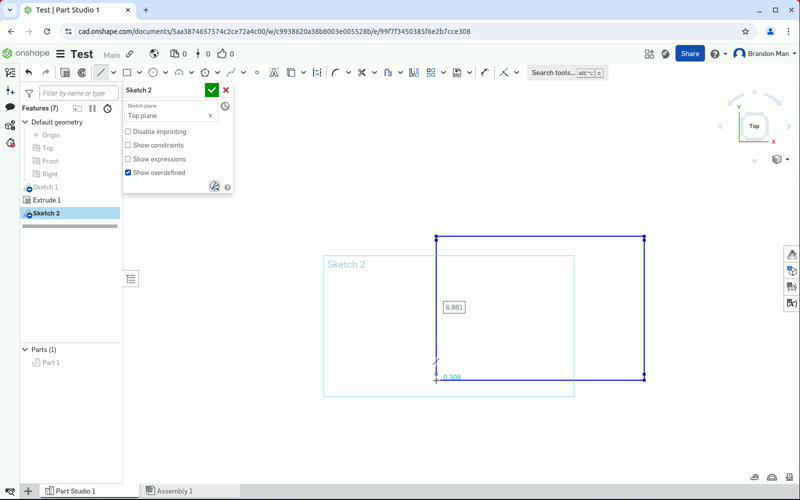
scroll(6)
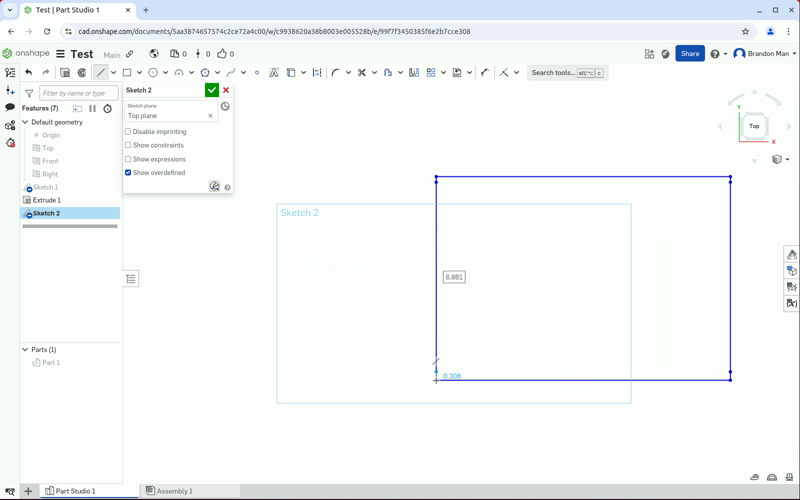
scroll(6)
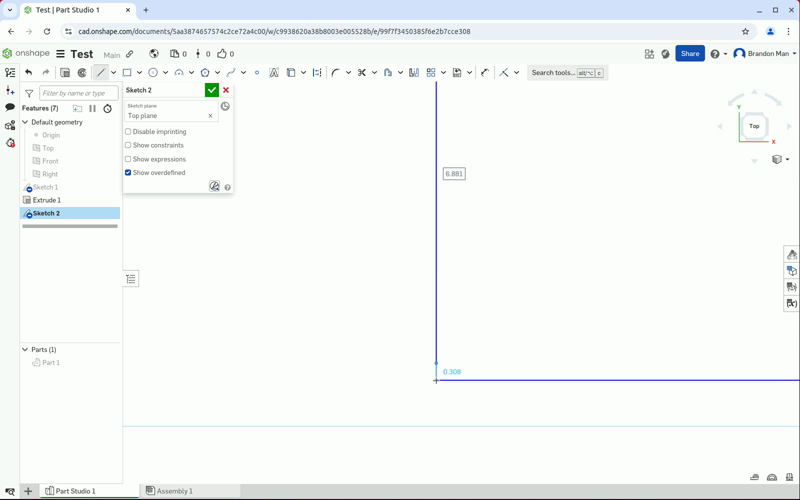
key_up(shift)
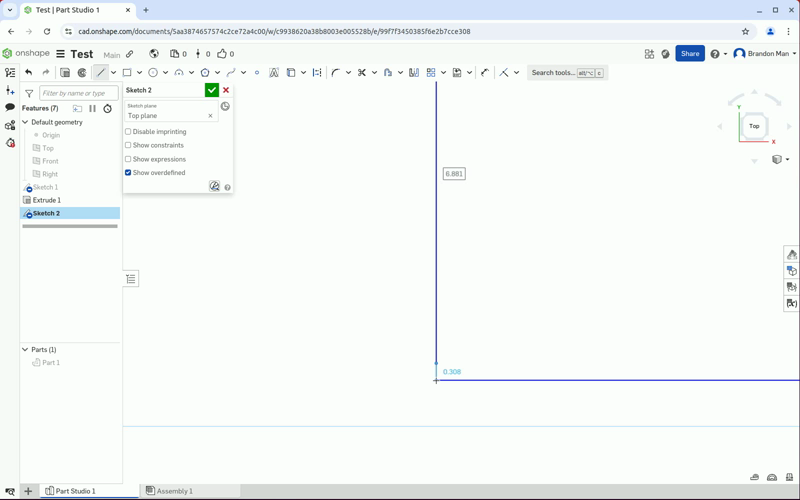
click(436, 380)
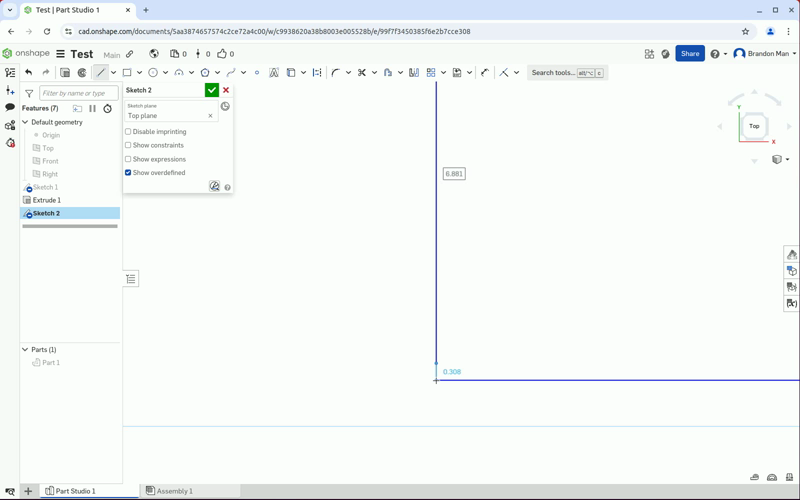
scroll(-6)
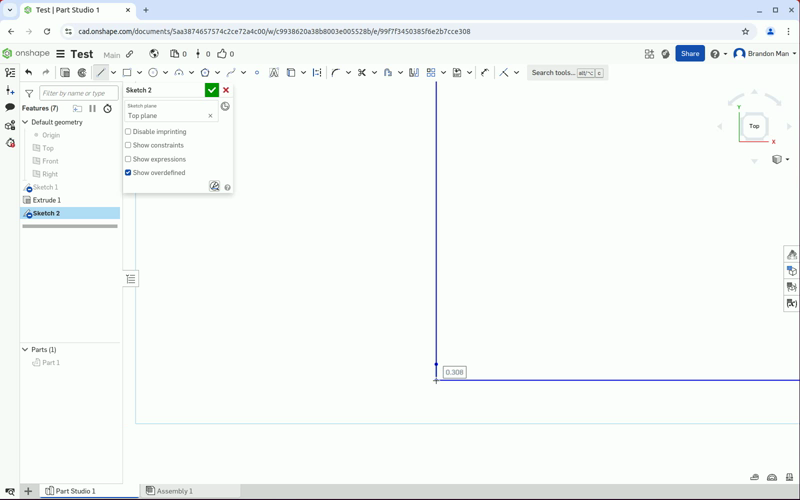
scroll(-6)
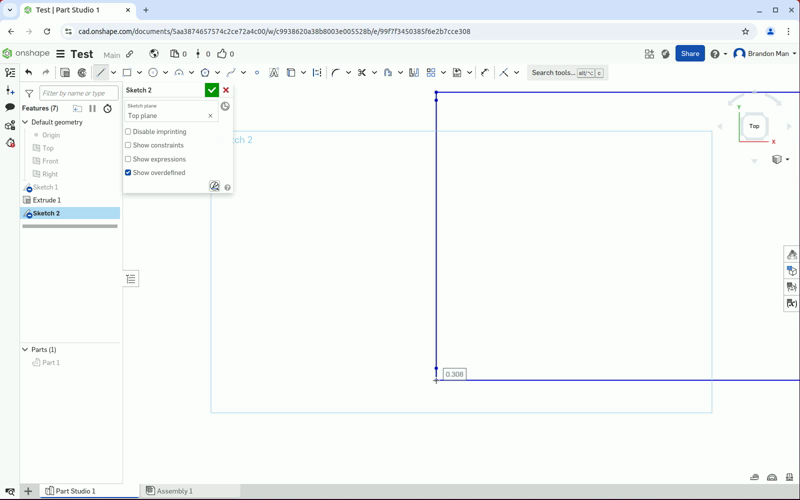
scroll(-6)
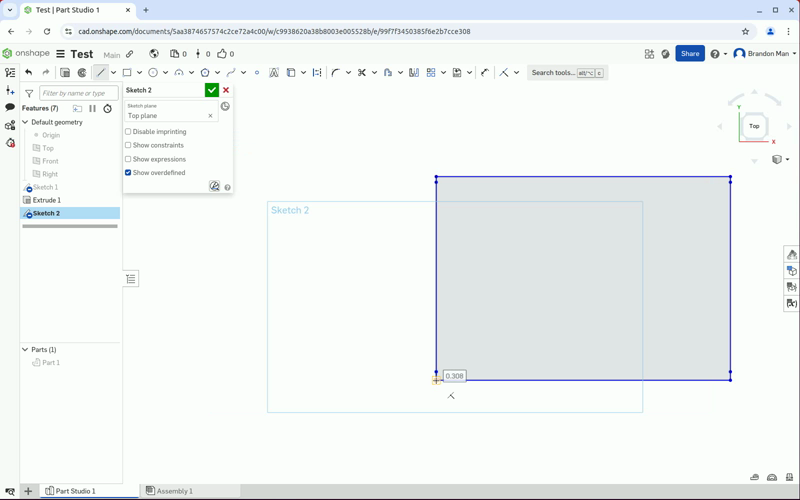
scroll(-6)
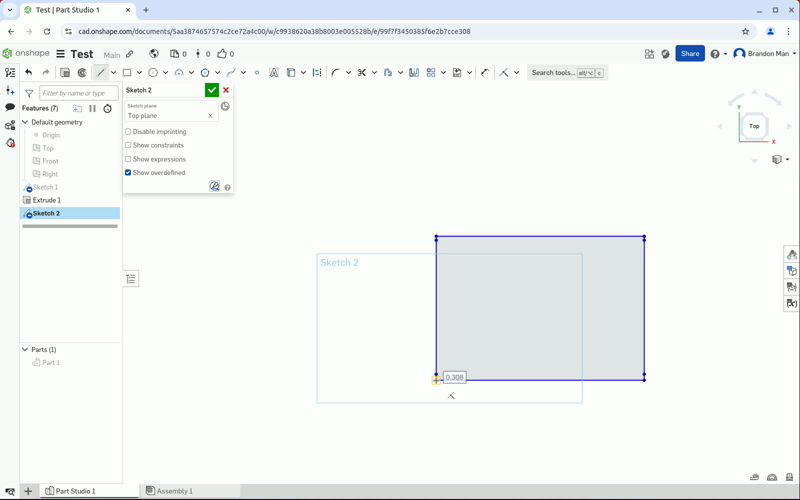
scroll(-6)
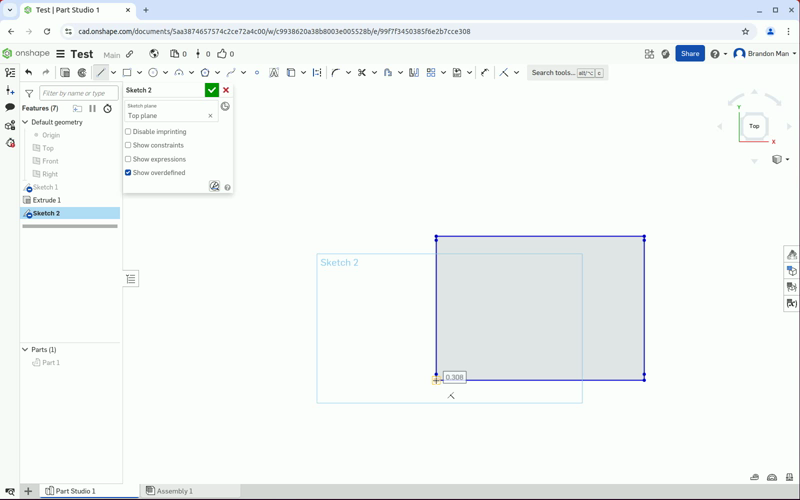
scroll(-6)
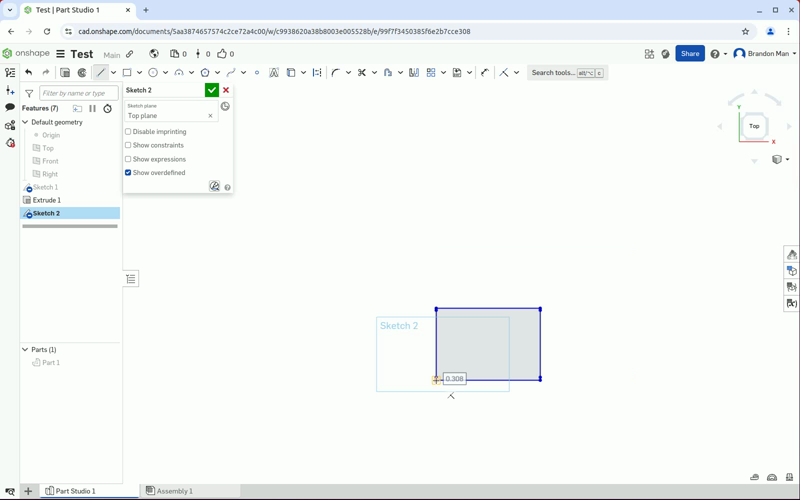
scroll(-6)
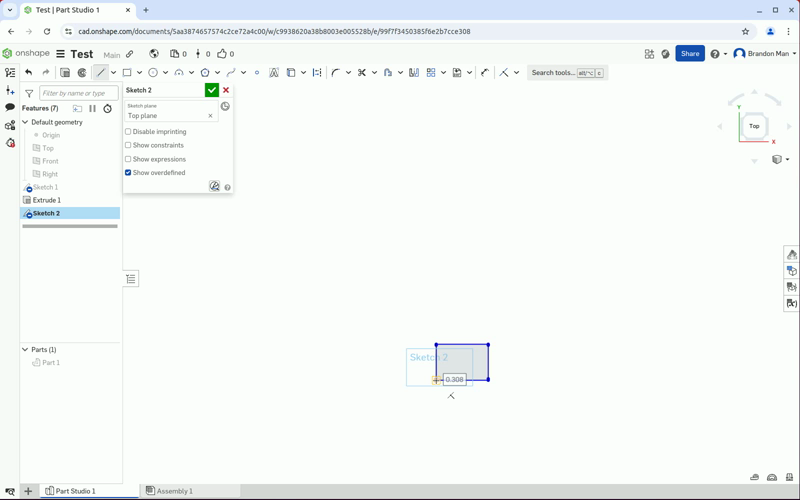
key(esc)
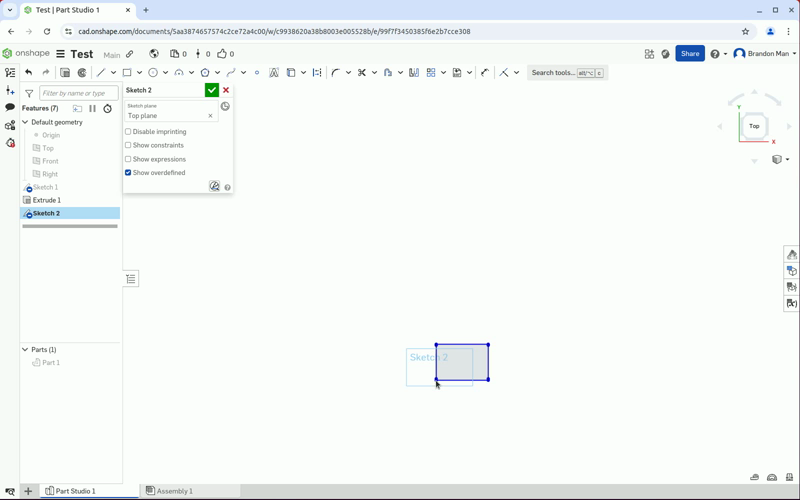
mouse_move(459, 361)
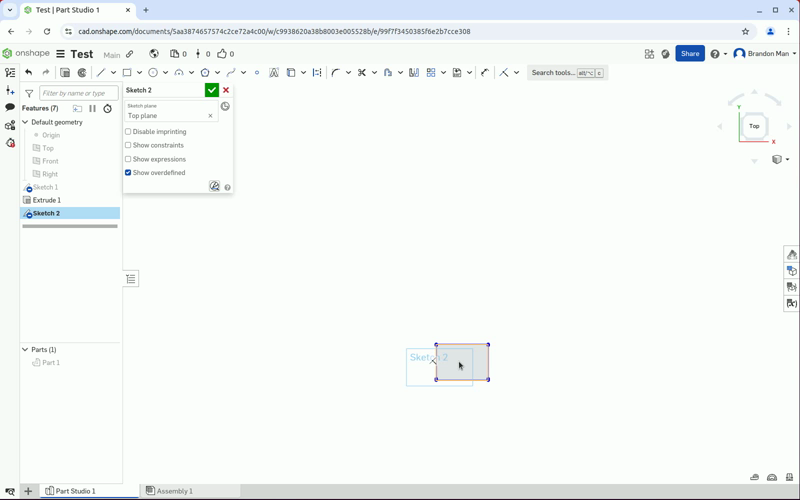
click(459, 361)
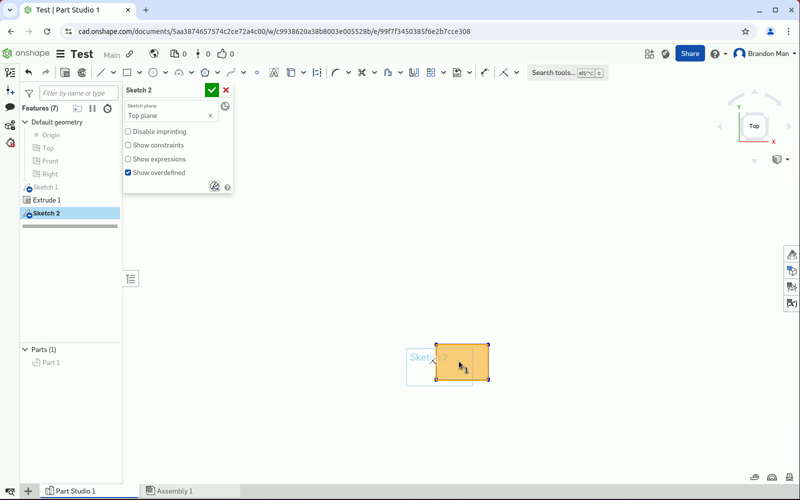
mouse_move(73, 352)
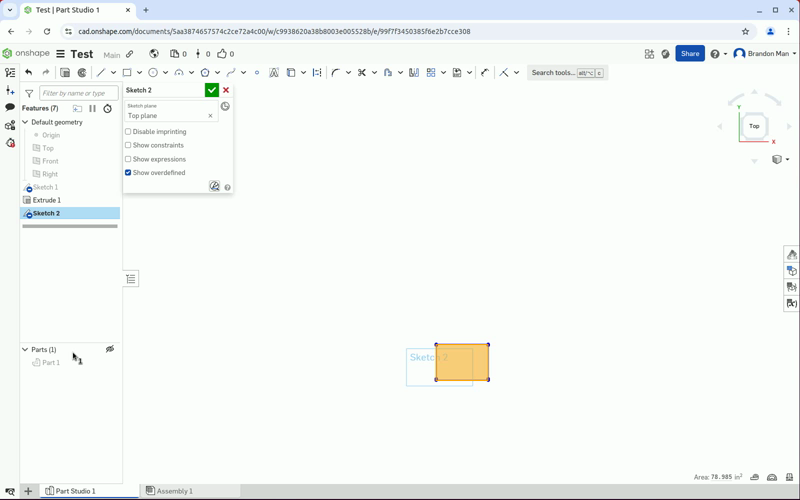
key(shift+y)
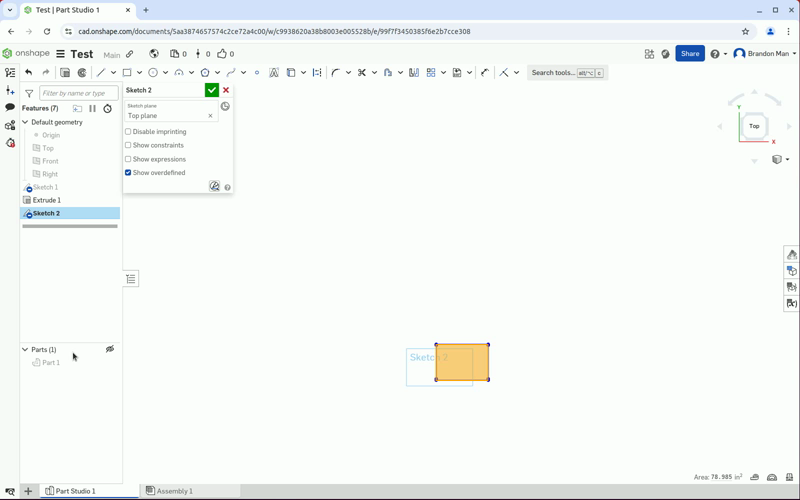
key(shift+e)
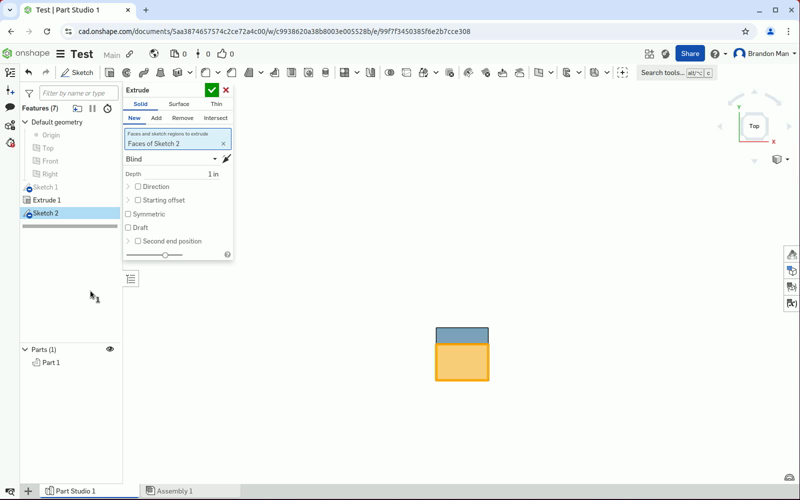
mouse_move(143, 106)
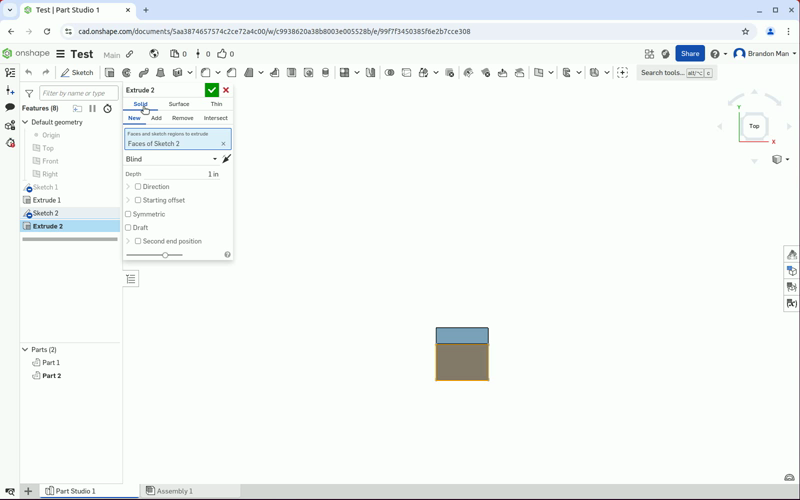
click(143, 106)
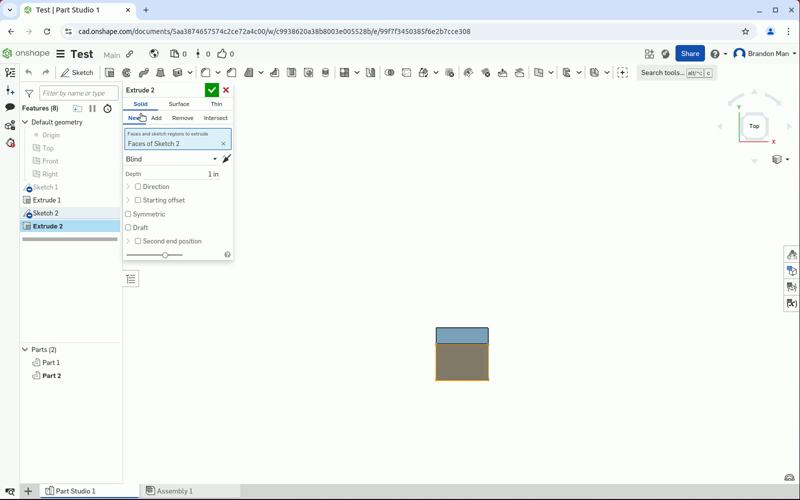
mouse_move(137, 120)
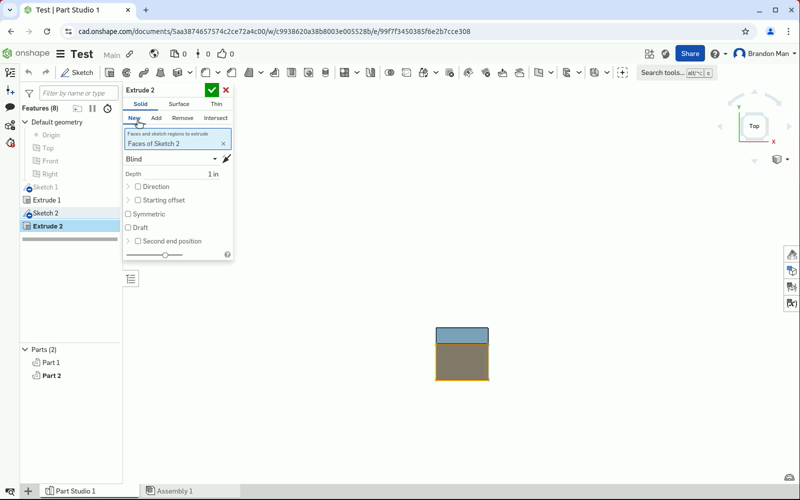
click(137, 120)
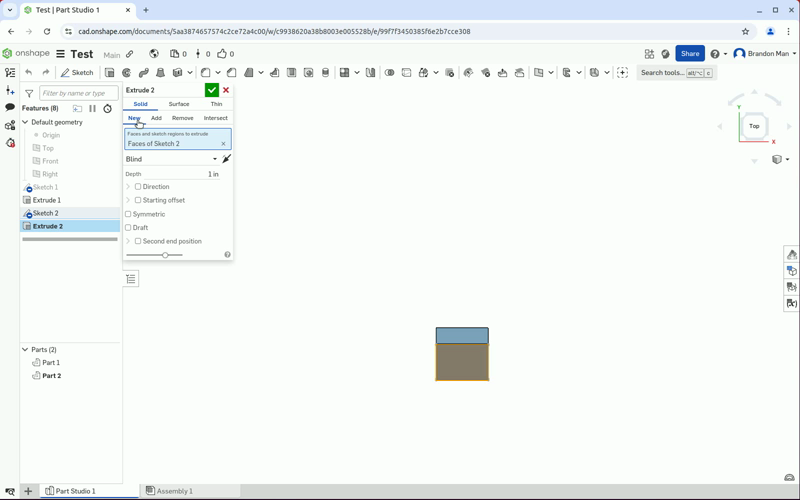
key(tab, 4)
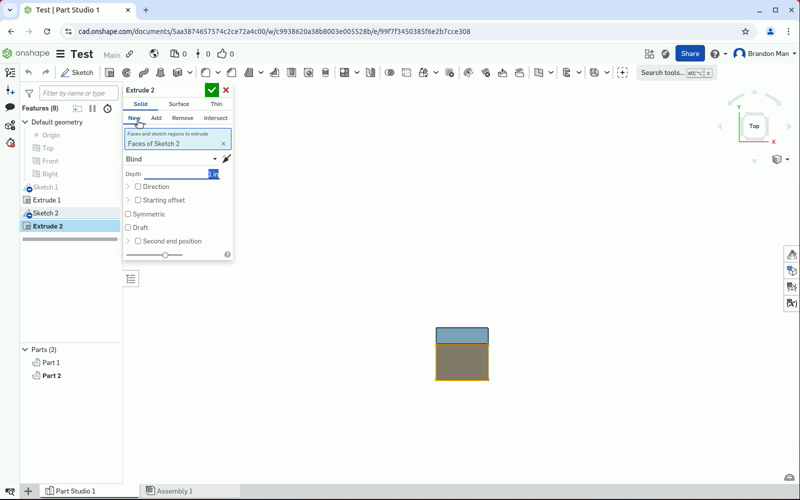
text(0.241)
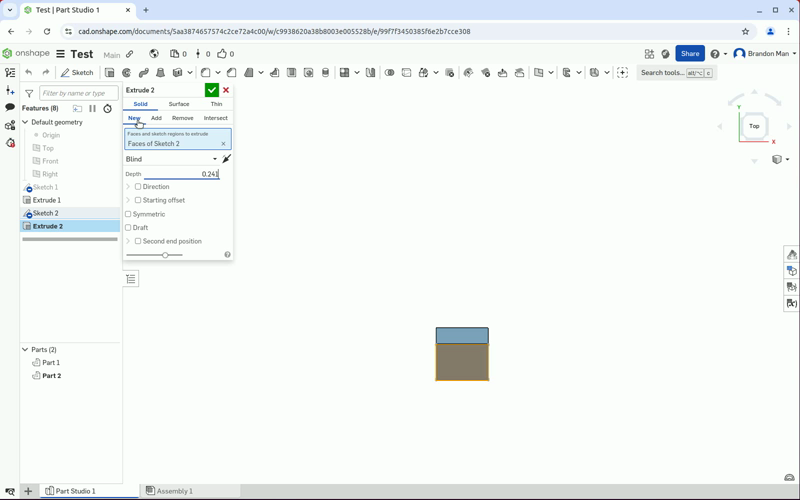
key(enter)
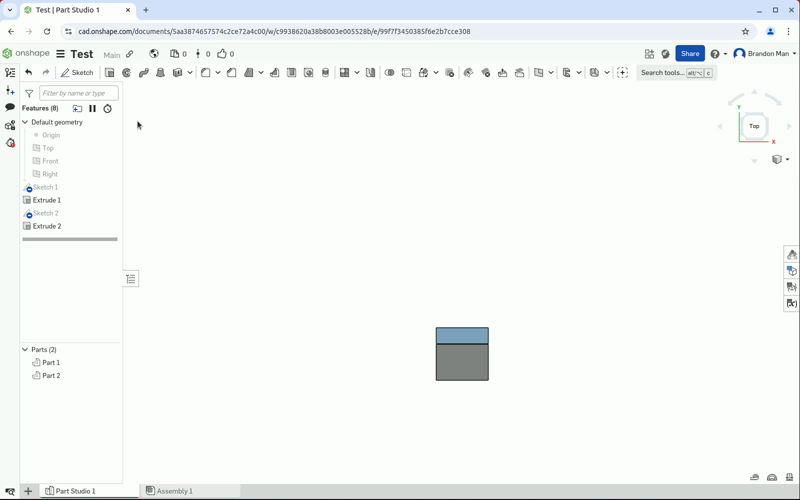
key(shift+h)
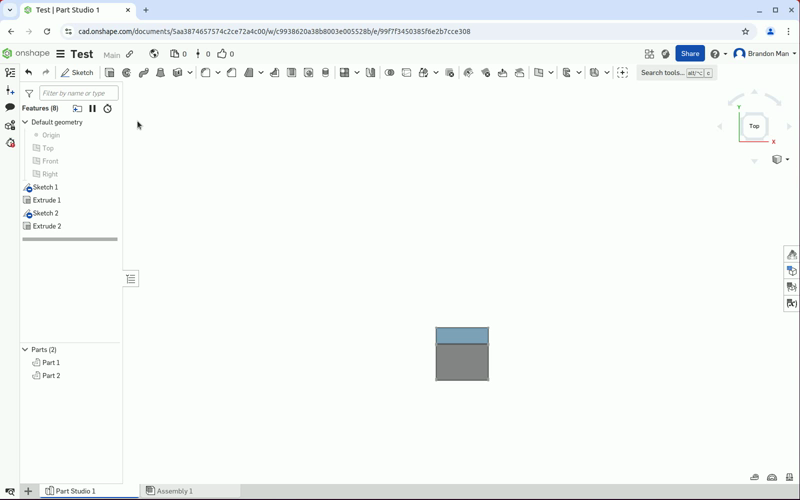
key(shift+h)
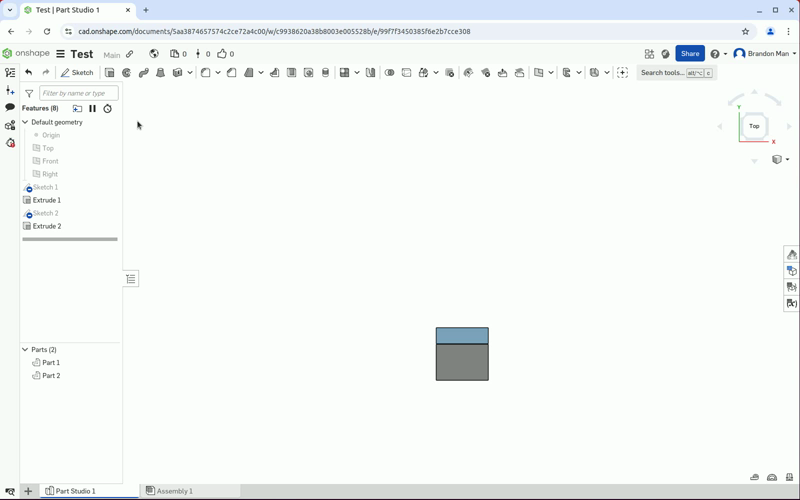
mouse_move(73, 189)
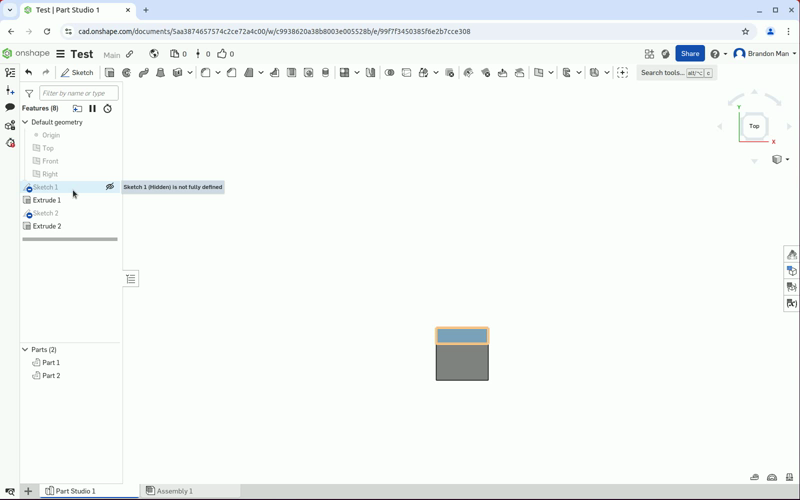
click(73, 189)
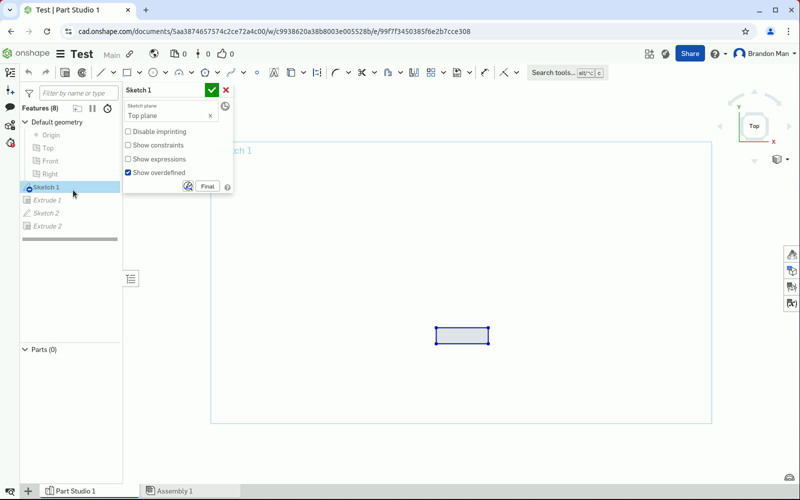
mouse_move(229, 92)
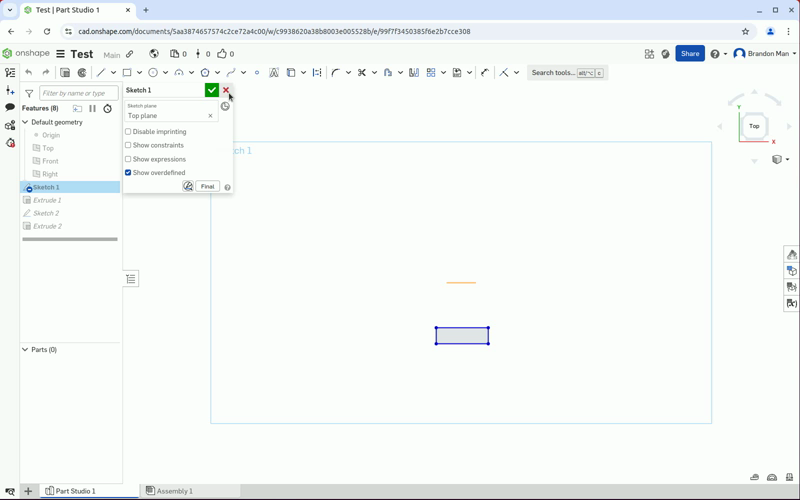
click(229, 92)
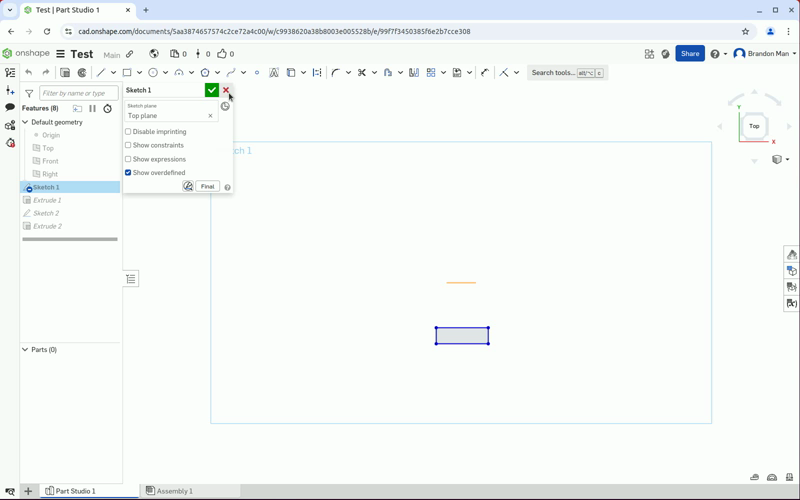
key(shift+s)
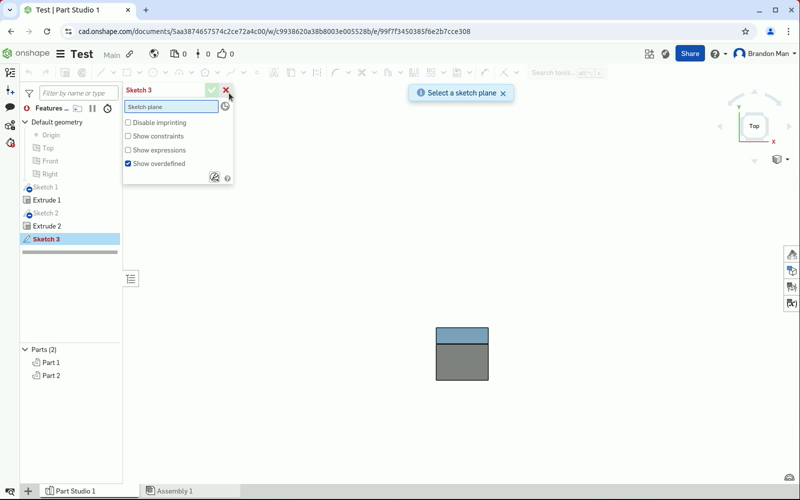
mouse_move(73, 150)
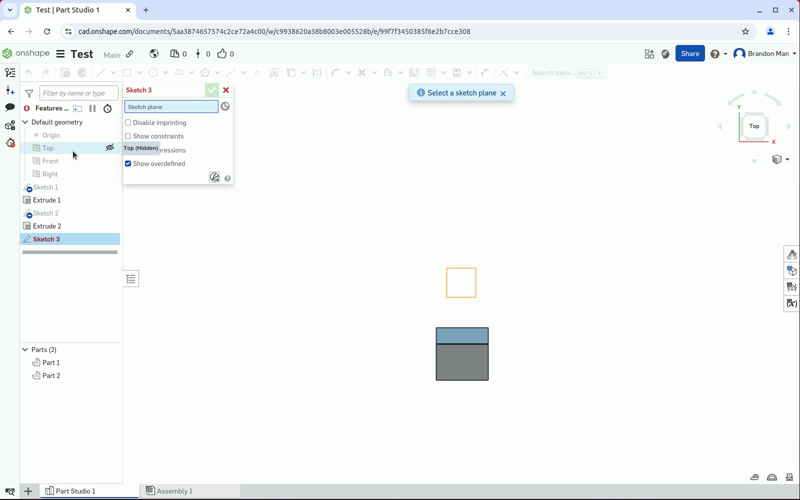
click(73, 150)
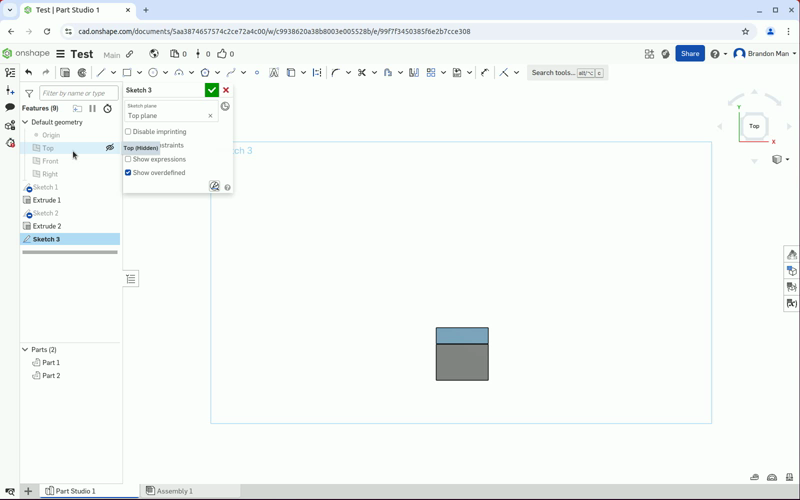
mouse_move(73, 352)
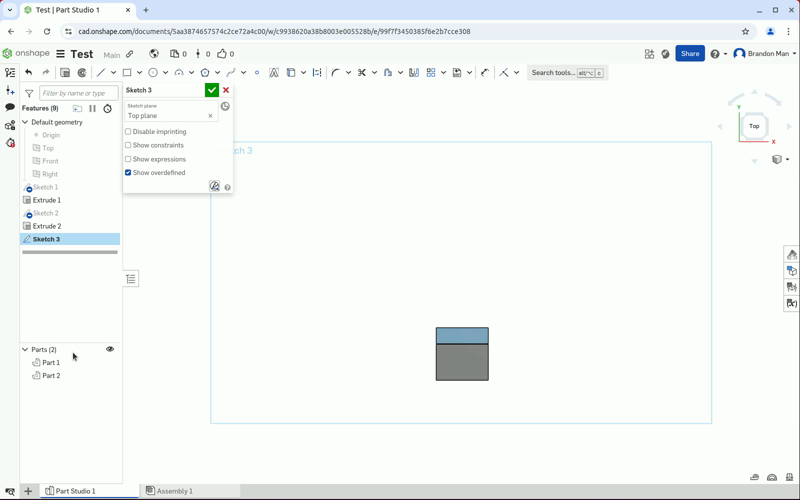
key(y)
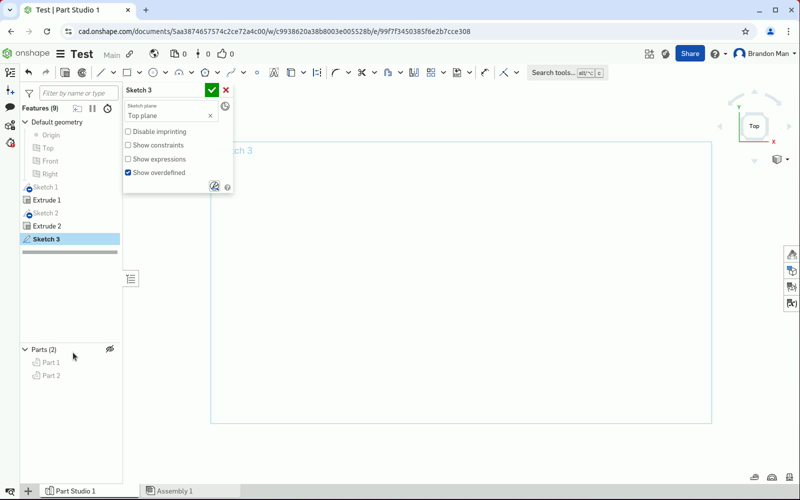
key(l)
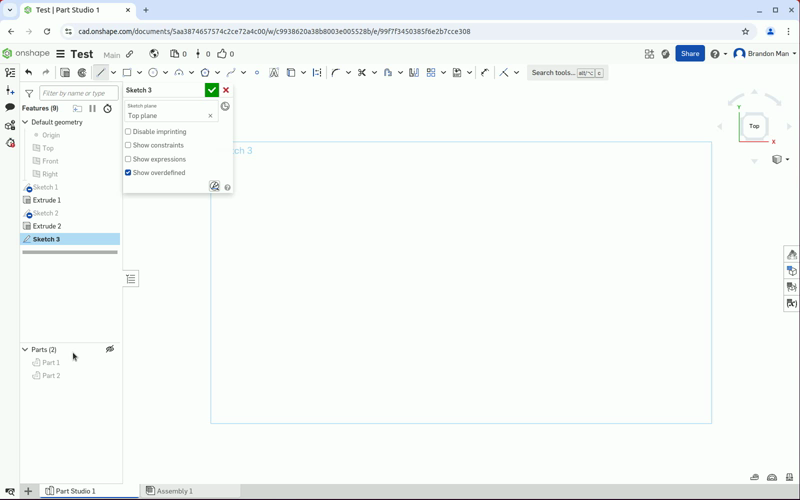
key_down(shift)
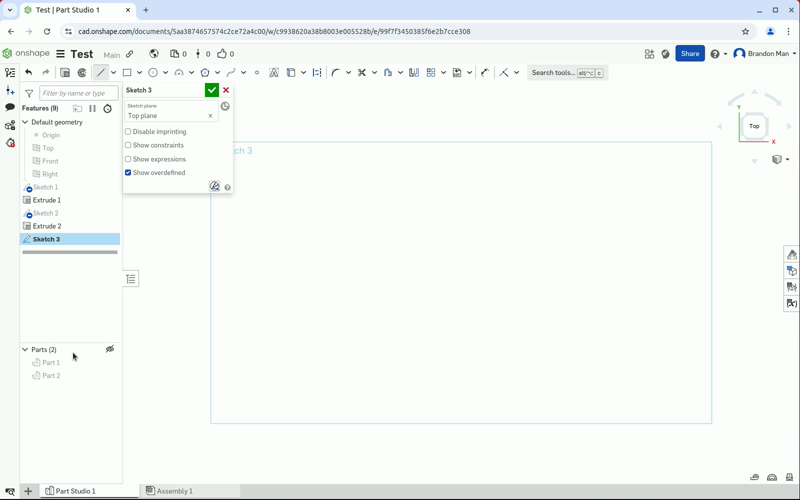
mouse_move(436, 395)
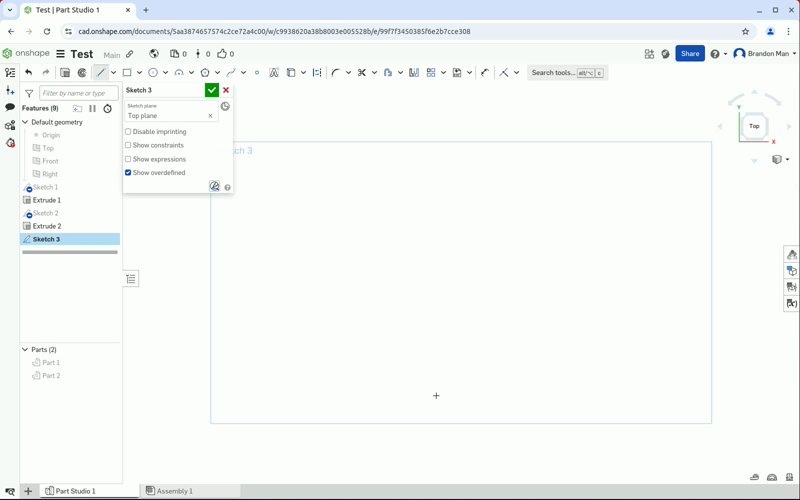
click(436, 395)
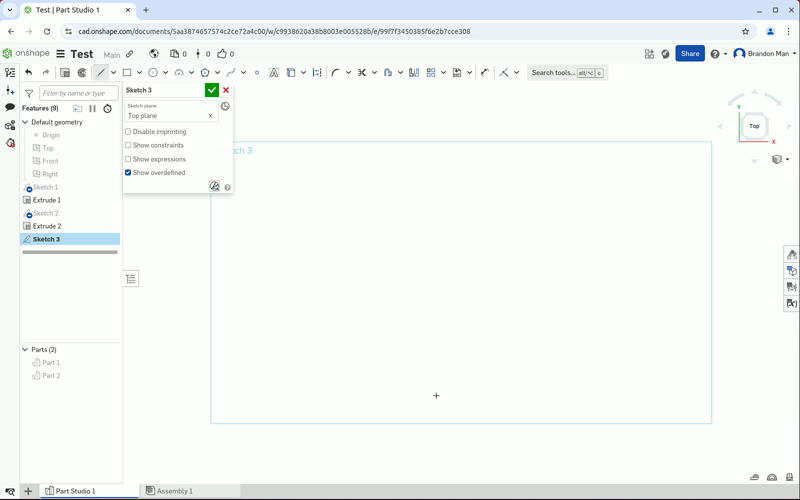
key_up(shift)
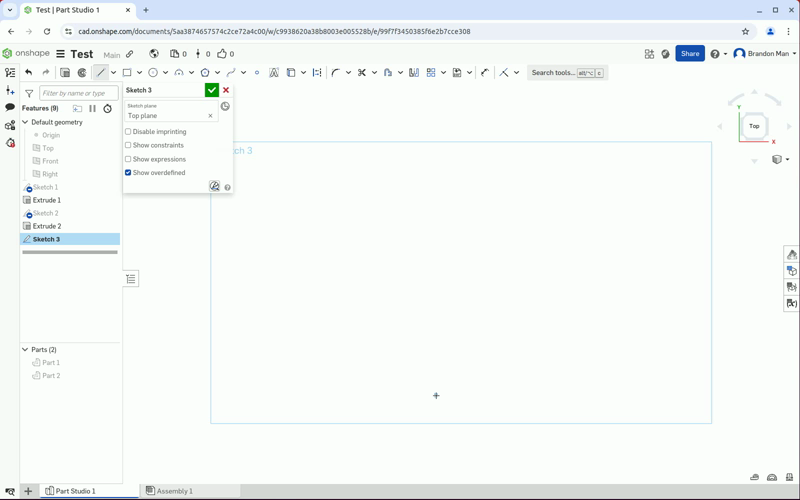
key_down(shift)
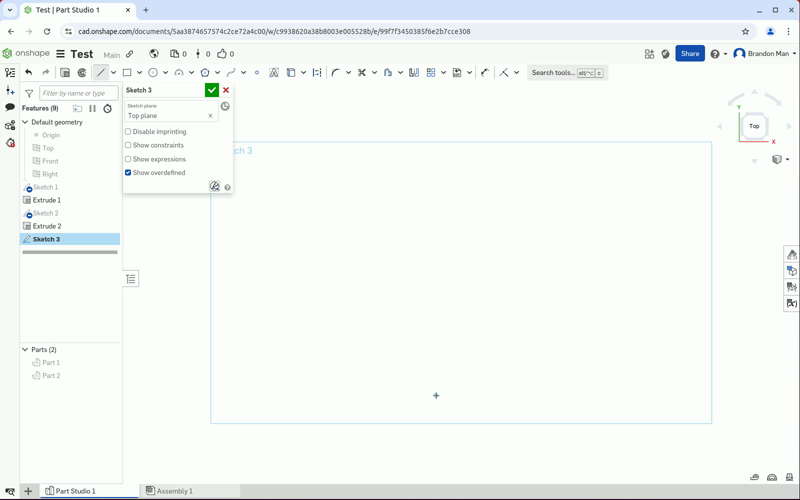
mouse_move(466, 395)
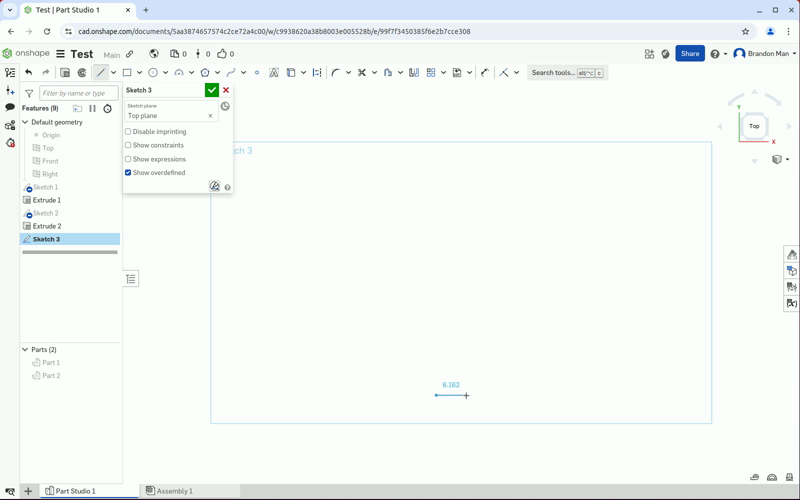
mouse_move(488, 395)
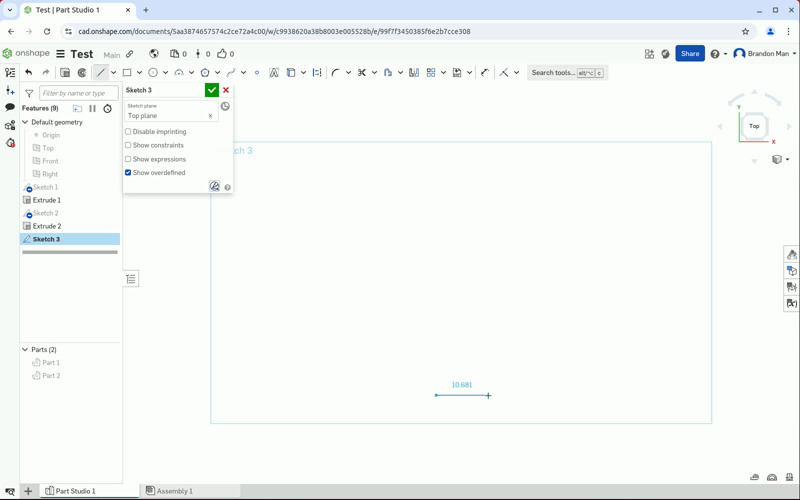
click(488, 395)
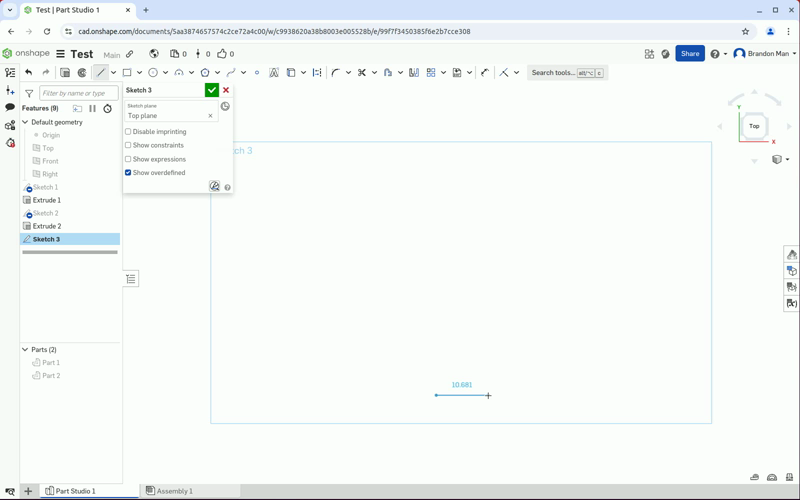
key_up(shift)
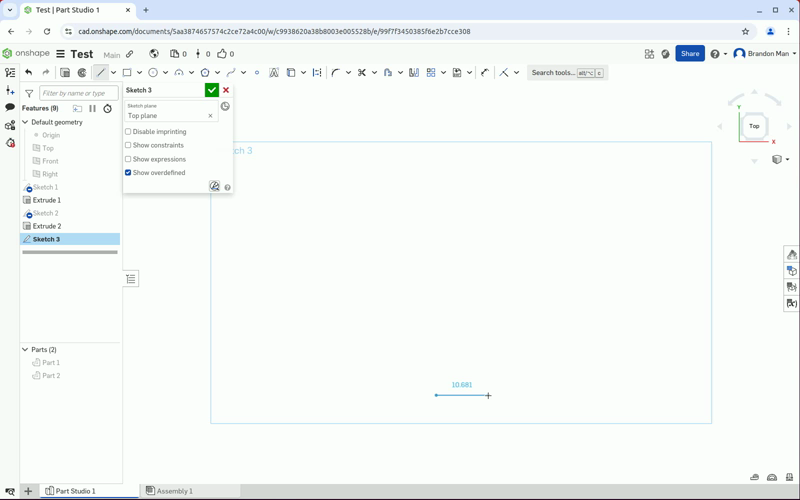
key_down(shift)
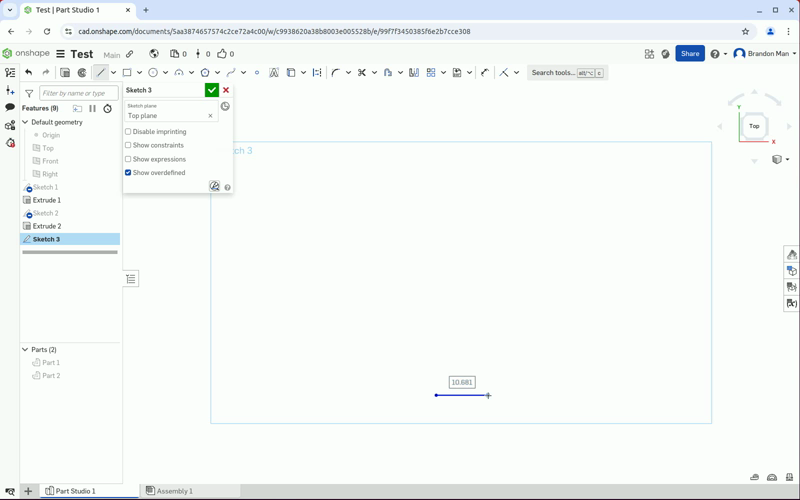
mouse_move(518, 395)
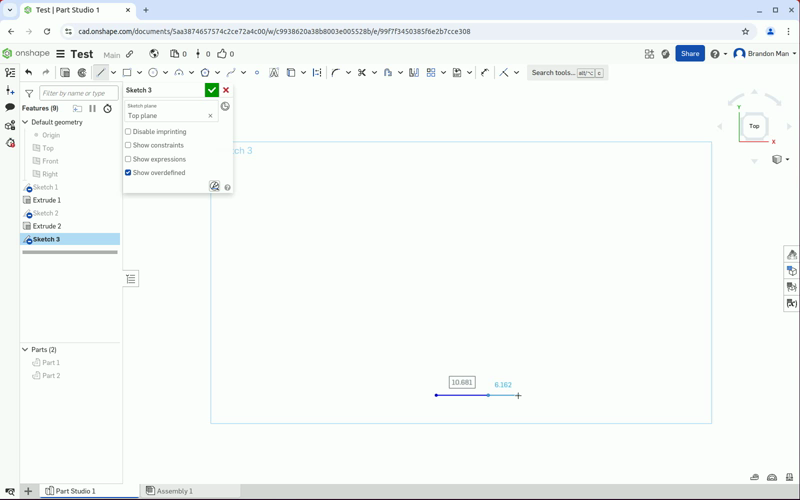
mouse_move(488, 379)
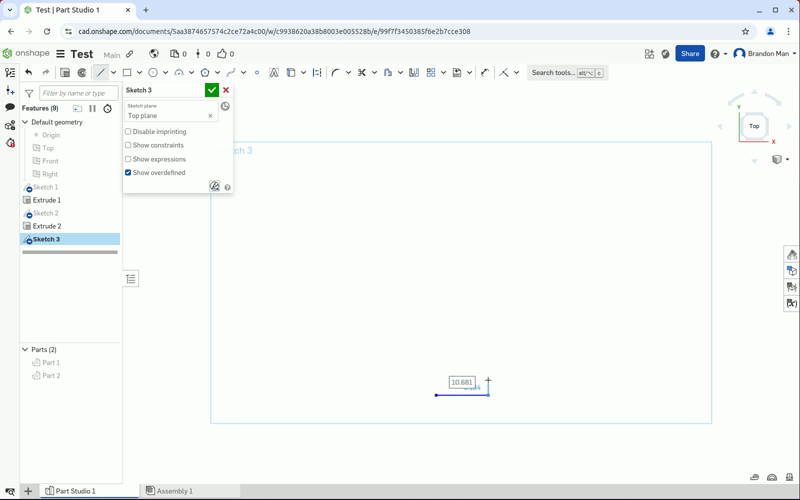
click(488, 379)
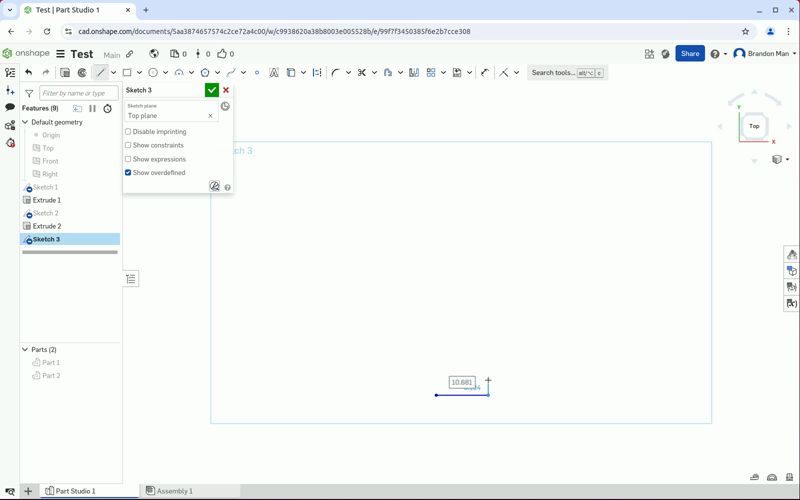
key_up(shift)
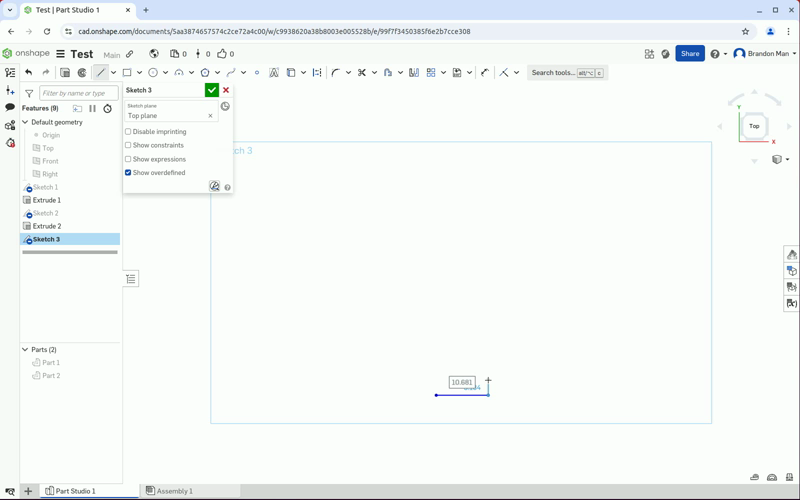
key_down(shift)
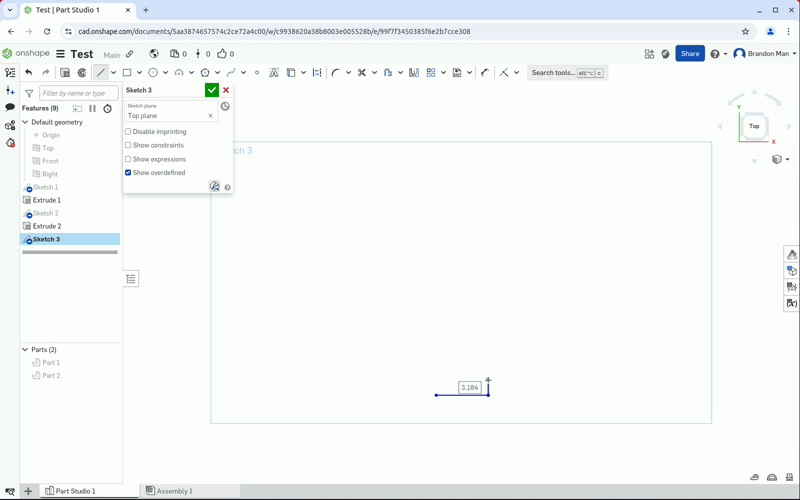
mouse_move(518, 379)
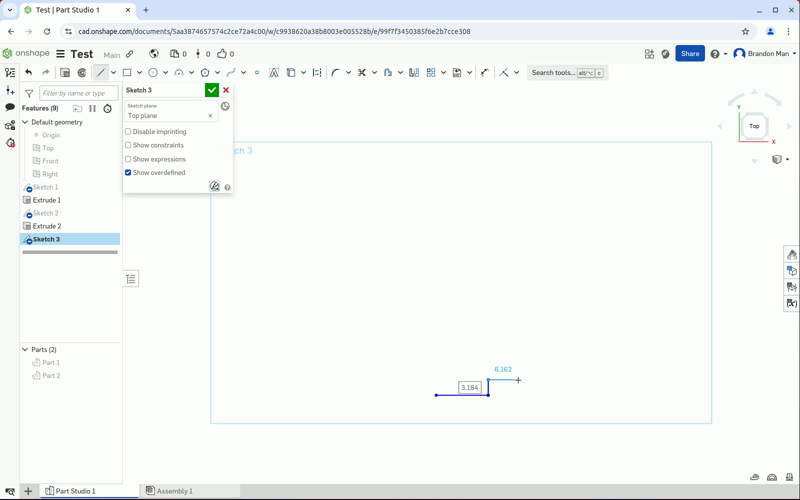
mouse_move(436, 379)
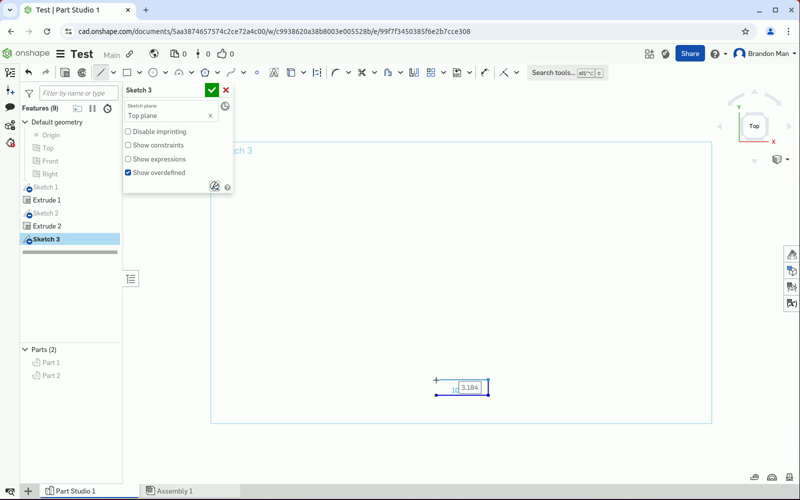
click(436, 379)
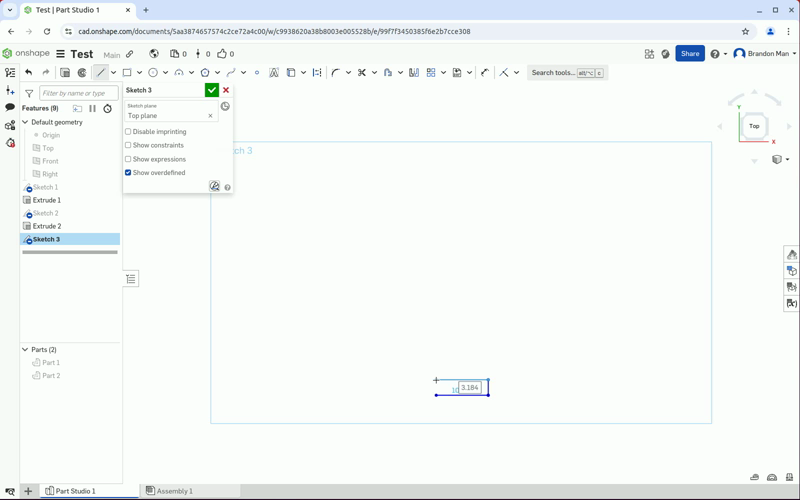
key_up(shift)
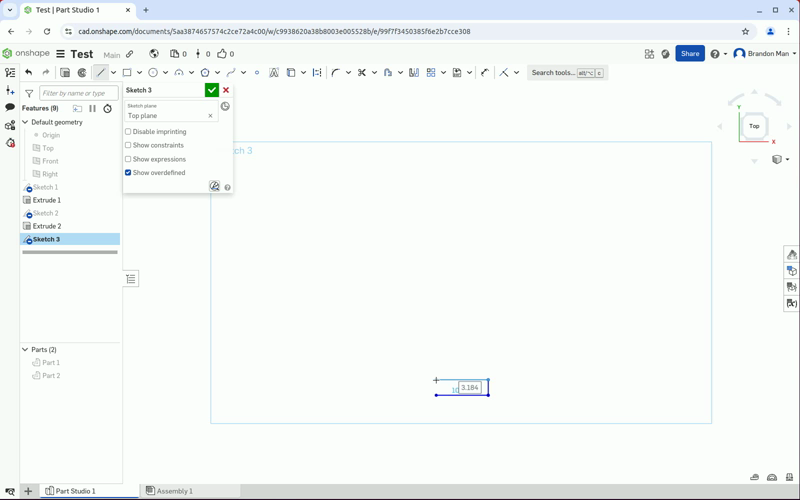
mouse_move(466, 379)
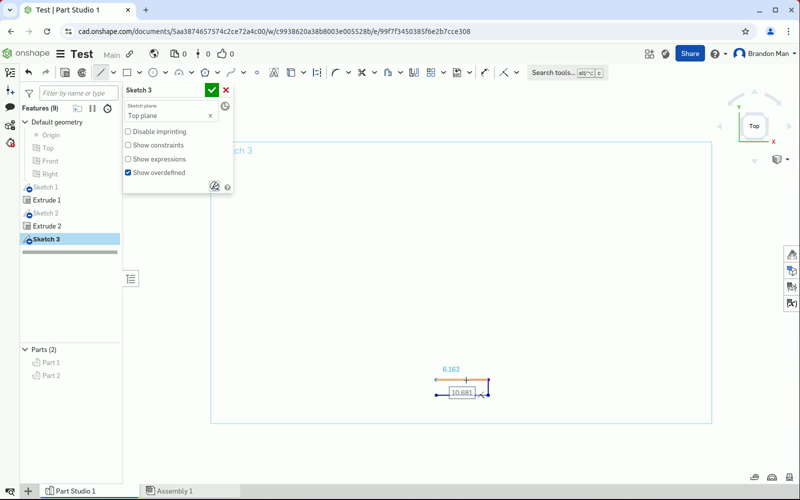
key_down(shift)
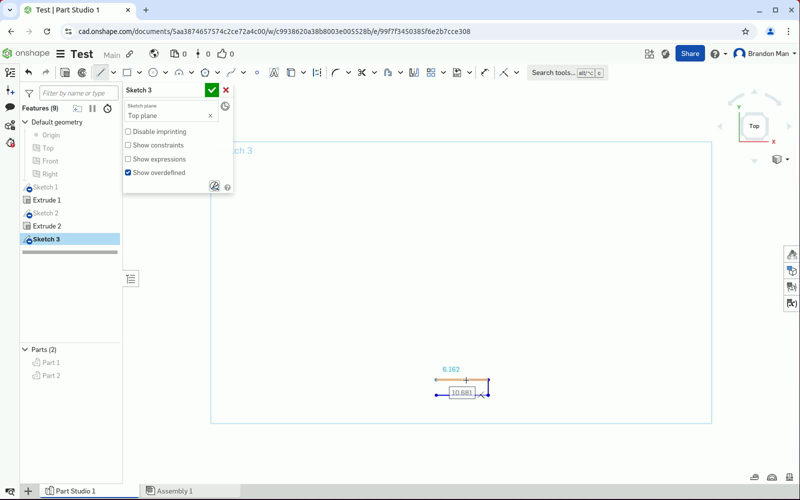
mouse_move(436, 395)
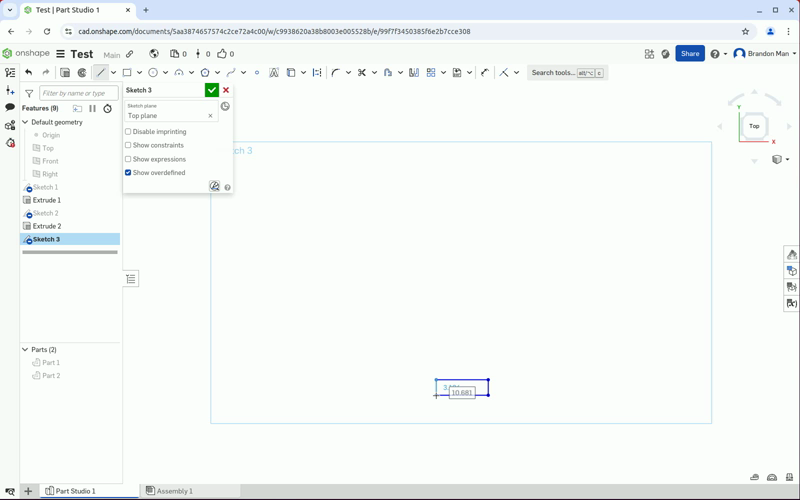
key_up(shift)
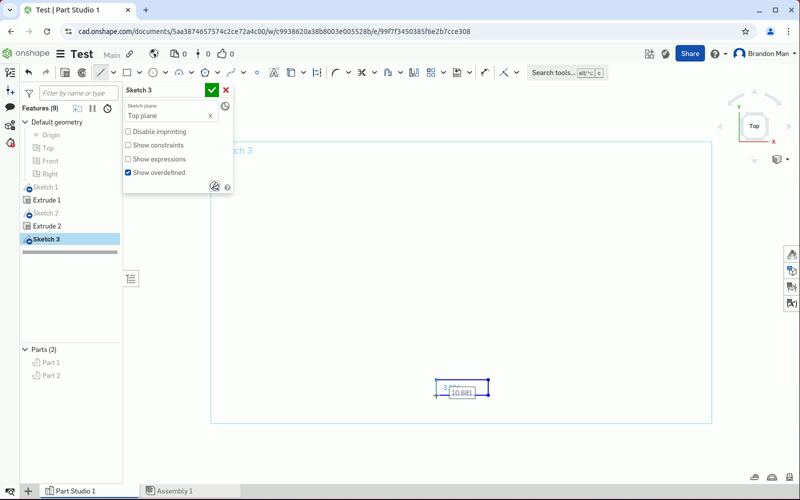
click(436, 395)
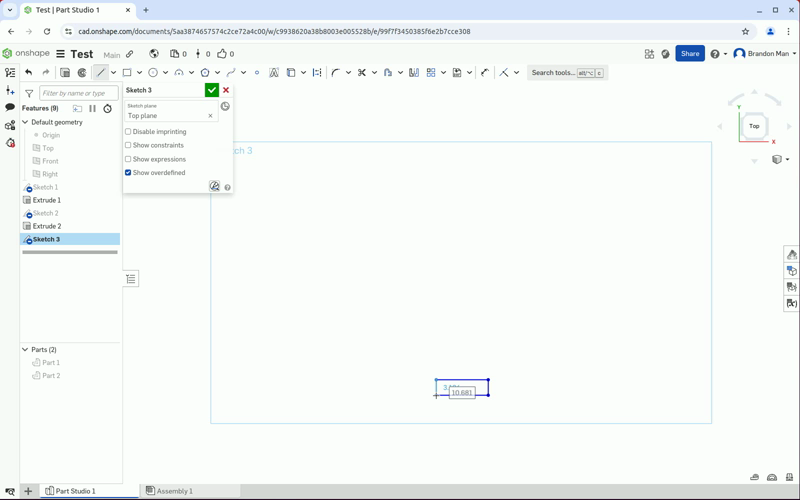
key(esc)
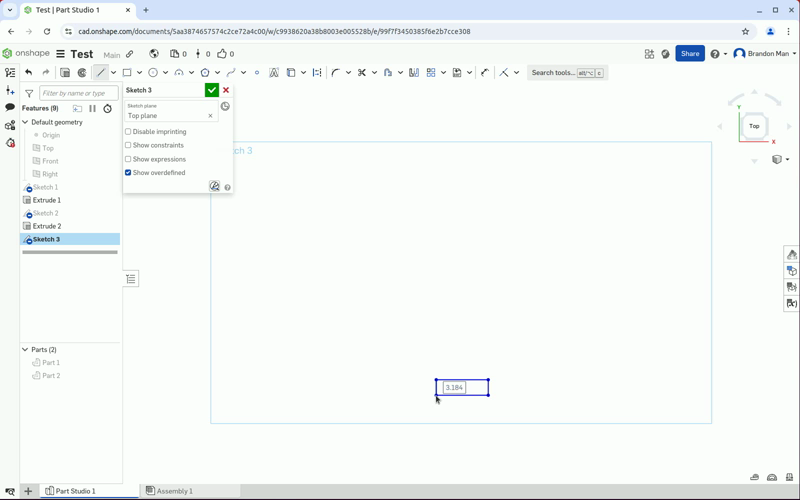
mouse_move(484, 393)
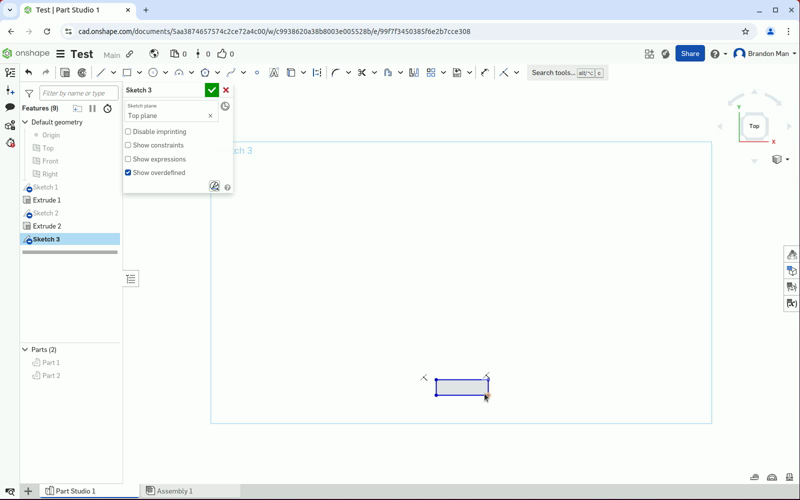
scroll(6)
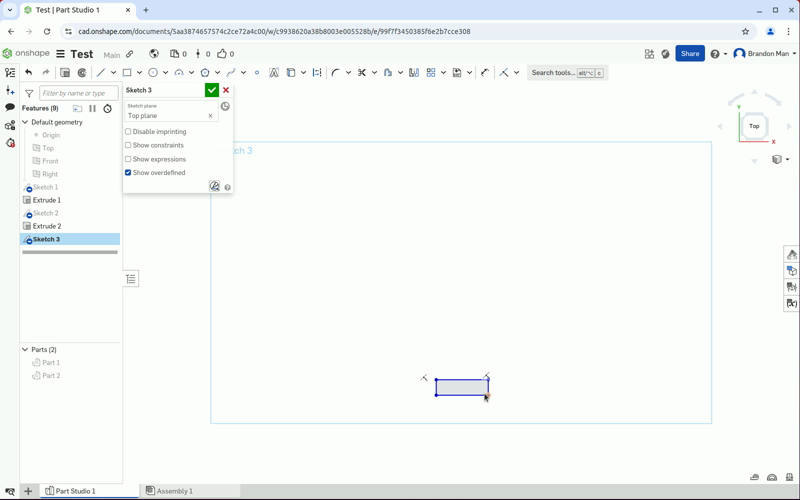
scroll(6)
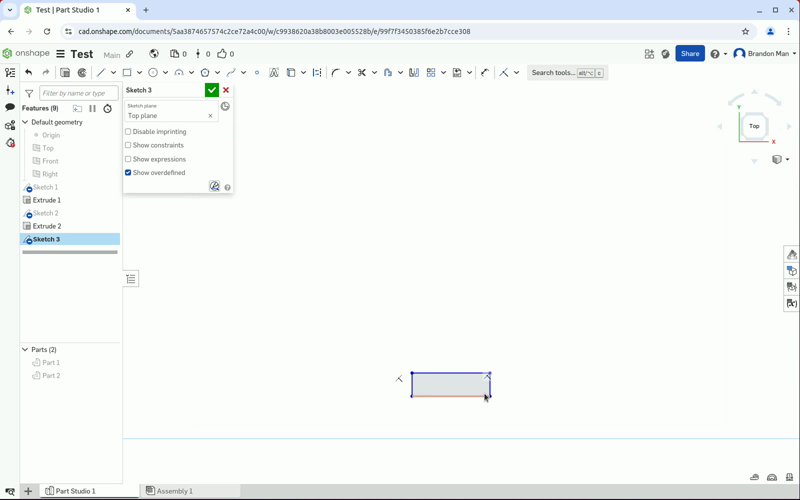
scroll(6)
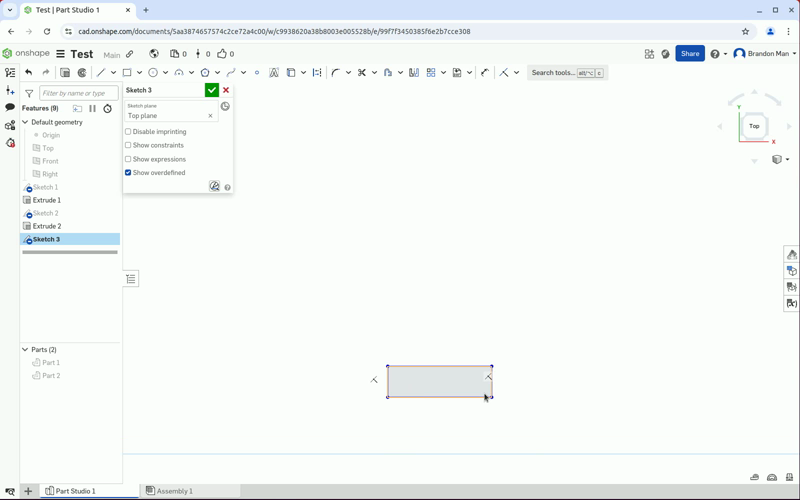
scroll(6)
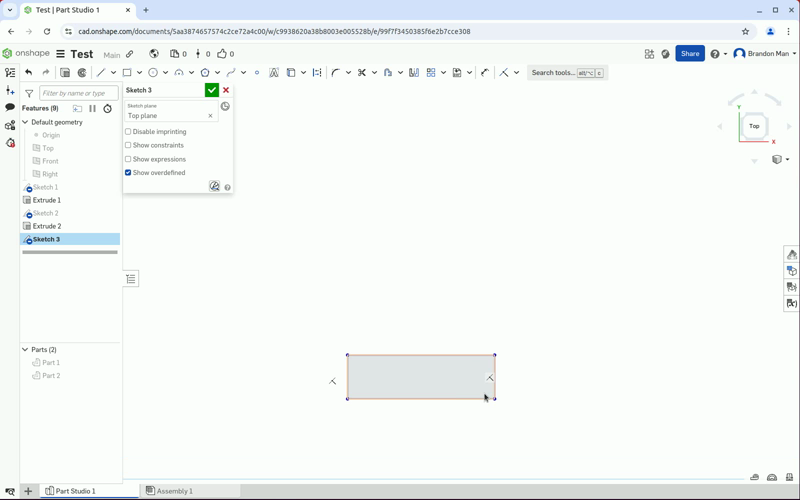
scroll(6)
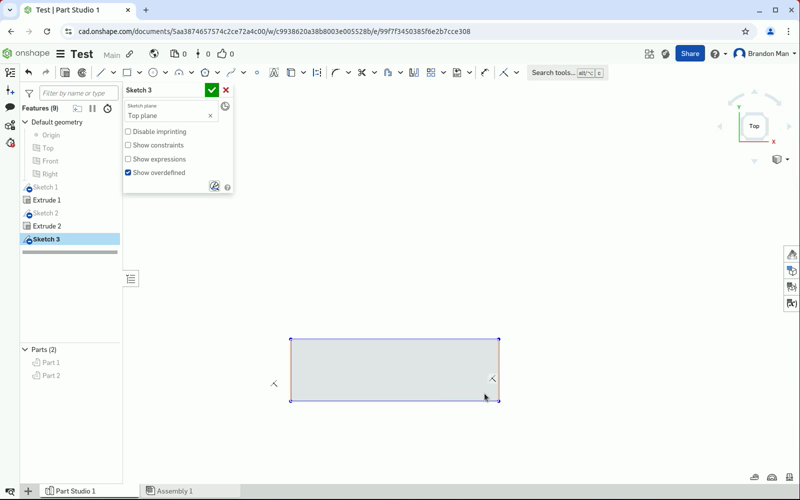
scroll(6)
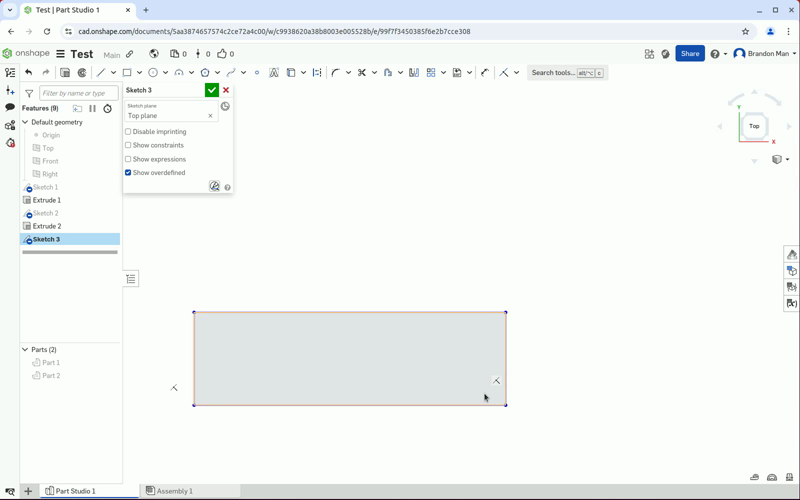
scroll(6)
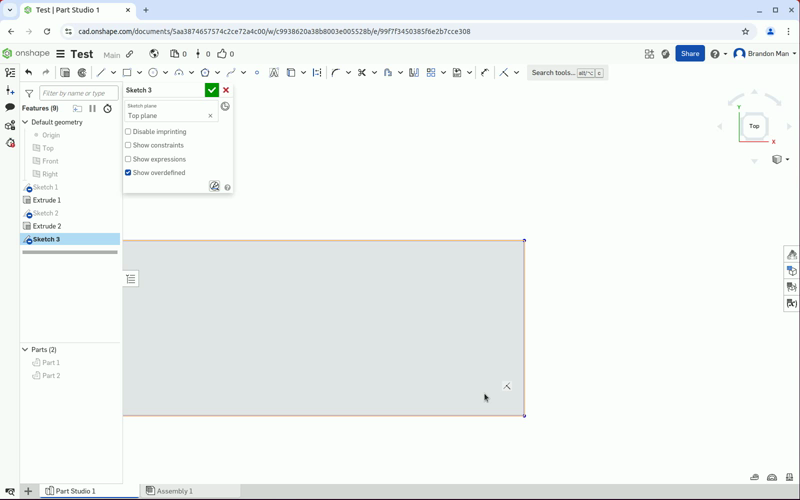
click(484, 393)
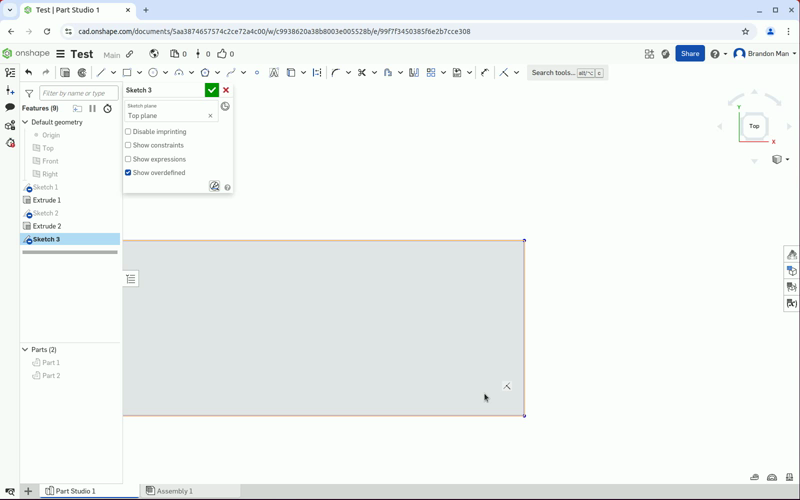
scroll(-6)
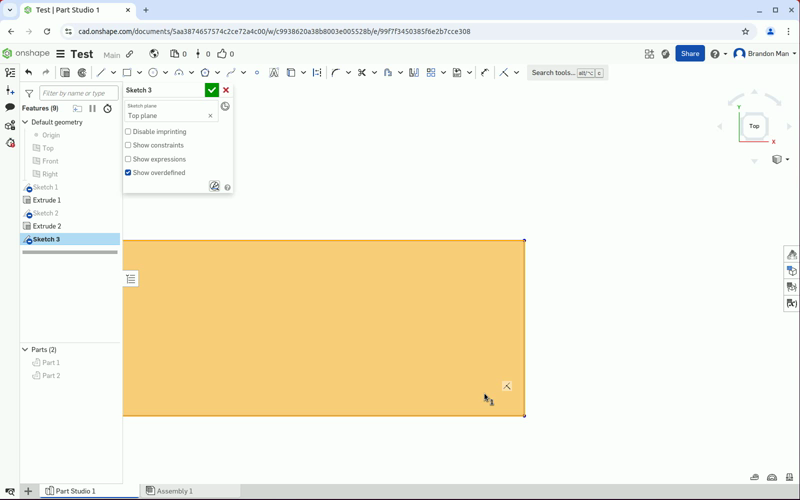
scroll(-6)
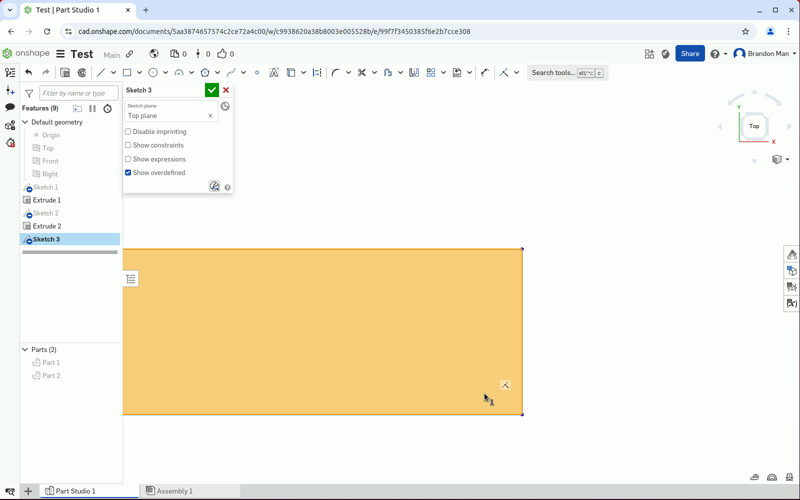
scroll(-6)
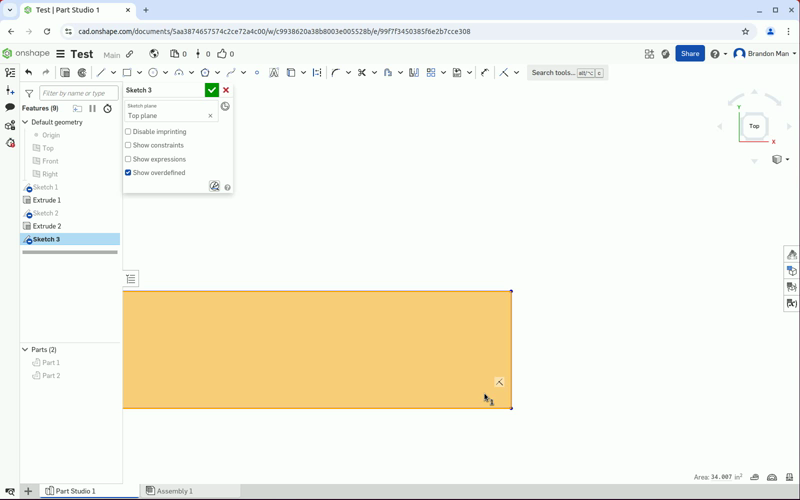
scroll(-6)
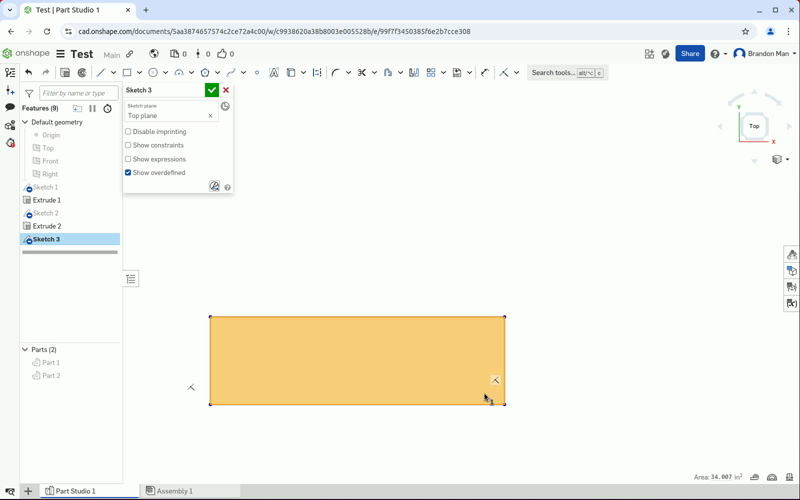
scroll(-6)
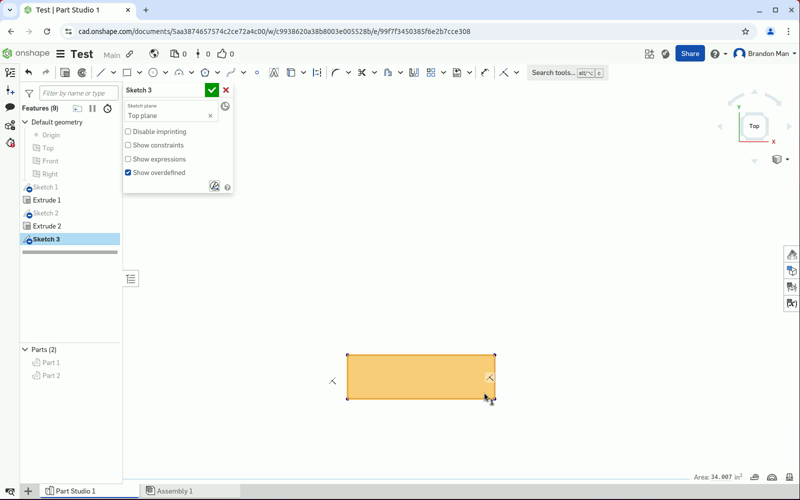
scroll(-6)
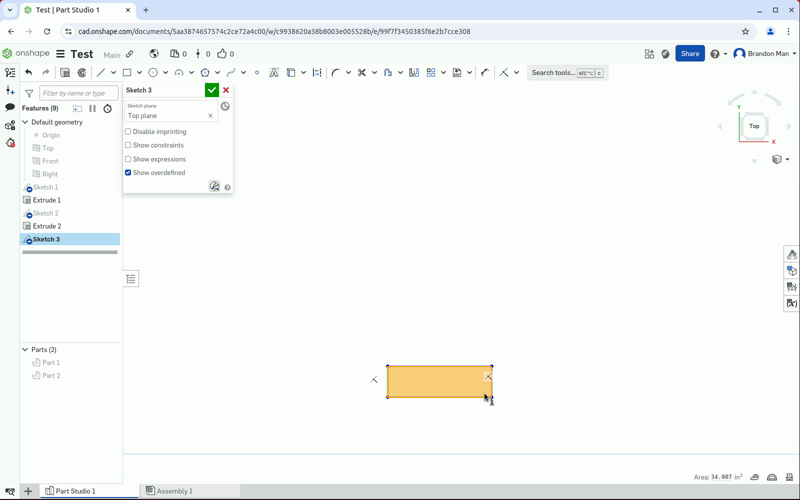
scroll(-6)
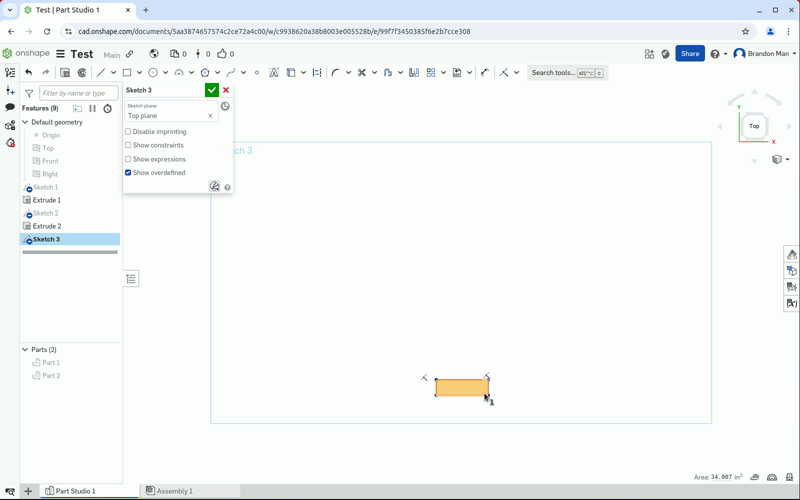
mouse_move(73, 352)
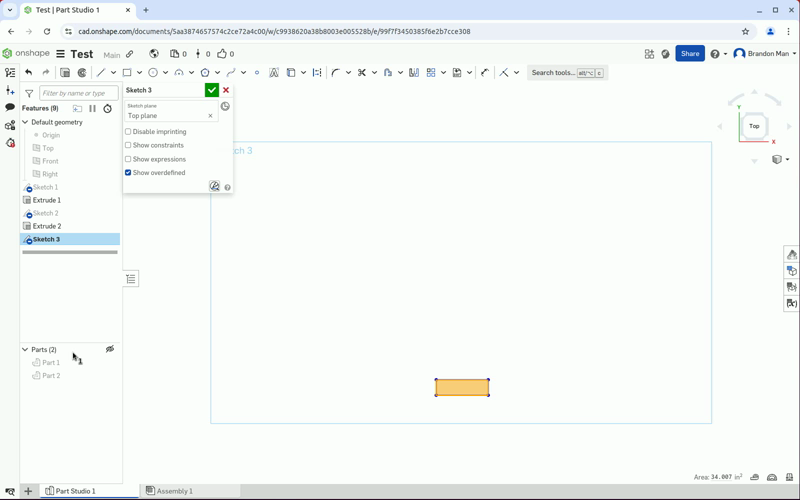
key(shift+y)
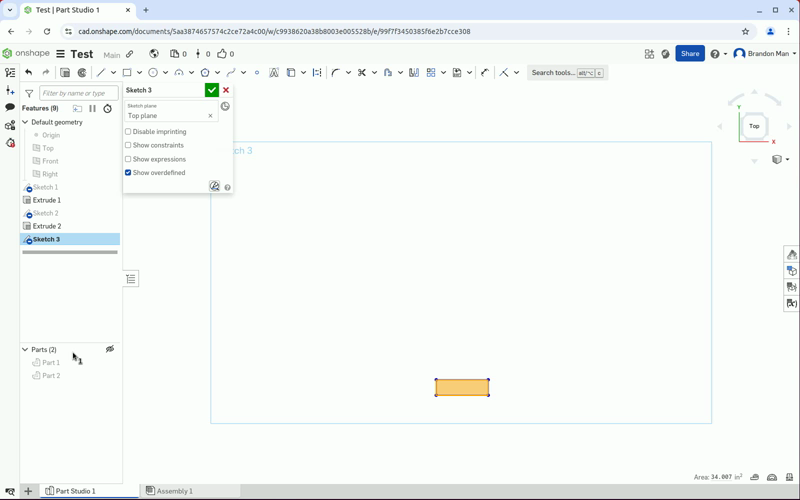
key(shift+e)
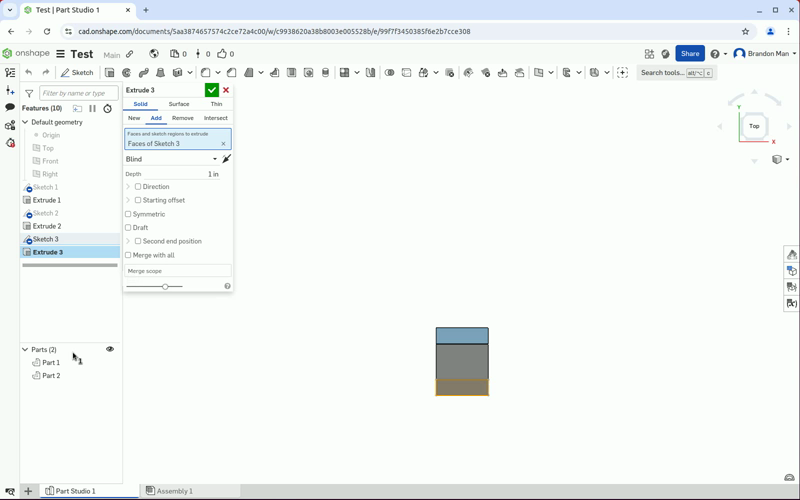
mouse_move(143, 106)
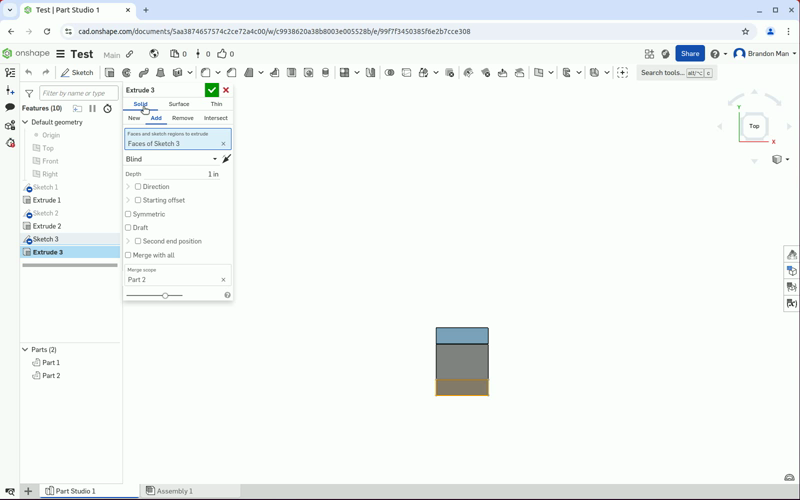
click(143, 106)
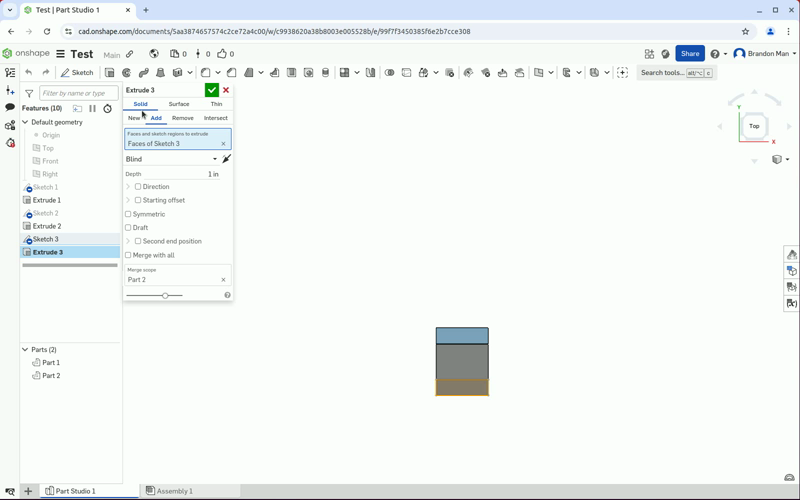
mouse_move(137, 120)
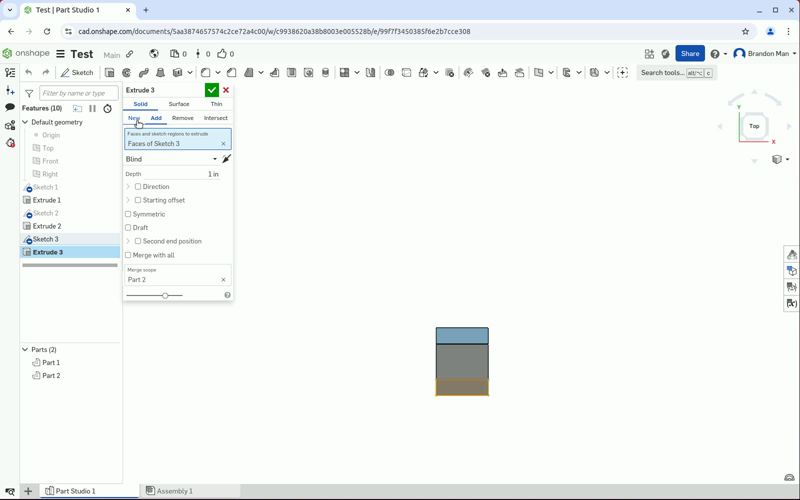
click(137, 120)
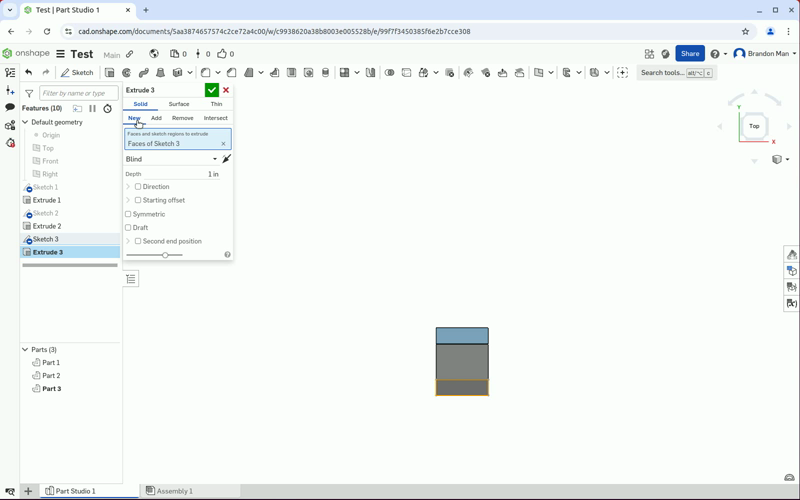
key(tab, 4)
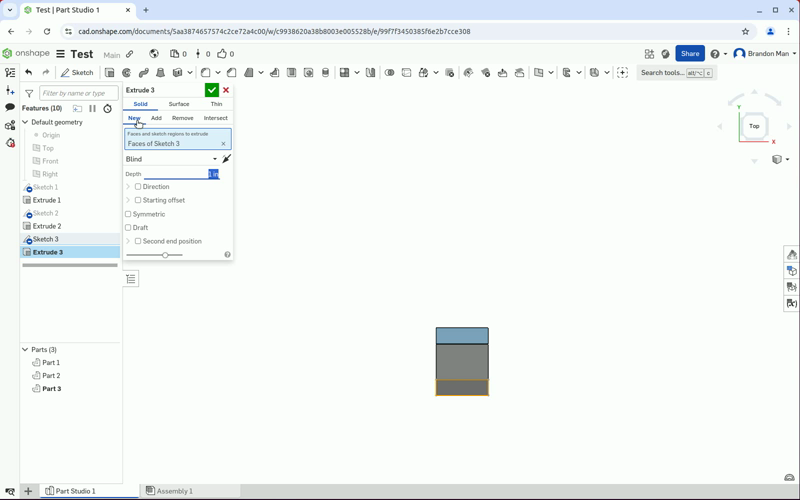
text(0.241)
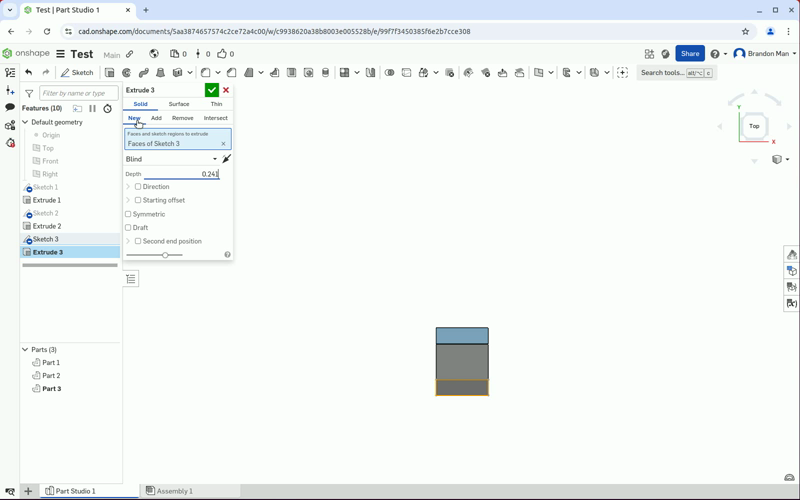
key(enter)
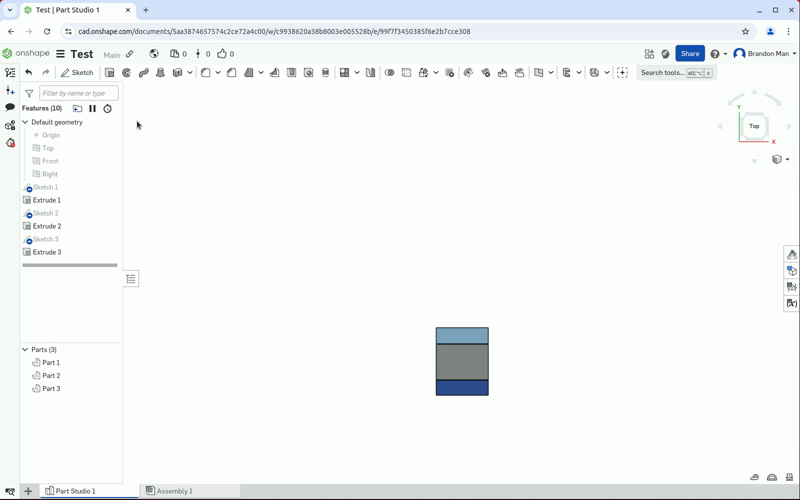
key(shift+h)
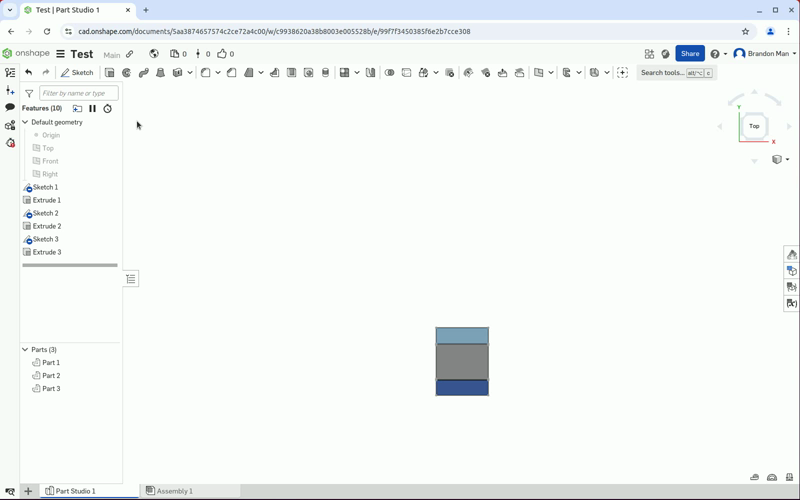
key(shift+h)
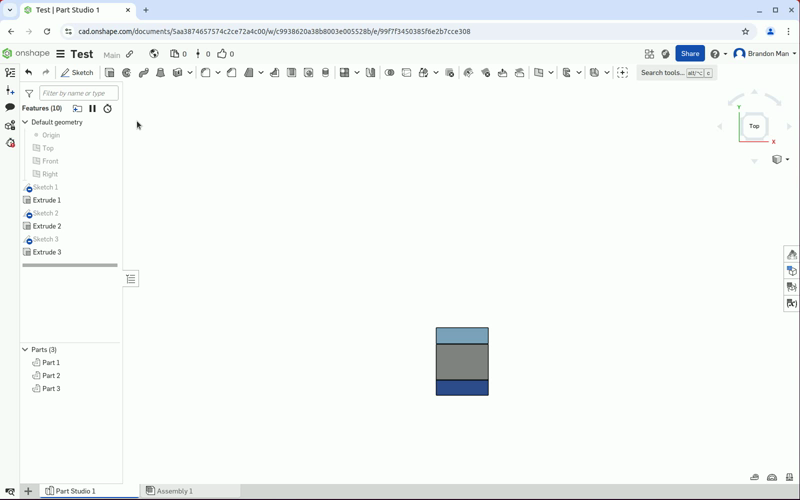
mouse_move(73, 189)
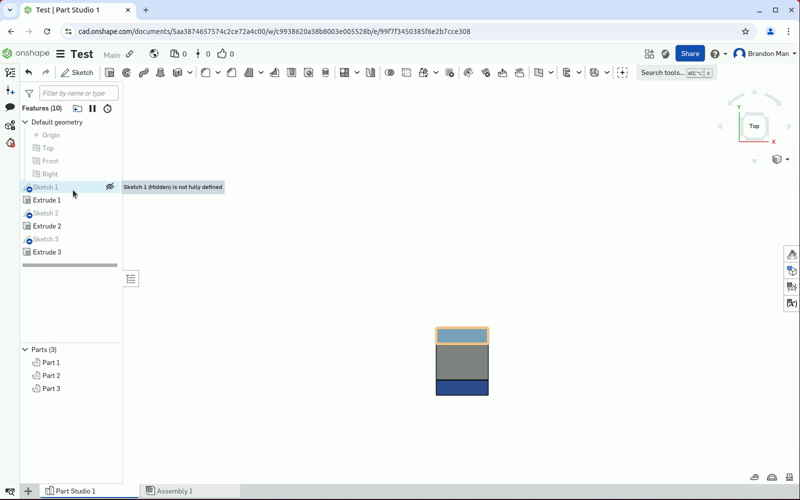
click(73, 189)
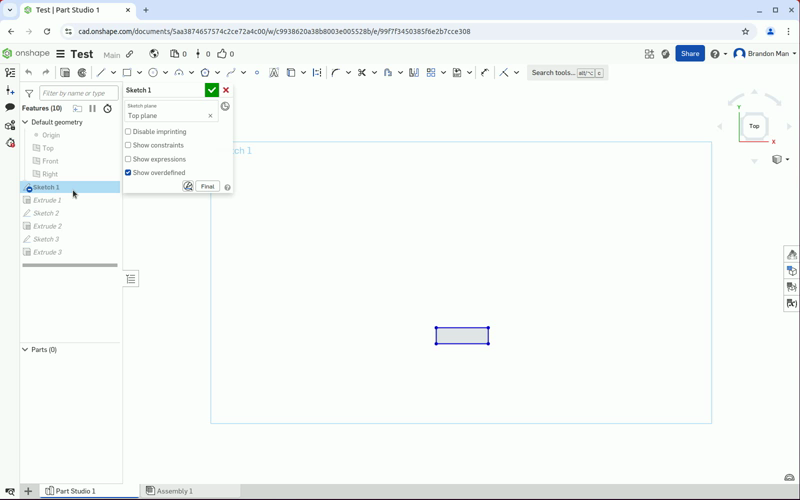
mouse_move(229, 92)
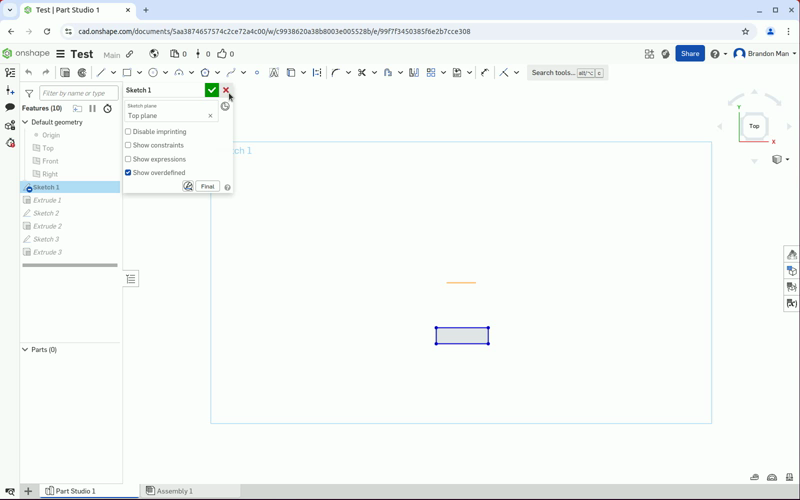
click(229, 92)
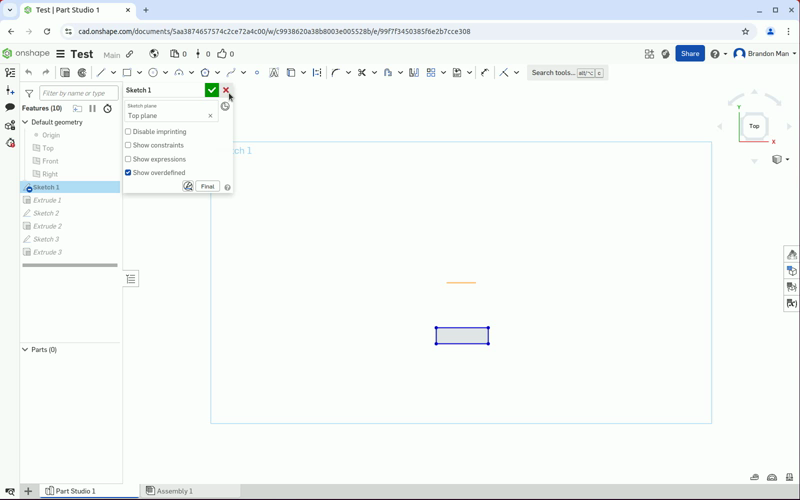
key(shift+s)
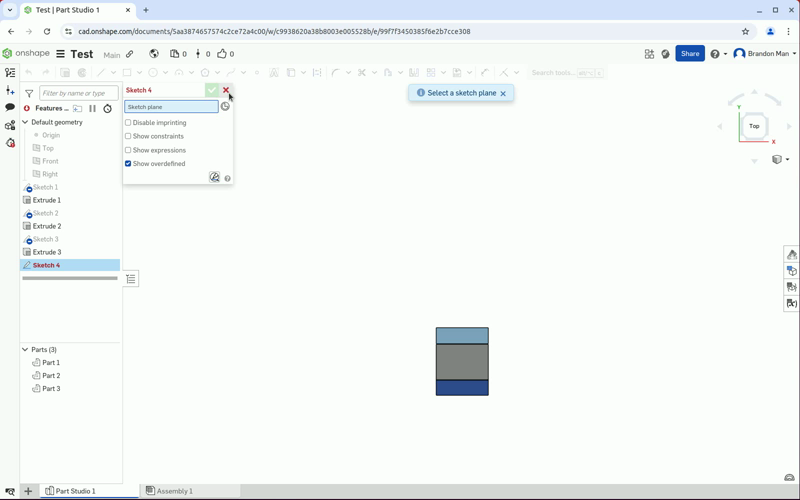
mouse_move(73, 150)
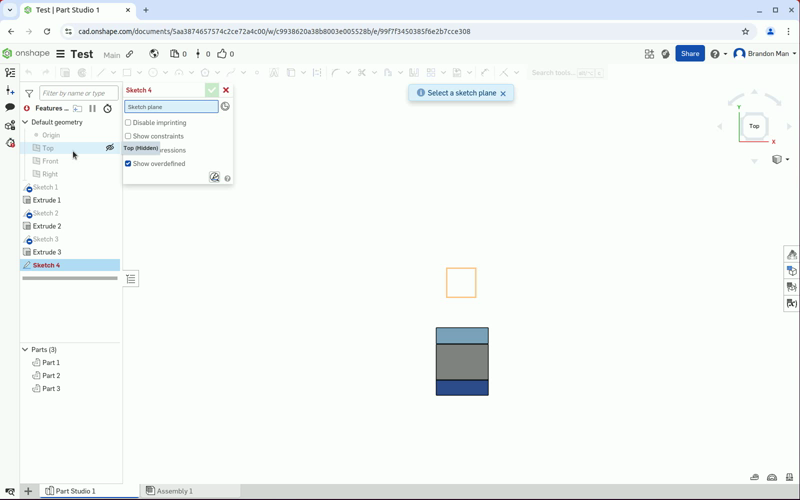
click(73, 150)
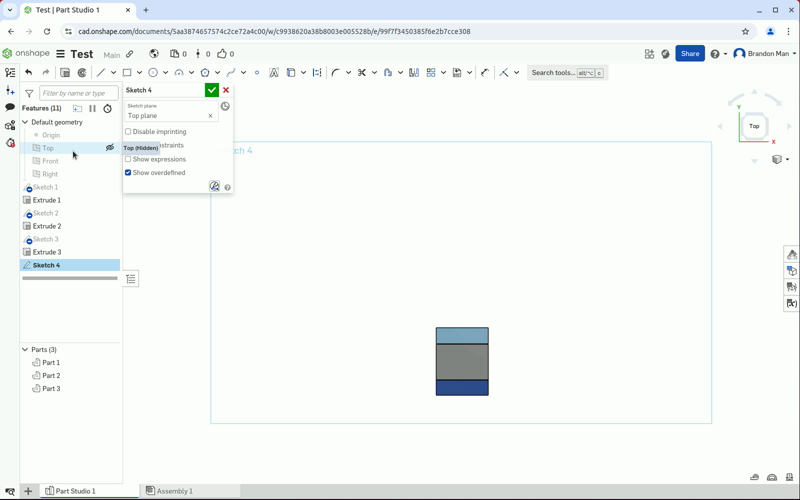
mouse_move(73, 352)
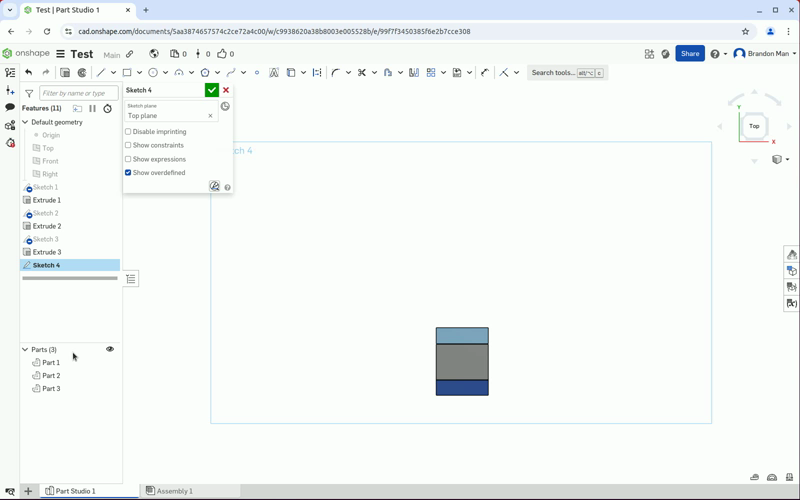
key(y)
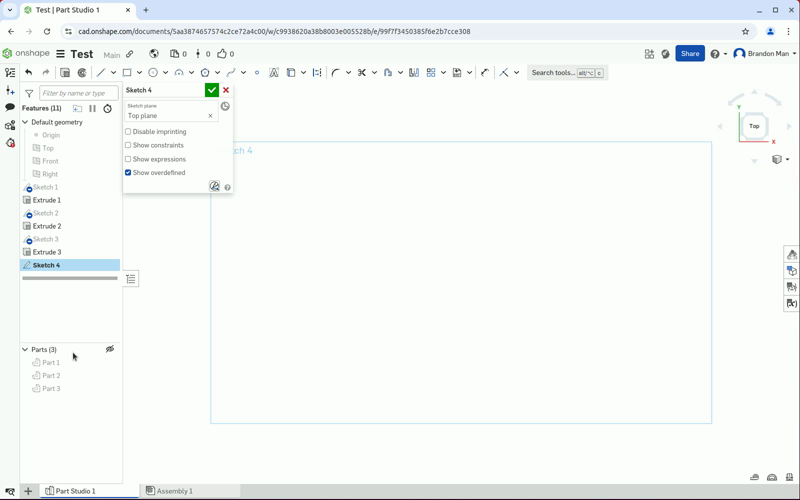
key(l)
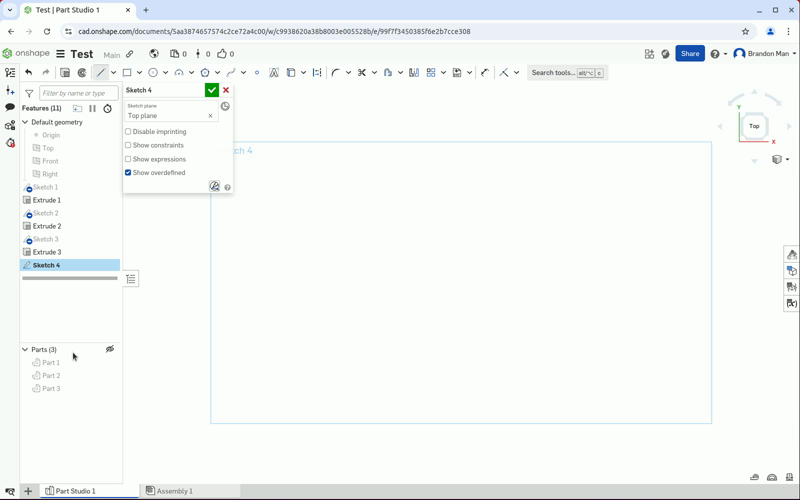
key_down(shift)
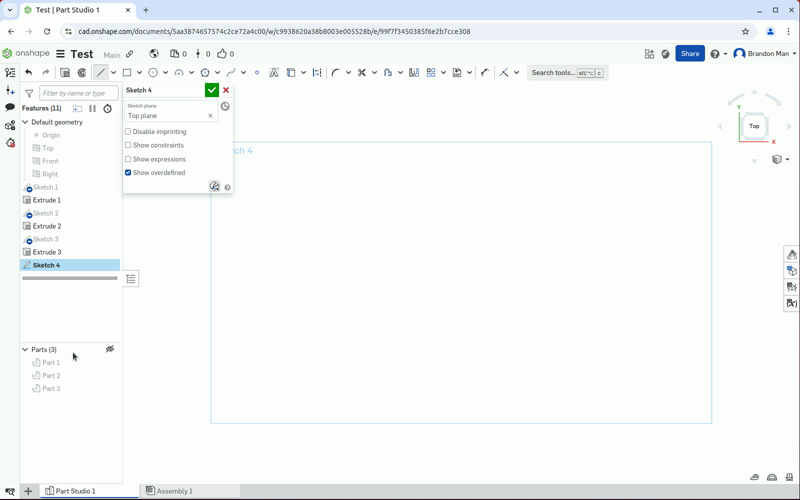
mouse_move(502, 345)
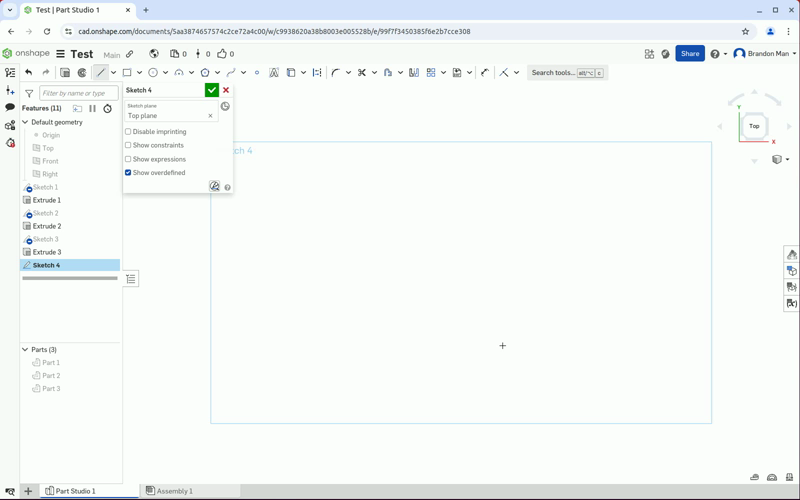
click(502, 345)
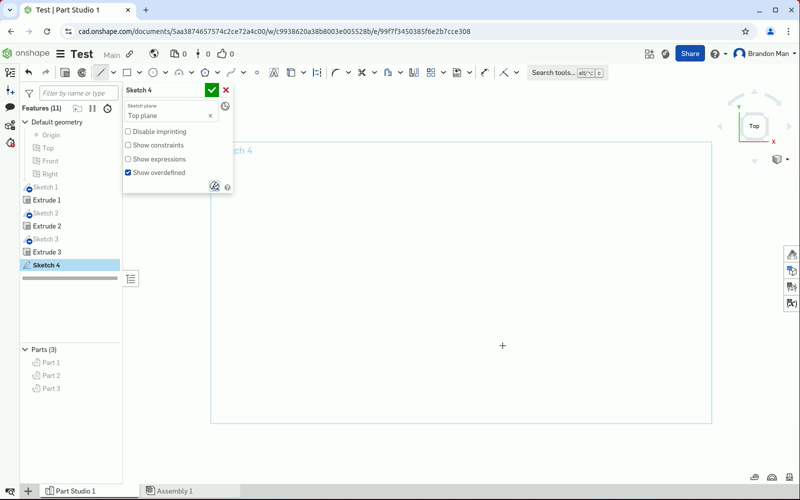
key_up(shift)
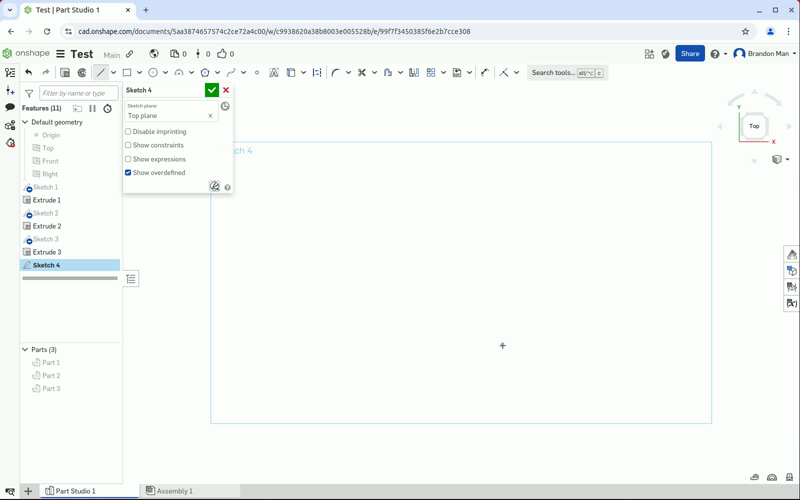
key_down(shift)
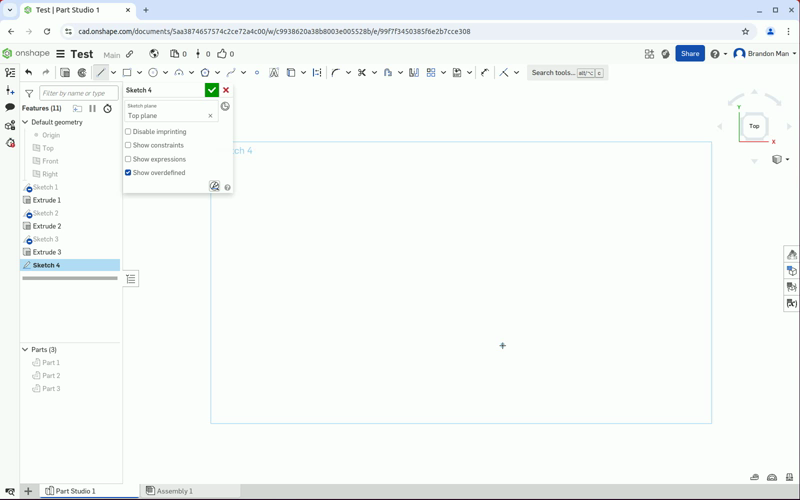
mouse_move(532, 345)
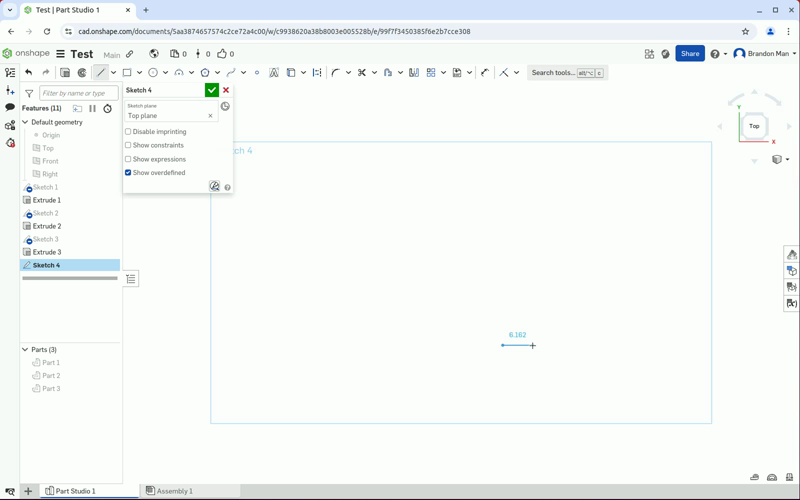
mouse_move(555, 345)
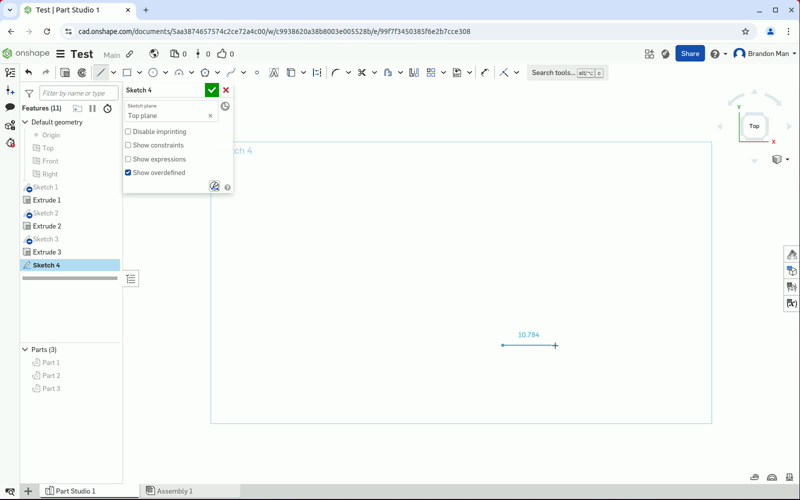
click(555, 345)
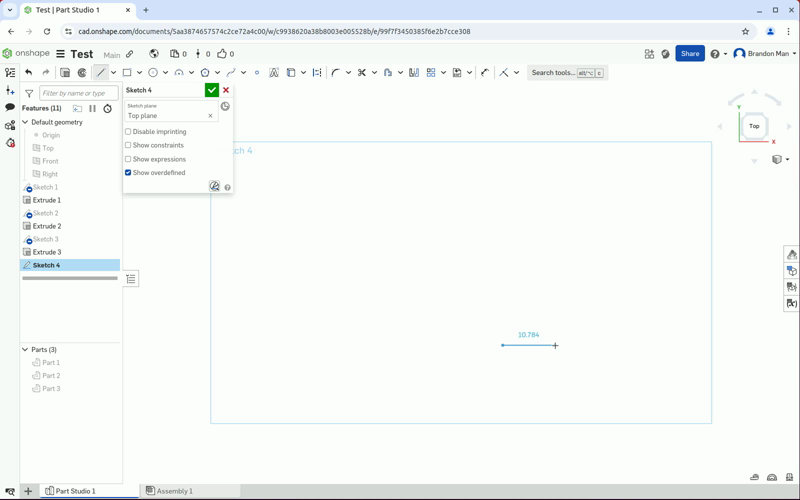
key_up(shift)
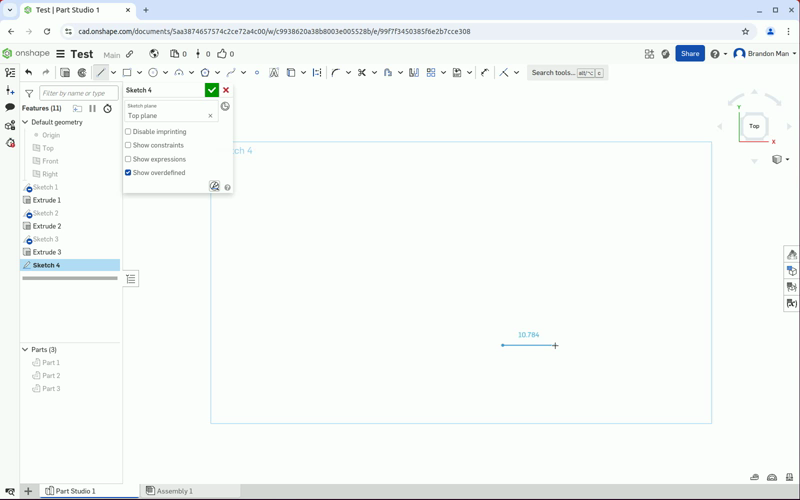
key_down(shift)
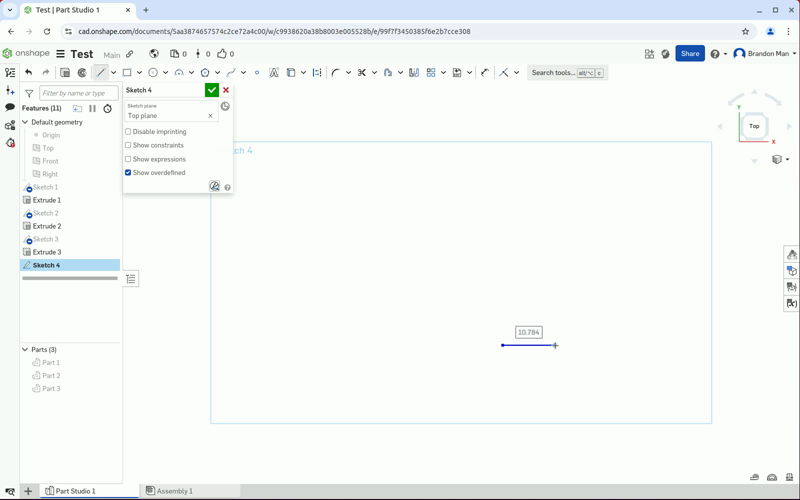
mouse_move(585, 345)
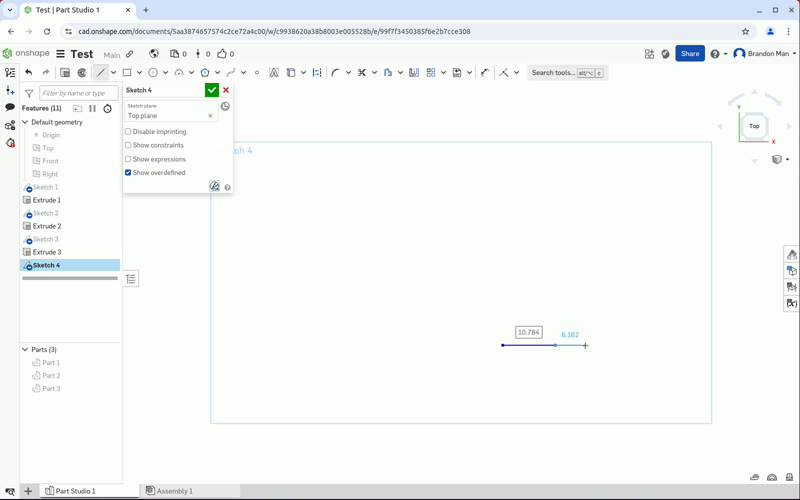
mouse_move(555, 329)
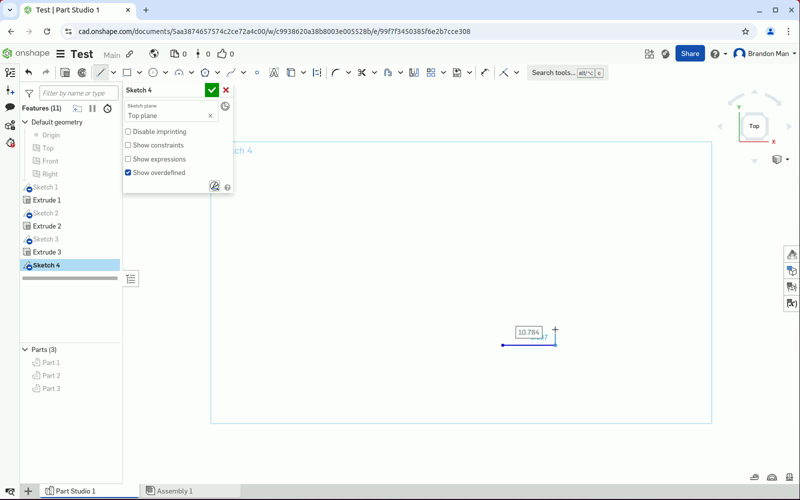
click(555, 329)
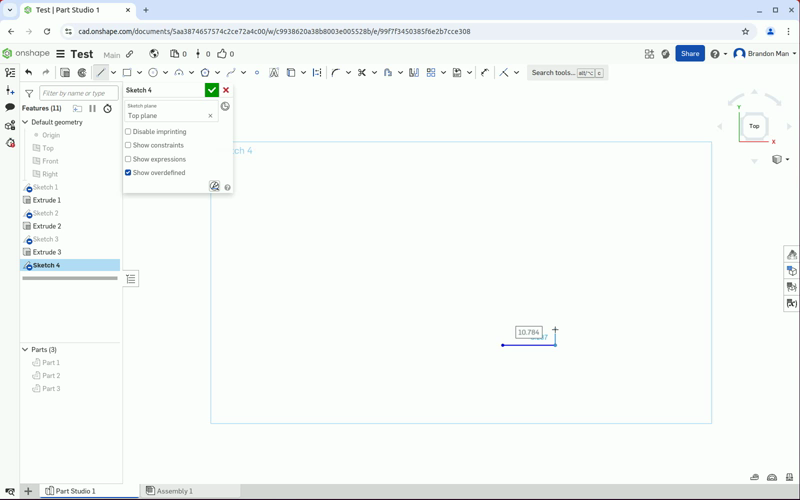
key_up(shift)
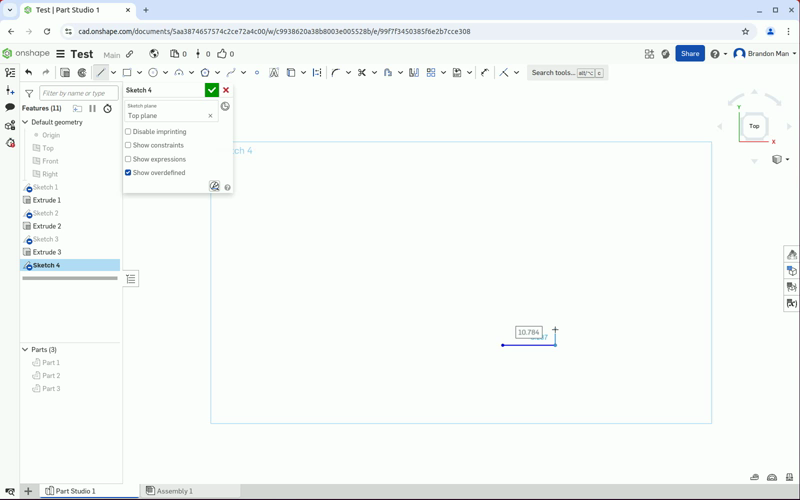
key_down(shift)
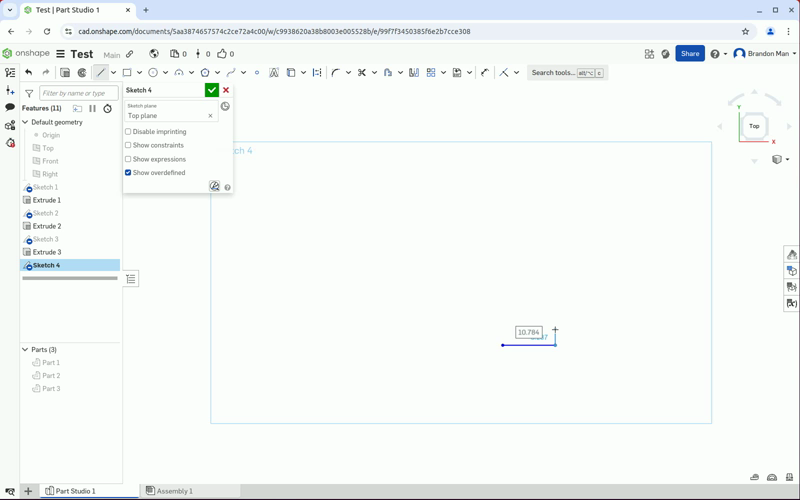
mouse_move(585, 329)
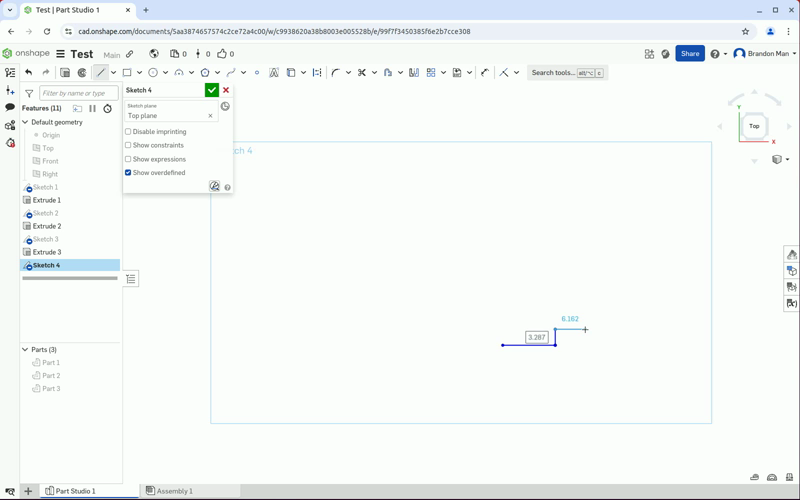
mouse_move(502, 329)
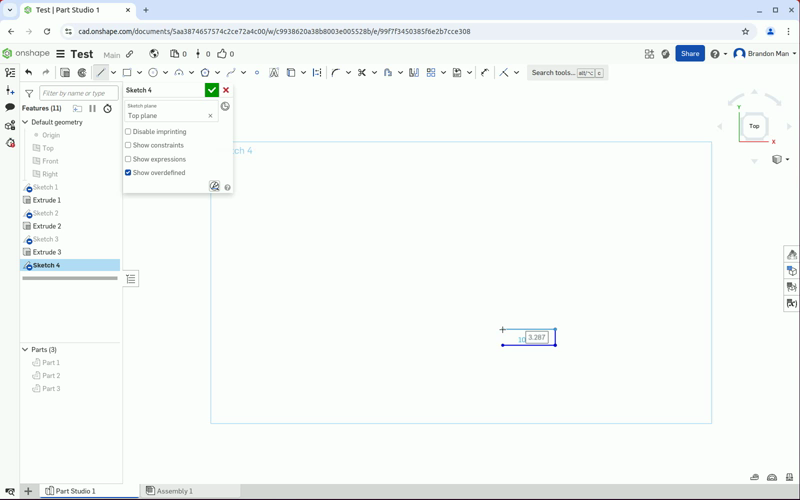
click(502, 329)
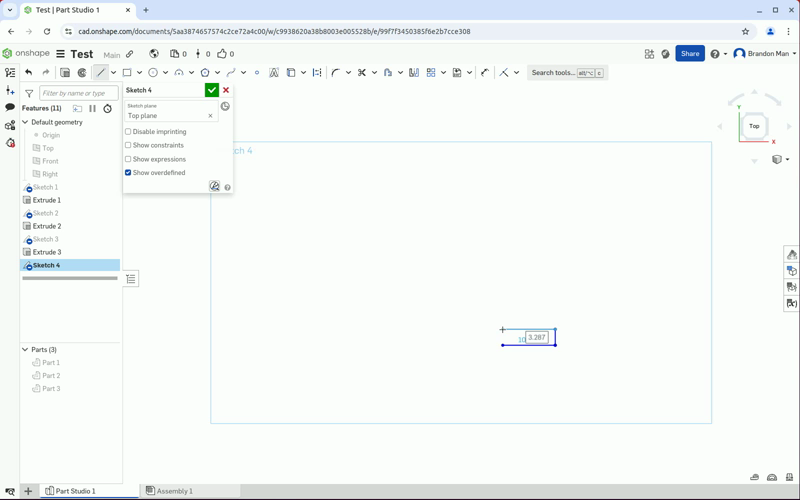
key_up(shift)
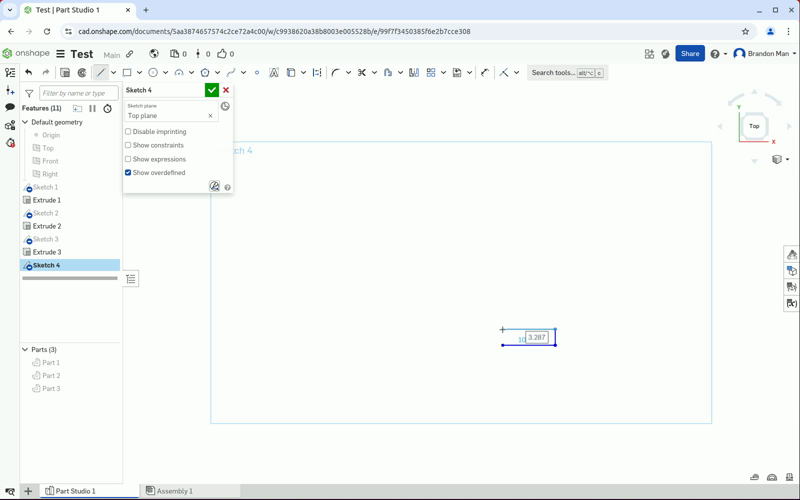
mouse_move(532, 329)
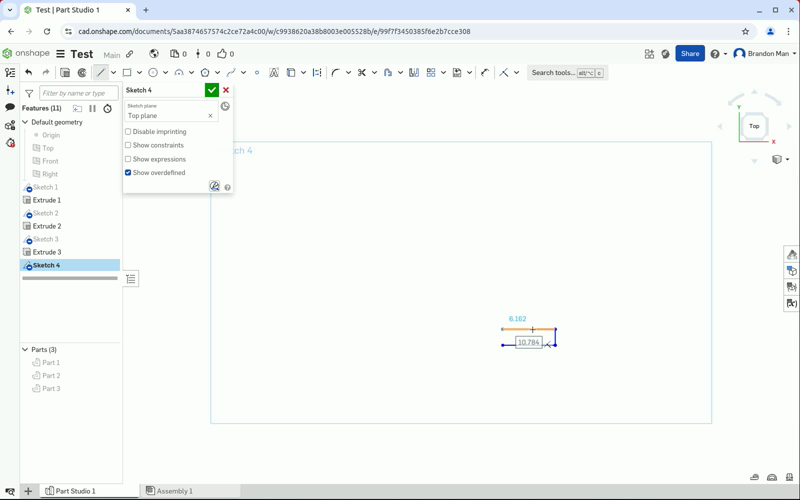
key_down(shift)
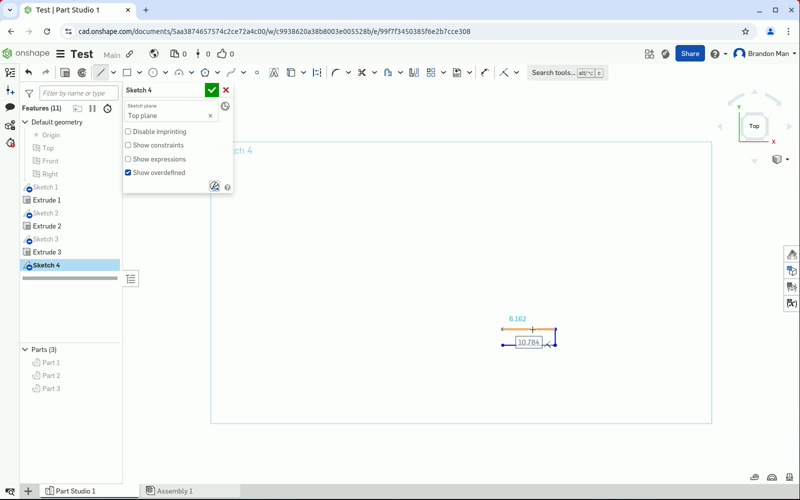
mouse_move(502, 345)
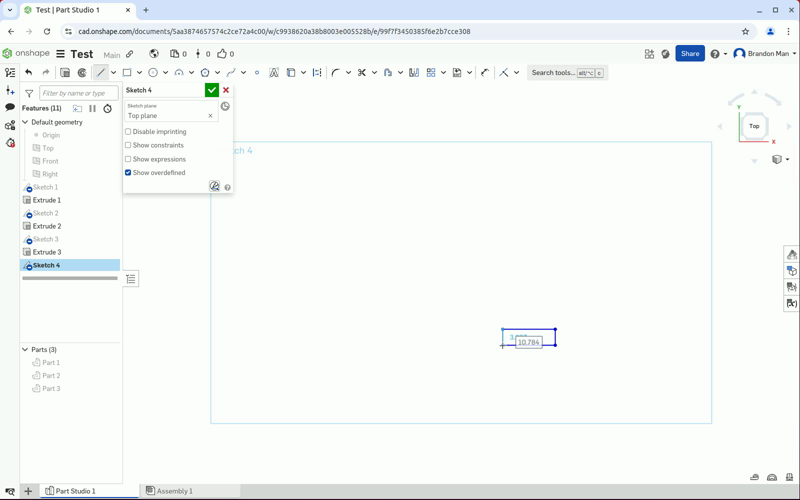
key_up(shift)
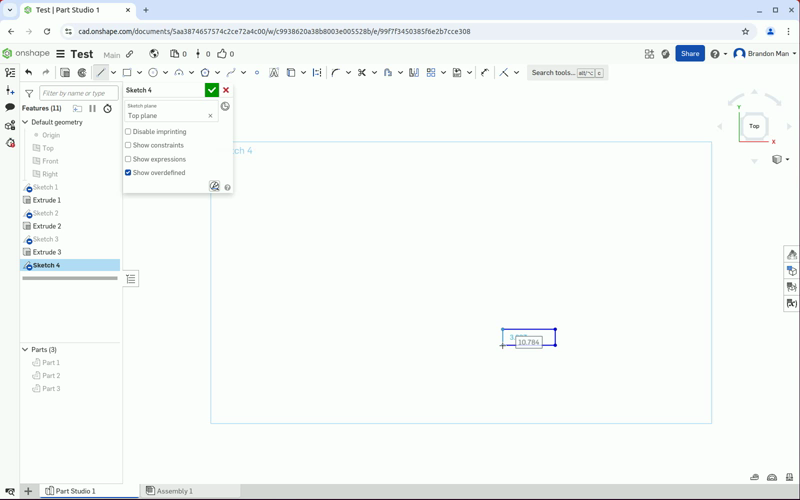
click(502, 345)
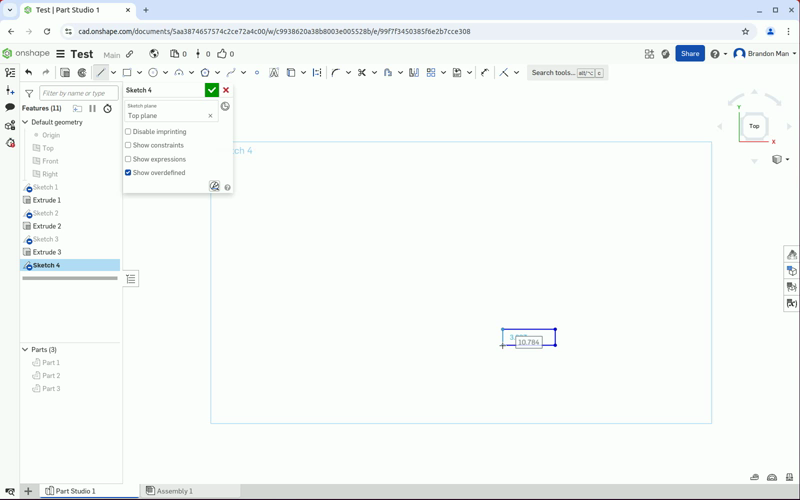
key(esc)
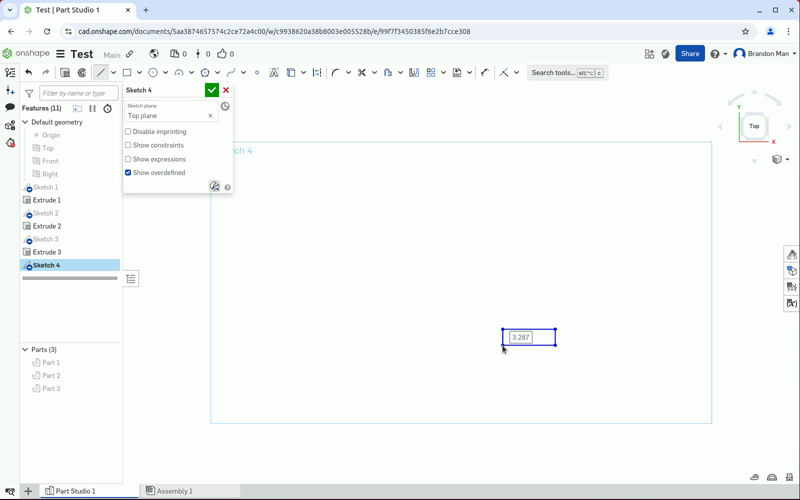
mouse_move(521, 339)
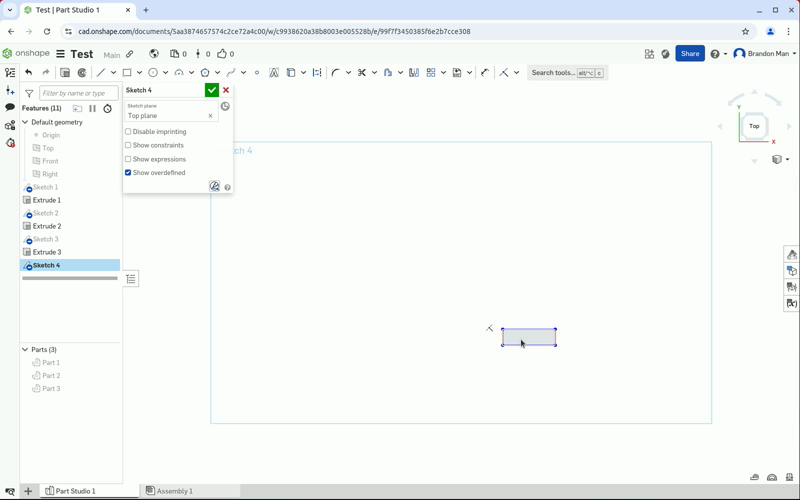
scroll(6)
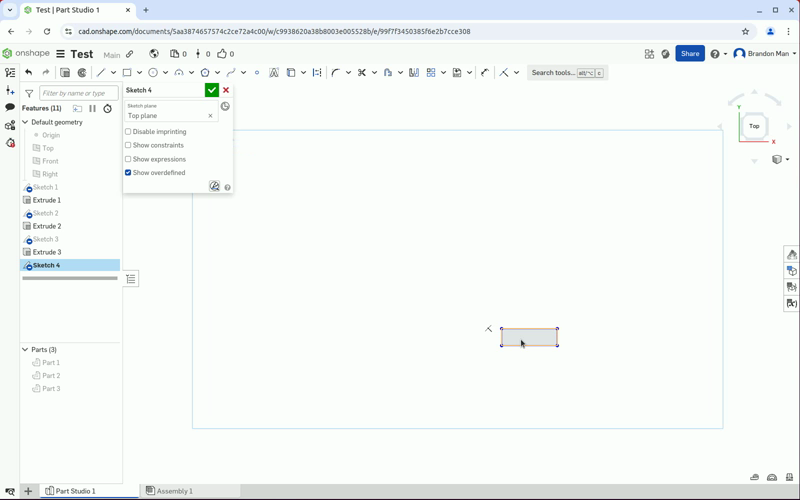
scroll(6)
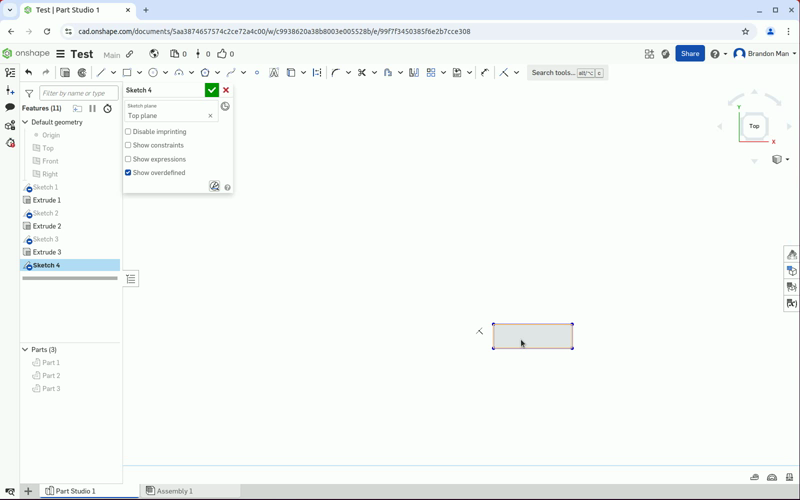
scroll(6)
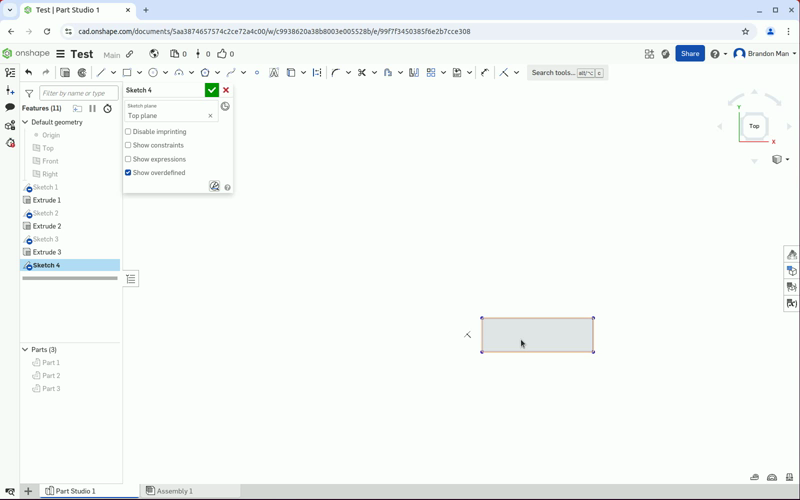
scroll(6)
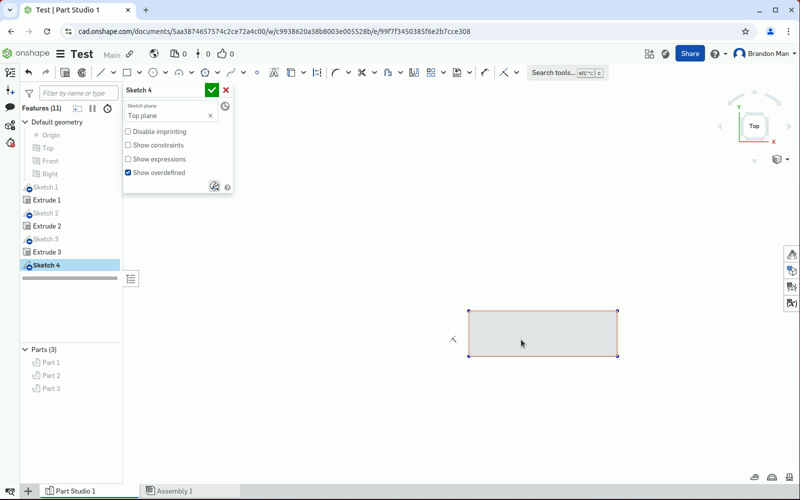
scroll(6)
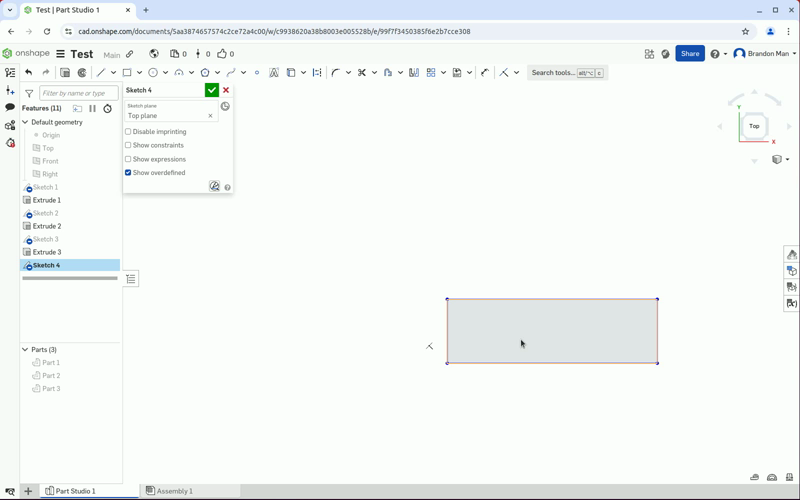
scroll(6)
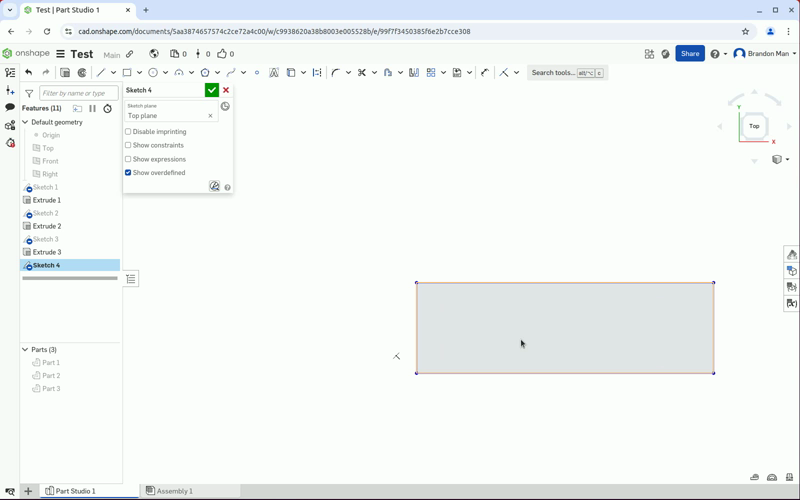
scroll(6)
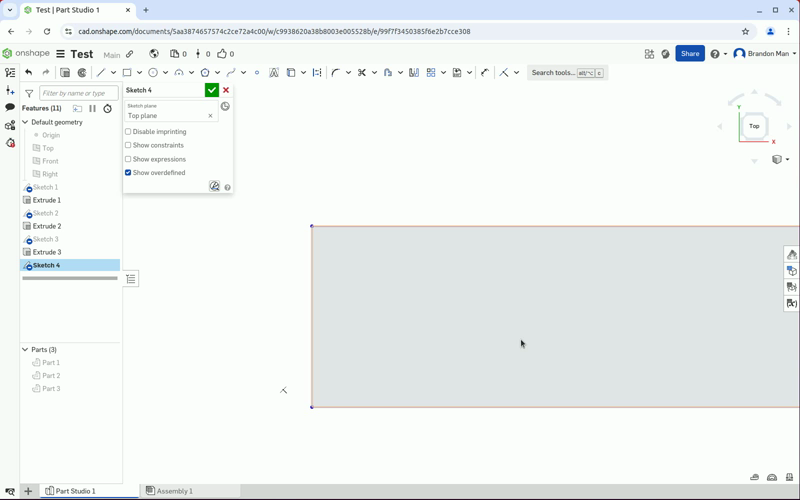
click(521, 339)
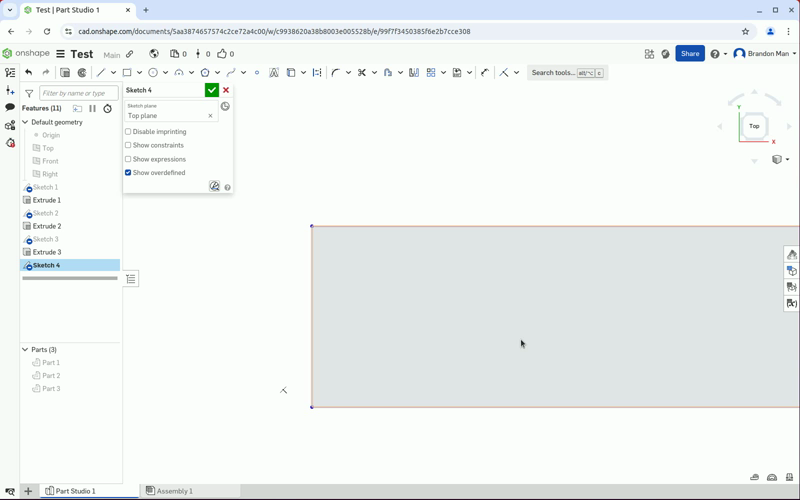
scroll(-6)
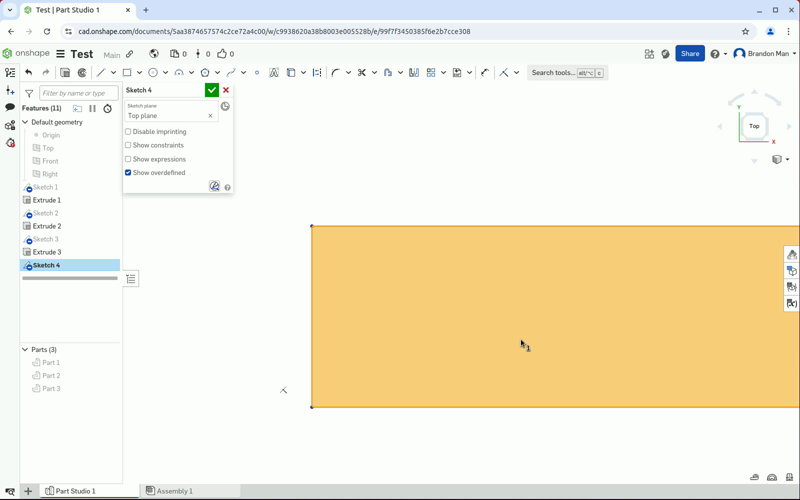
scroll(-6)
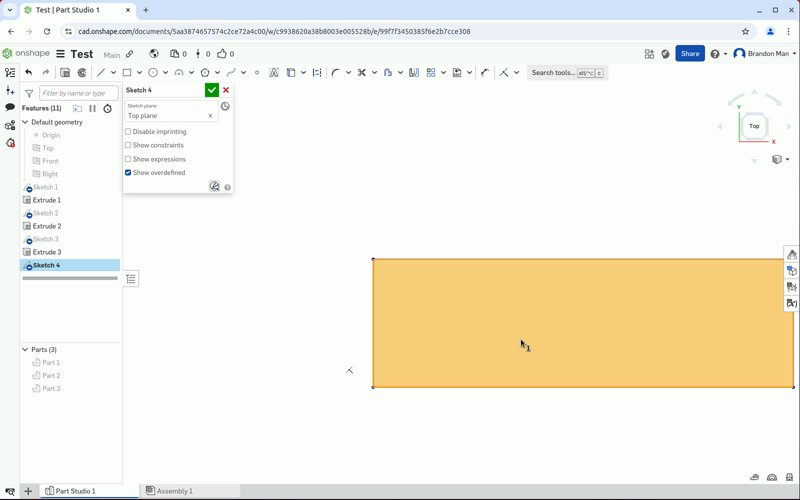
scroll(-6)
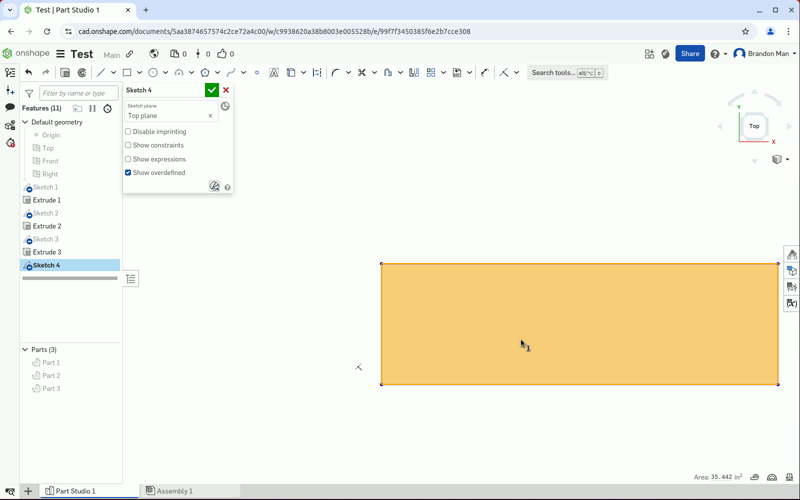
scroll(-6)
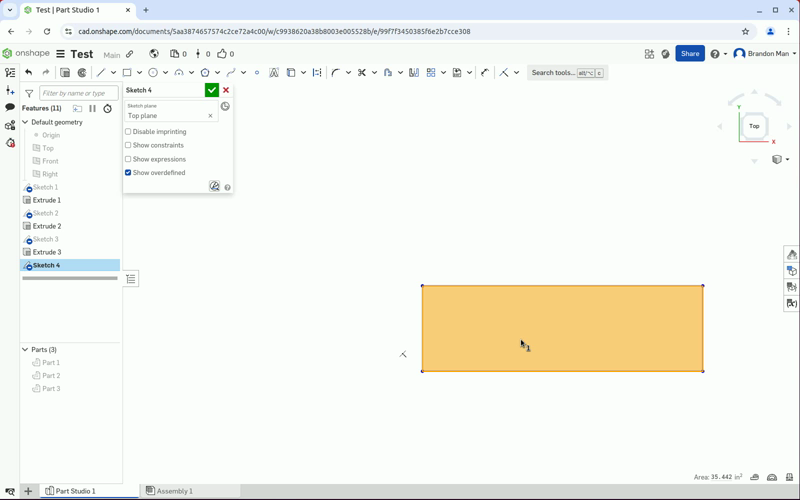
scroll(-6)
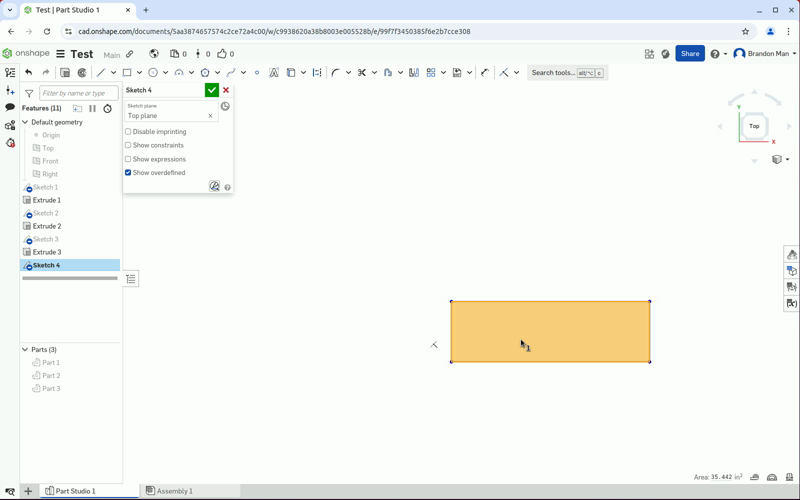
scroll(-6)
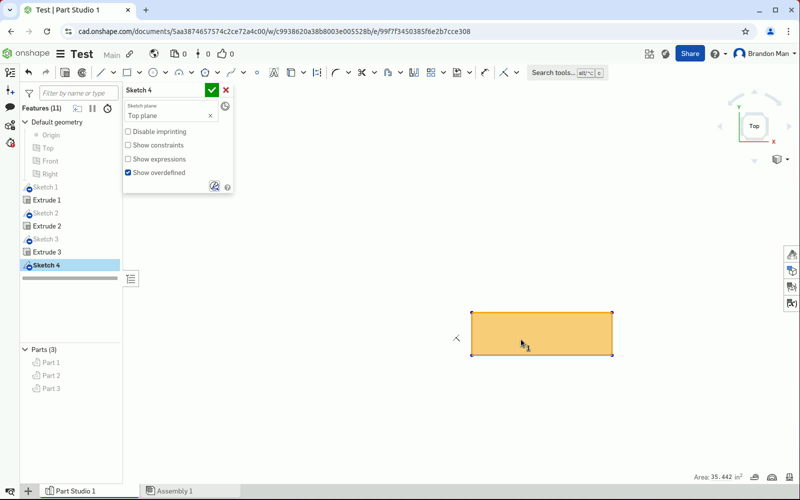
scroll(-6)
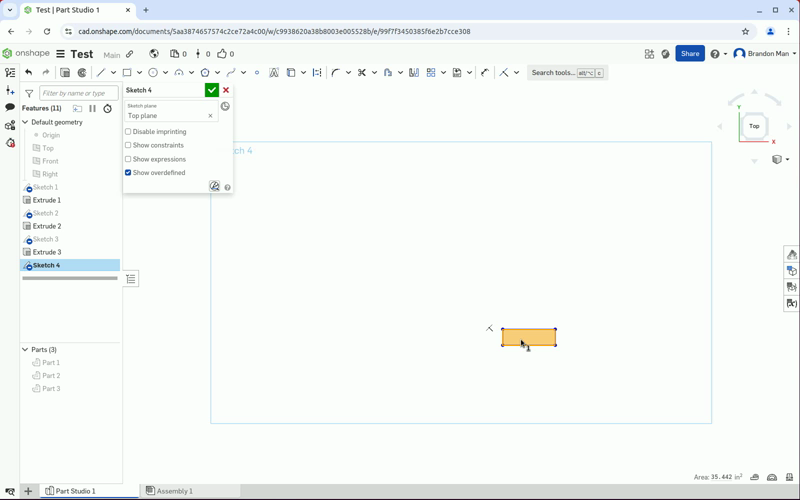
mouse_move(73, 352)
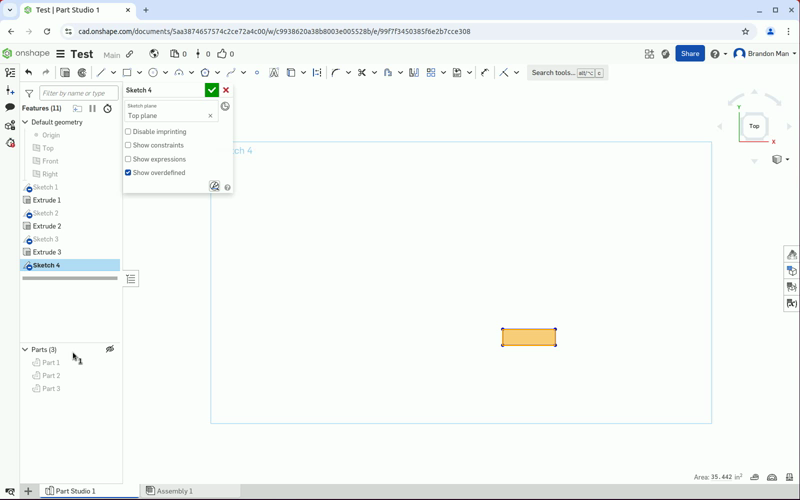
key(shift+y)
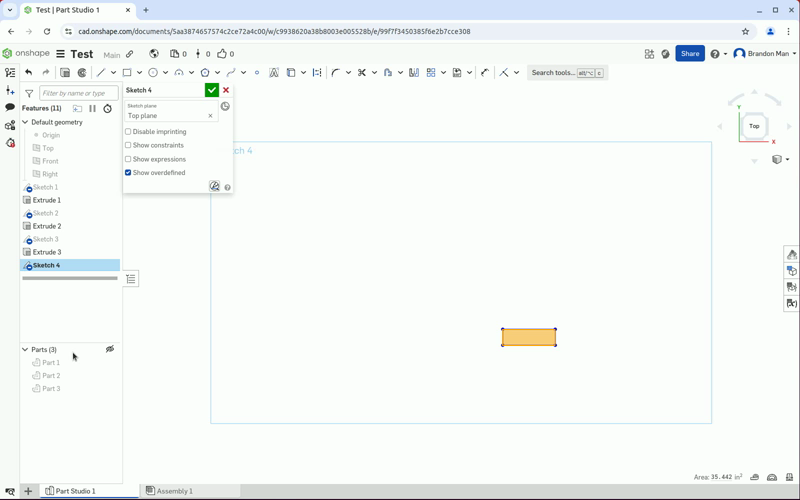
key(shift+e)
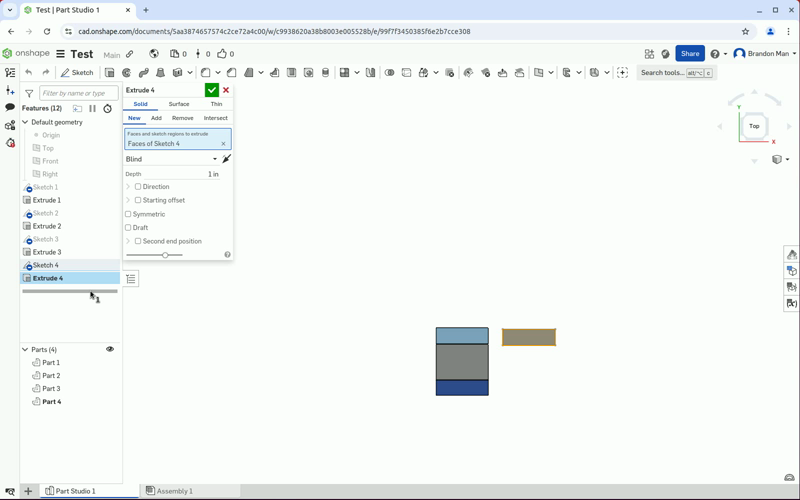
mouse_move(143, 106)
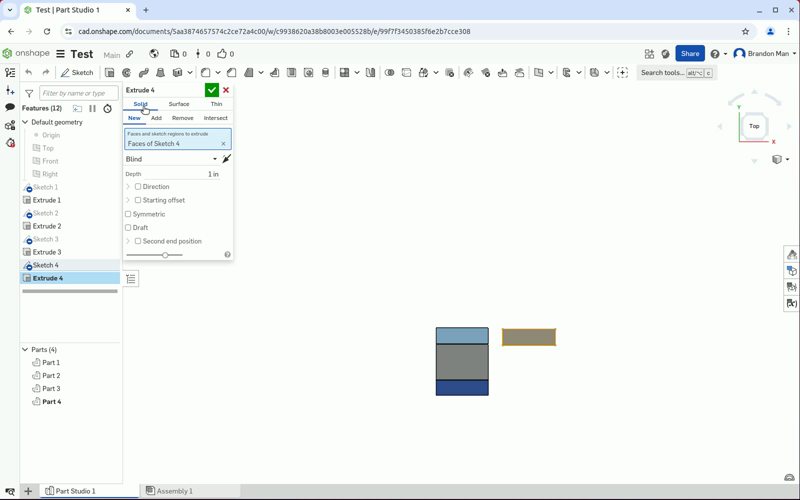
click(143, 106)
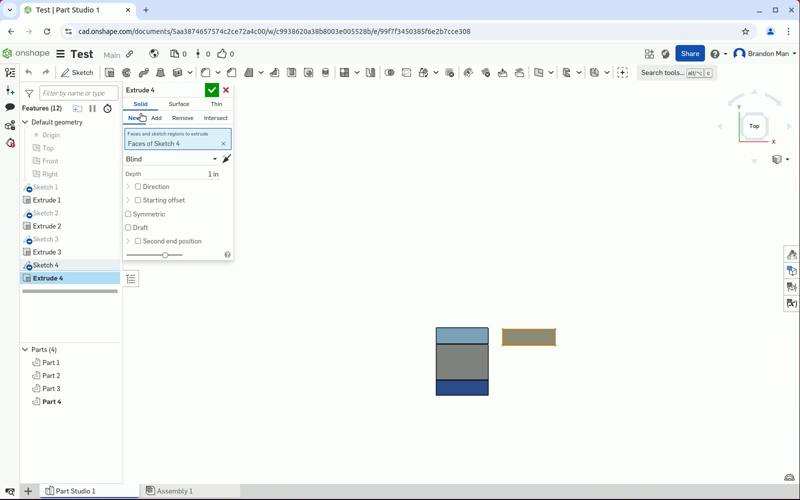
mouse_move(137, 120)
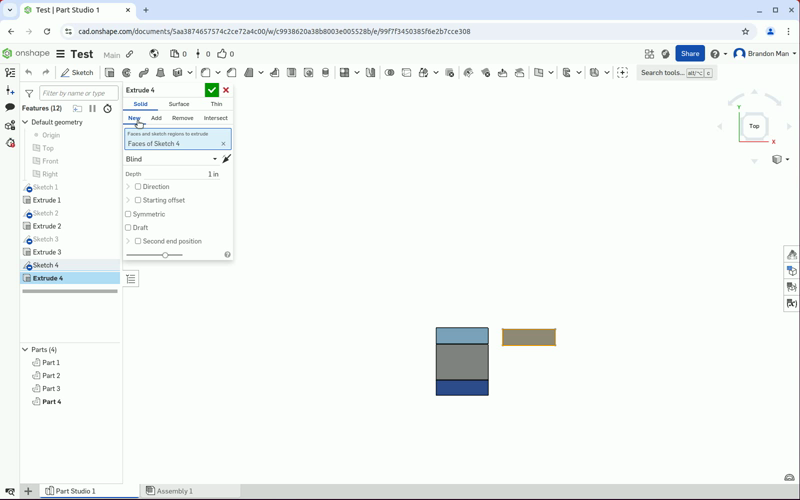
click(137, 120)
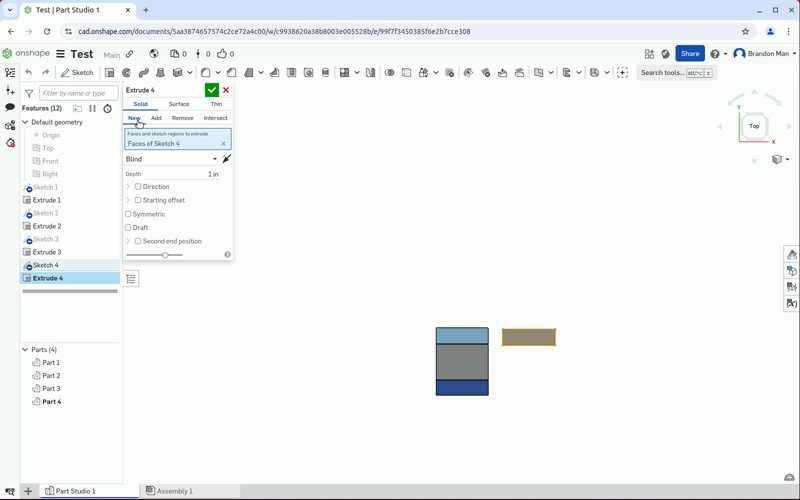
key(tab, 4)
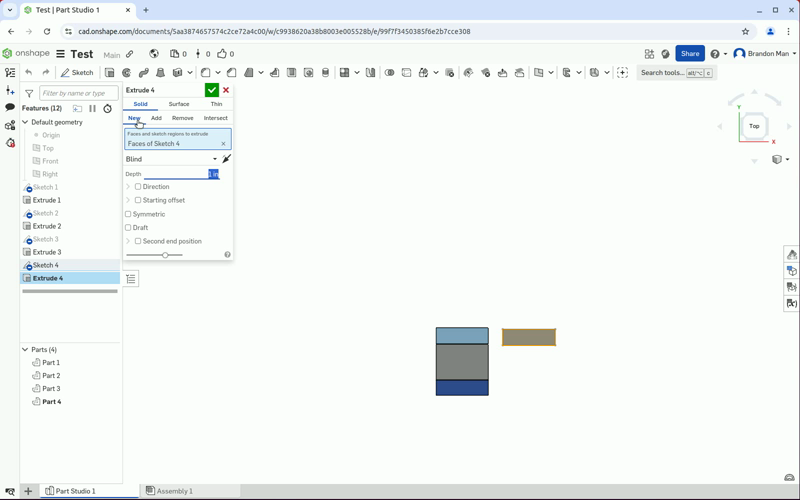
text(0.241)
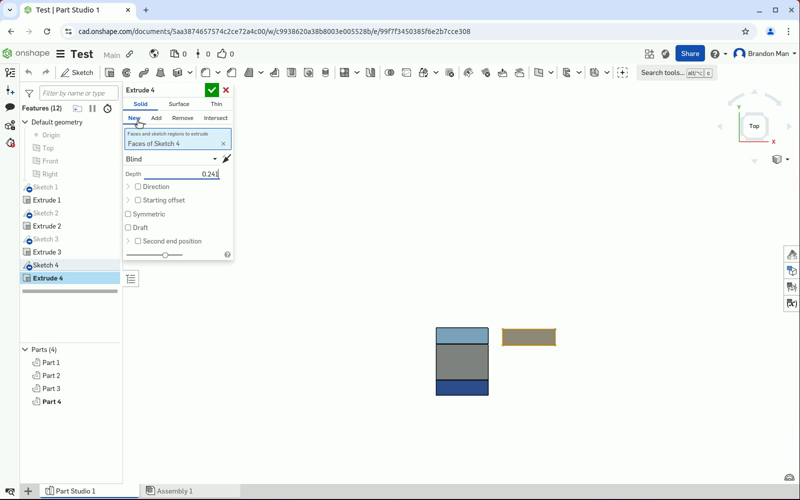
key(enter)
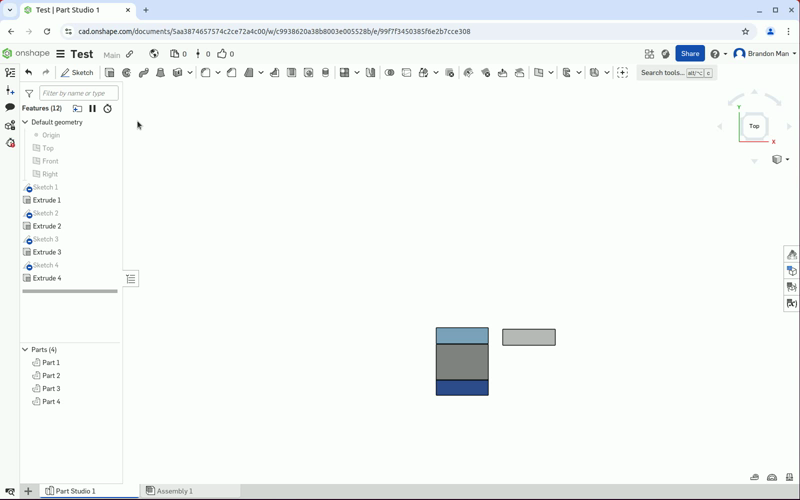
key(shift+h)
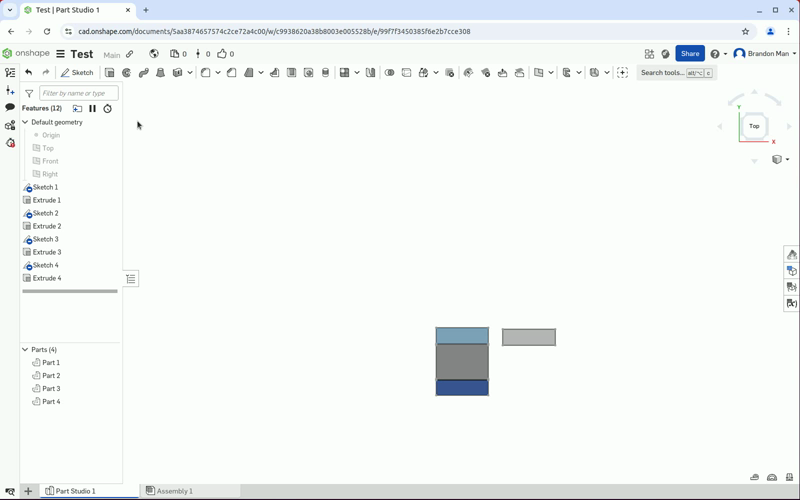
key(shift+h)
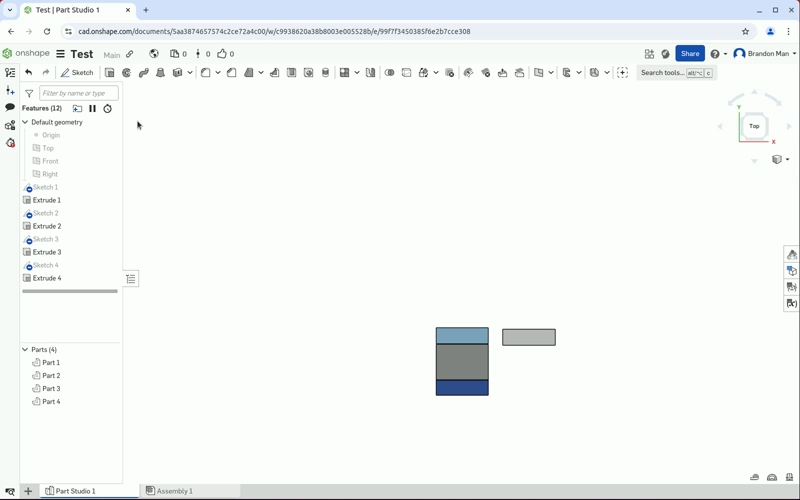
mouse_move(73, 189)
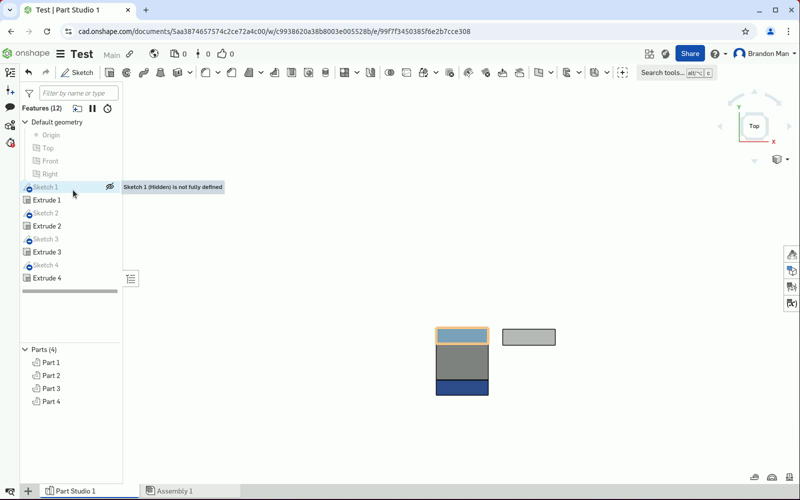
click(73, 189)
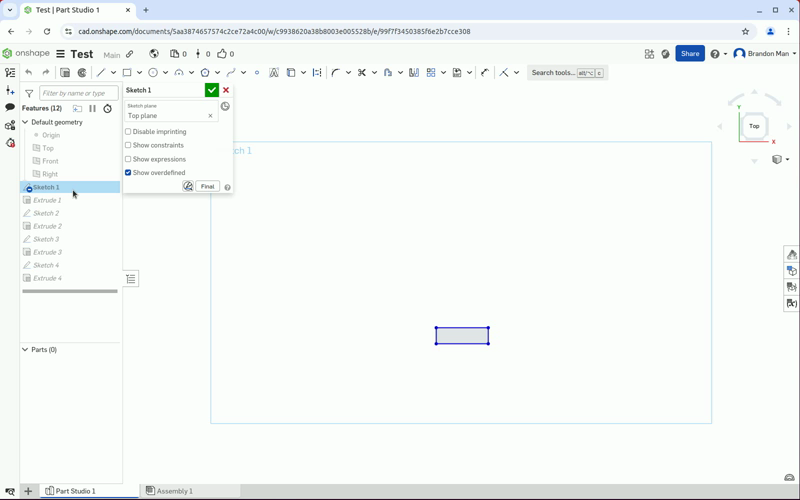
mouse_move(229, 92)
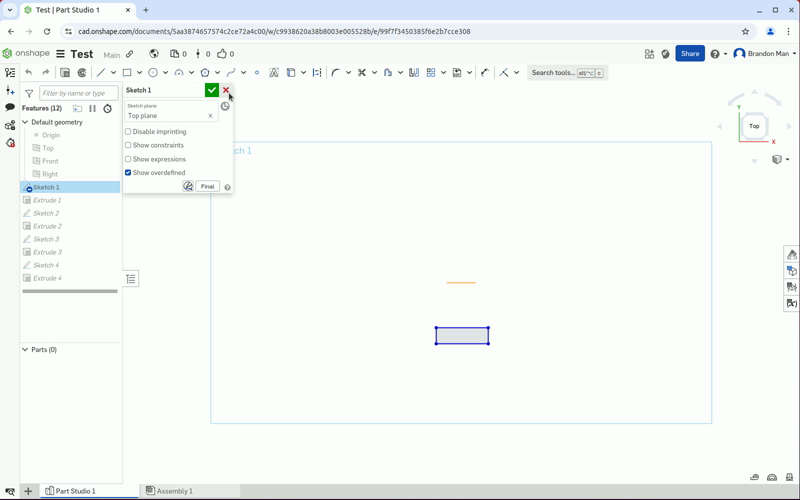
click(229, 92)
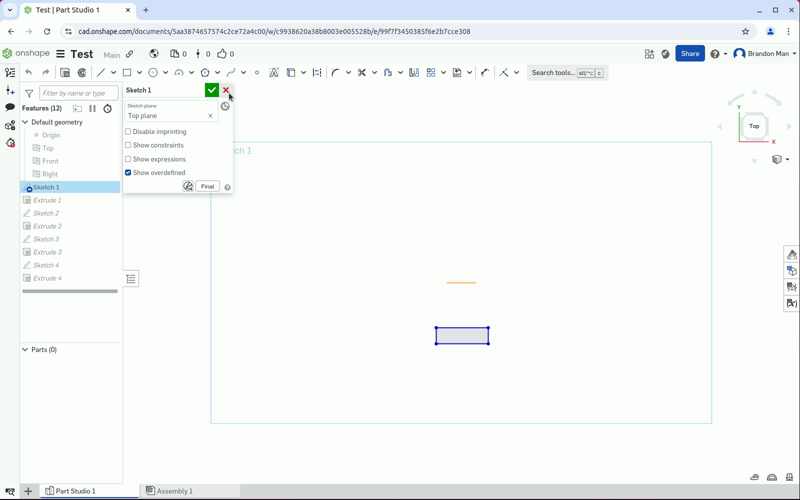
key(shift+s)
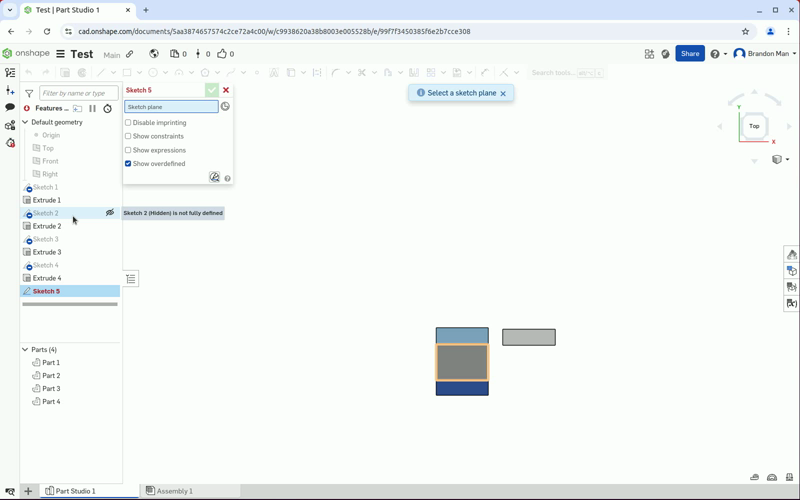
scroll(3)
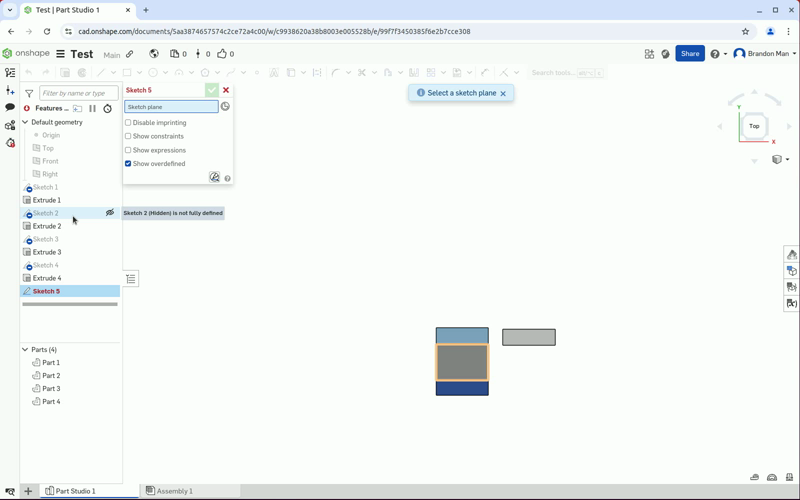
mouse_move(73, 150)
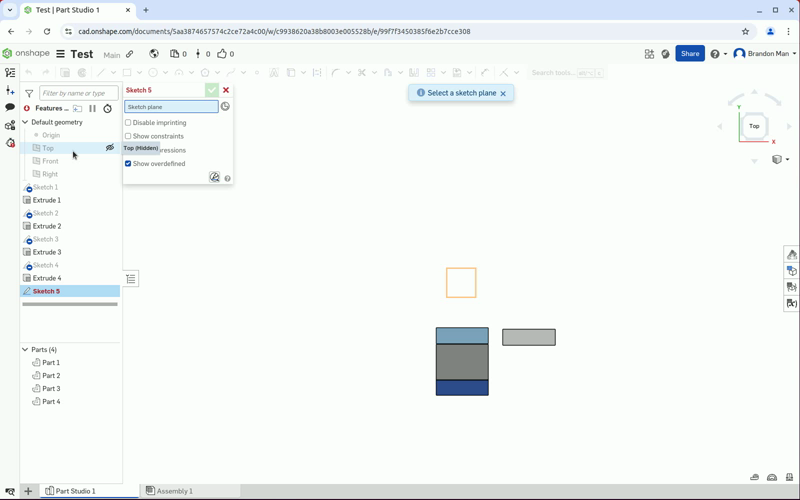
click(73, 150)
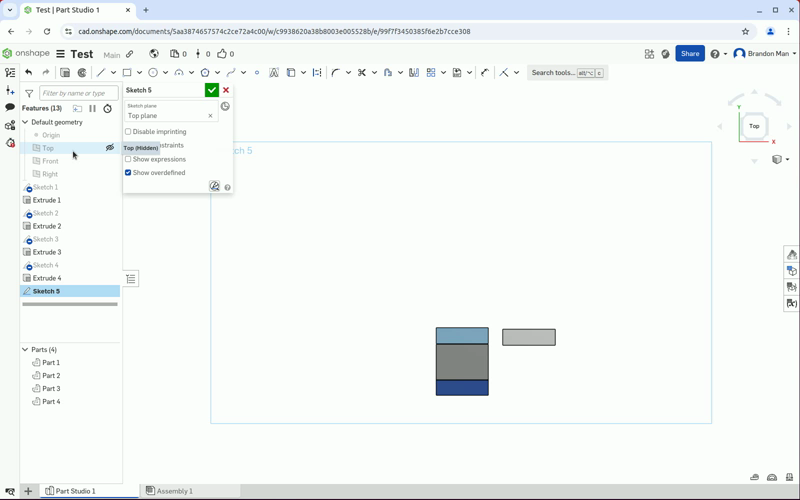
mouse_move(73, 352)
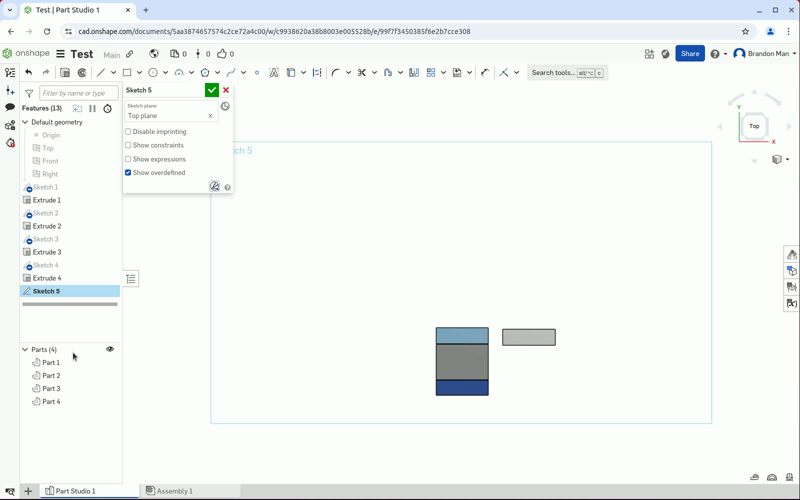
key(y)
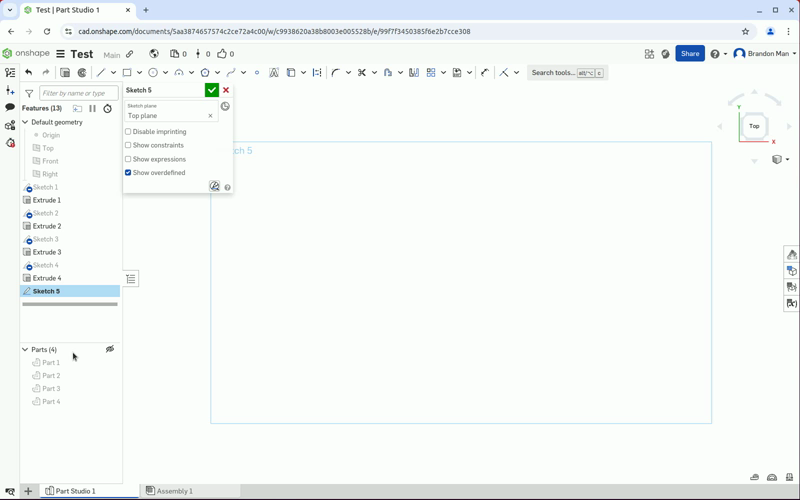
key(l)
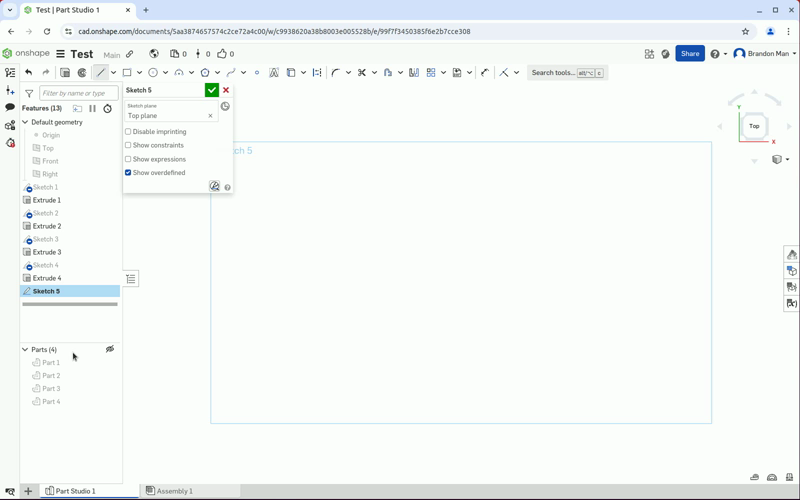
key_down(shift)
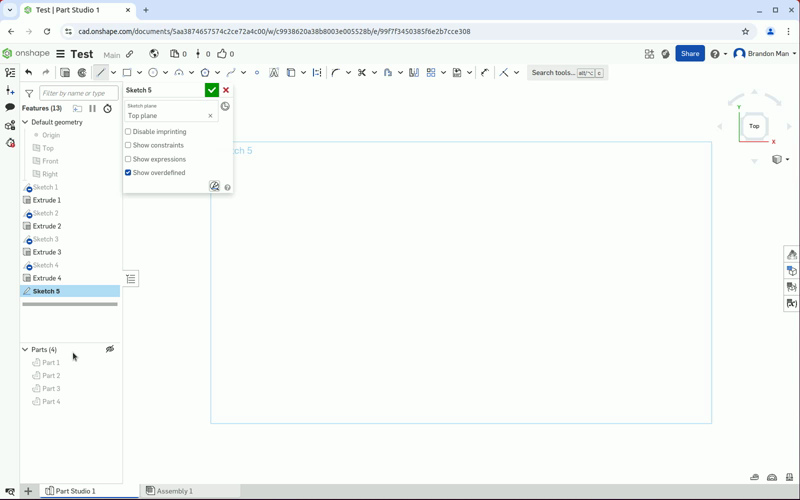
mouse_move(502, 394)
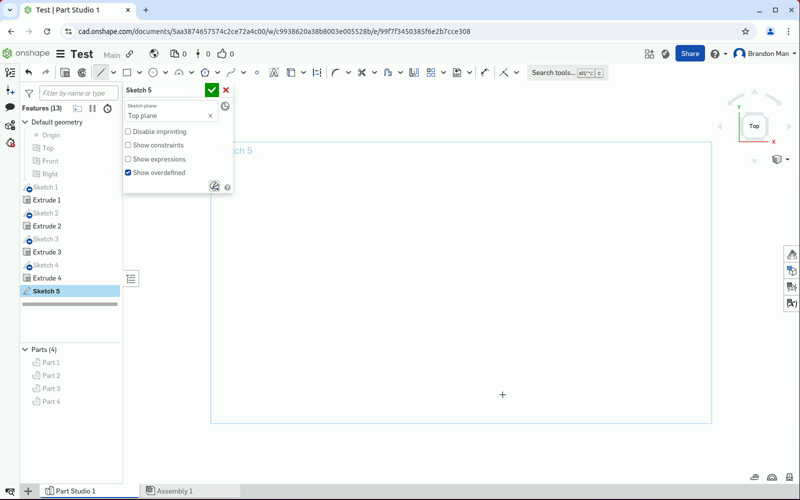
click(502, 394)
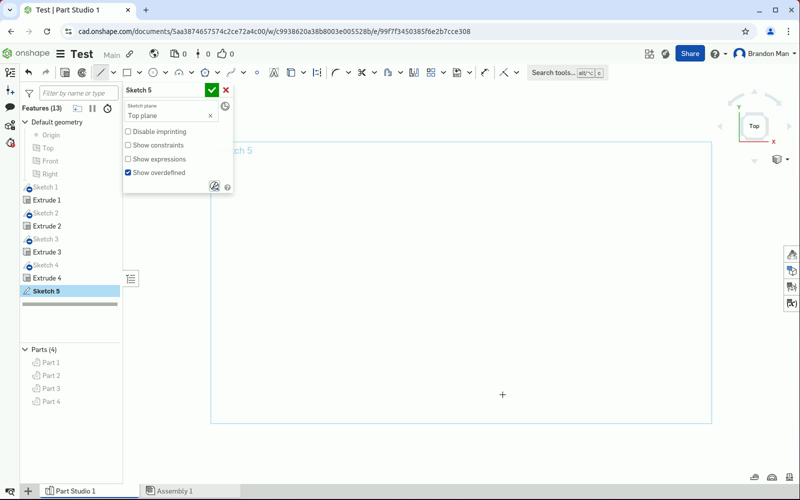
key_up(shift)
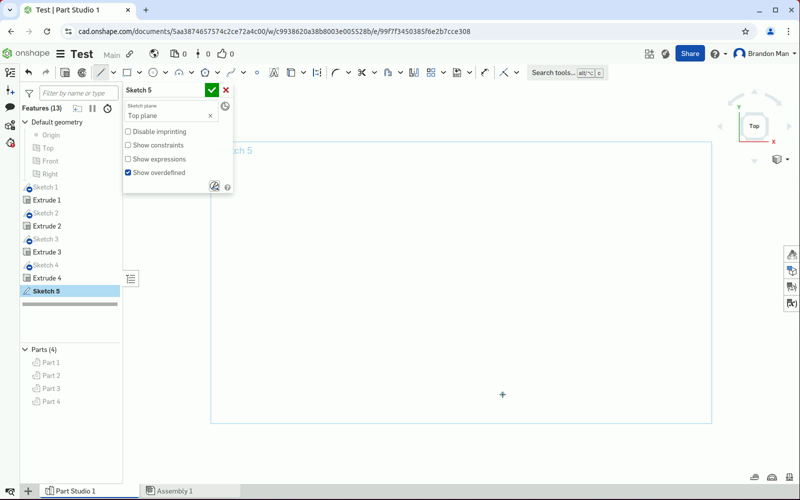
key_down(shift)
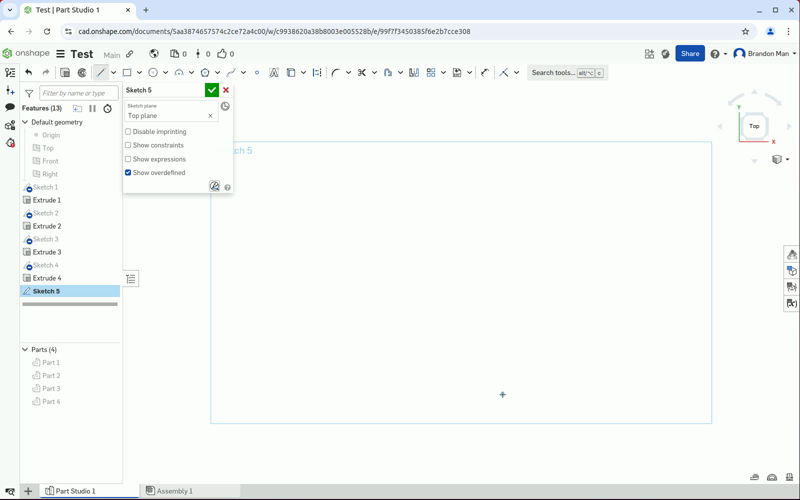
mouse_move(532, 394)
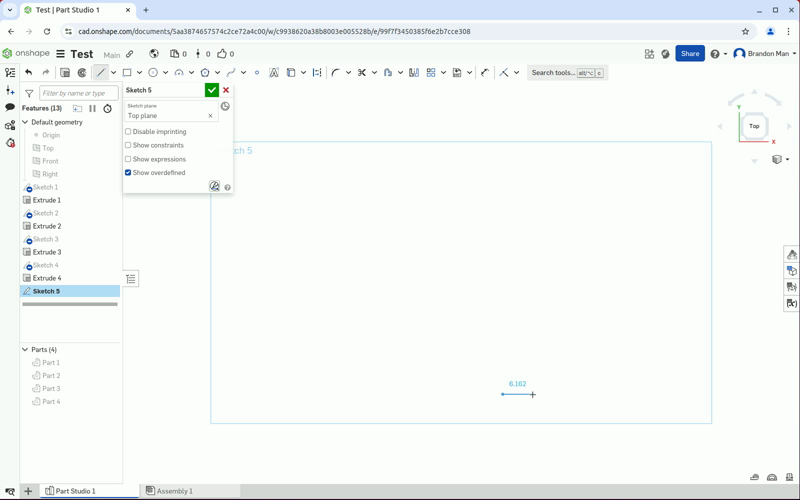
mouse_move(555, 394)
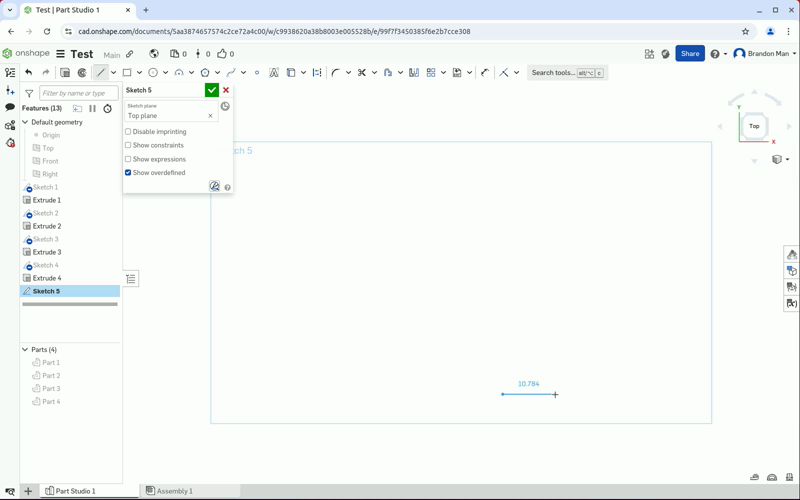
click(555, 394)
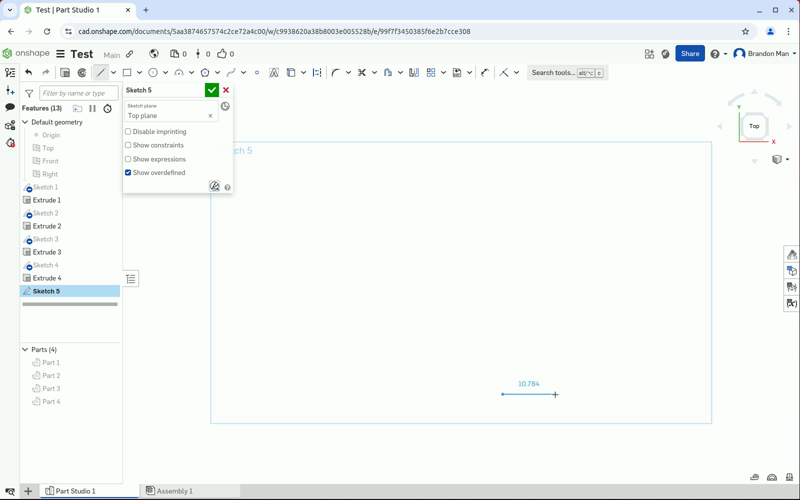
key_up(shift)
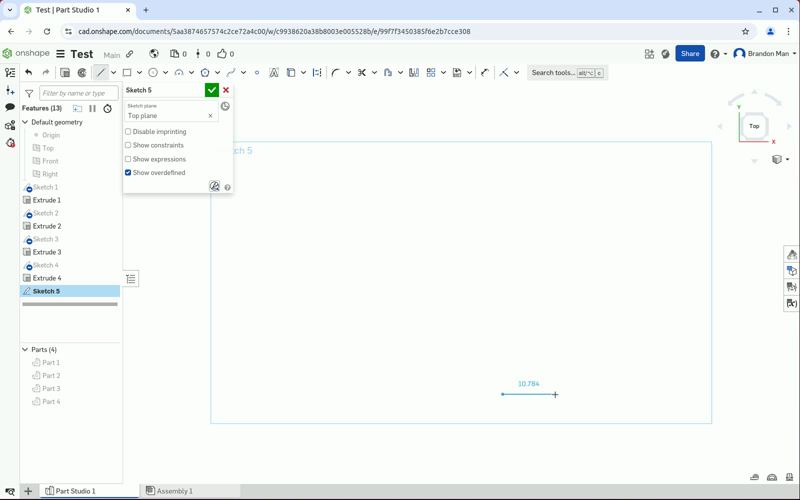
key_down(shift)
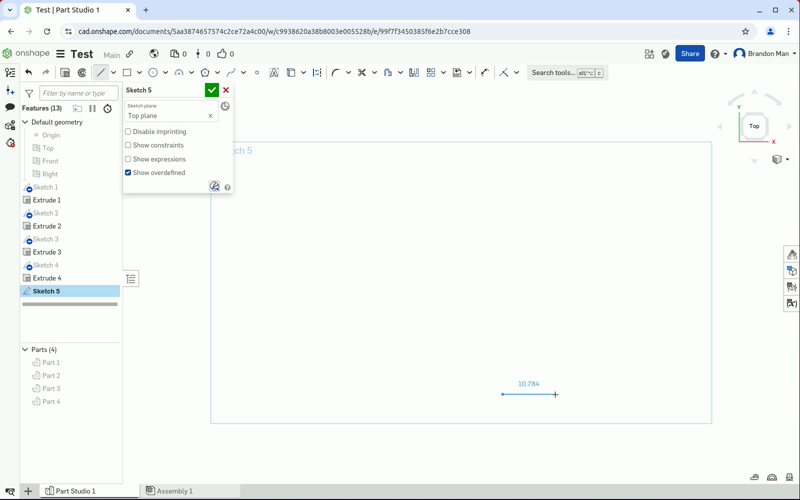
mouse_move(585, 394)
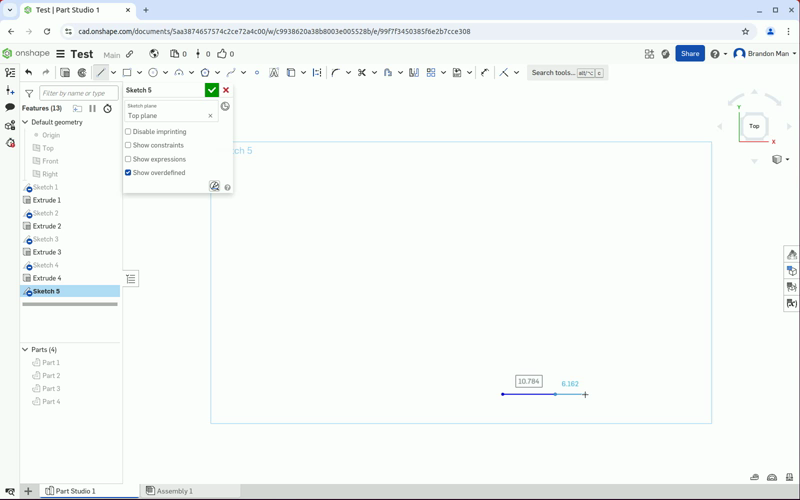
mouse_move(555, 378)
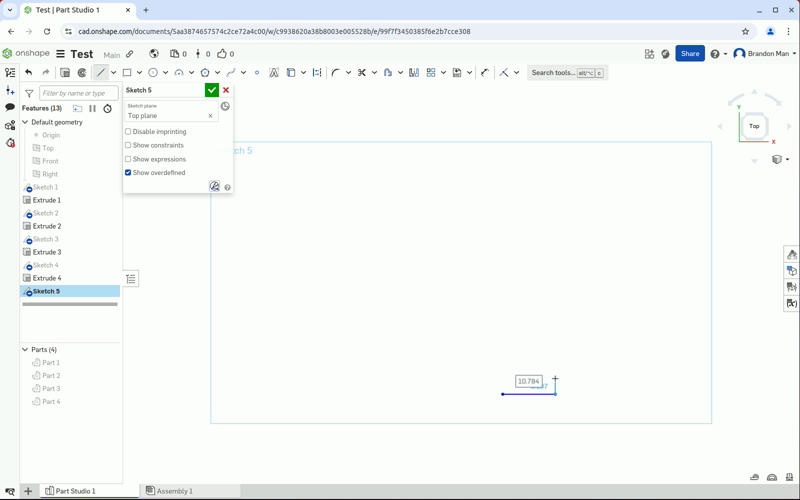
click(555, 378)
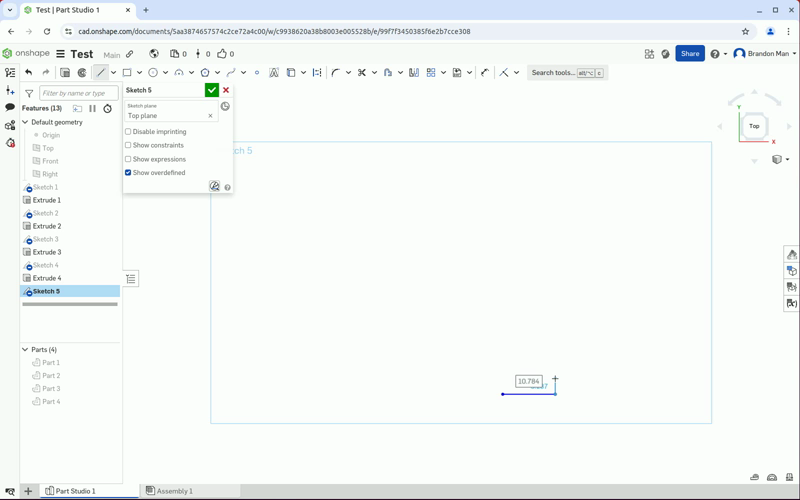
key_up(shift)
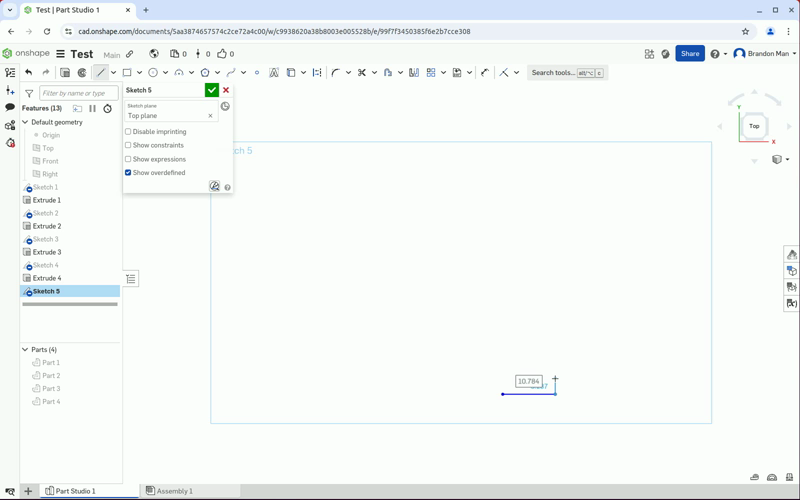
key_down(shift)
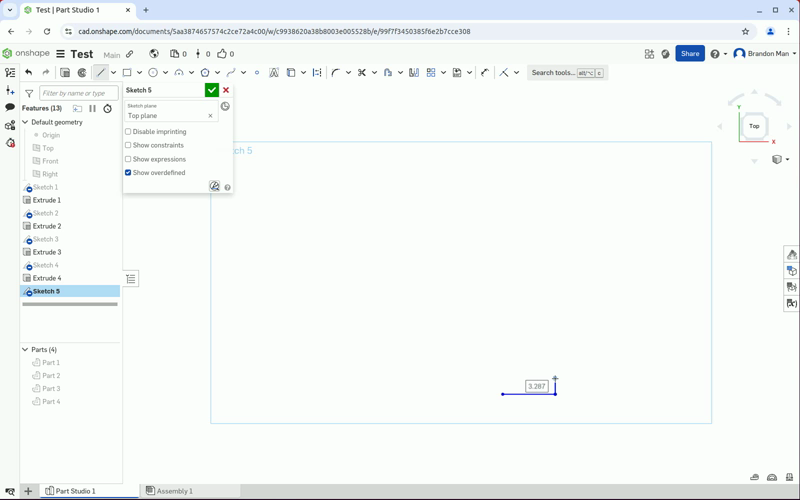
mouse_move(585, 378)
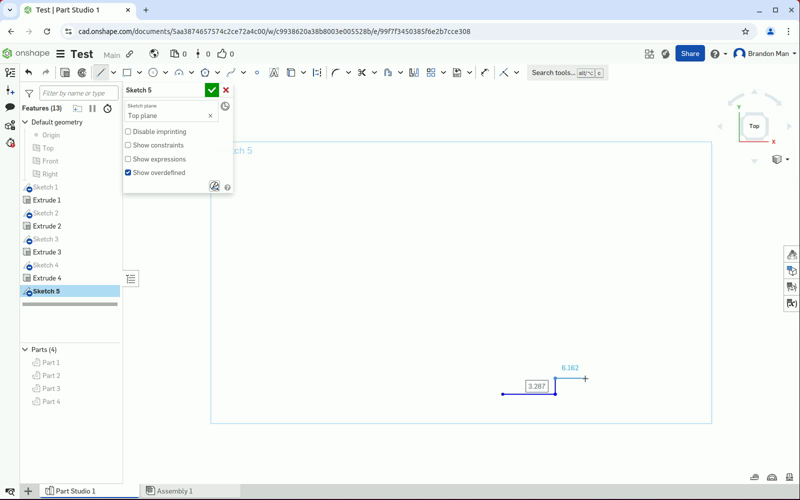
mouse_move(502, 378)
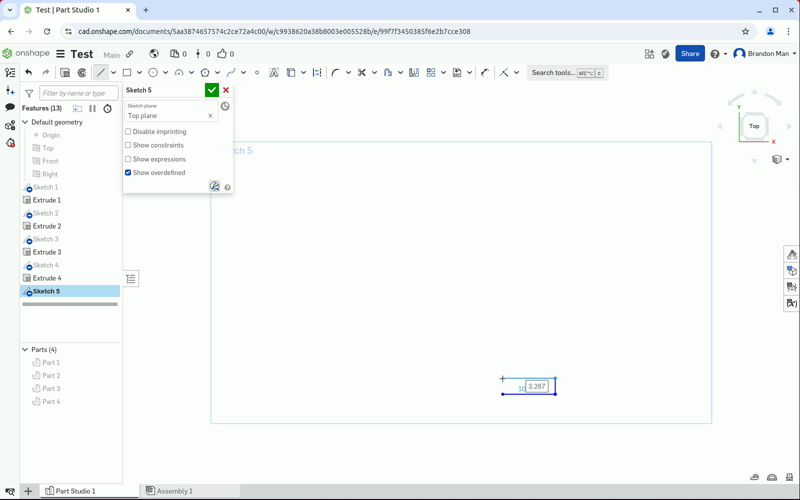
click(502, 378)
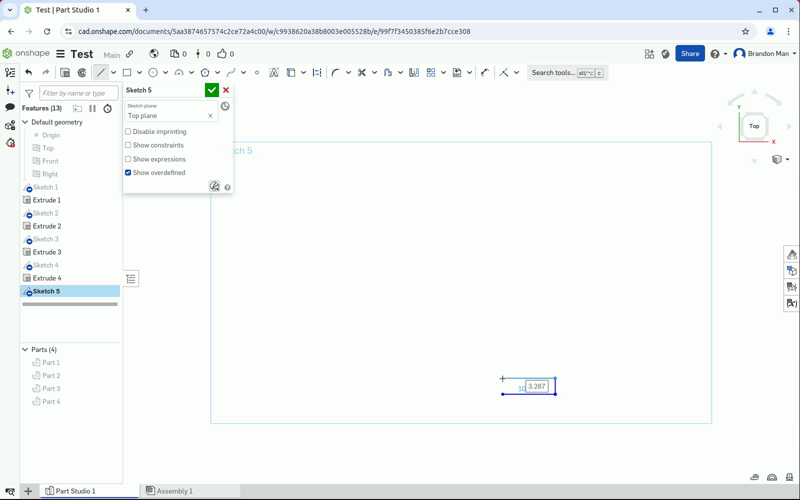
key_up(shift)
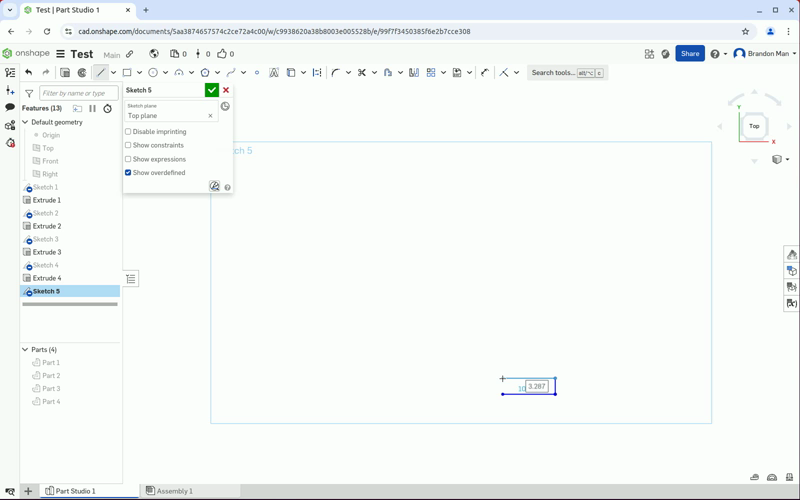
mouse_move(532, 378)
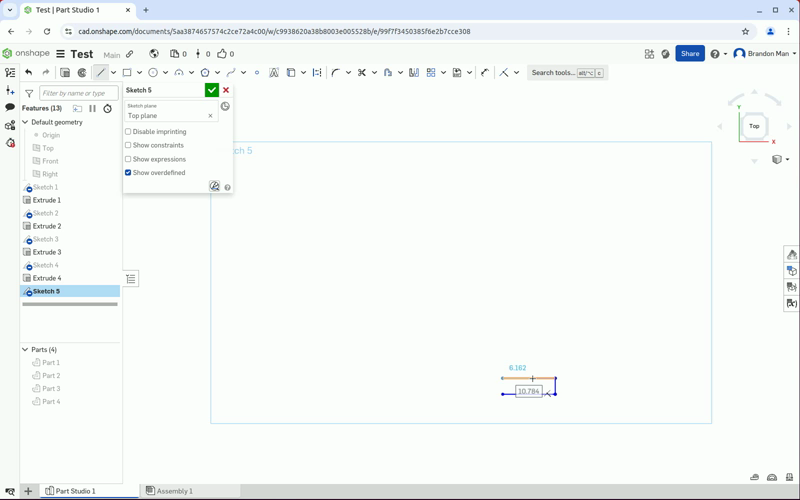
key_down(shift)
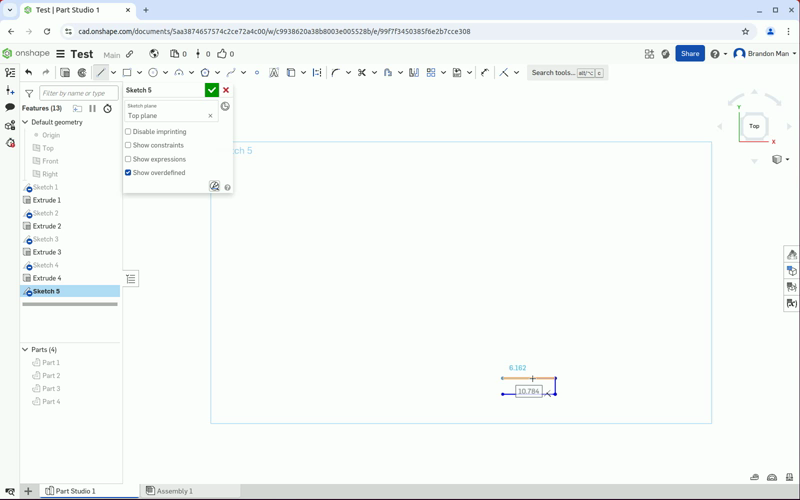
mouse_move(502, 394)
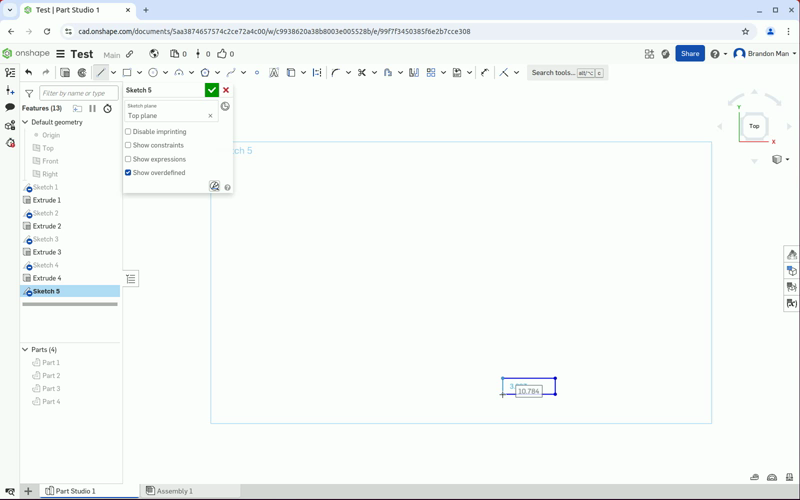
key_up(shift)
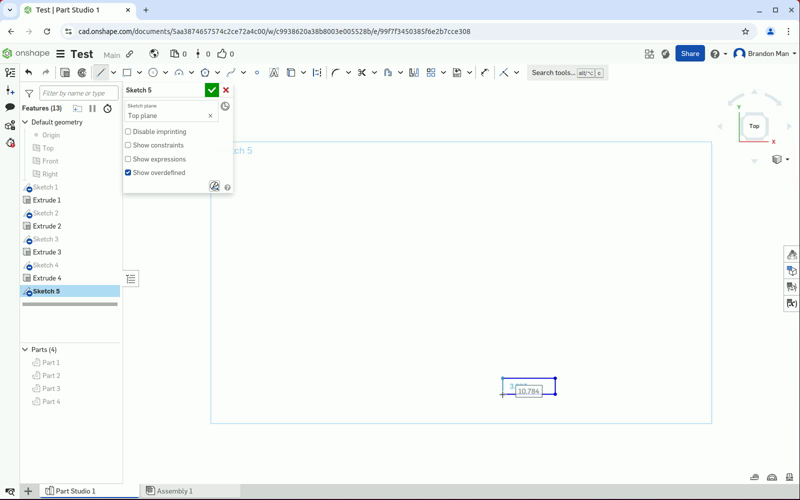
click(502, 394)
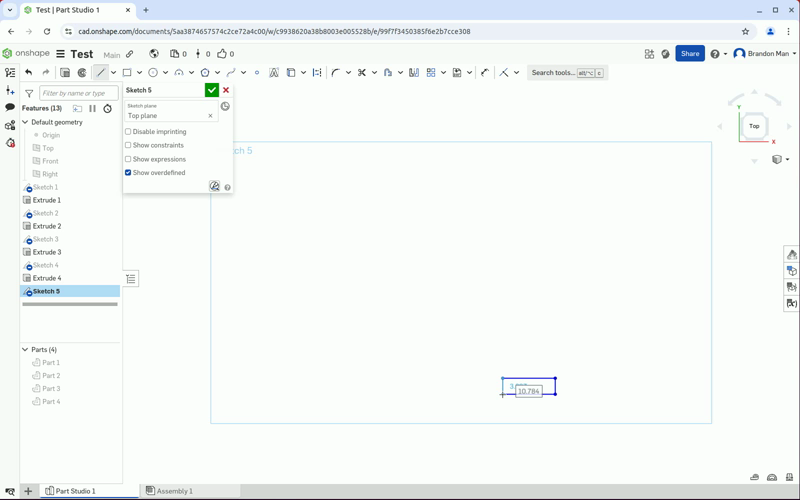
key(esc)
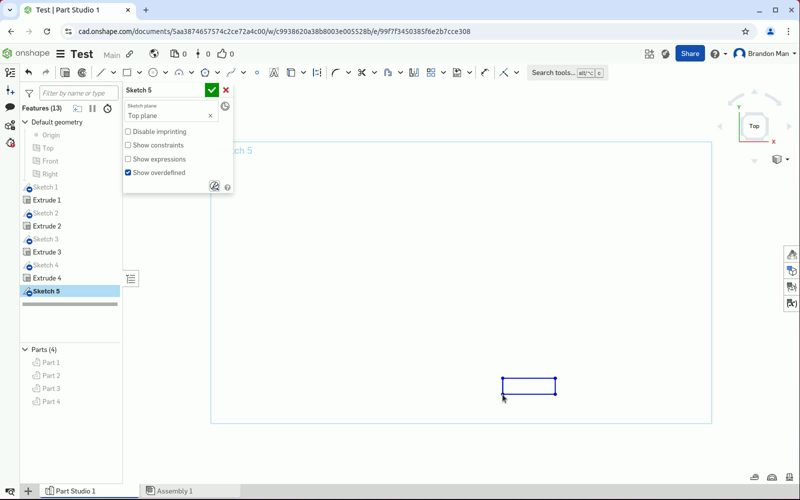
mouse_move(531, 391)
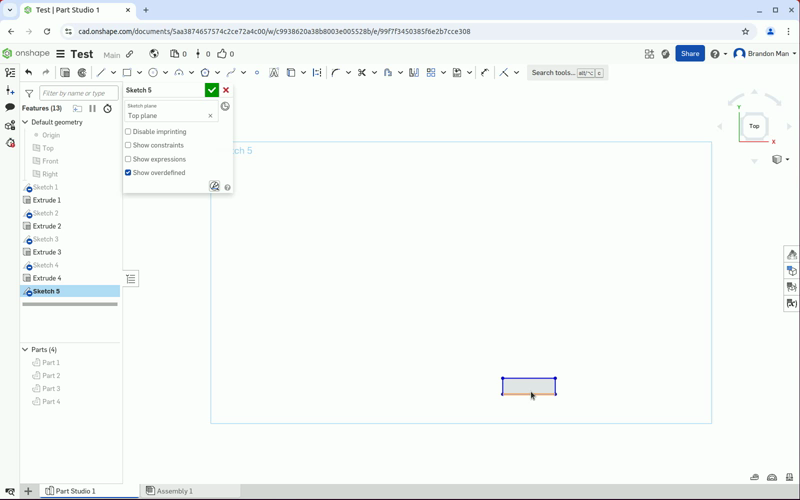
scroll(6)
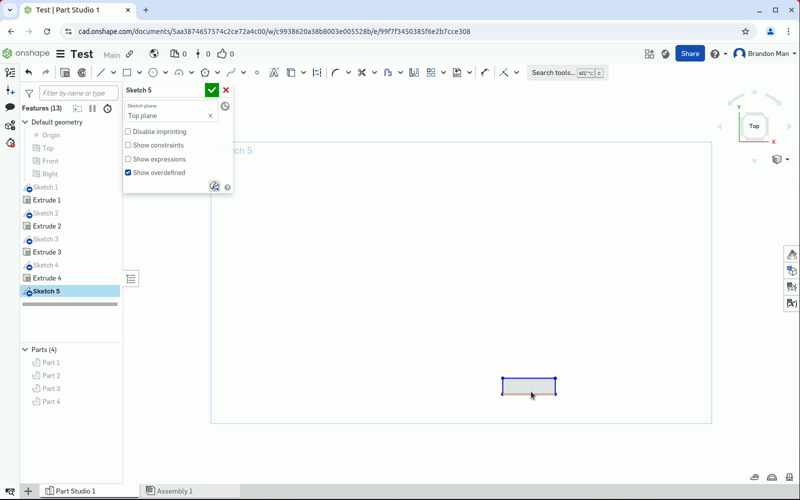
scroll(6)
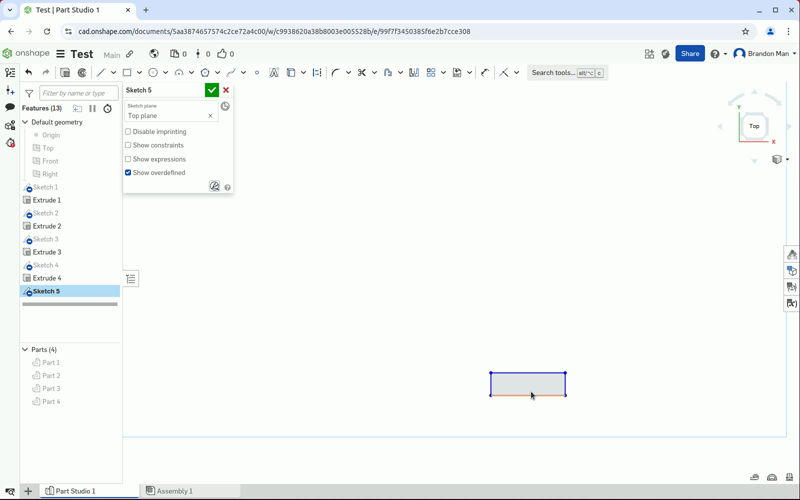
scroll(6)
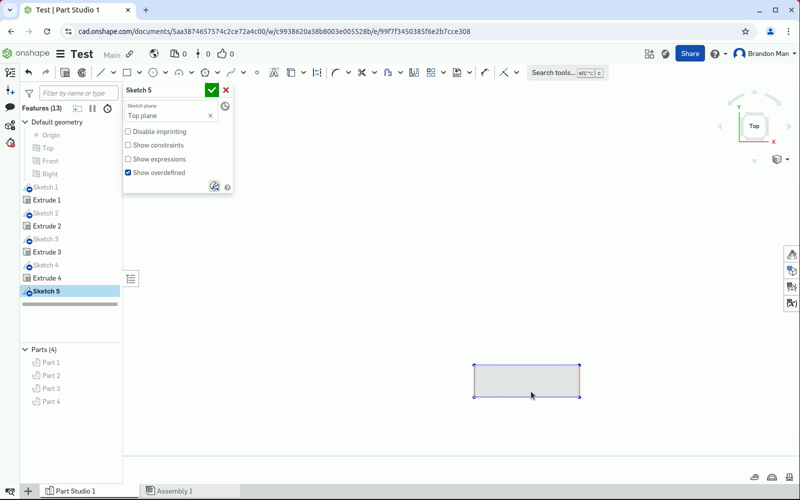
scroll(6)
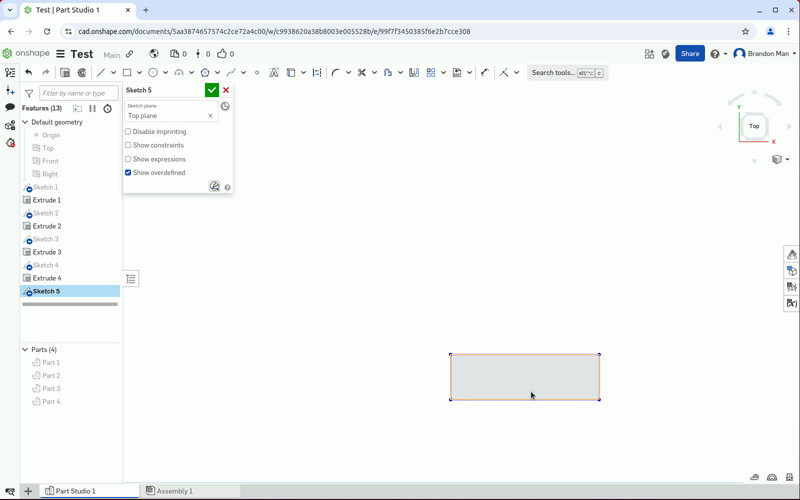
scroll(6)
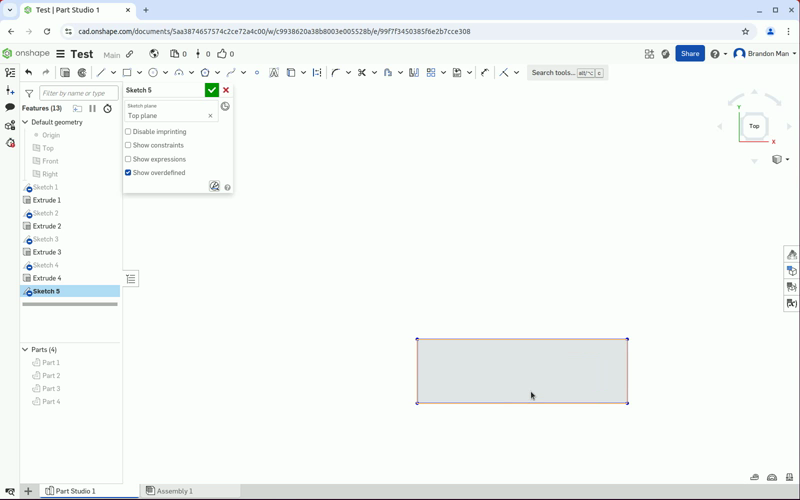
scroll(6)
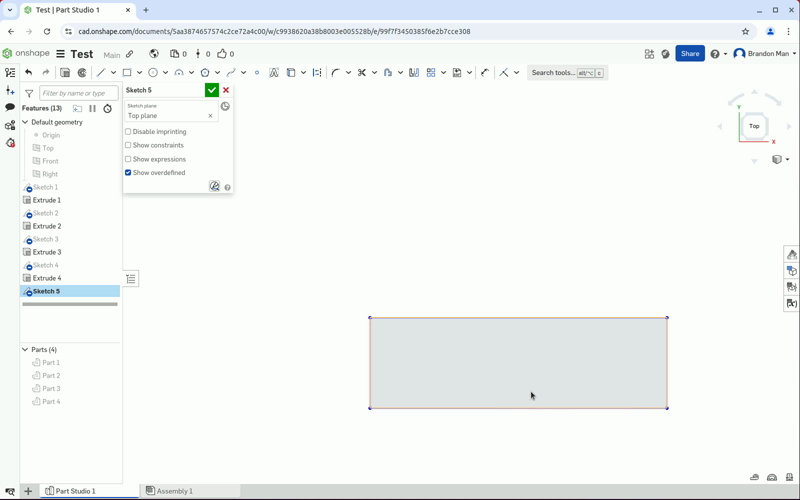
scroll(6)
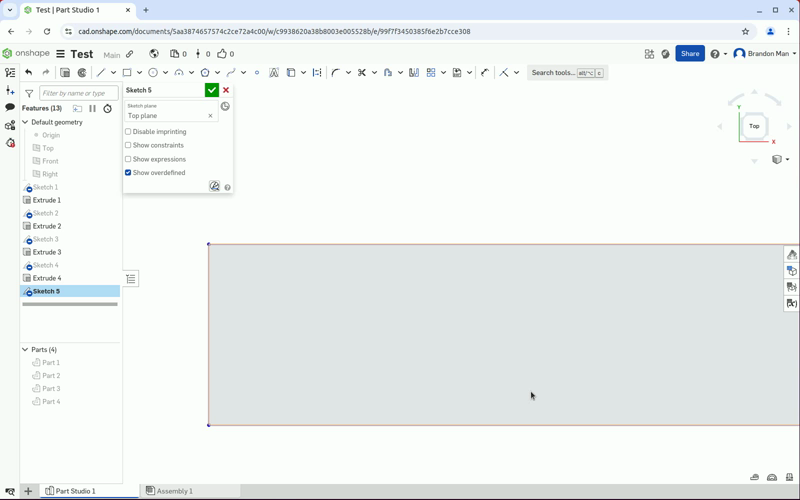
click(531, 391)
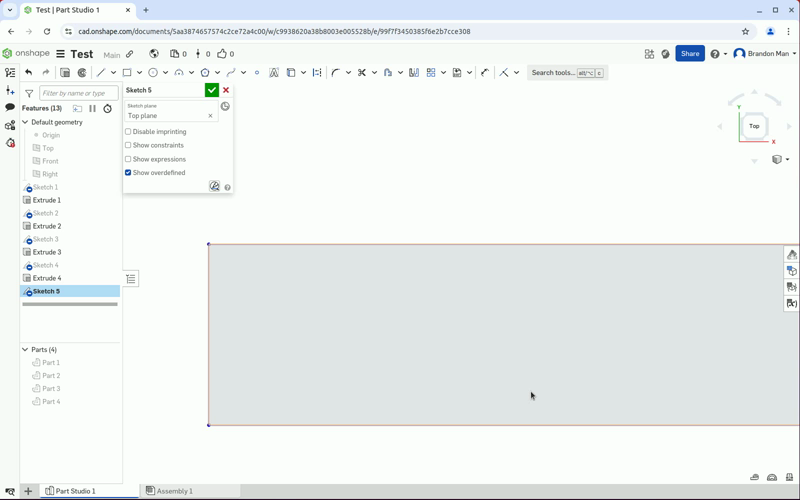
scroll(-6)
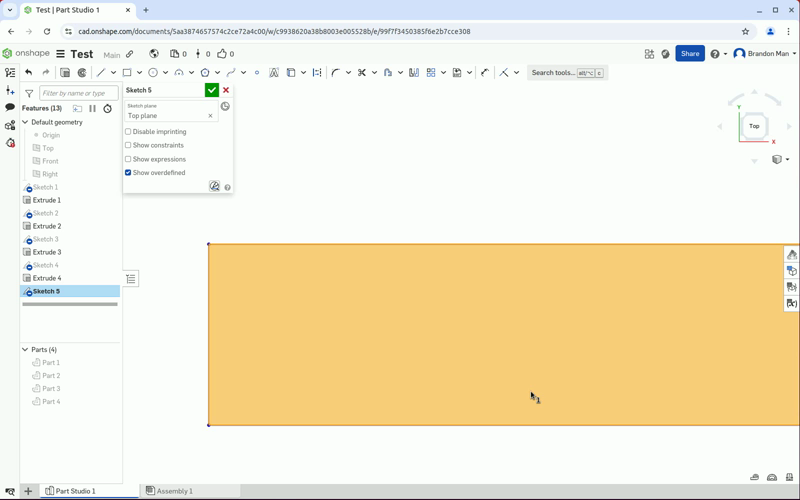
scroll(-6)
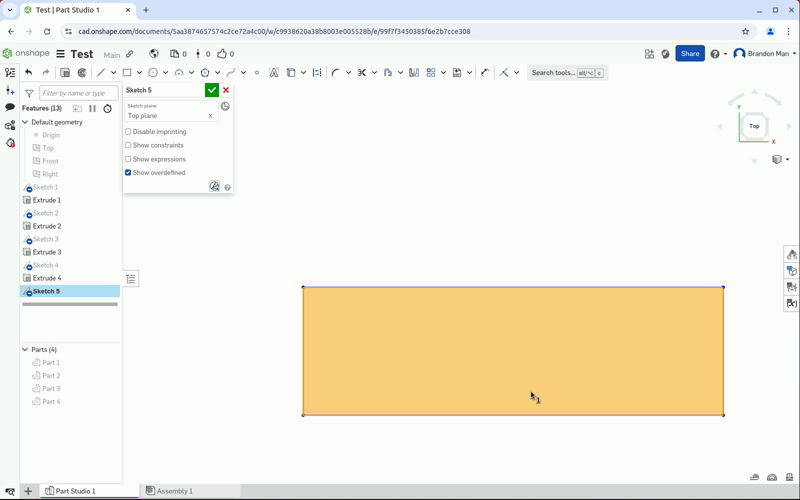
scroll(-6)
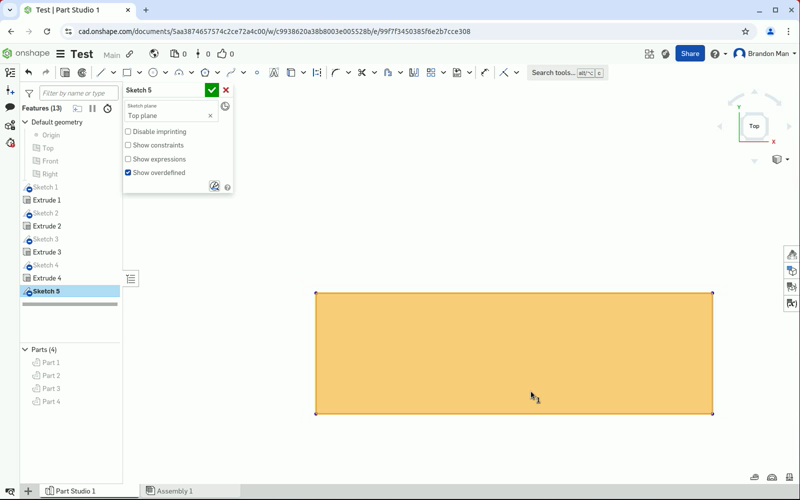
scroll(-6)
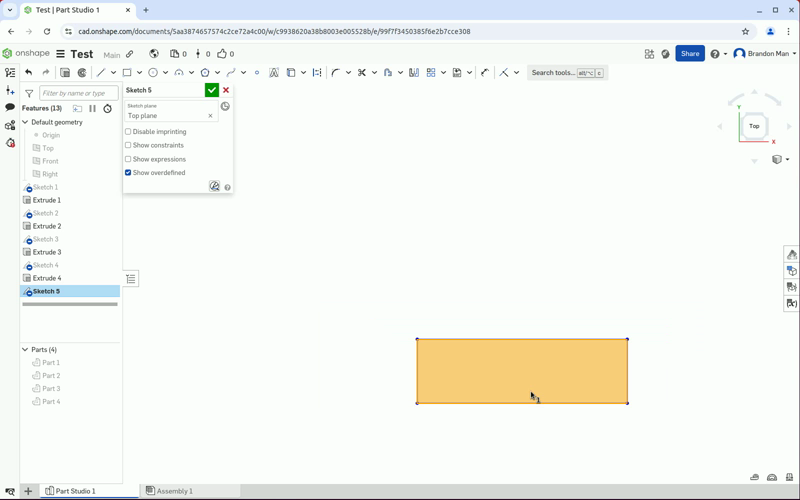
scroll(-6)
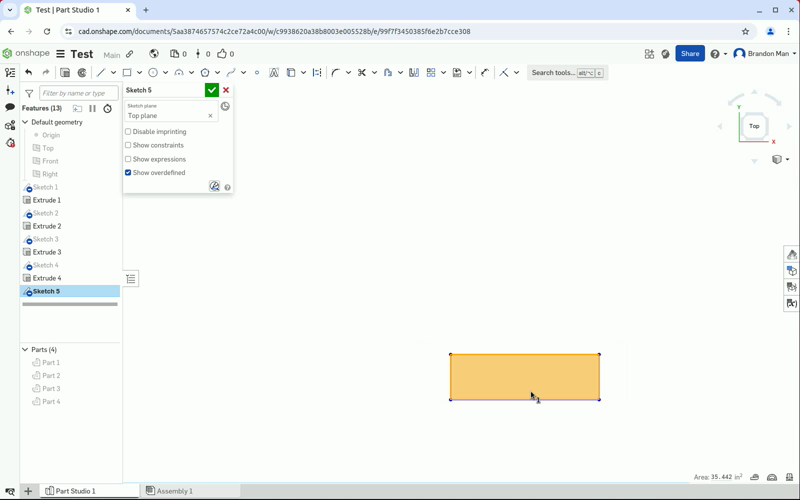
scroll(-6)
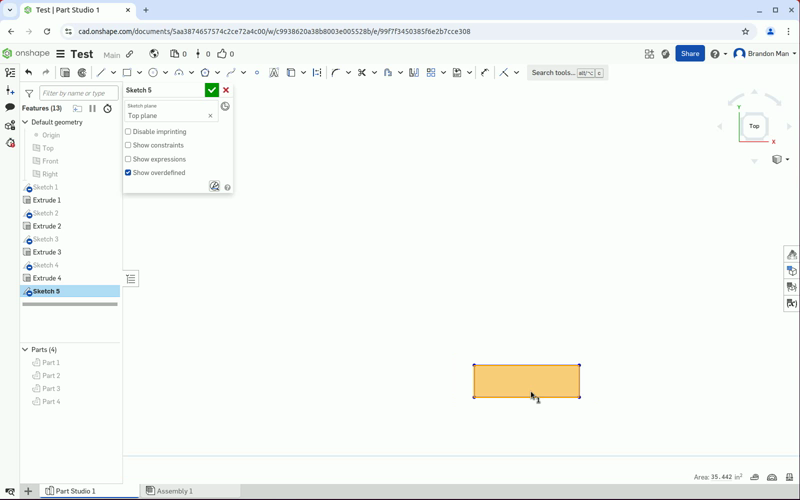
scroll(-6)
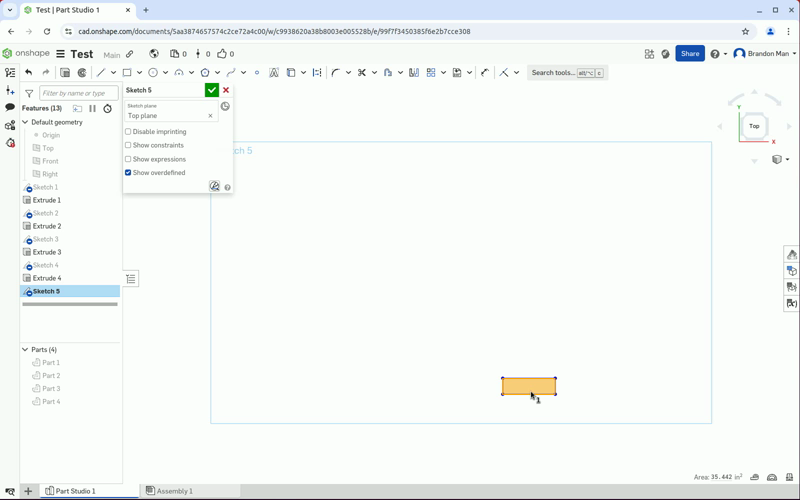
mouse_move(73, 352)
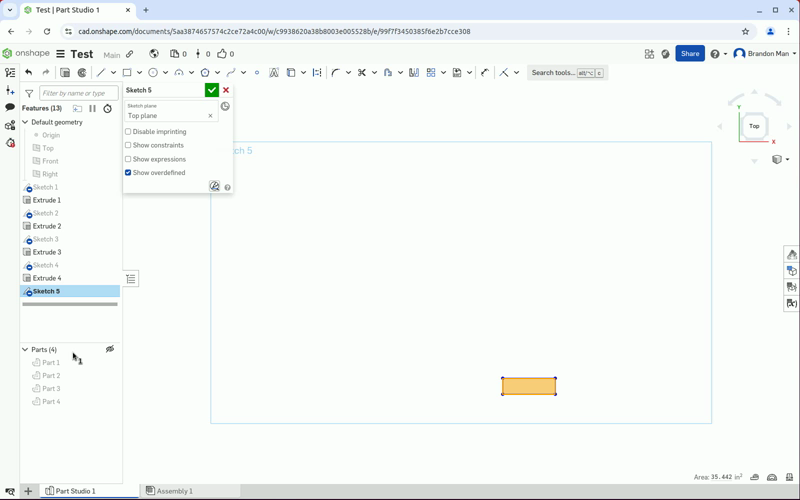
key(shift+y)
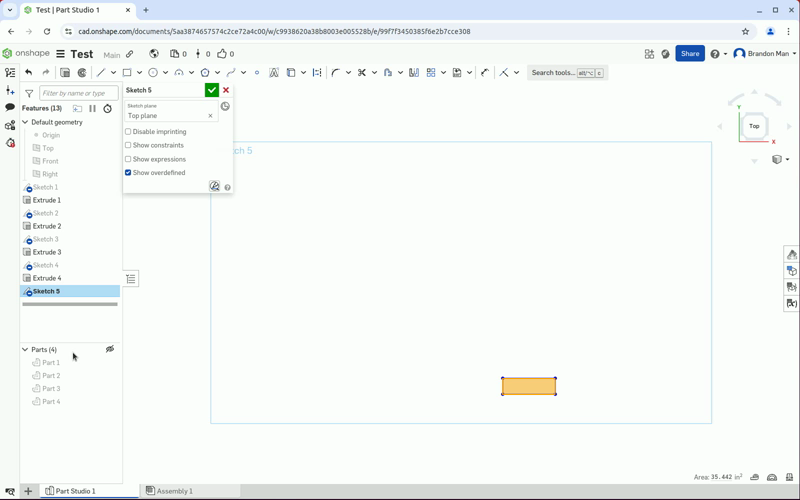
key(shift+e)
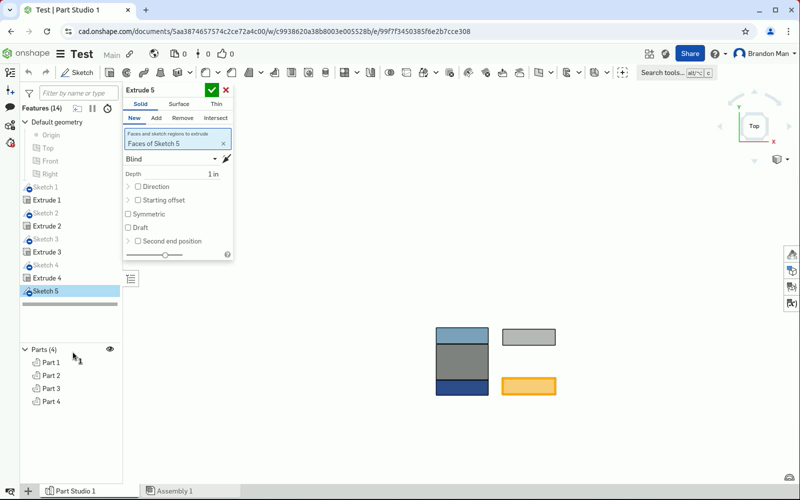
mouse_move(143, 106)
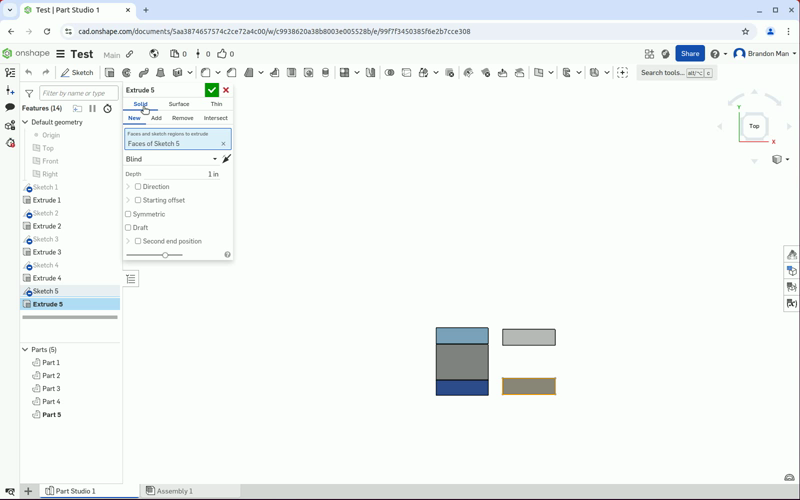
click(143, 106)
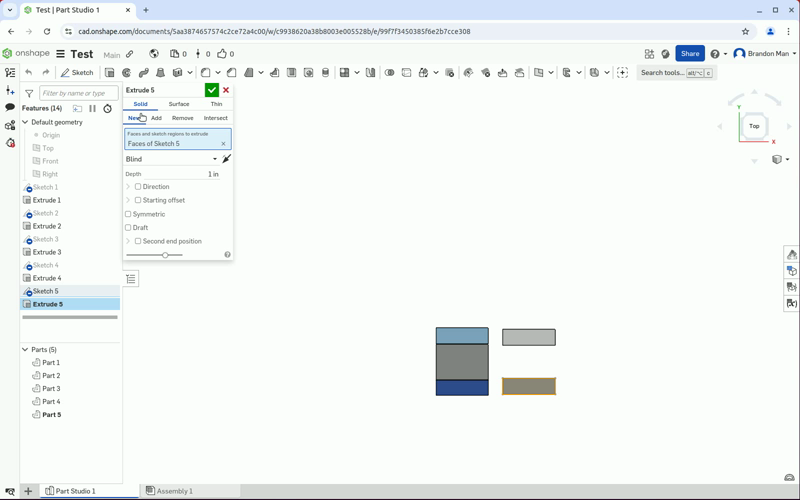
mouse_move(137, 120)
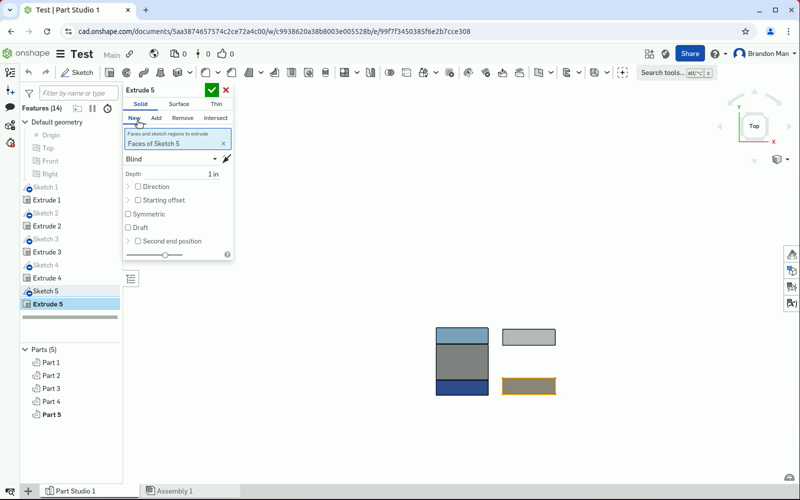
click(137, 120)
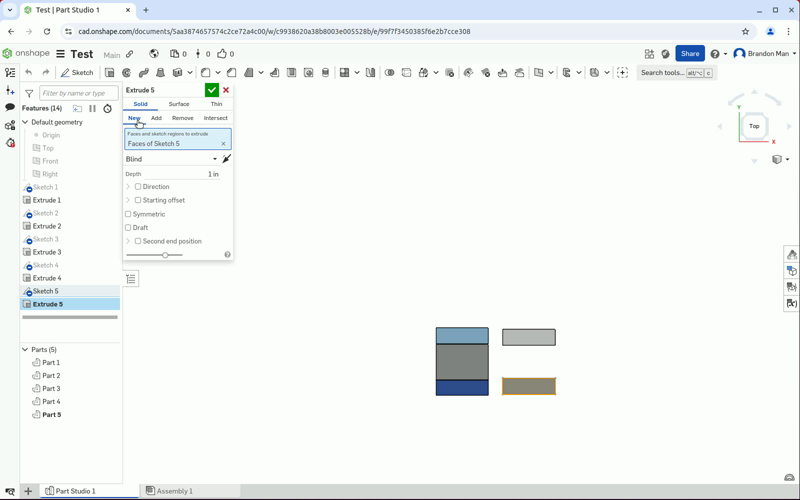
key(tab, 4)
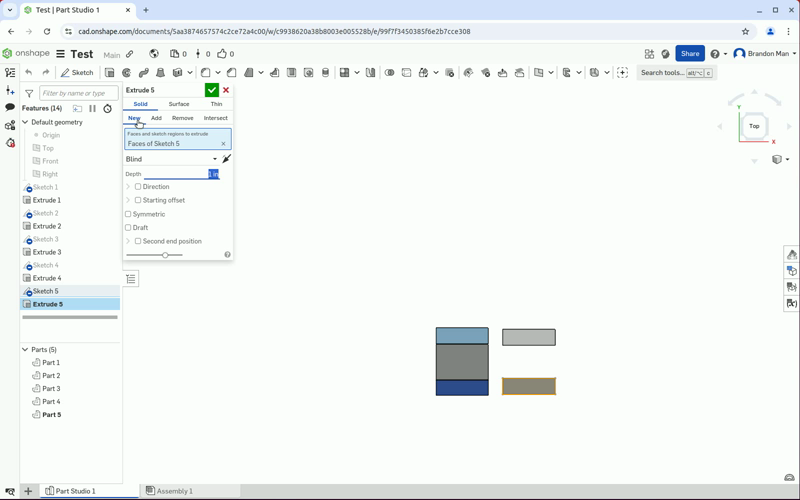
text(0.241)
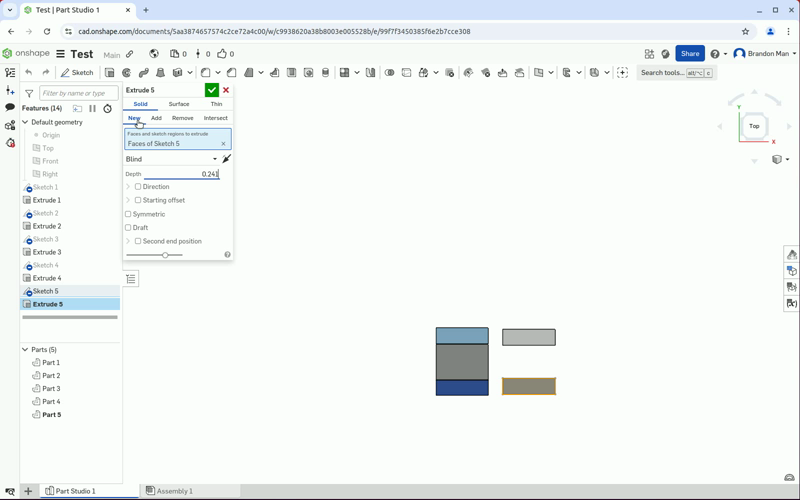
key(enter)
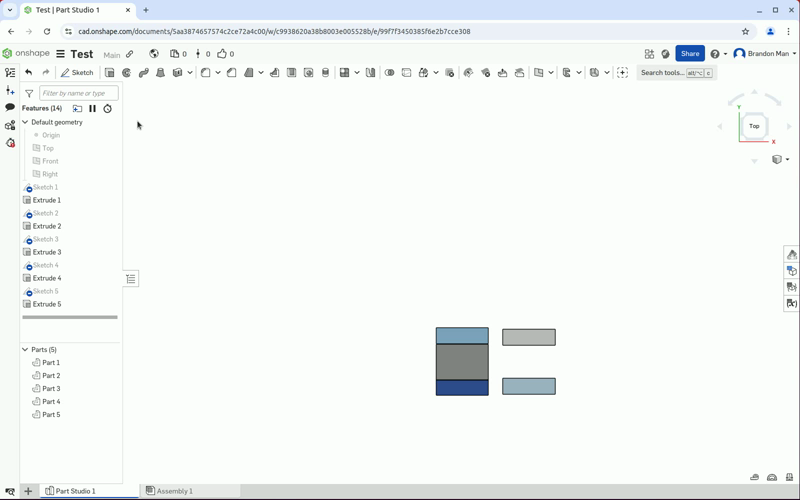
key(shift+h)
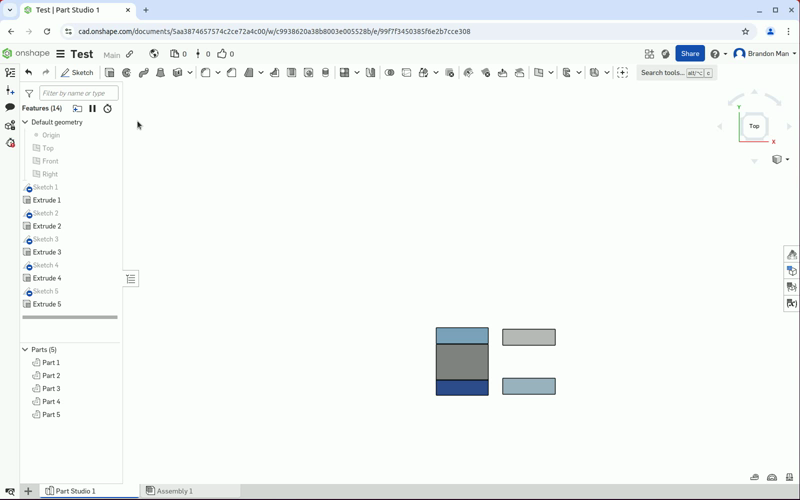
key(shift+h)
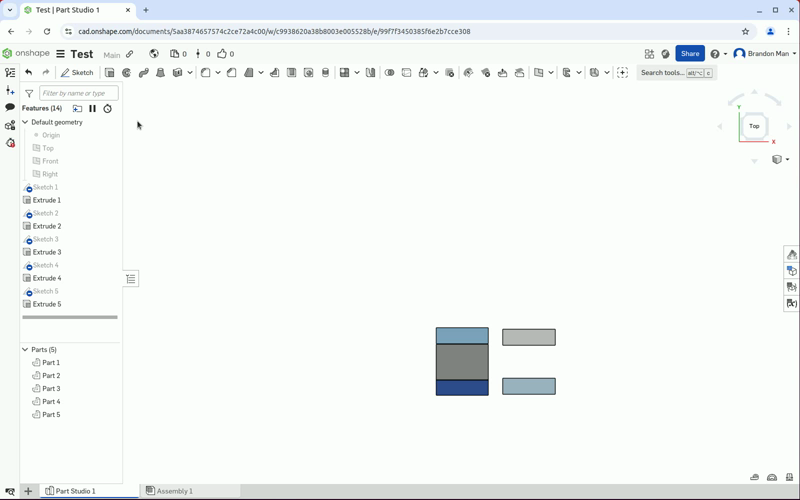
mouse_move(73, 189)
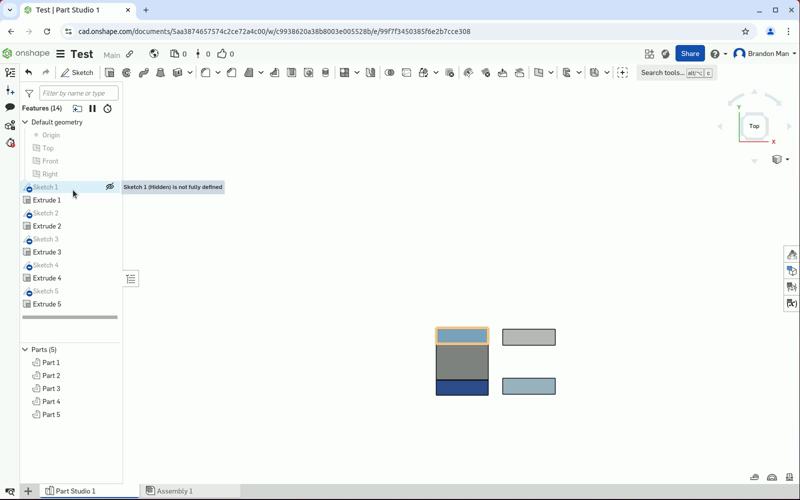
click(73, 189)
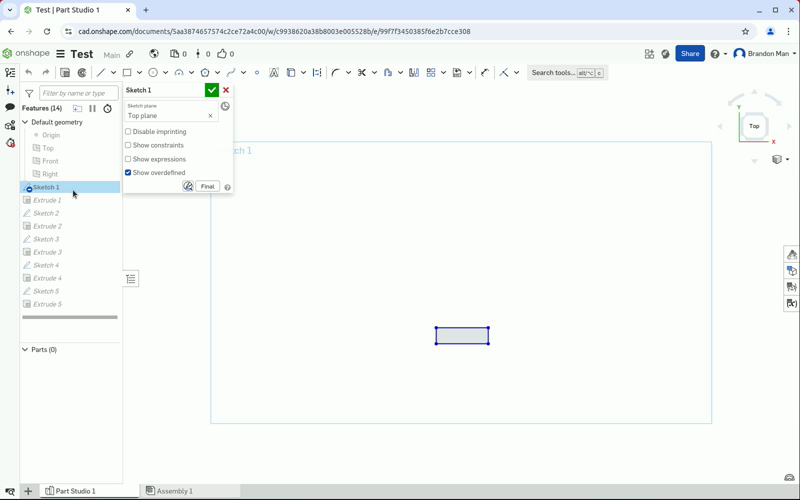
mouse_move(229, 92)
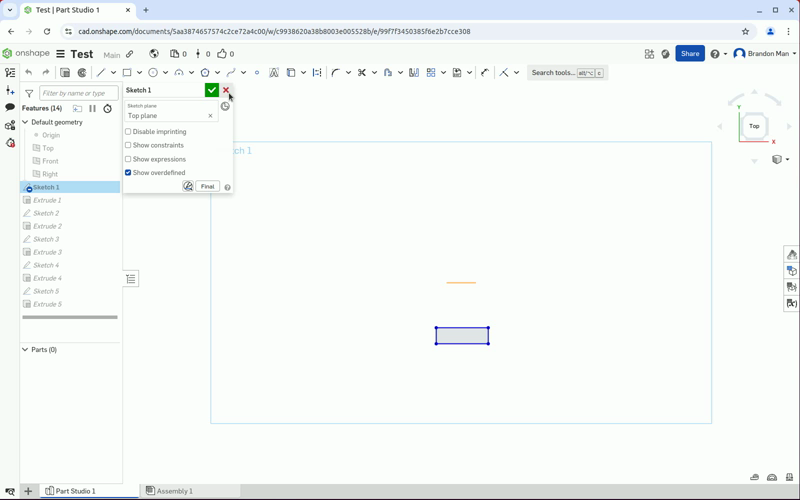
click(229, 92)
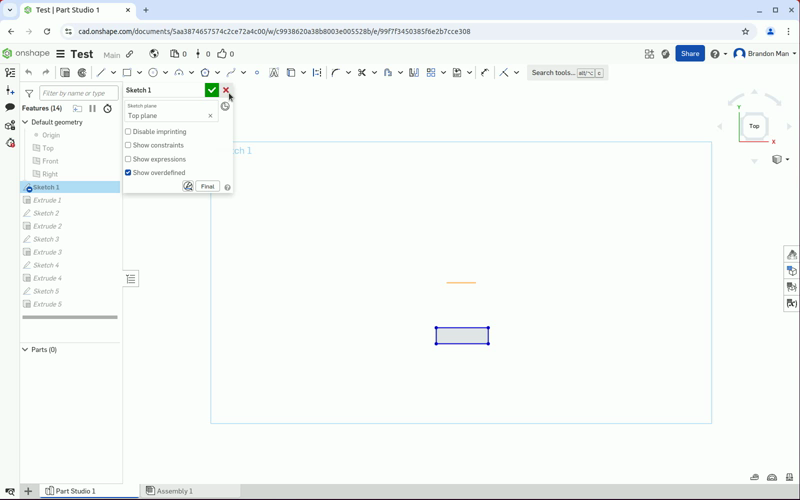
key(shift+s)
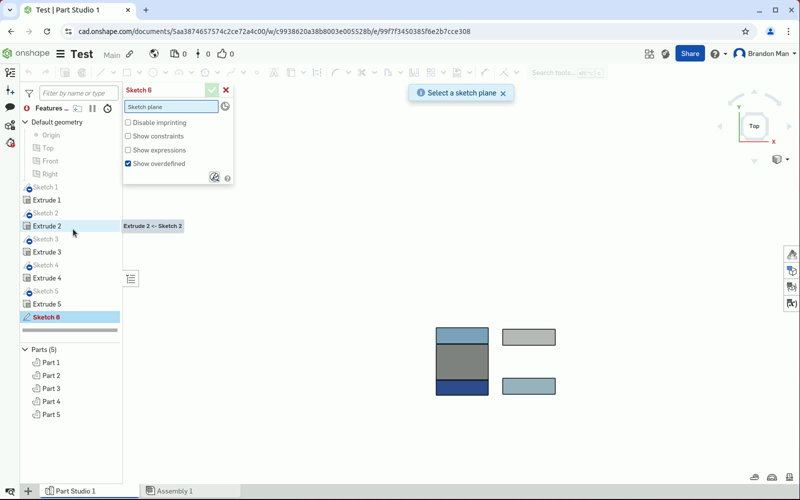
scroll(3)
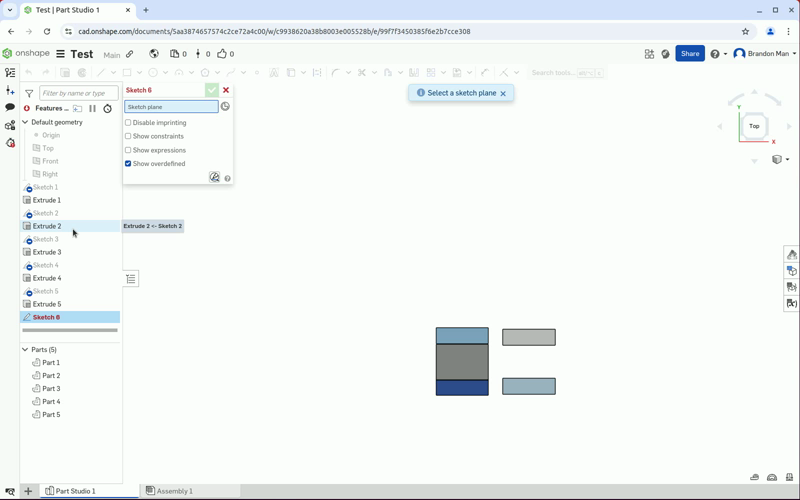
mouse_move(73, 150)
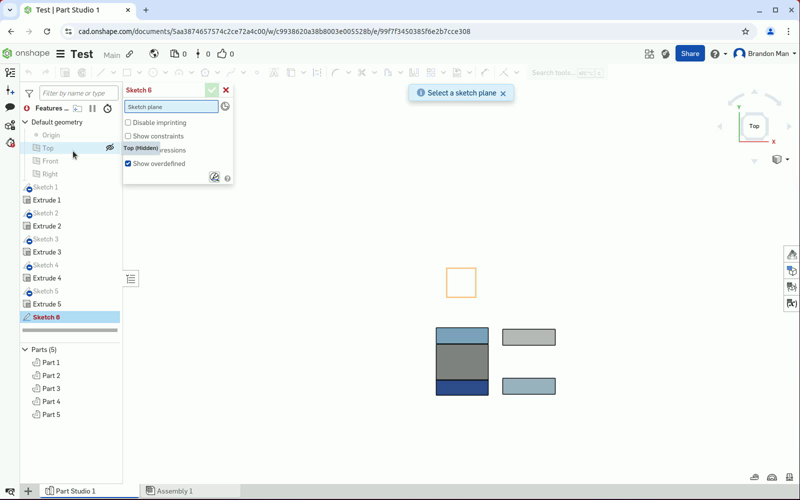
click(73, 150)
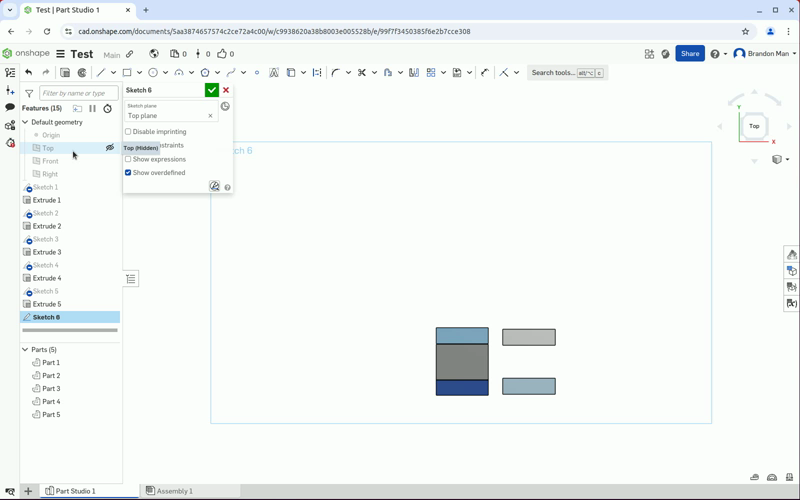
mouse_move(73, 352)
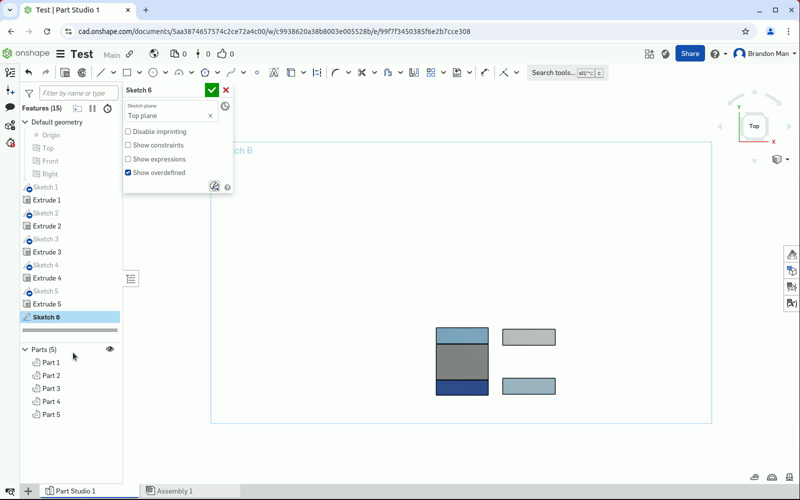
key(y)
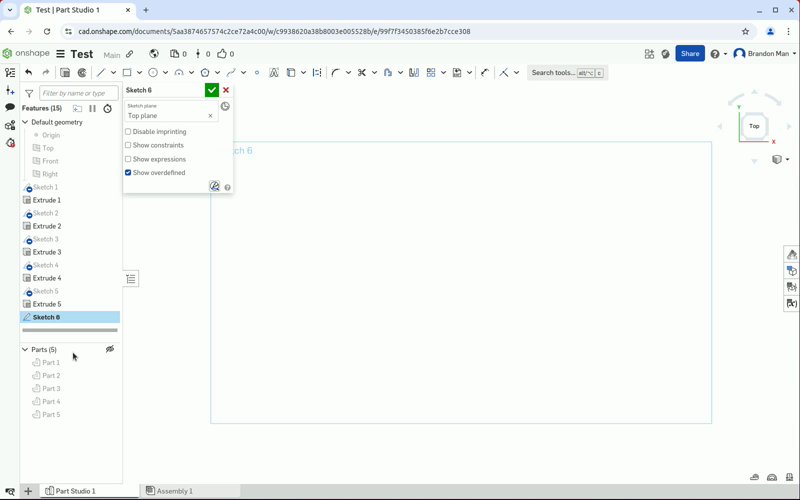
key(l)
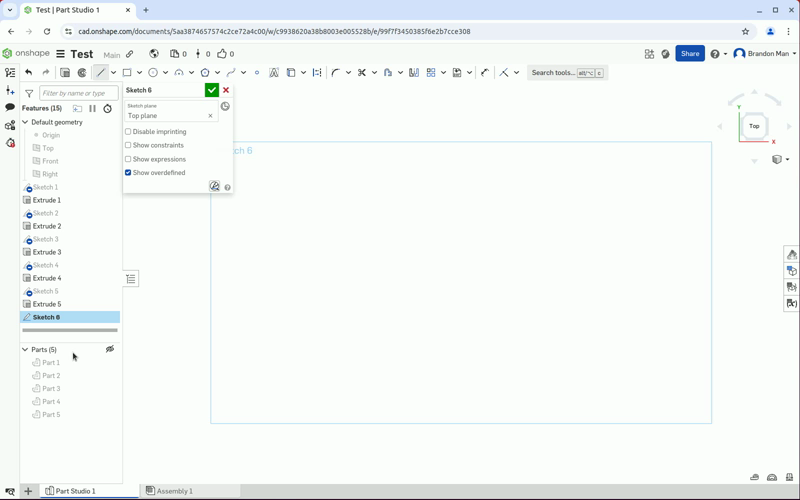
key_down(shift)
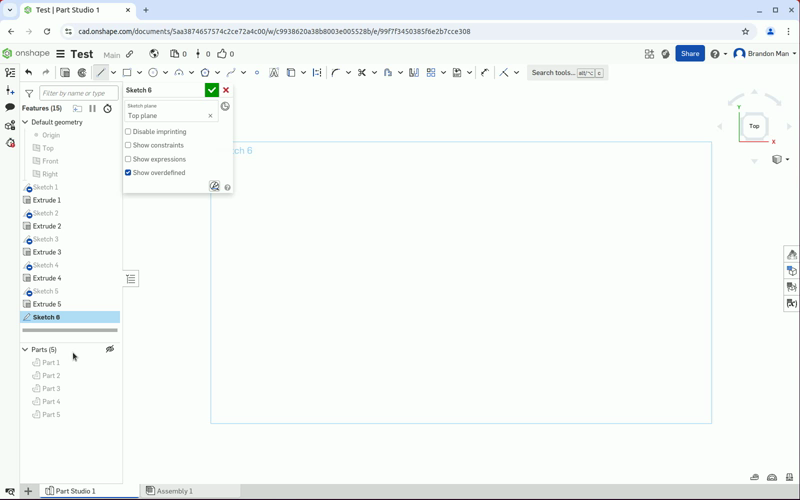
mouse_move(487, 379)
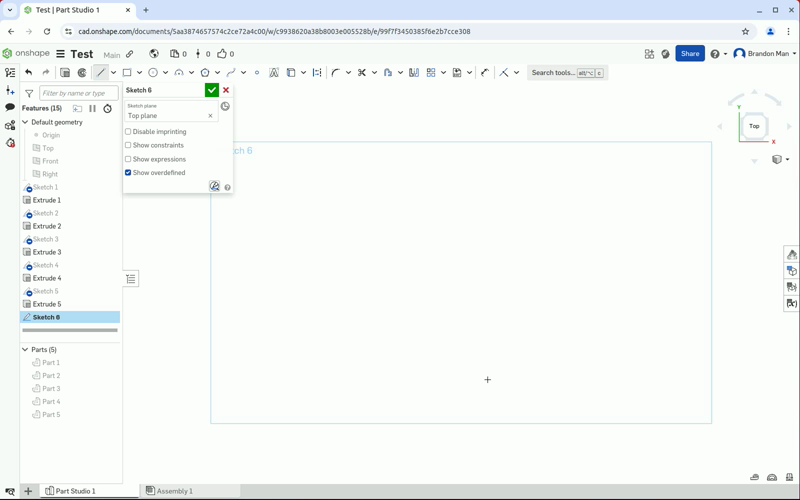
click(487, 379)
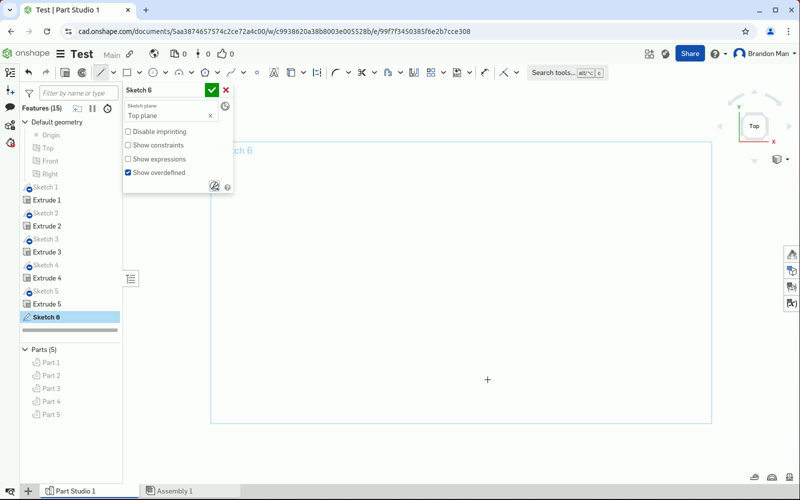
key_up(shift)
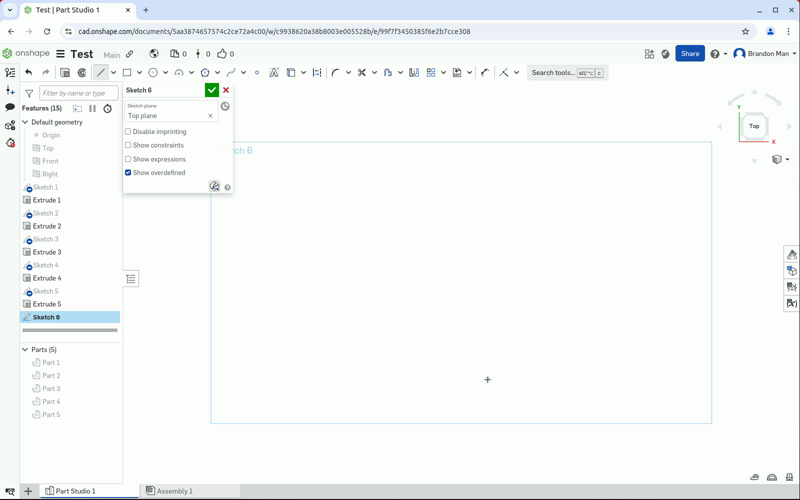
key_down(shift)
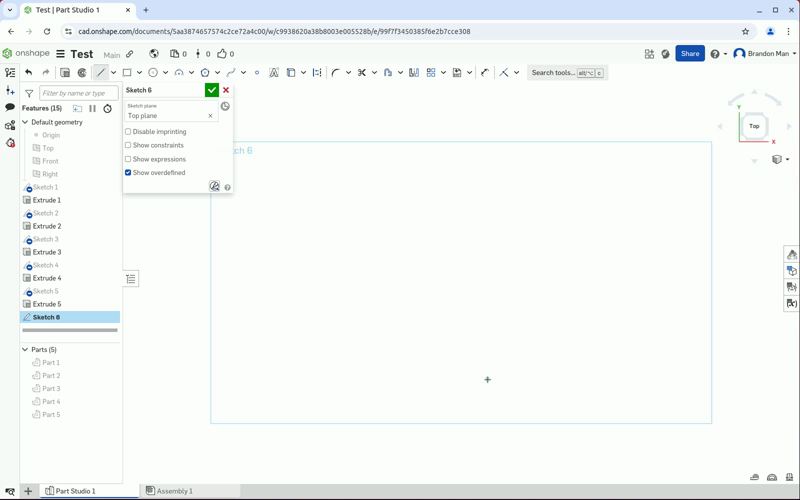
mouse_move(517, 379)
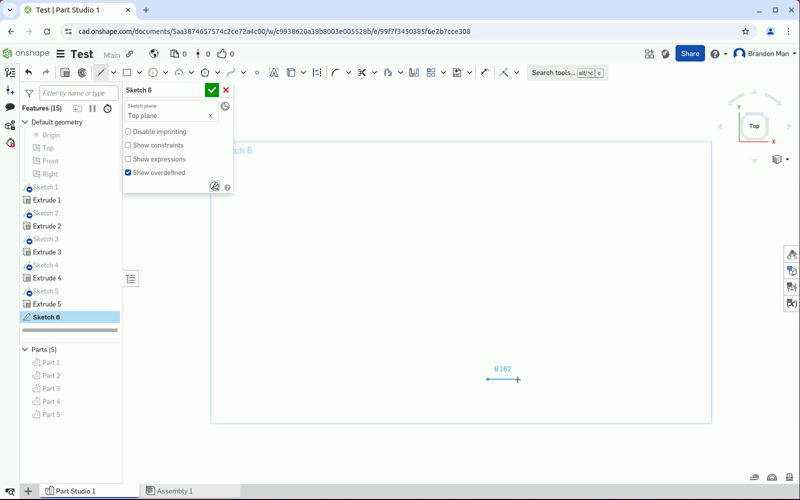
mouse_move(504, 379)
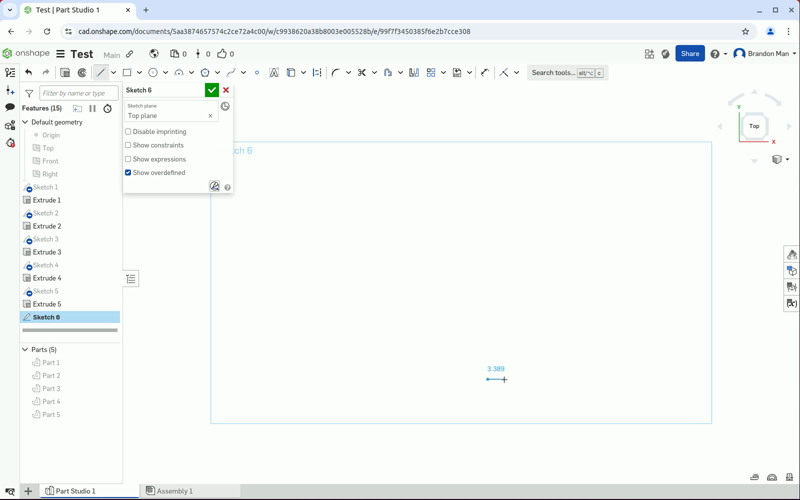
click(504, 379)
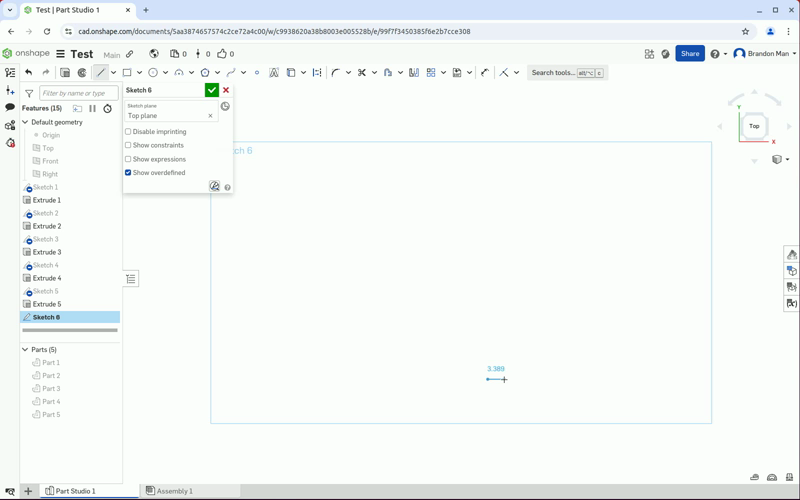
key_up(shift)
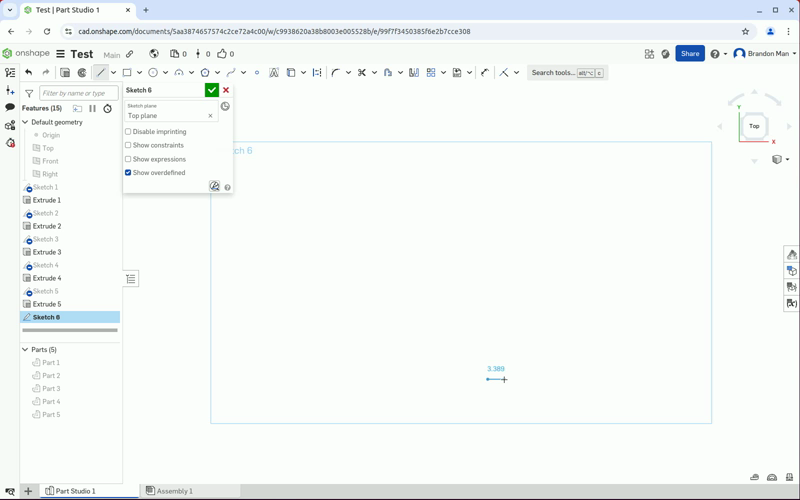
key_down(shift)
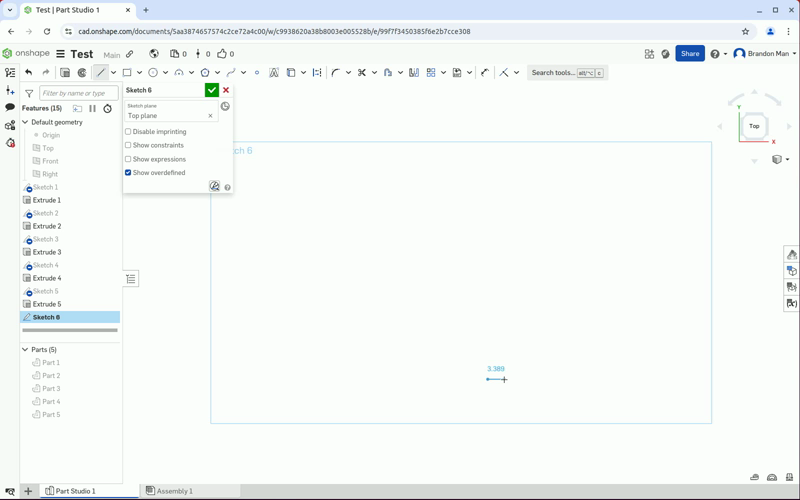
mouse_move(534, 379)
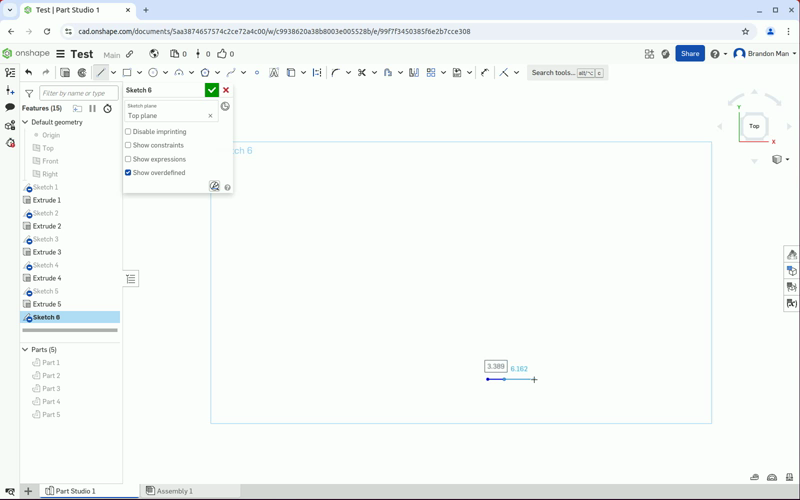
mouse_move(504, 344)
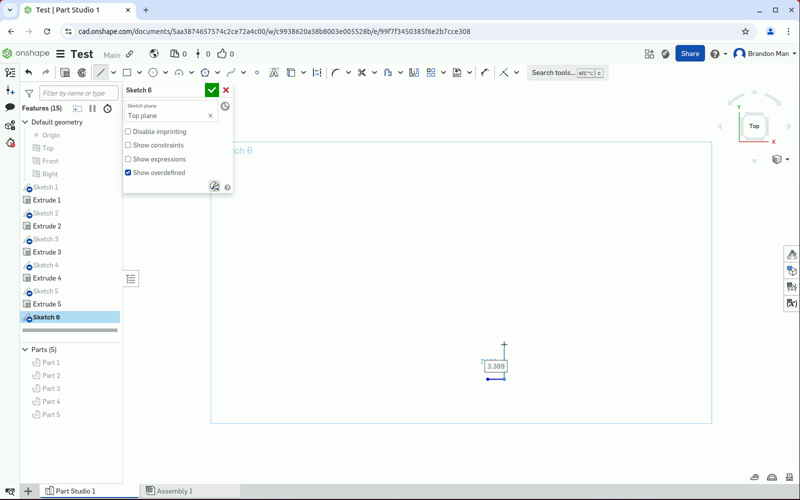
click(504, 344)
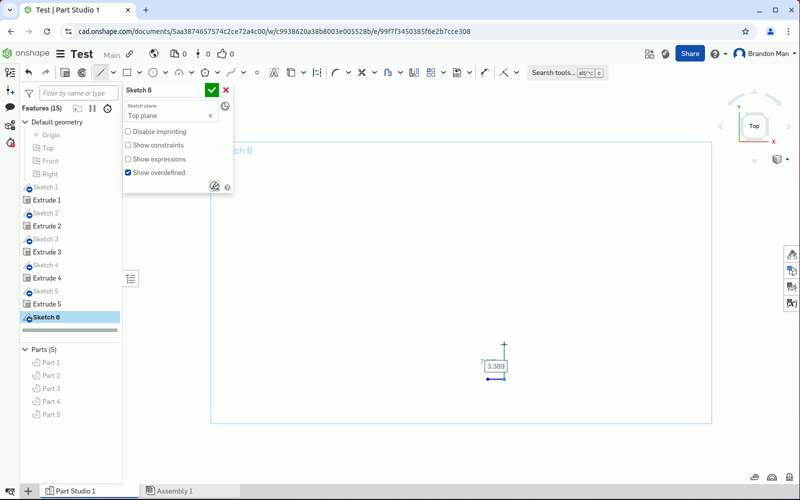
key_up(shift)
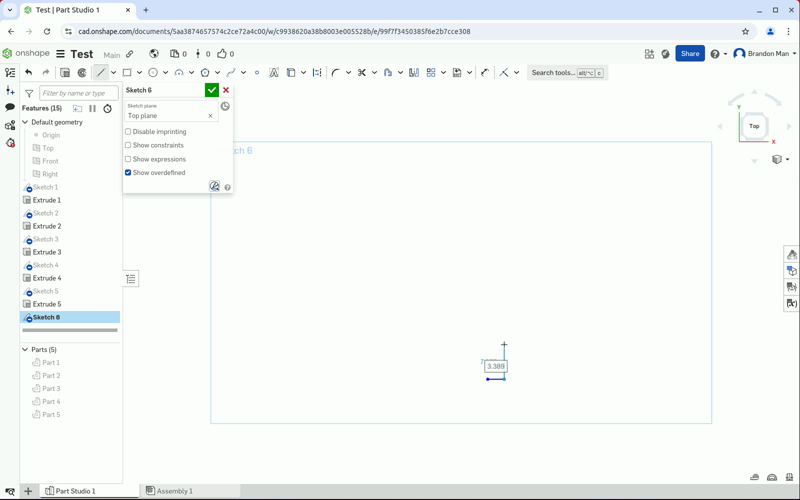
key_down(shift)
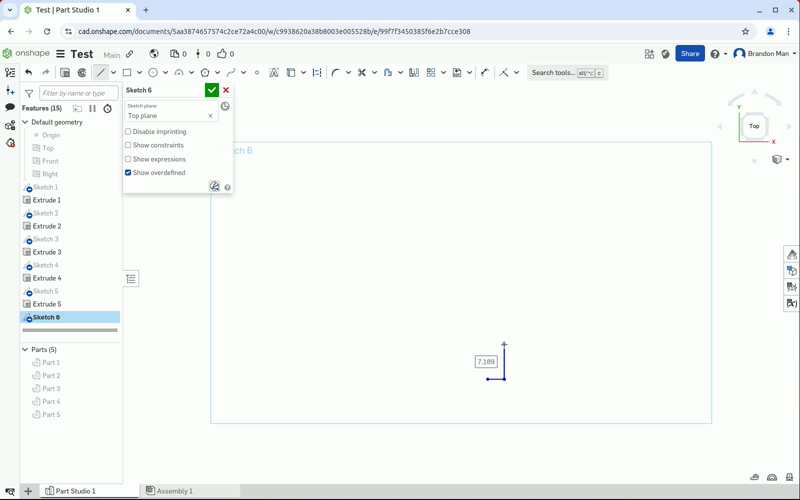
mouse_move(534, 344)
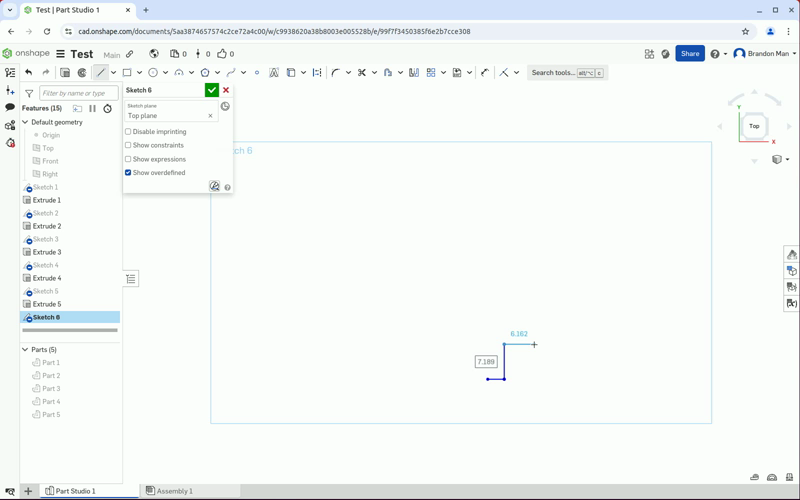
mouse_move(487, 344)
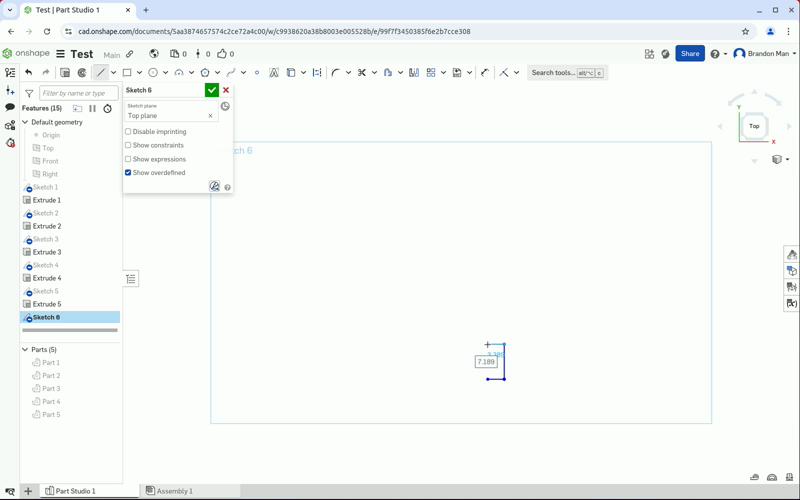
click(487, 344)
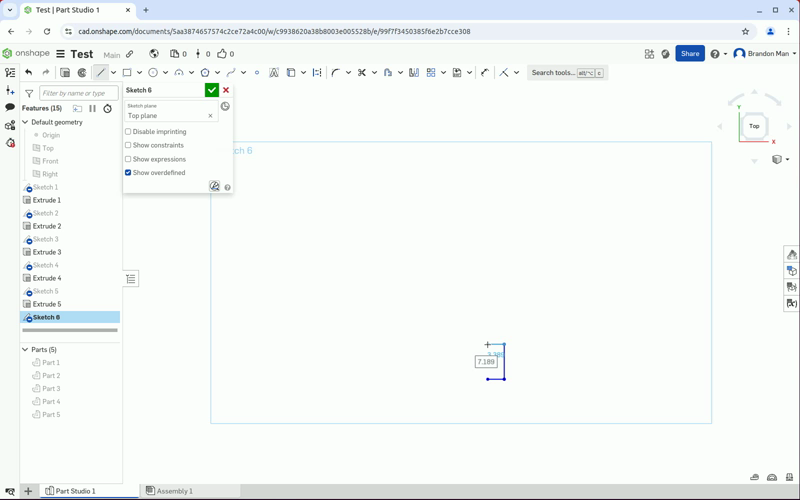
key_up(shift)
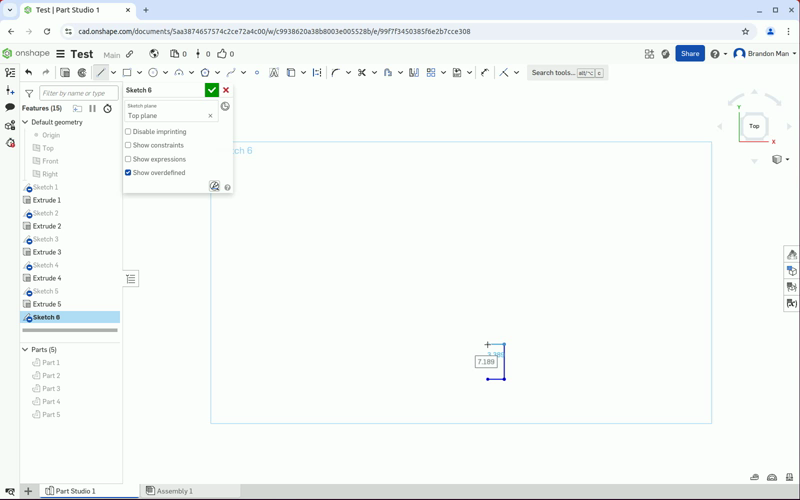
mouse_move(517, 344)
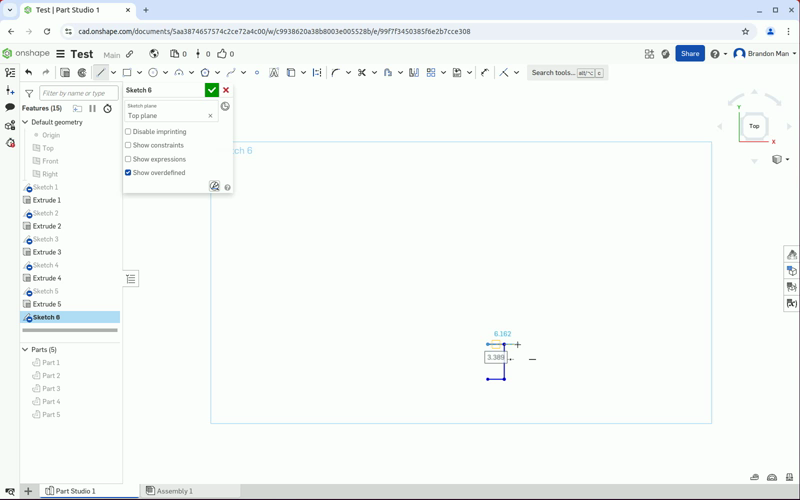
key_down(shift)
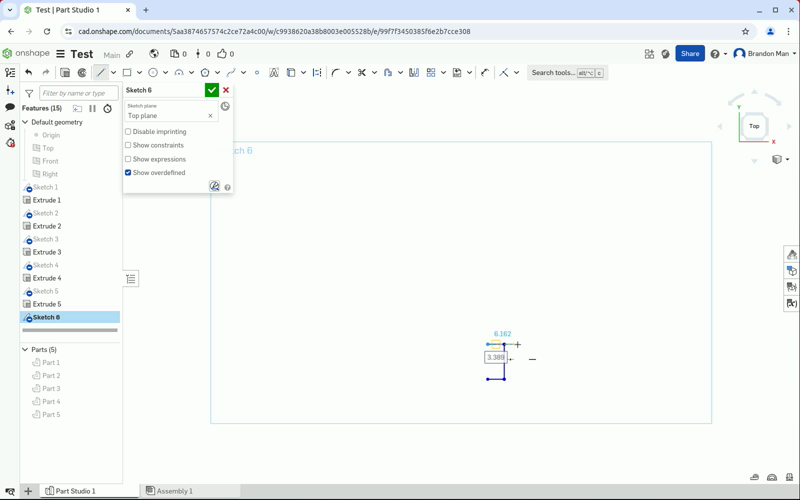
mouse_move(487, 379)
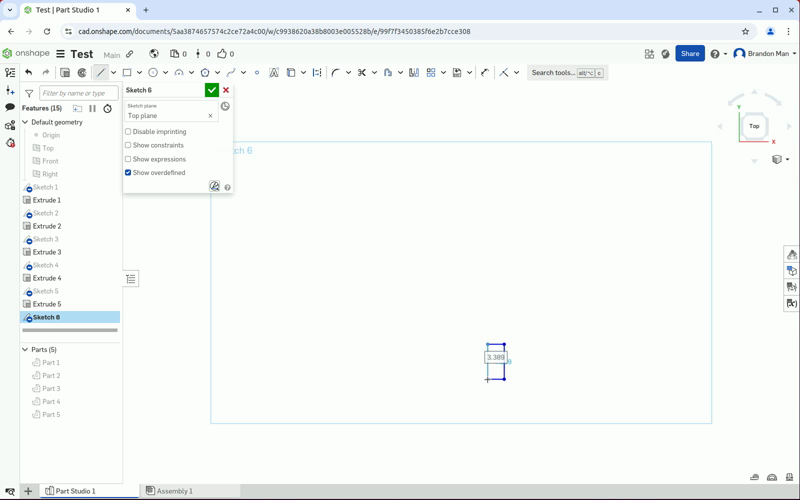
key_up(shift)
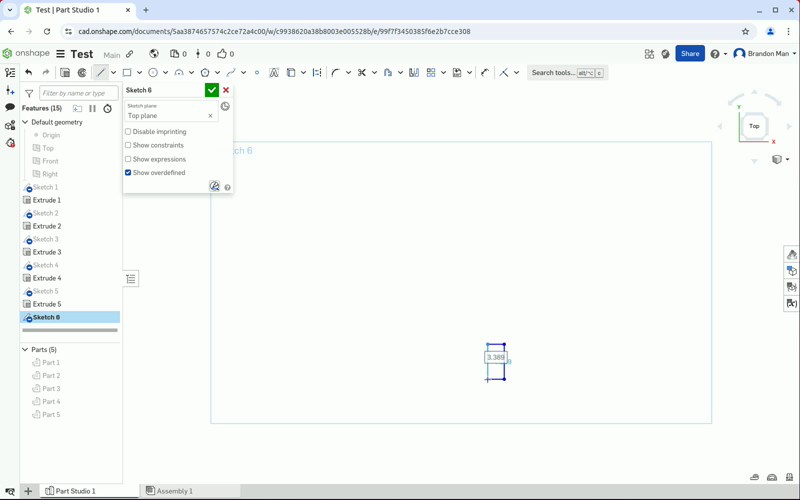
click(487, 379)
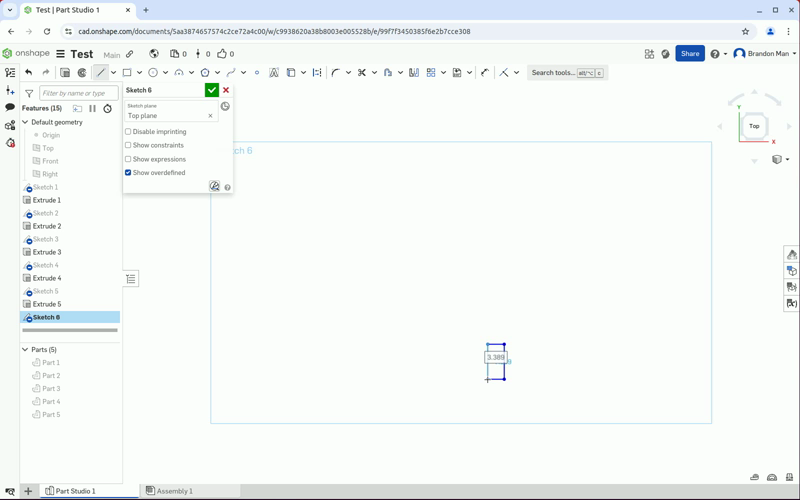
key(esc)
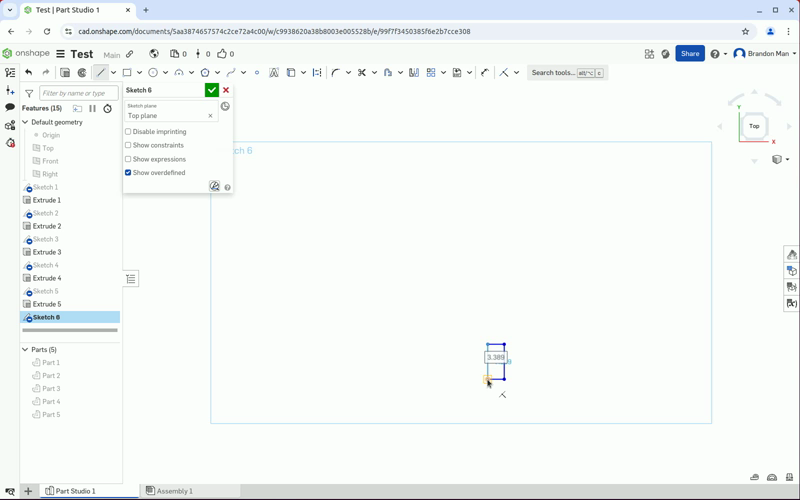
mouse_move(500, 371)
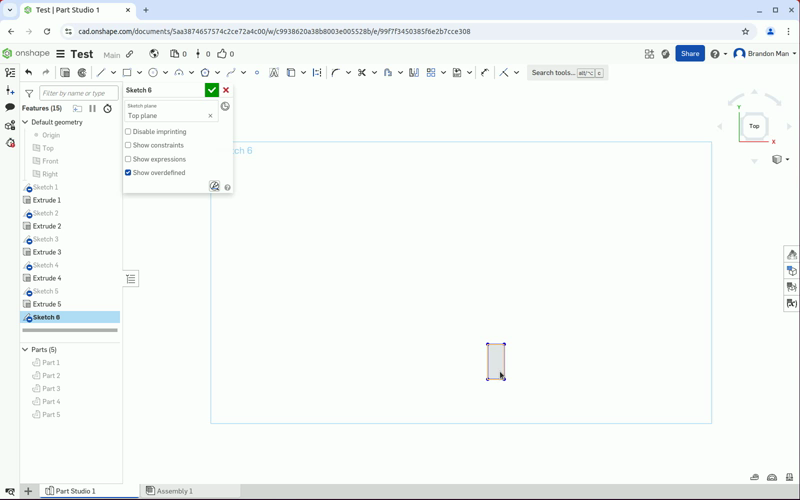
scroll(6)
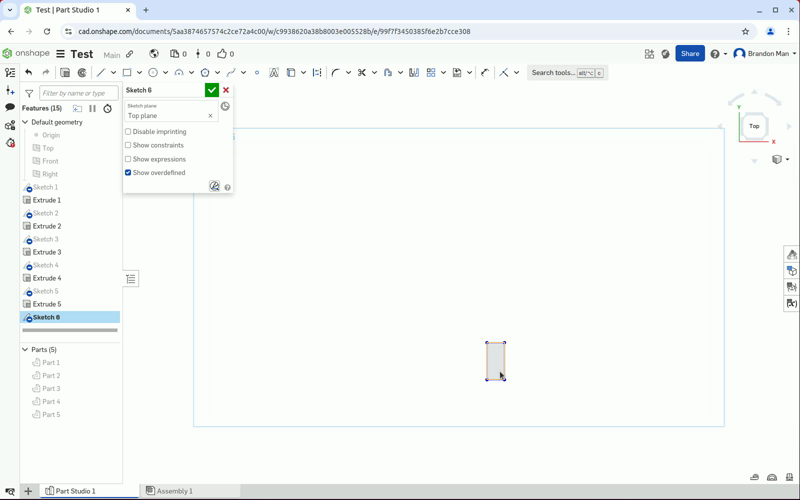
scroll(6)
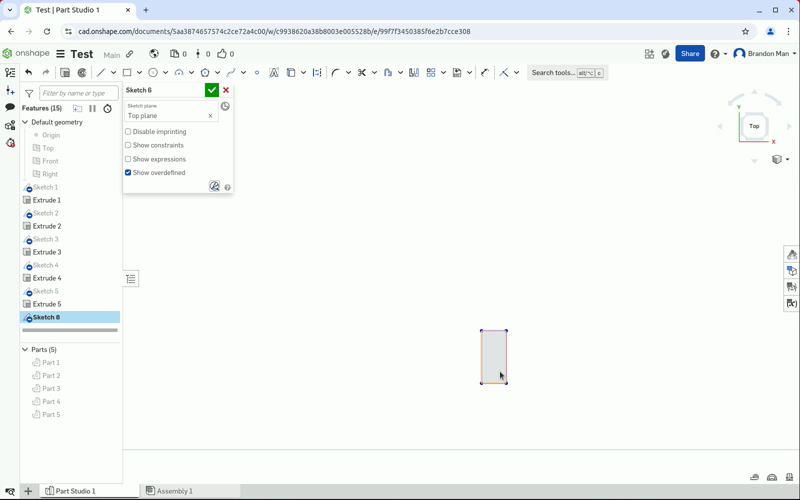
scroll(6)
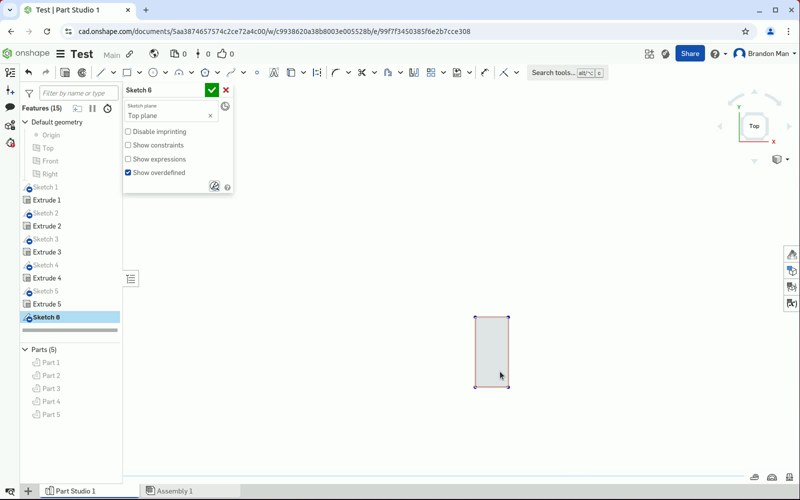
scroll(6)
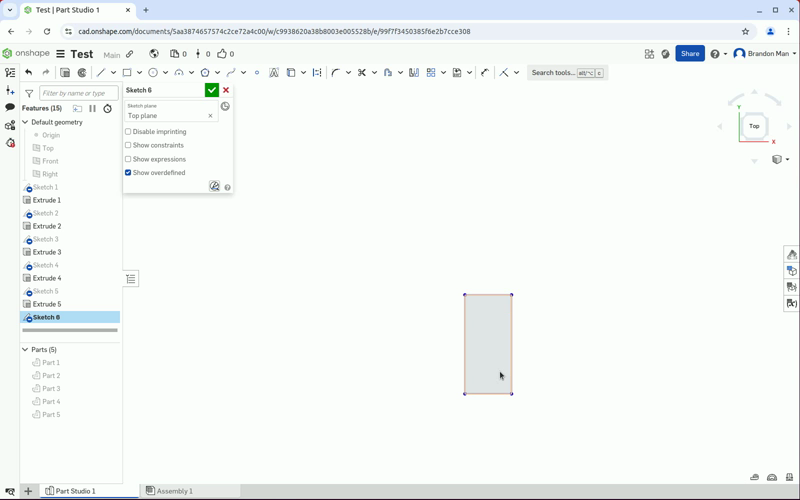
scroll(6)
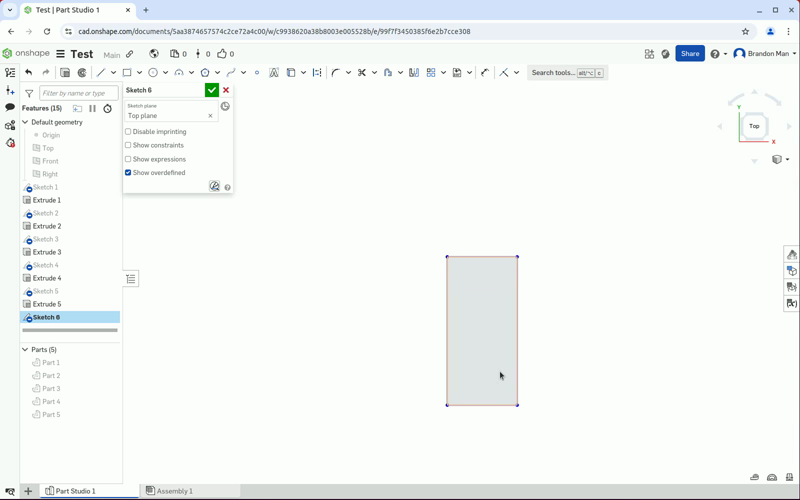
scroll(6)
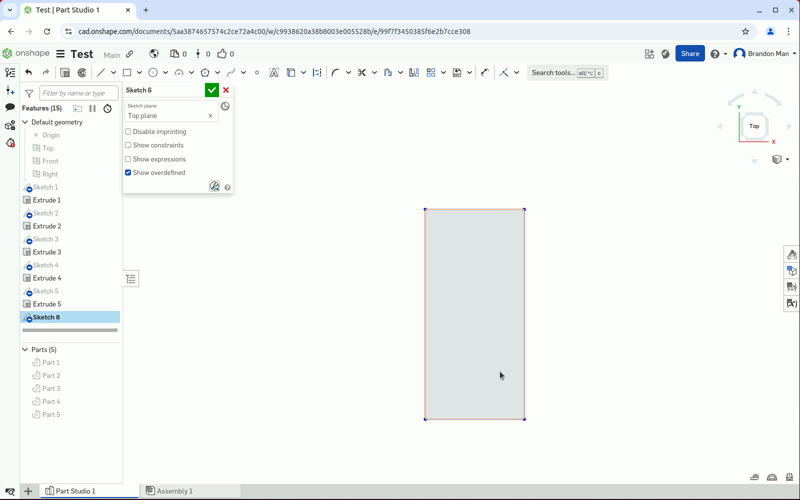
scroll(6)
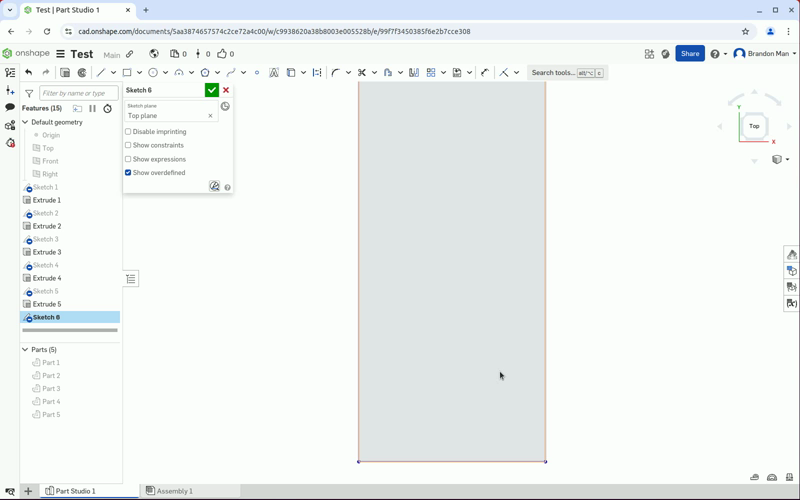
click(500, 371)
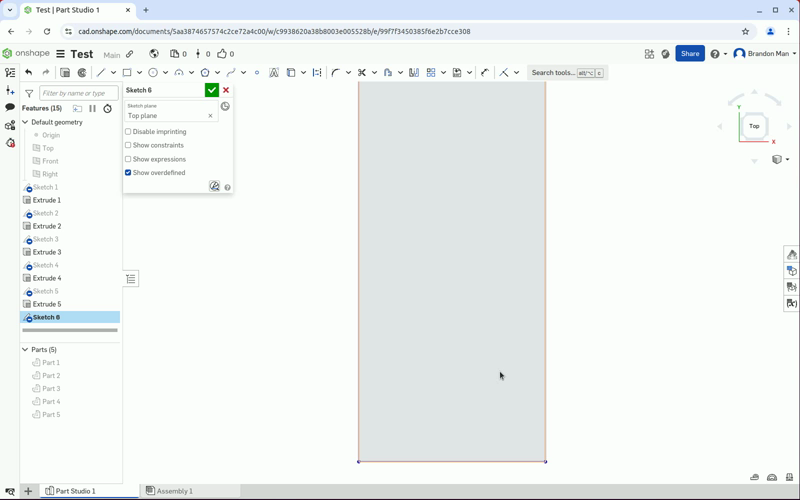
scroll(-6)
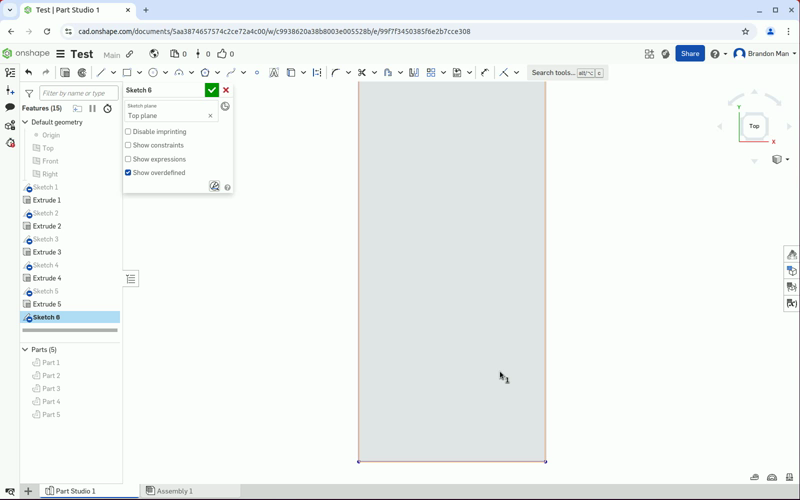
scroll(-6)
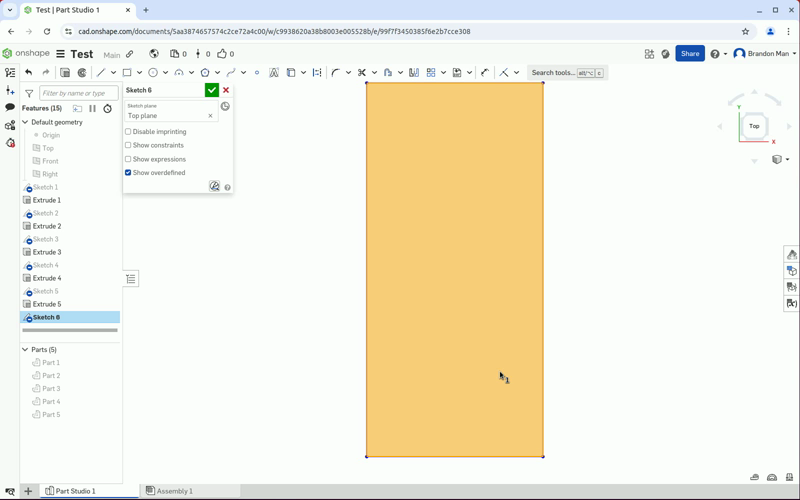
scroll(-6)
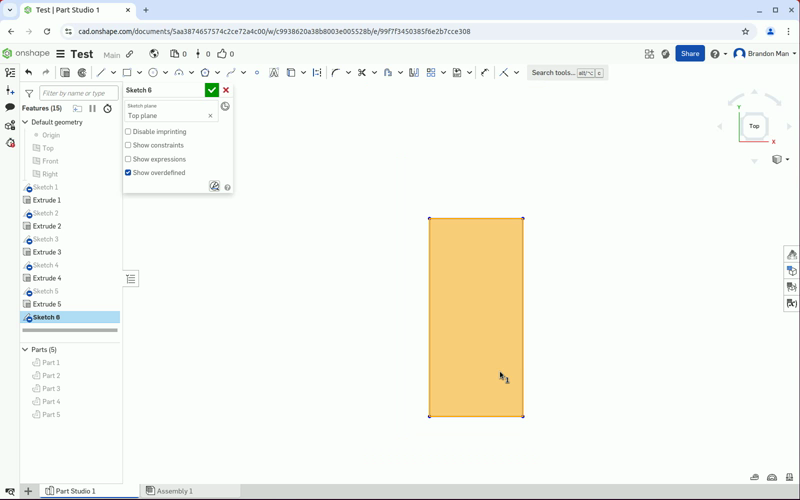
scroll(-6)
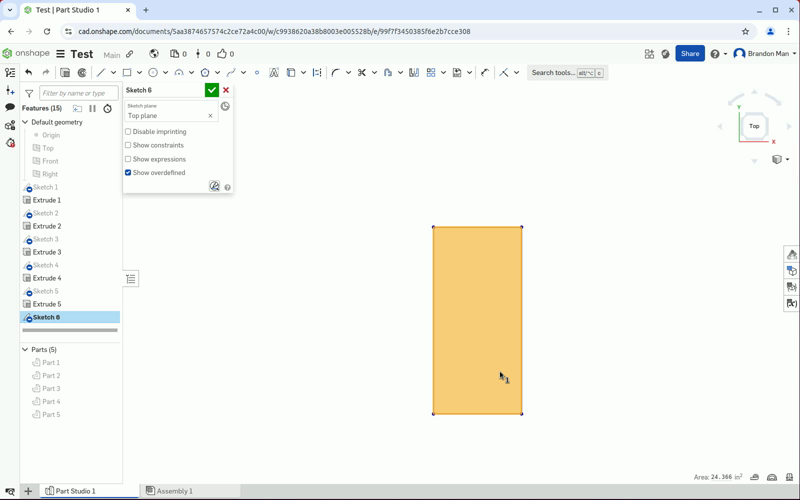
scroll(-6)
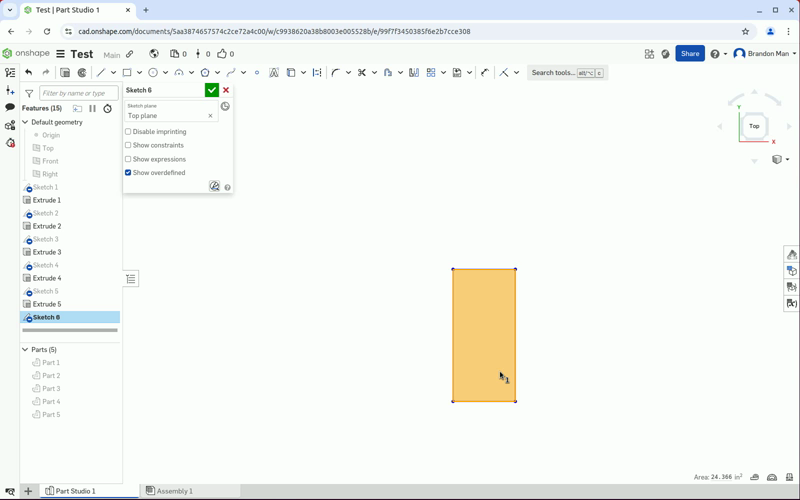
scroll(-6)
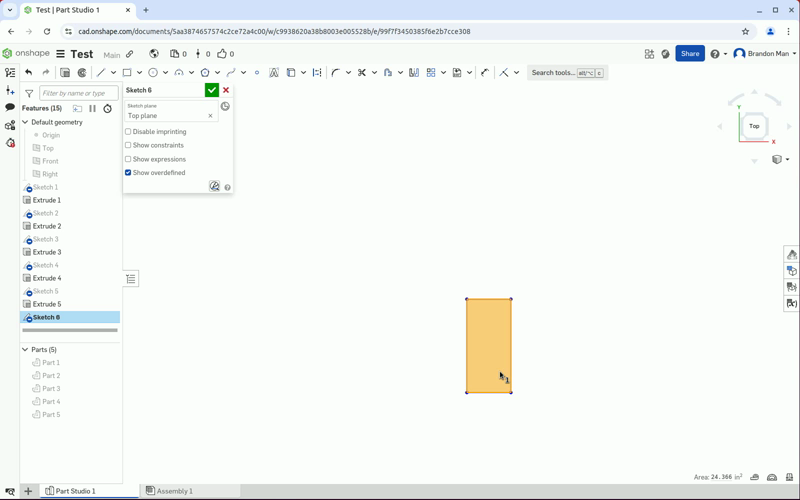
scroll(-6)
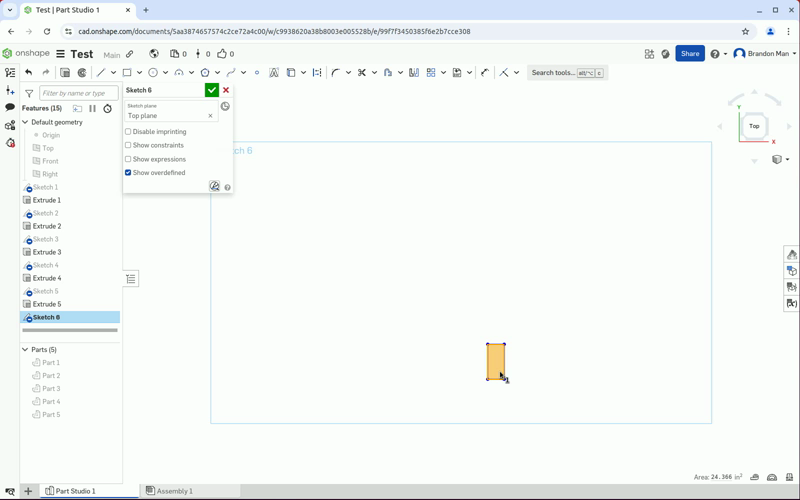
mouse_move(73, 352)
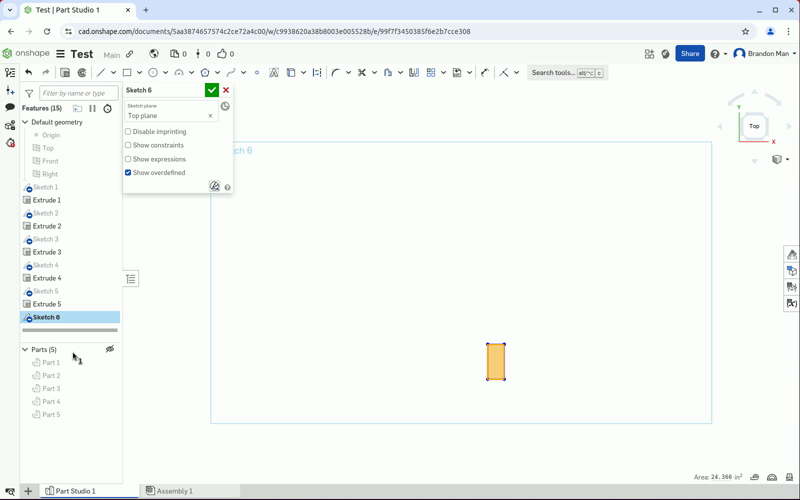
key(shift+y)
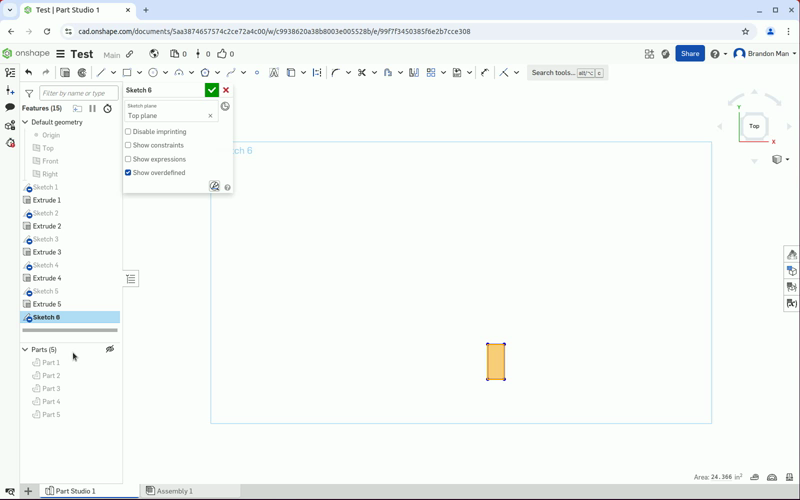
key(shift+e)
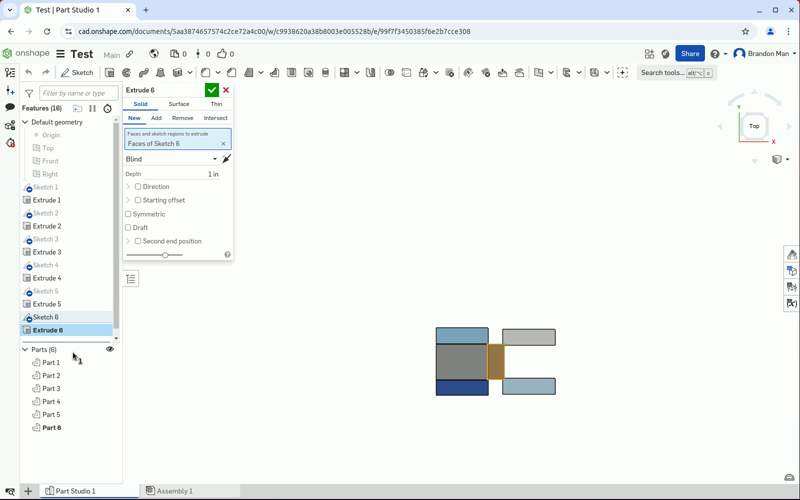
mouse_move(143, 106)
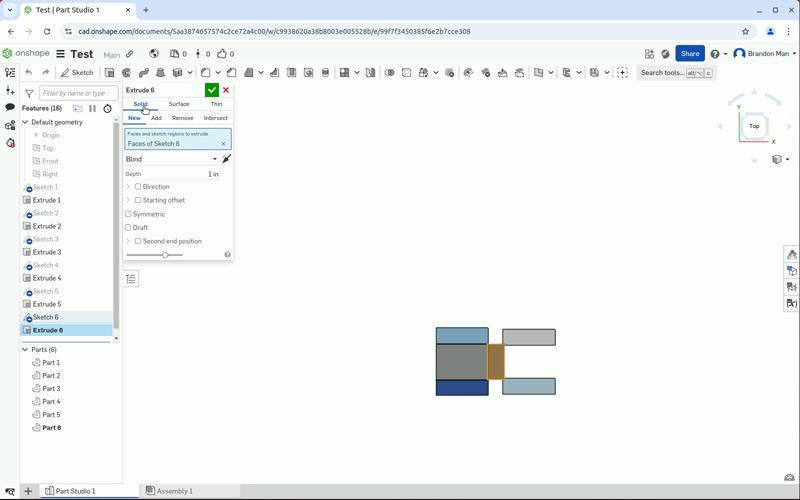
click(143, 106)
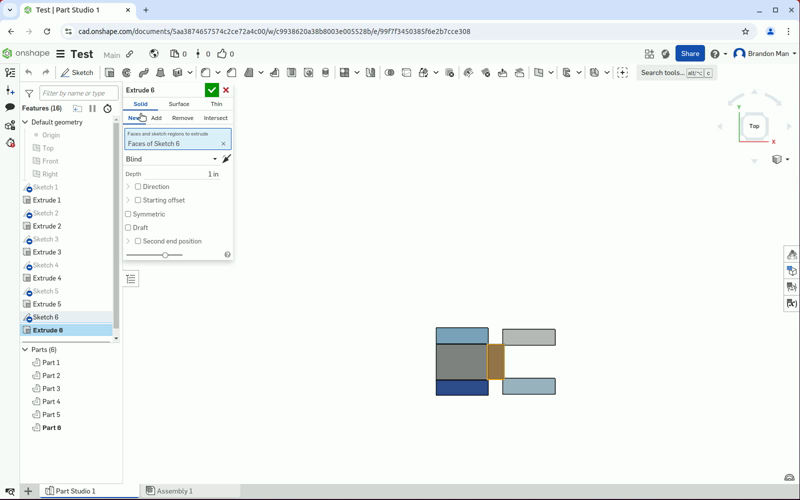
mouse_move(137, 120)
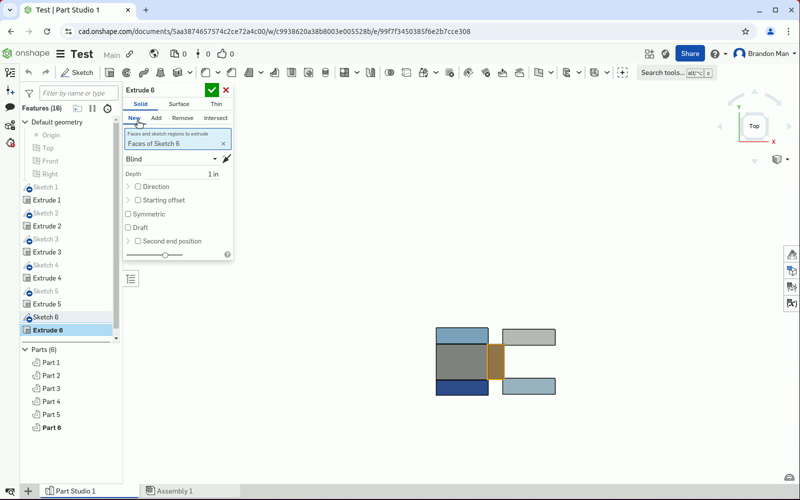
click(137, 120)
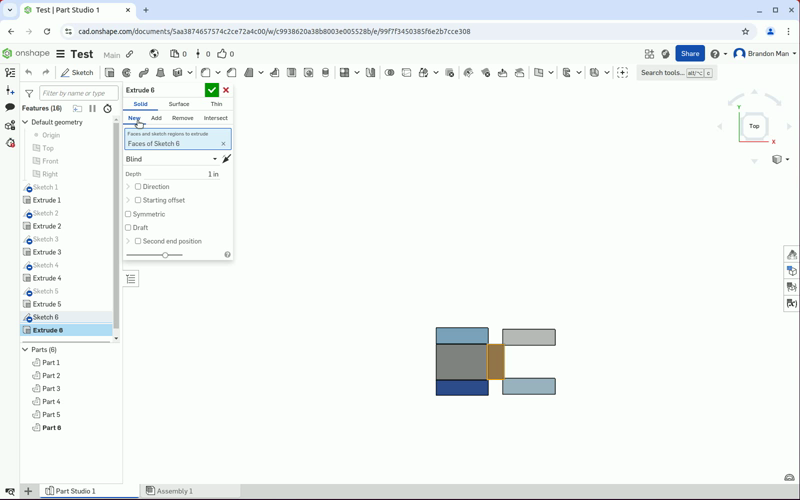
key(tab, 4)
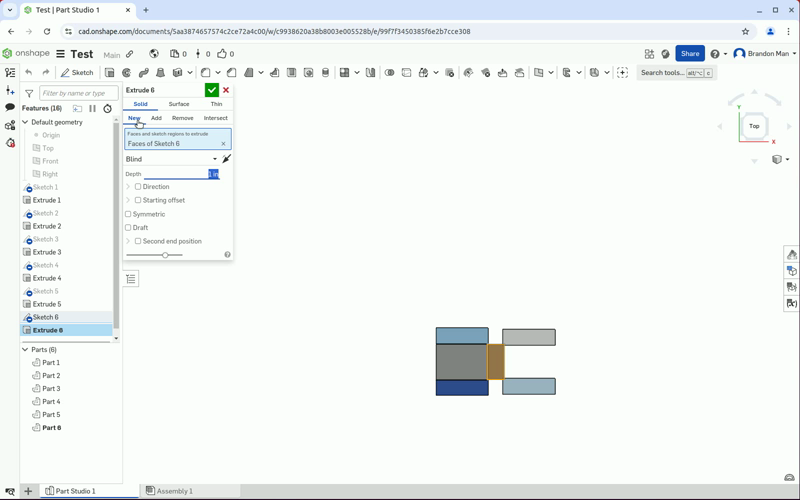
text(0.241)
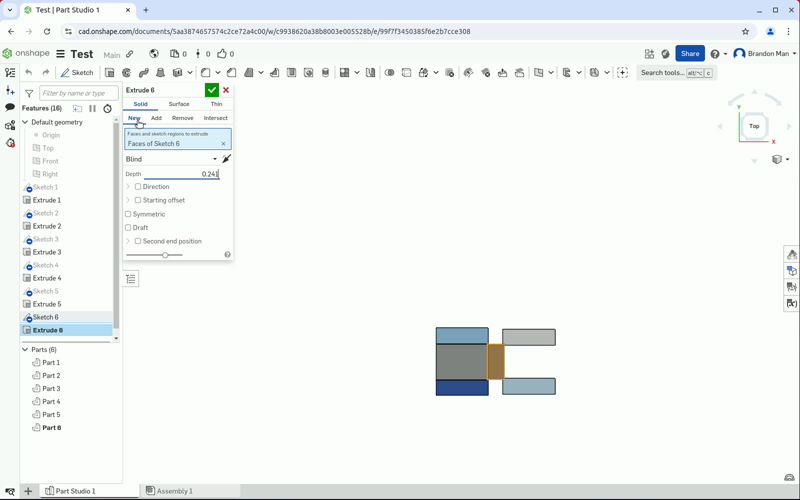
key(enter)
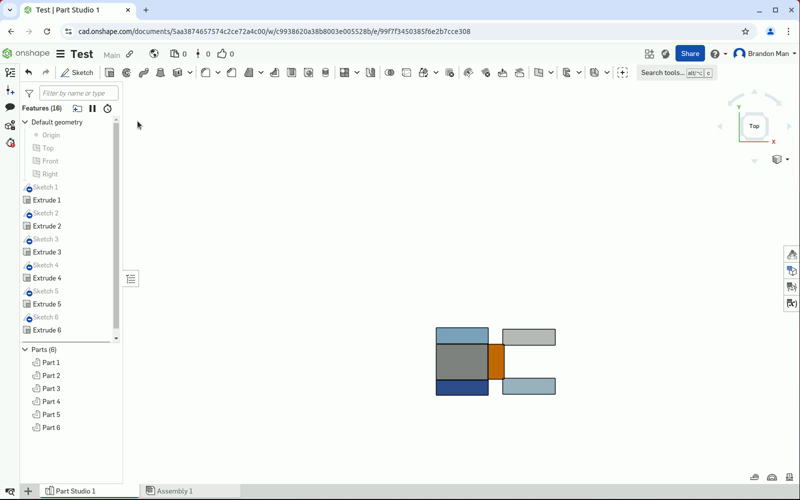
key(shift+h)
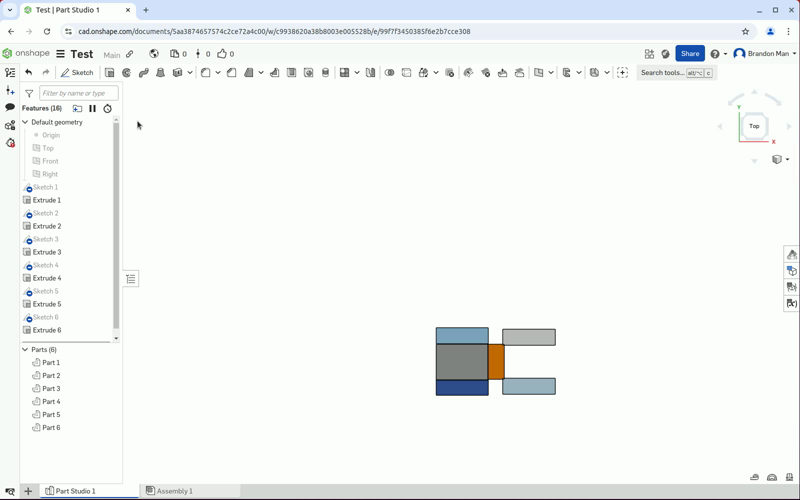
key(shift+h)
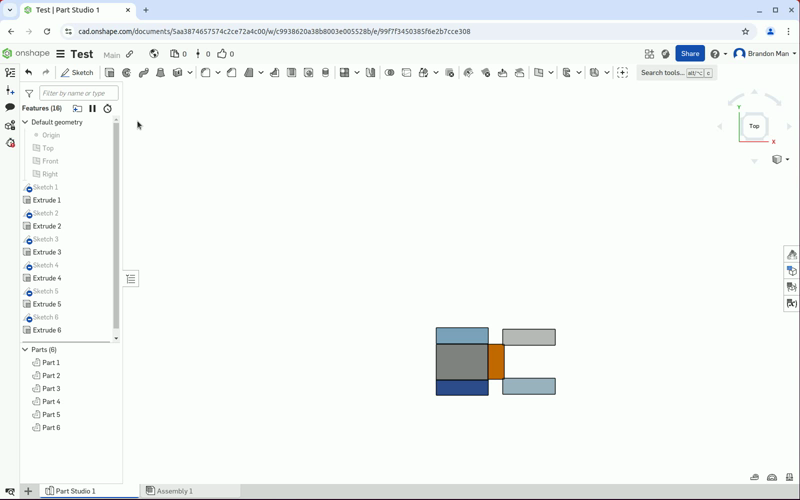
mouse_move(69, 189)
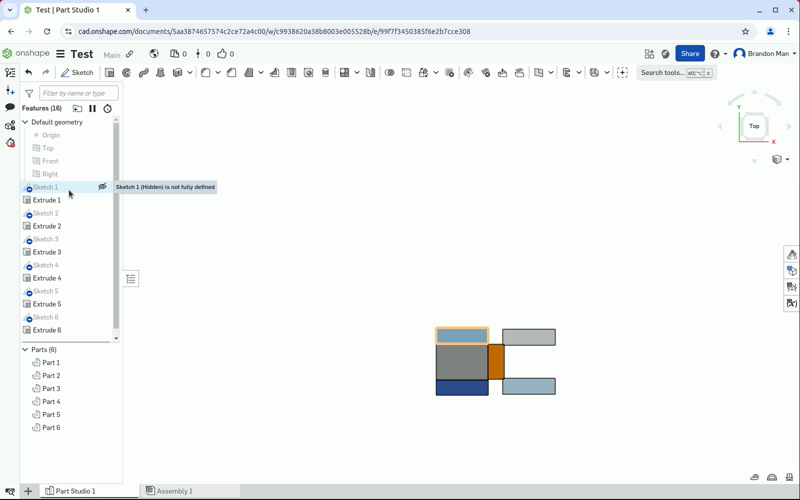
click(69, 189)
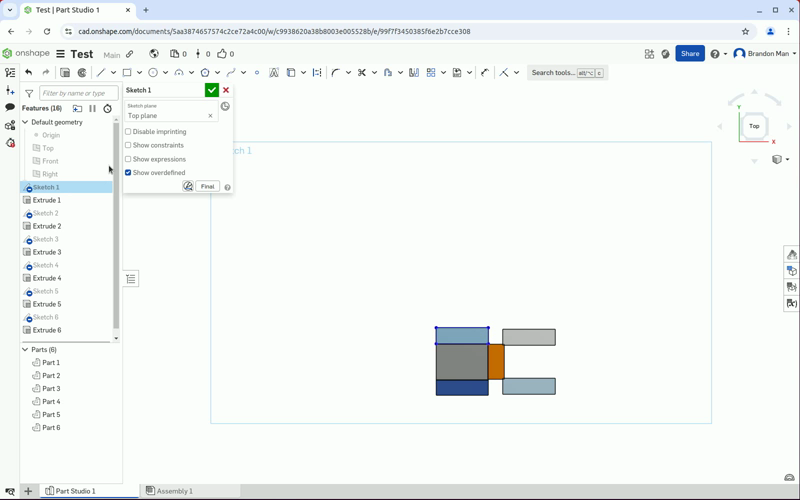
mouse_move(229, 92)
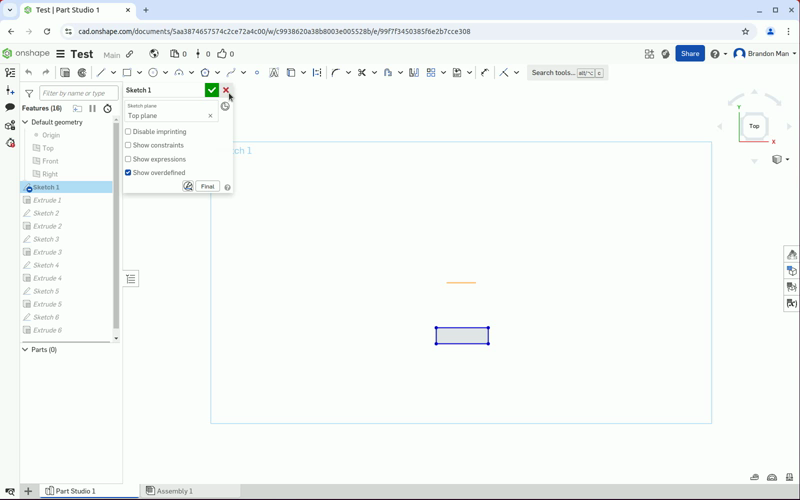
click(229, 92)
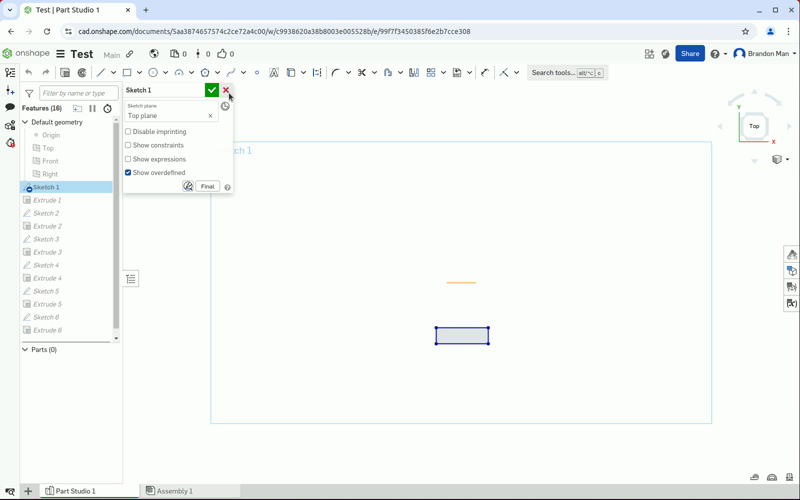
key(shift+s)
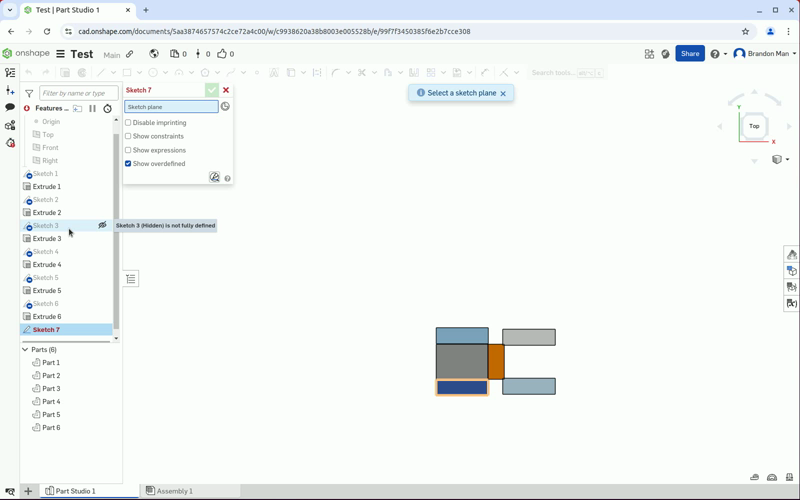
scroll(3)
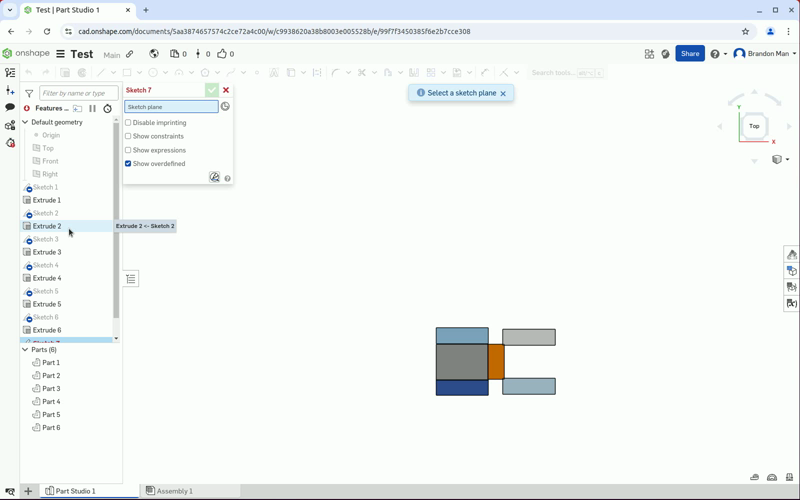
mouse_move(69, 150)
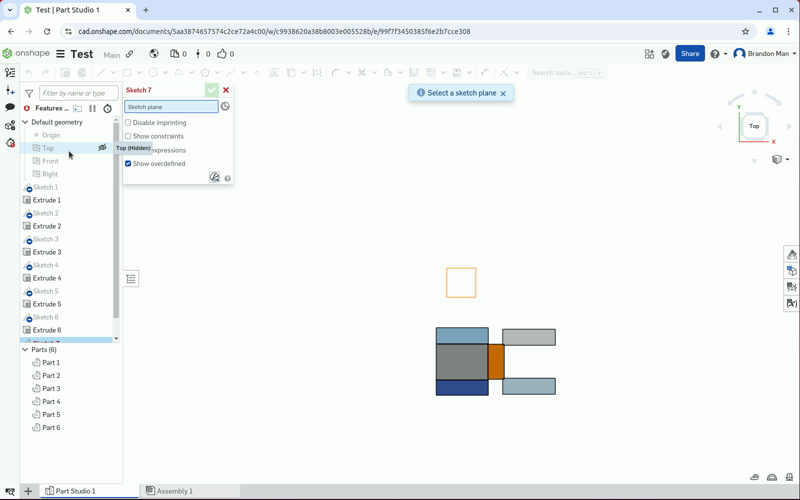
click(69, 150)
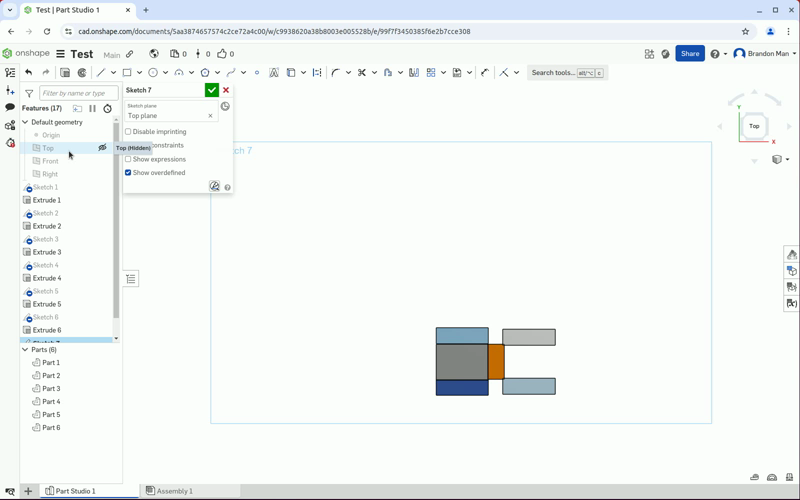
mouse_move(73, 352)
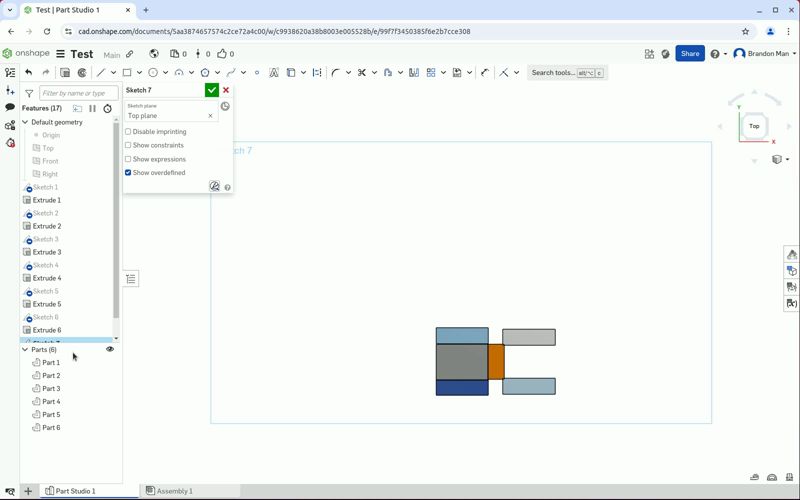
key(y)
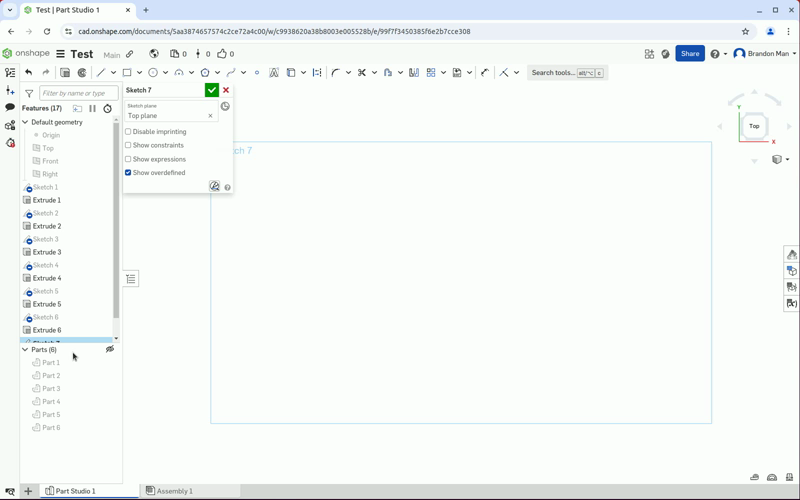
key(l)
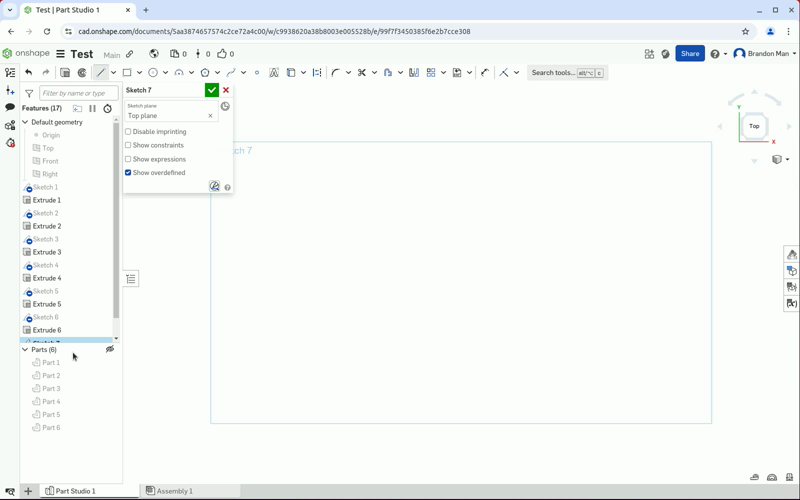
key_down(shift)
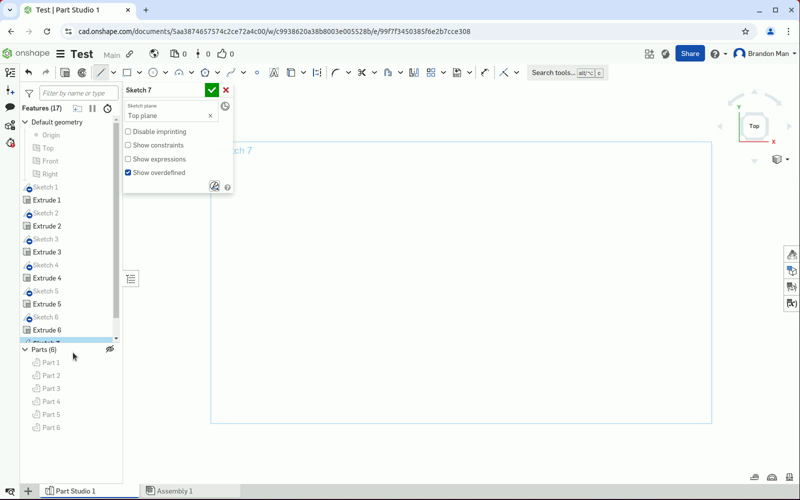
mouse_move(502, 379)
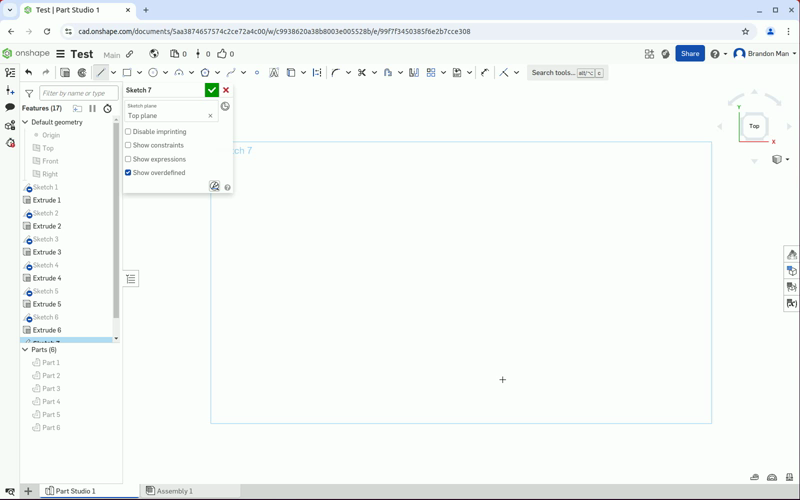
click(502, 379)
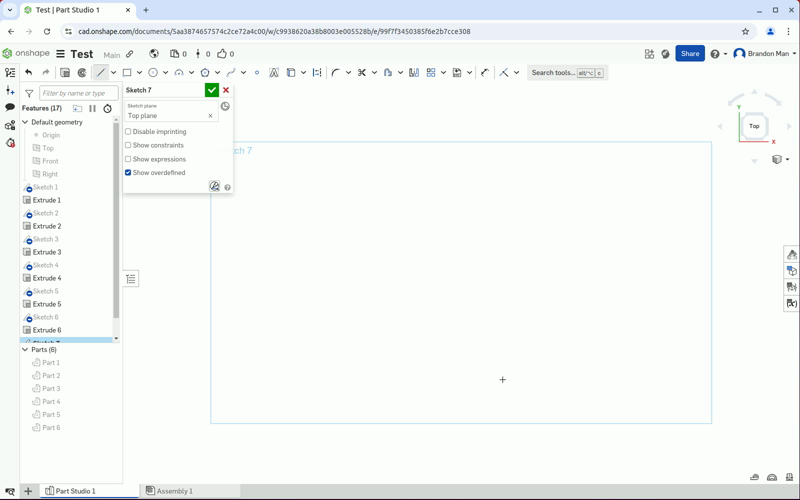
key_up(shift)
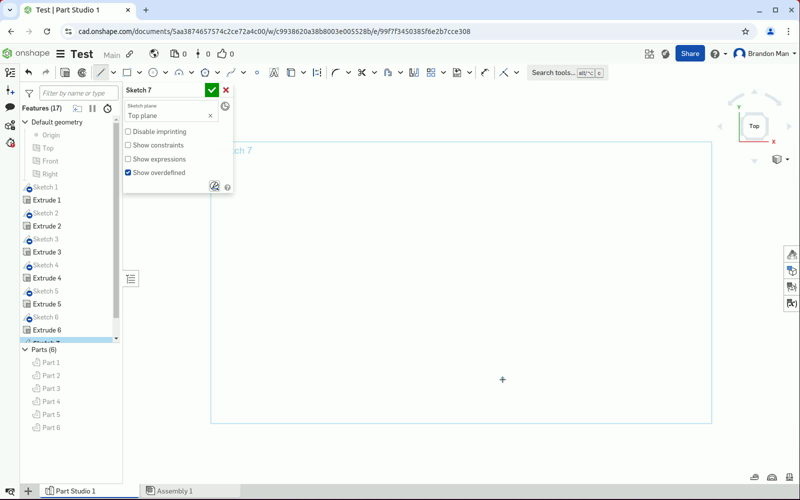
key_down(shift)
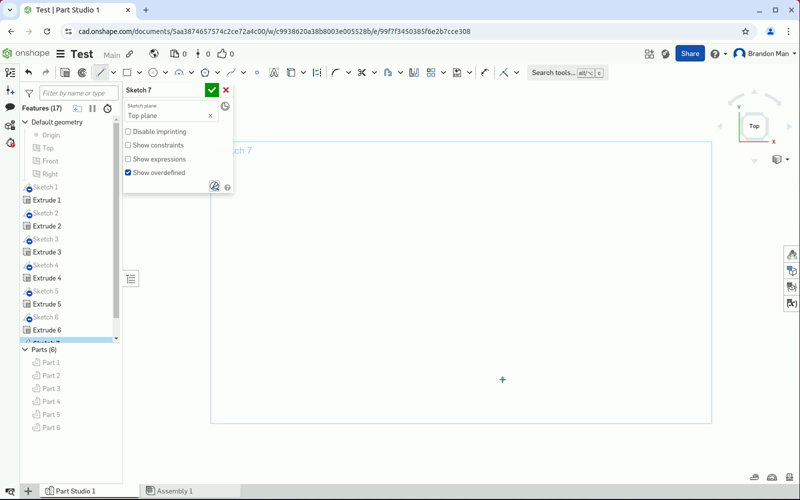
mouse_move(532, 379)
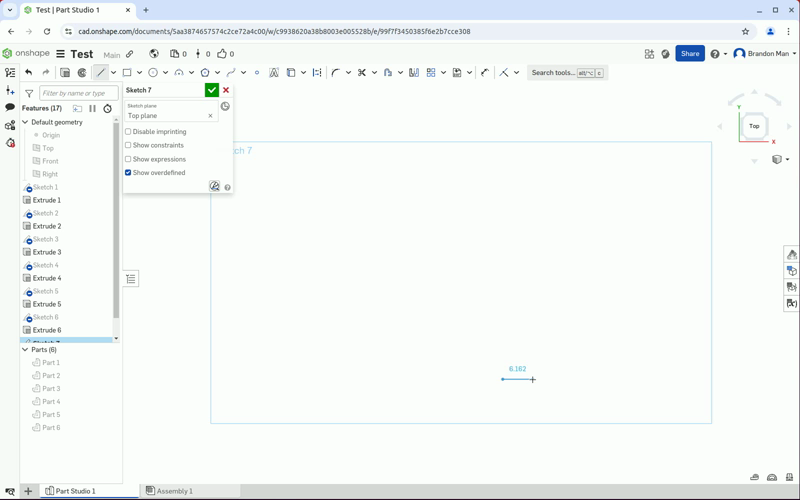
mouse_move(555, 379)
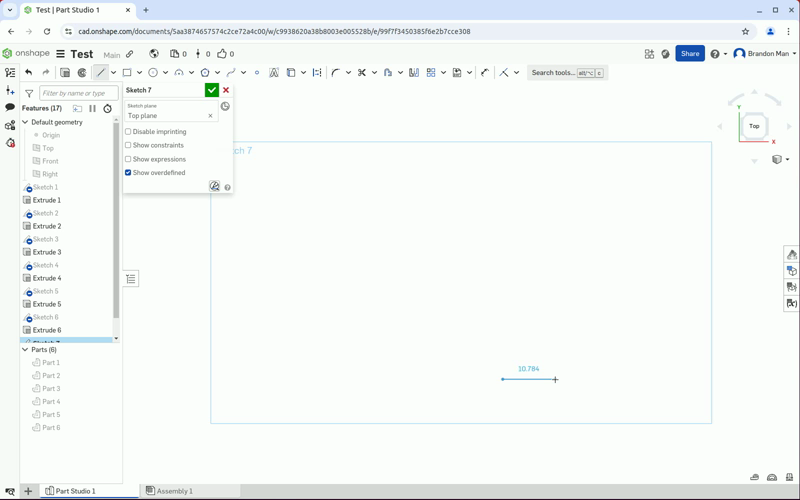
click(555, 379)
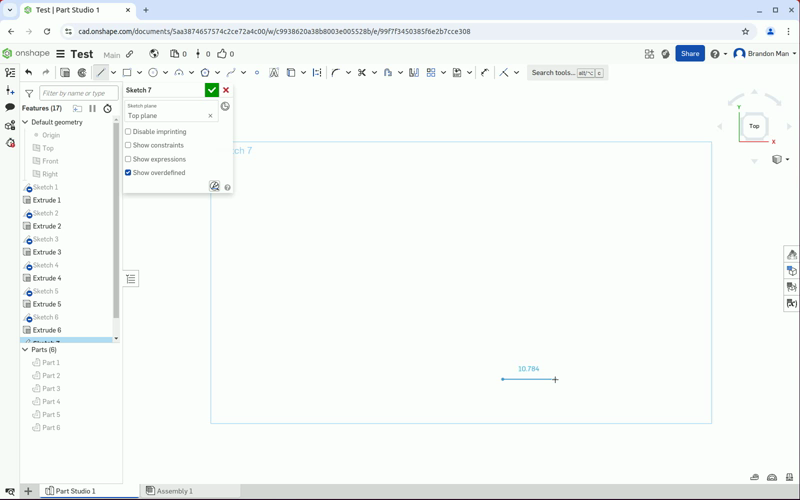
key_up(shift)
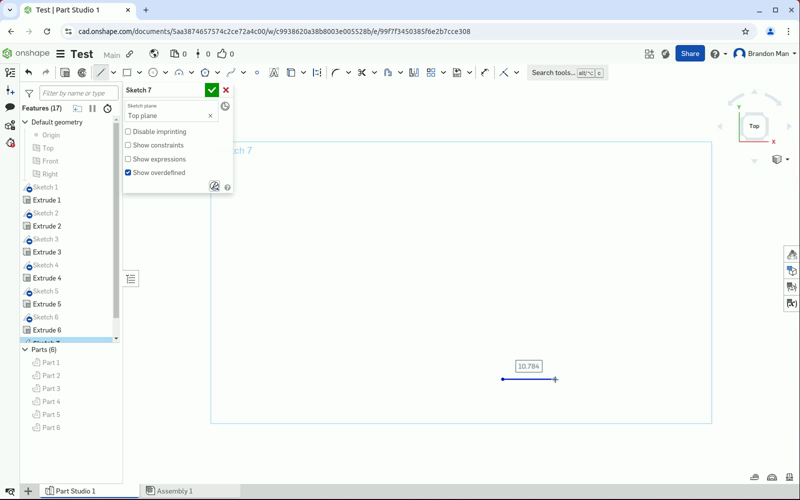
key_down(shift)
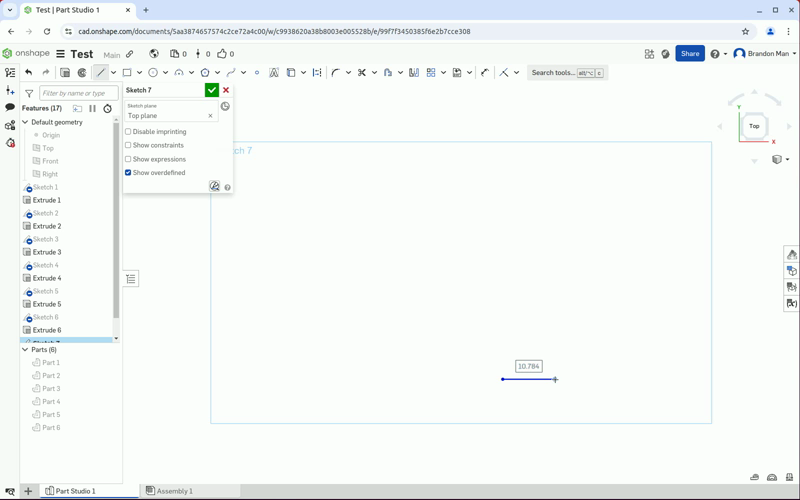
mouse_move(585, 379)
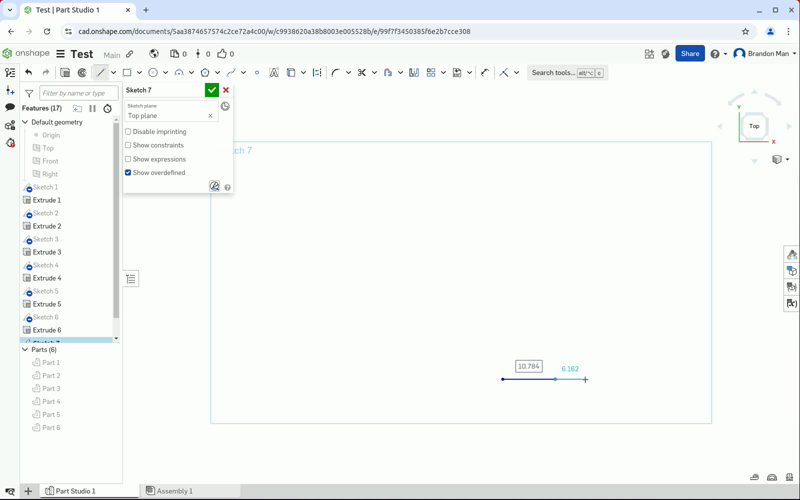
mouse_move(555, 378)
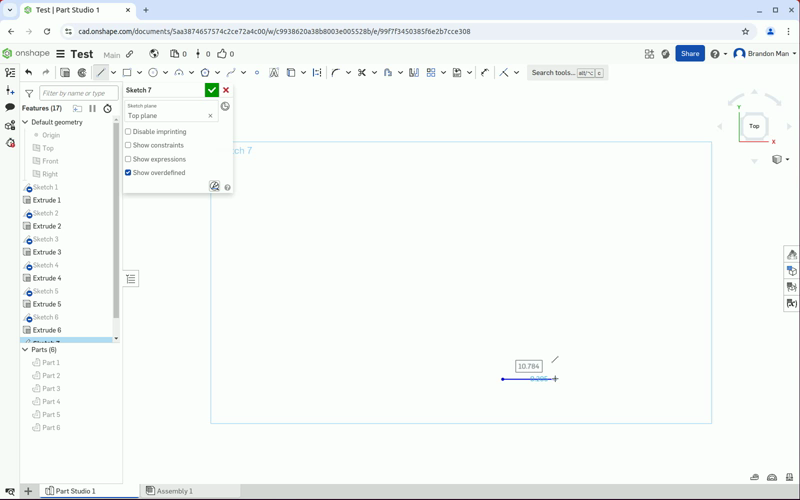
scroll(6)
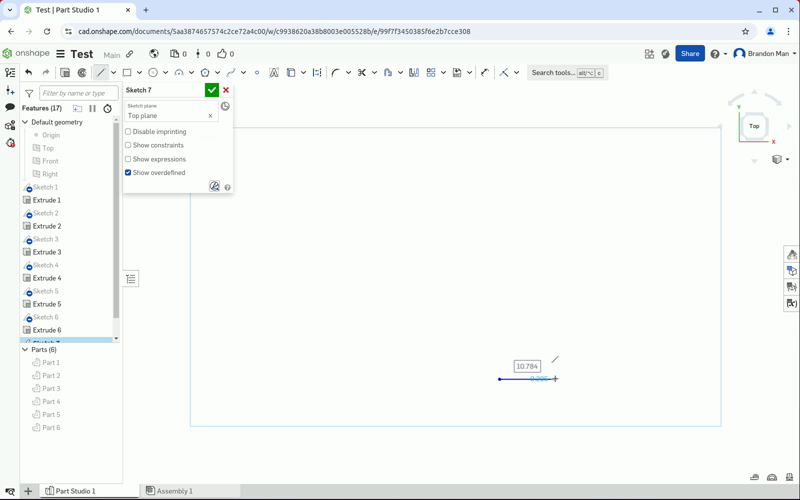
scroll(6)
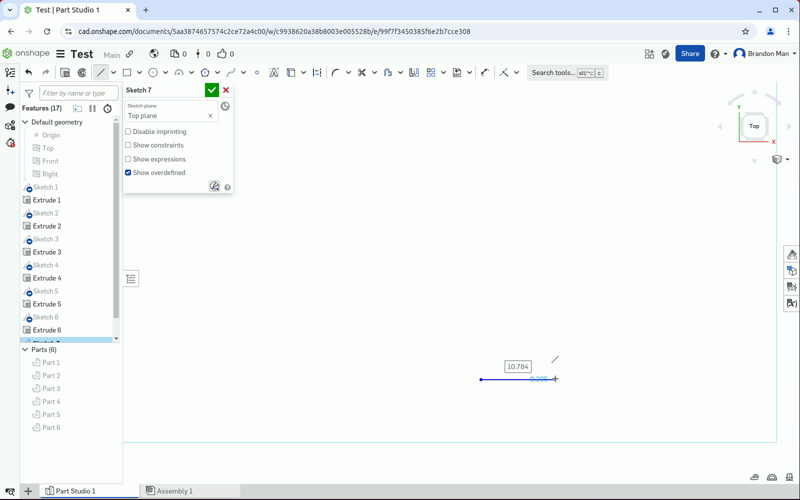
scroll(6)
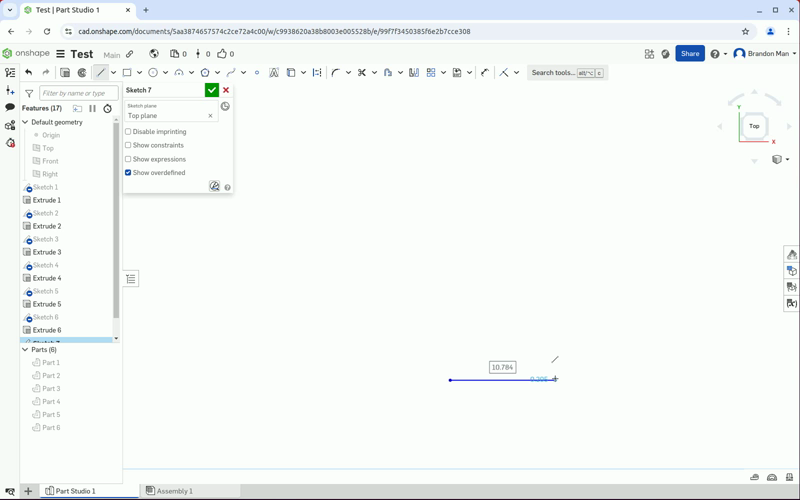
scroll(6)
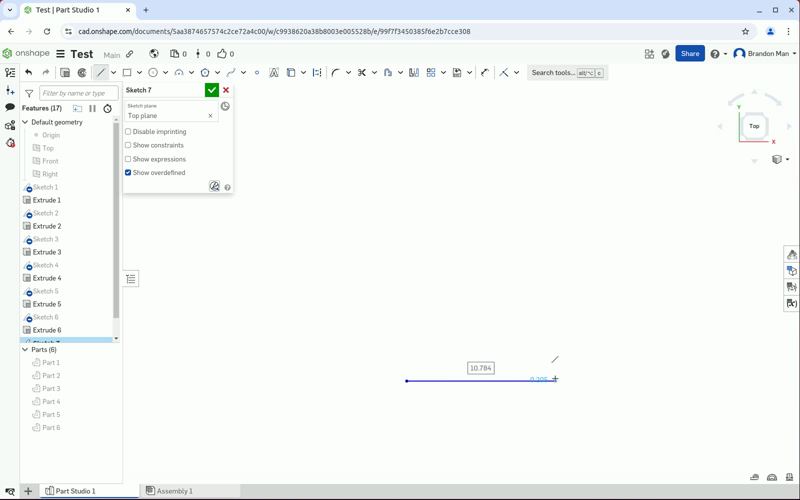
scroll(6)
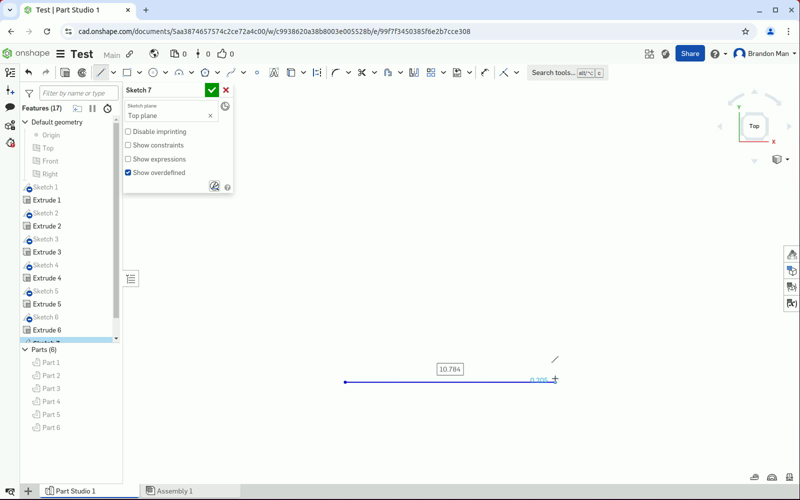
scroll(6)
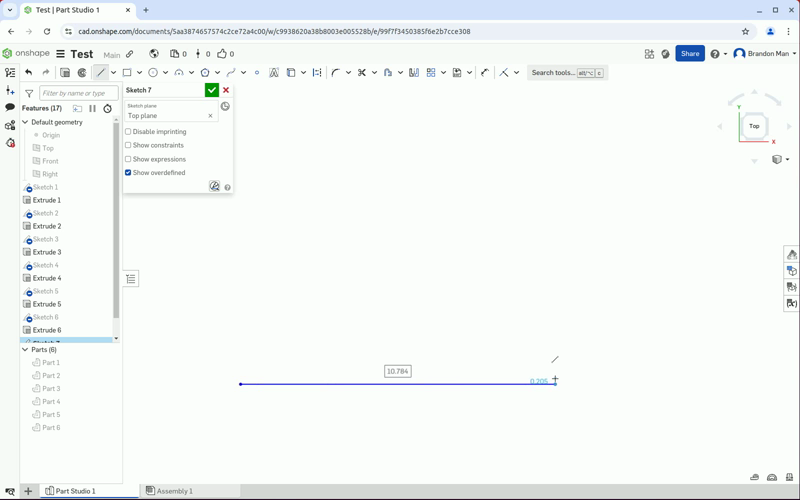
scroll(6)
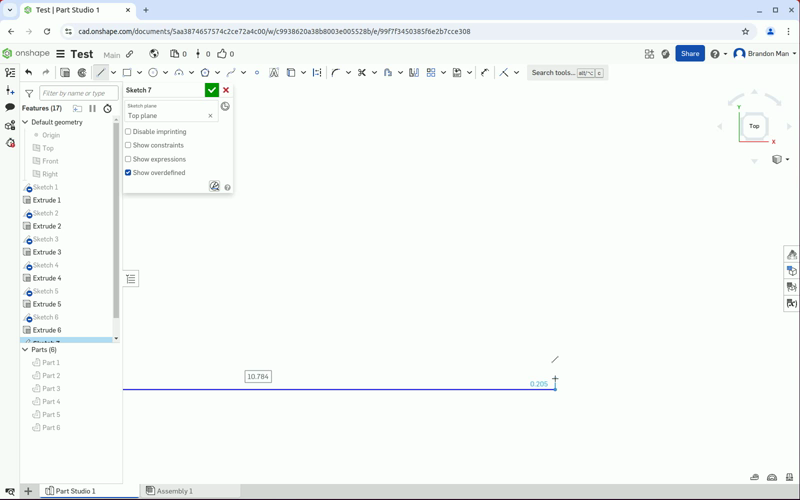
click(555, 378)
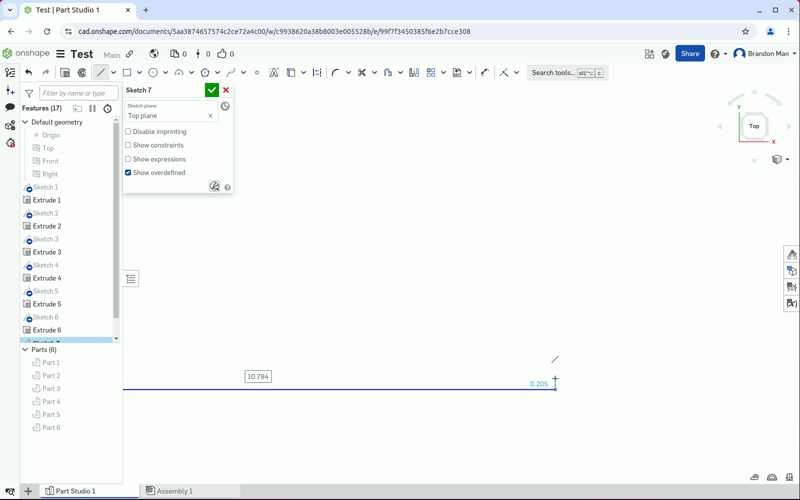
scroll(-6)
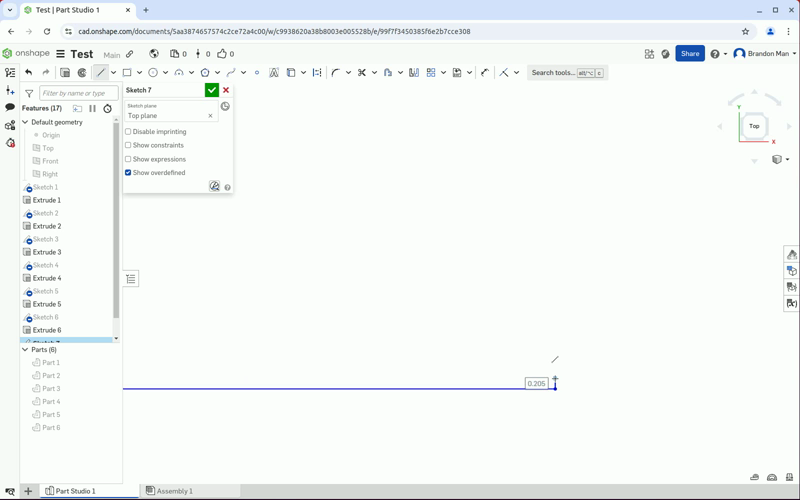
scroll(-6)
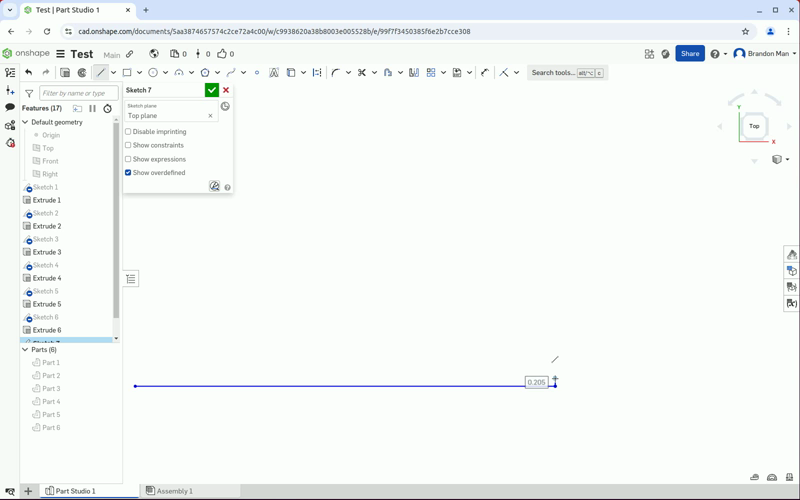
scroll(-6)
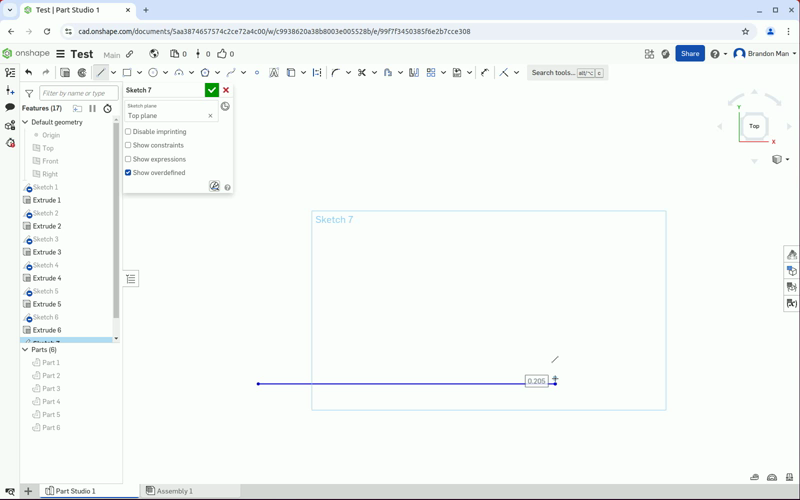
scroll(-6)
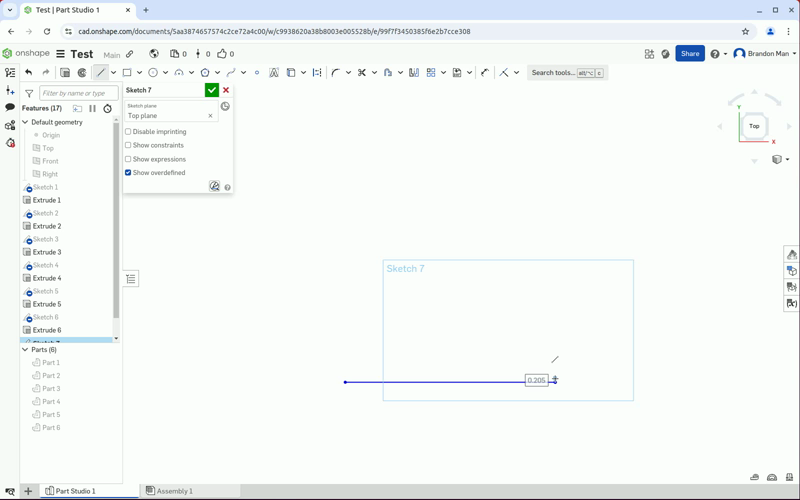
scroll(-6)
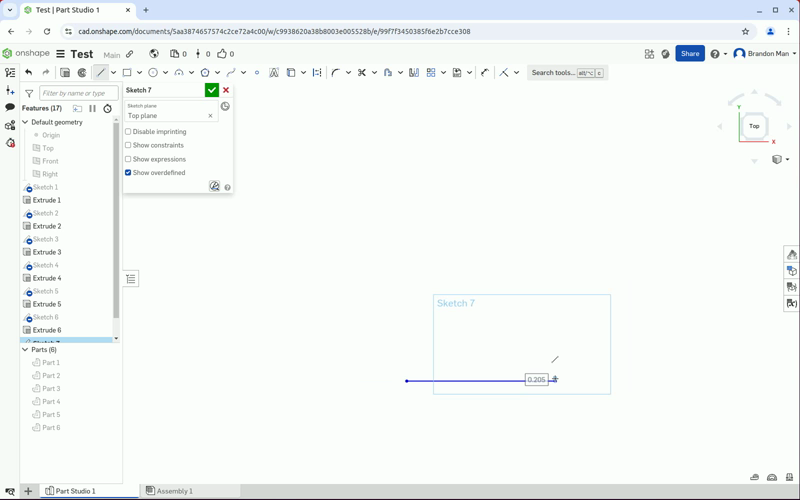
scroll(-6)
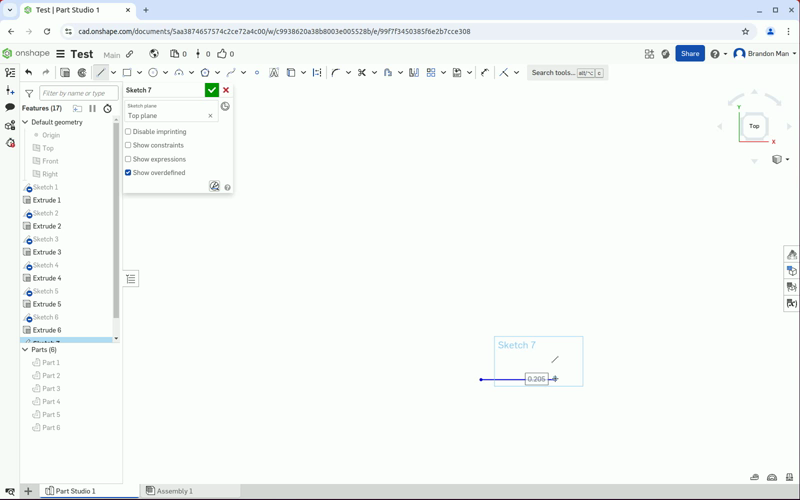
scroll(-6)
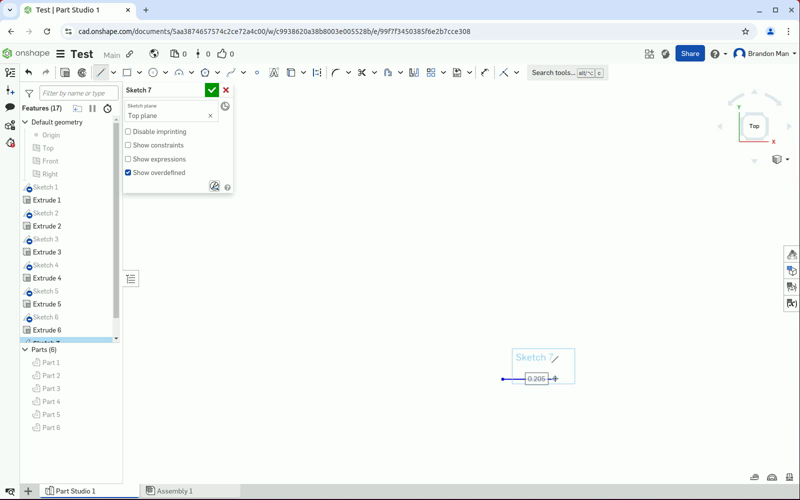
key_up(shift)
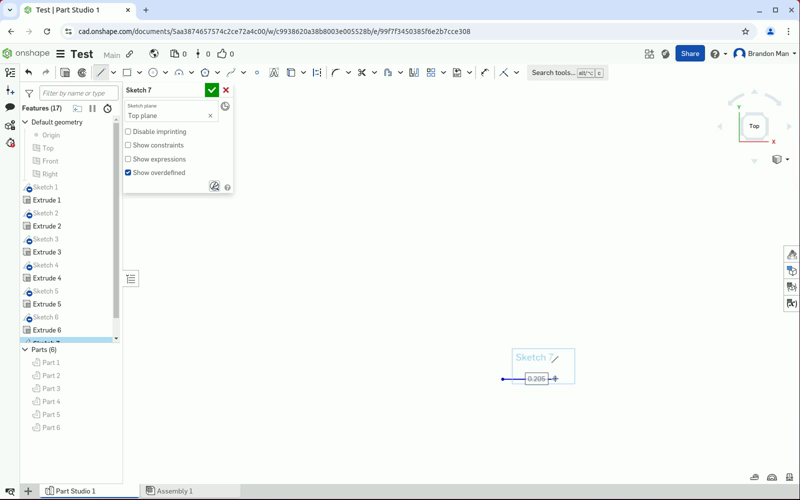
key_down(shift)
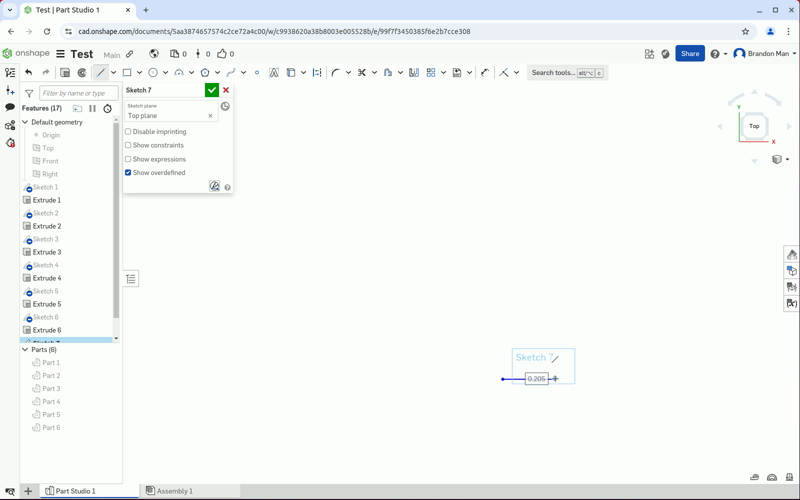
mouse_move(585, 378)
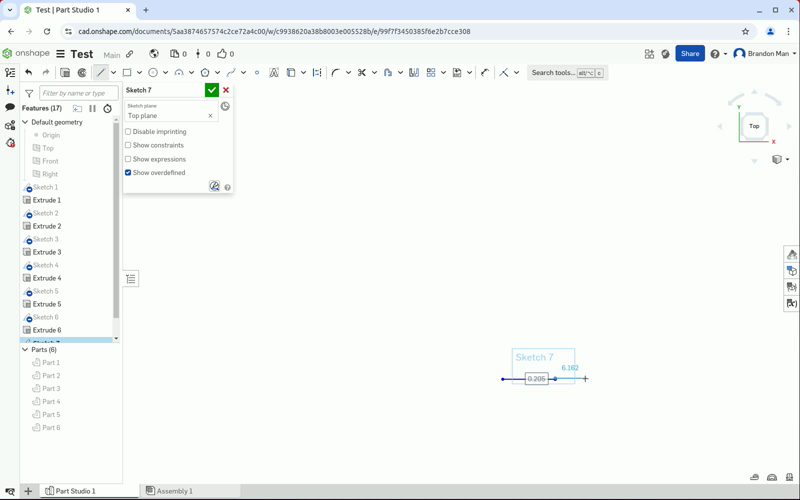
mouse_move(555, 363)
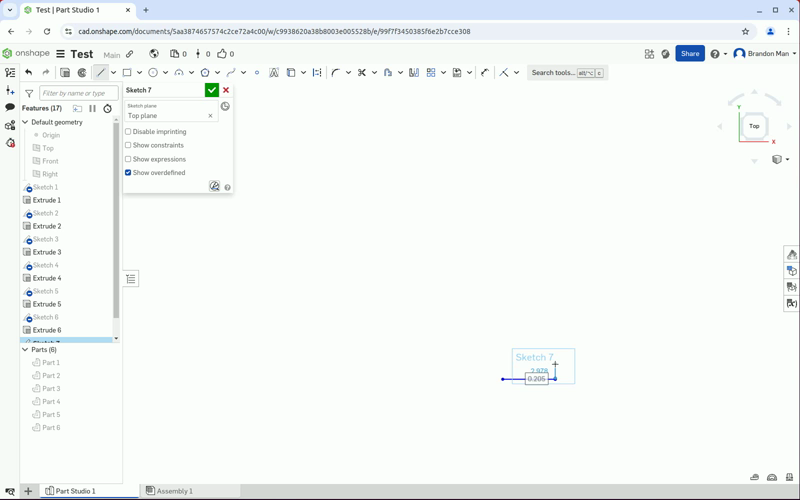
click(555, 363)
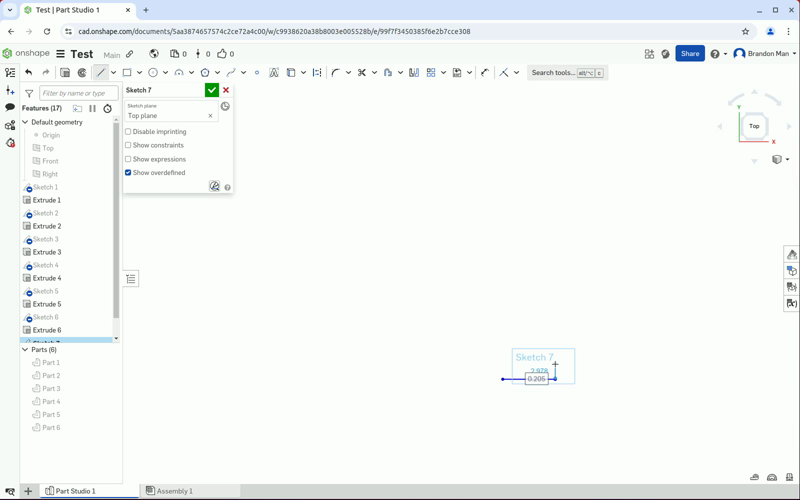
key_up(shift)
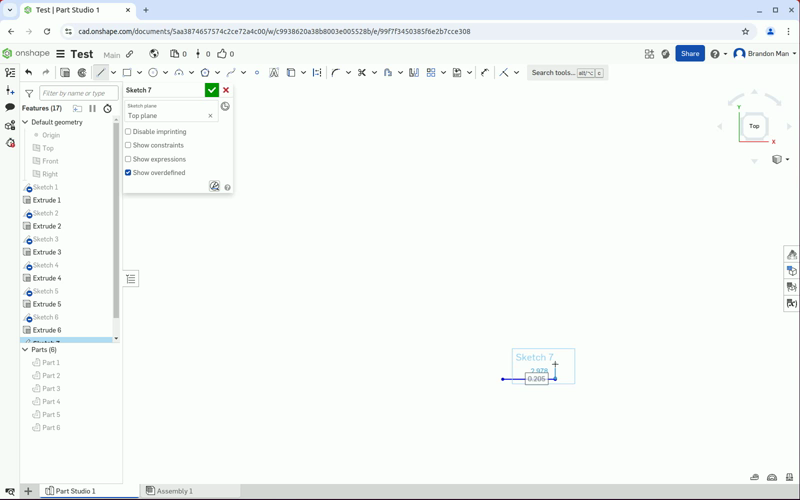
key_down(shift)
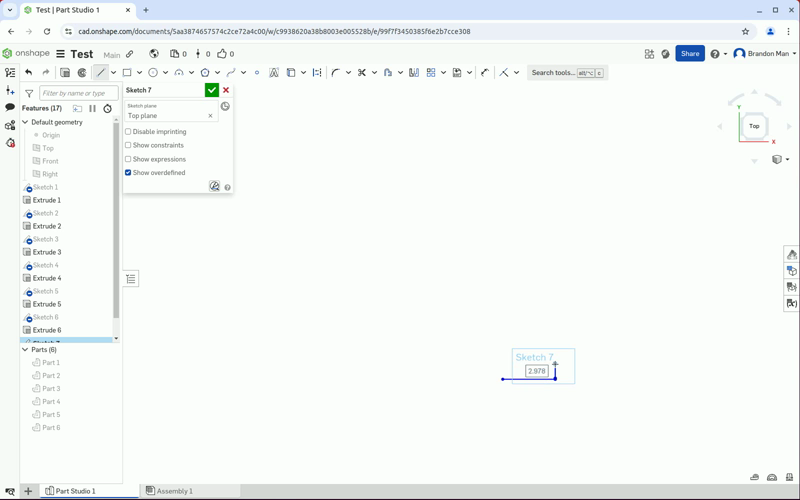
mouse_move(585, 363)
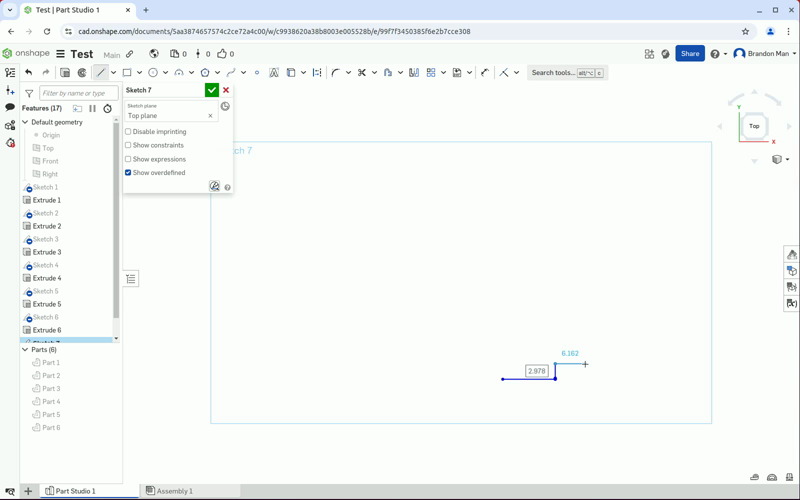
mouse_move(555, 346)
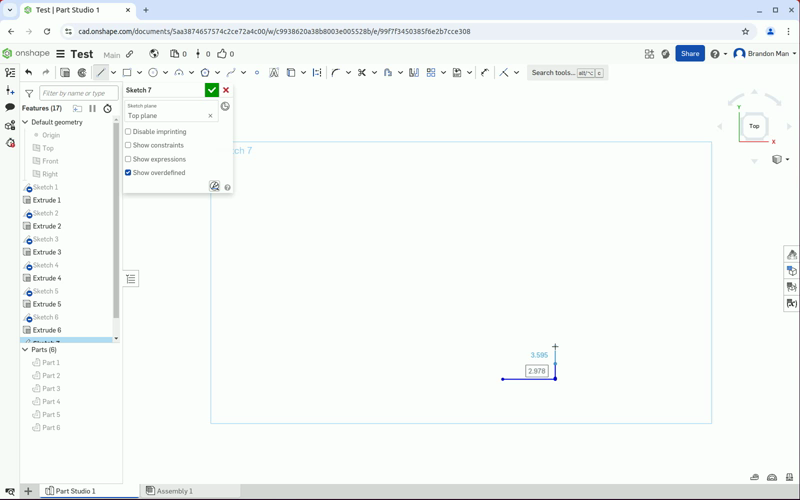
click(555, 346)
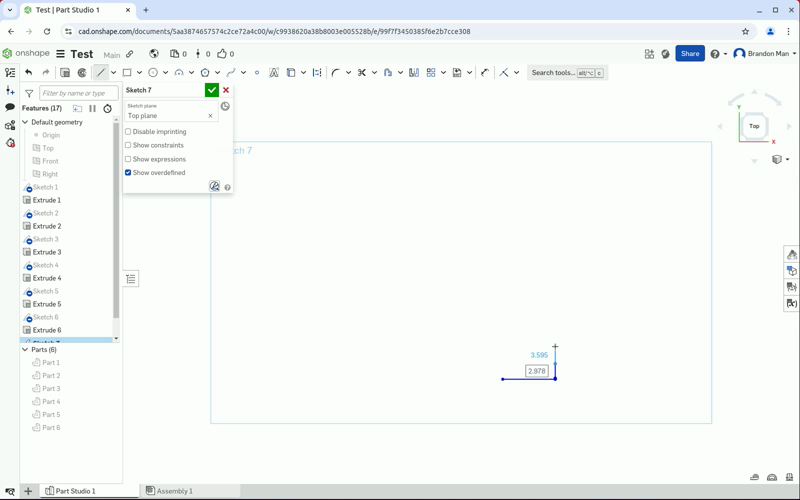
key_up(shift)
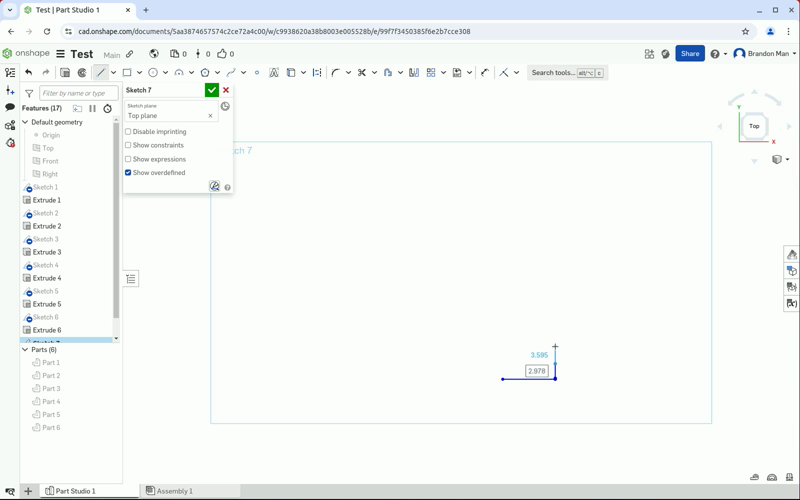
key_down(shift)
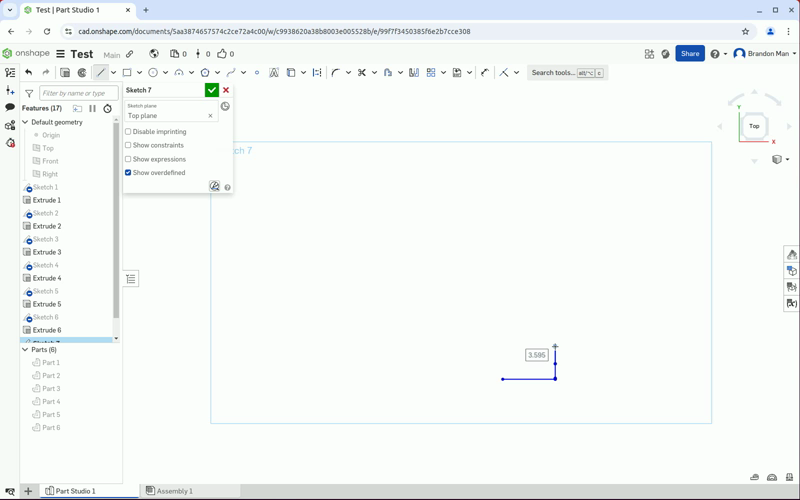
mouse_move(585, 346)
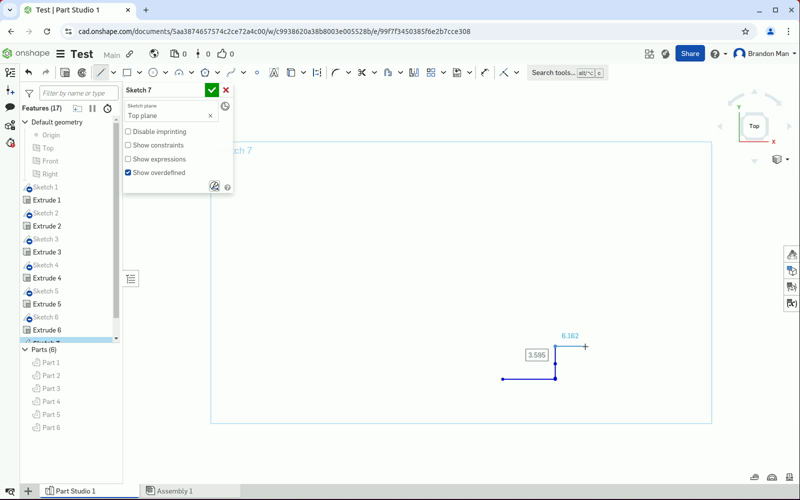
mouse_move(555, 345)
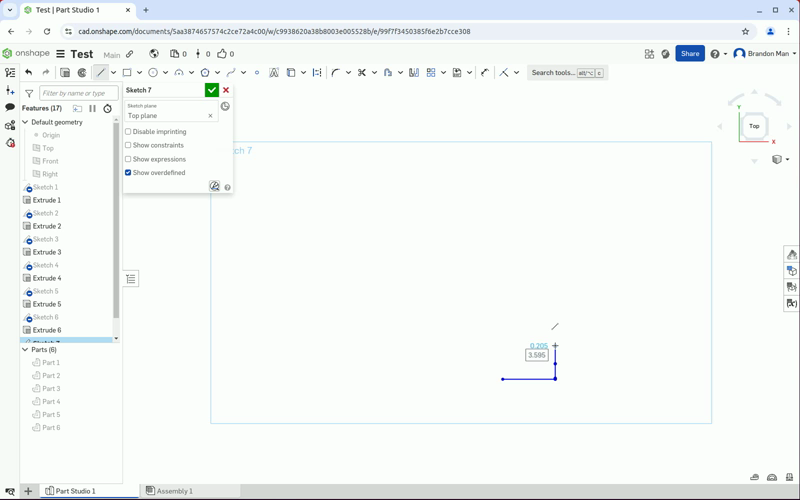
scroll(6)
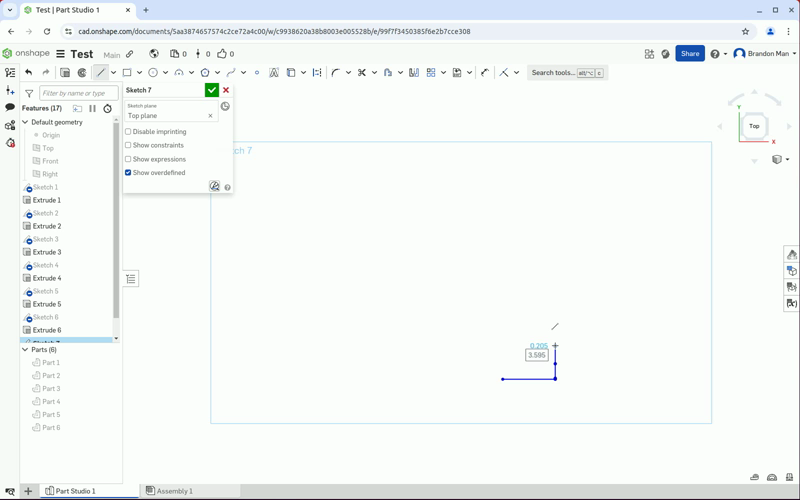
scroll(6)
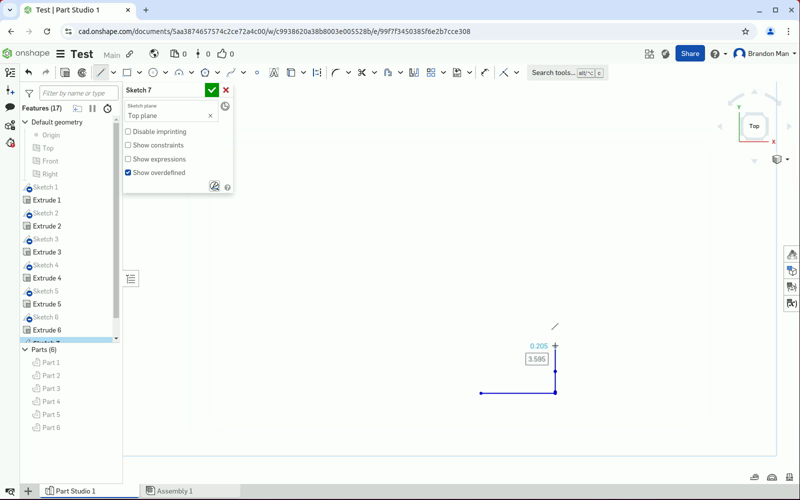
scroll(6)
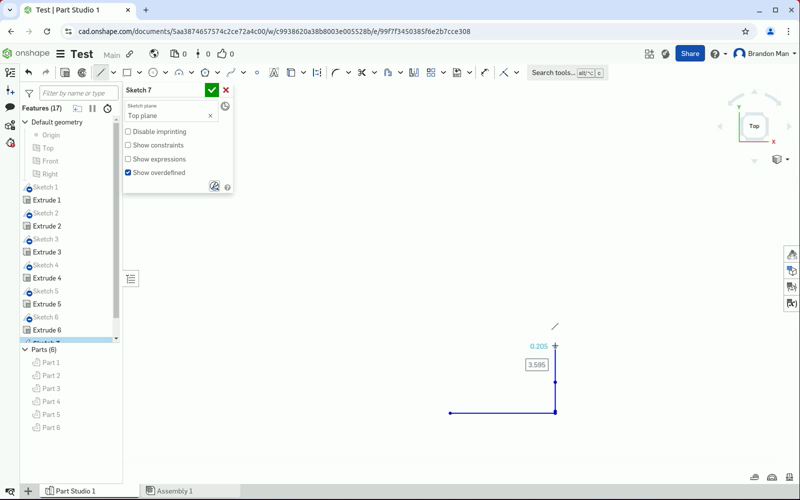
scroll(6)
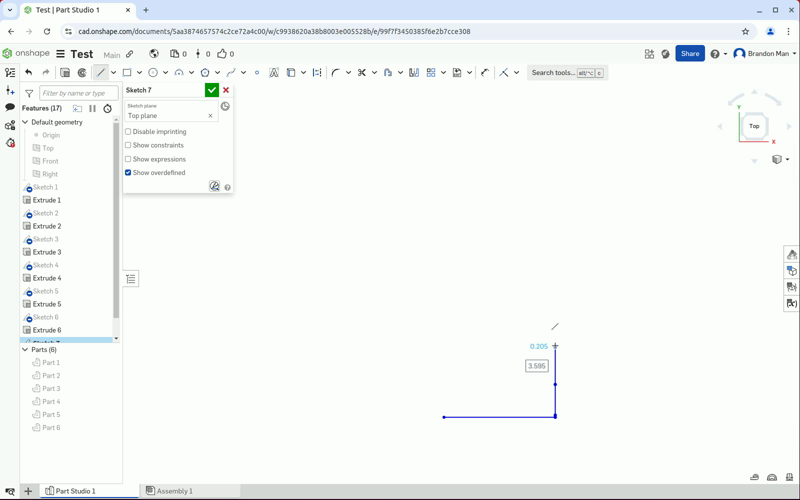
scroll(6)
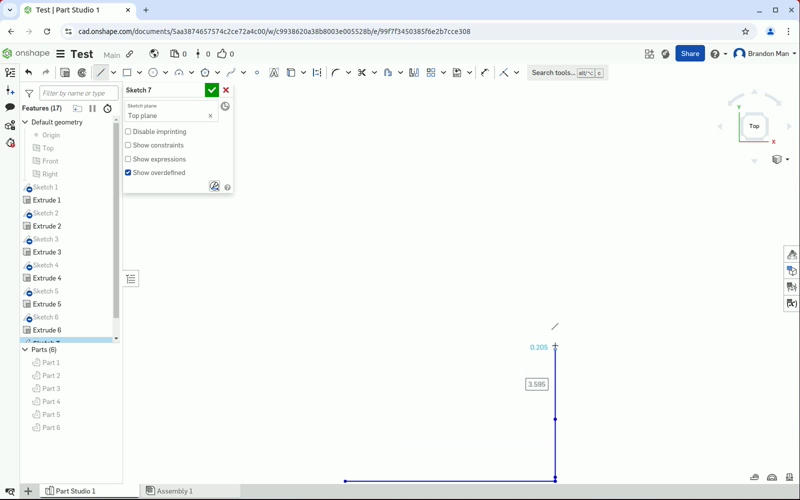
scroll(6)
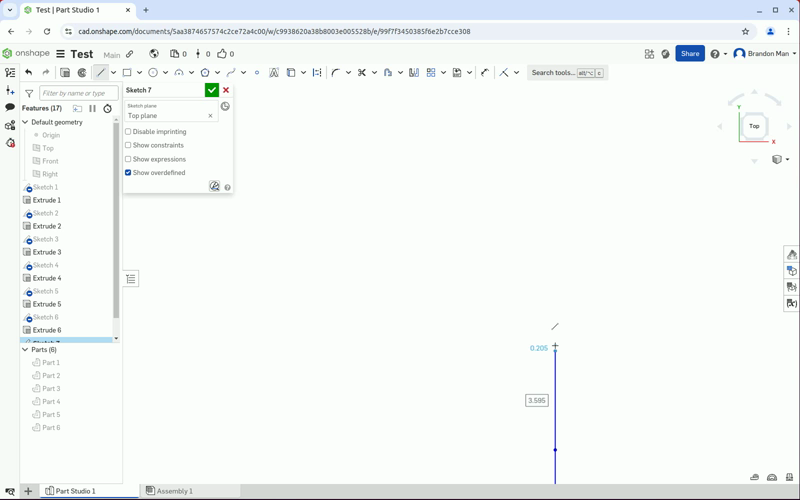
scroll(6)
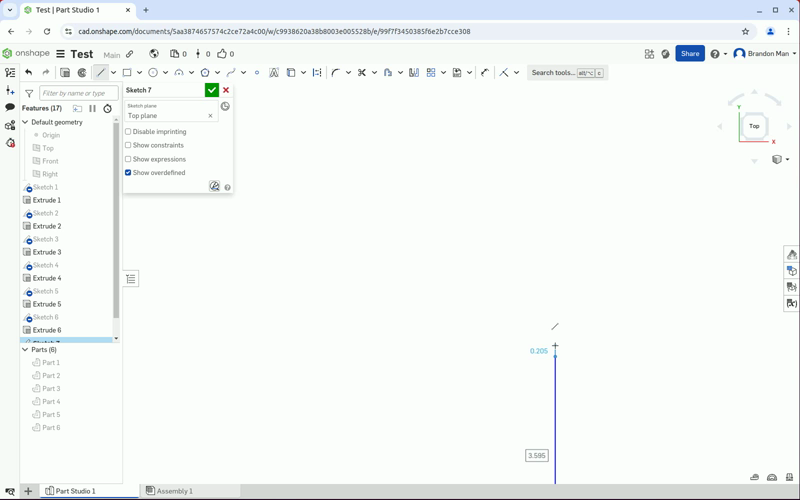
click(555, 345)
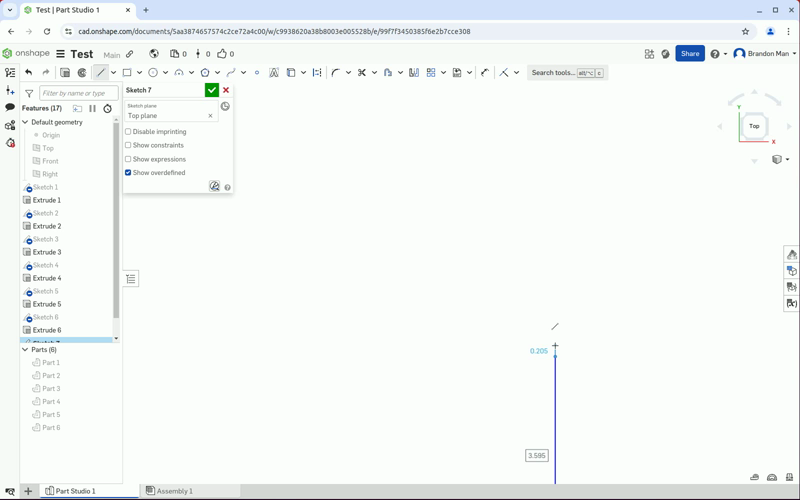
scroll(-6)
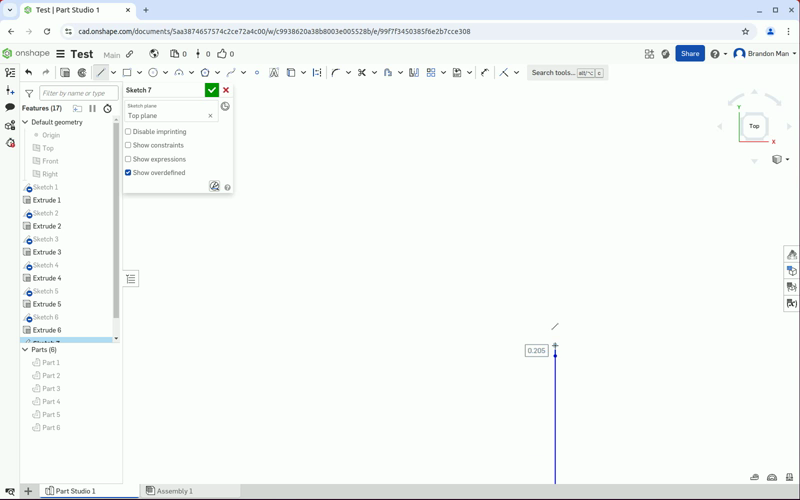
scroll(-6)
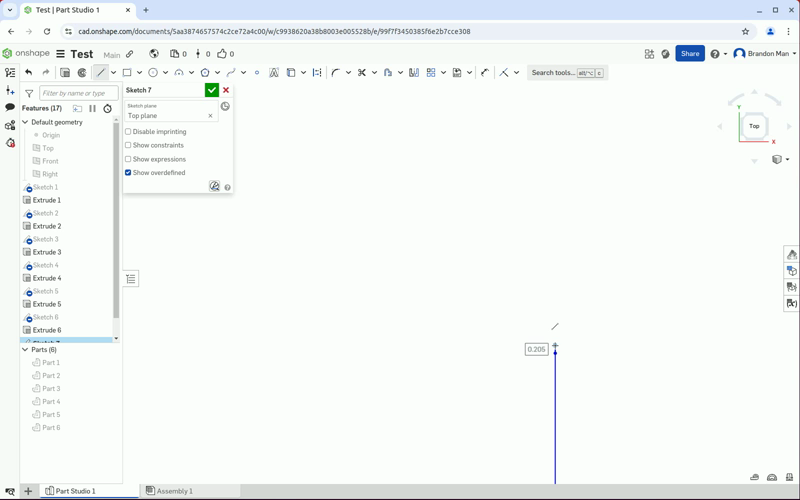
scroll(-6)
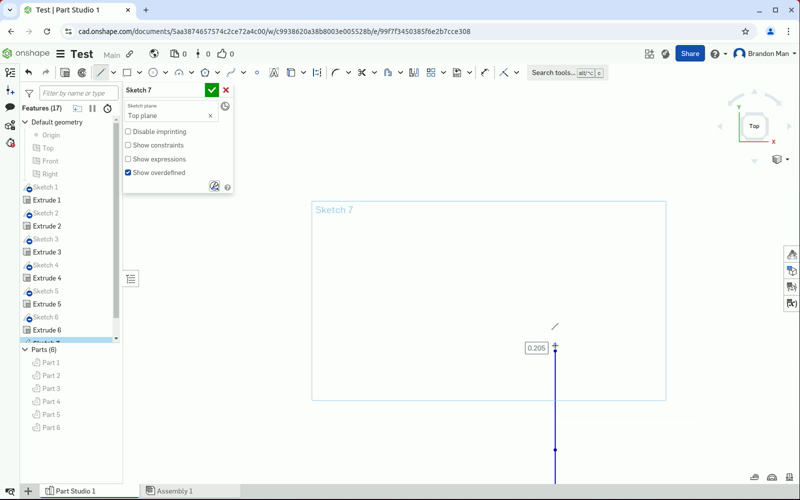
scroll(-6)
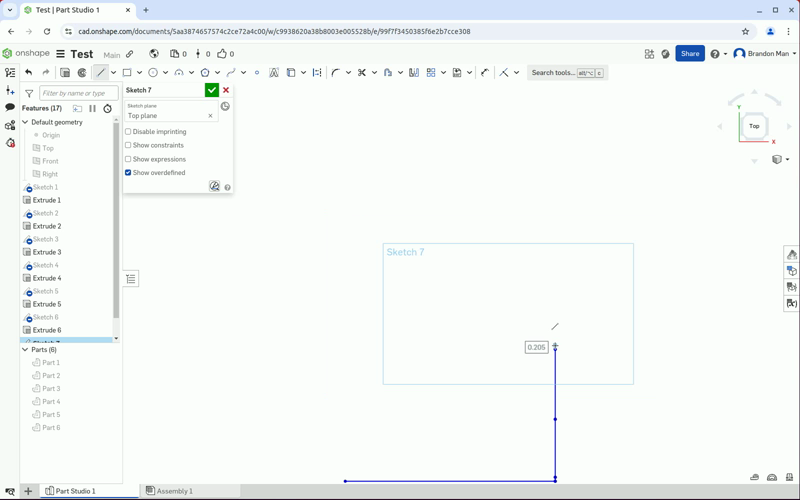
scroll(-6)
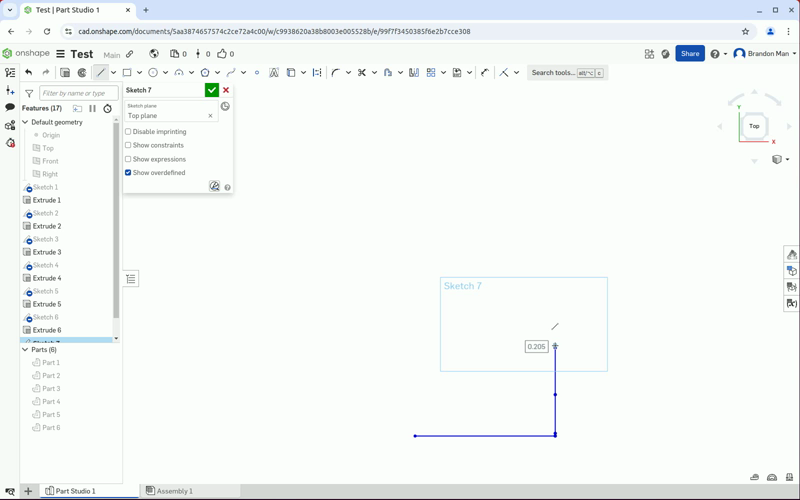
scroll(-6)
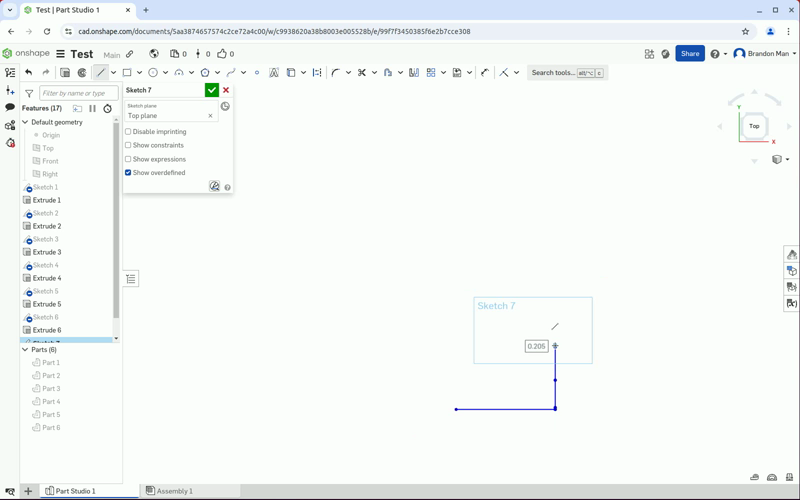
scroll(-6)
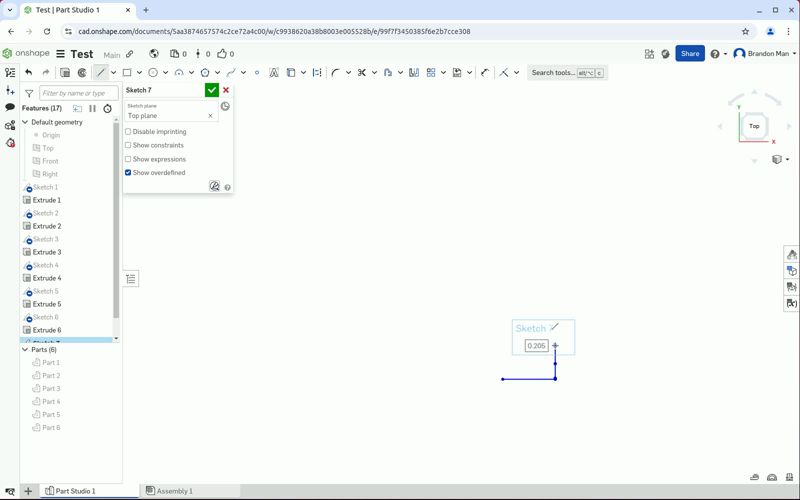
key_up(shift)
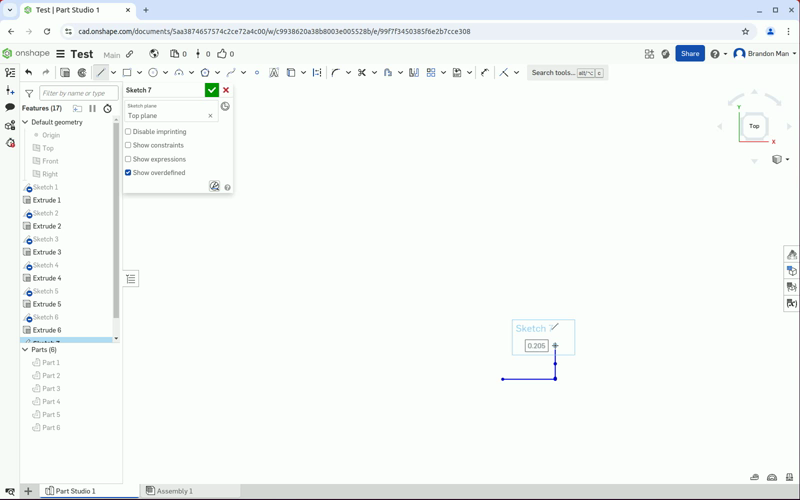
key_down(shift)
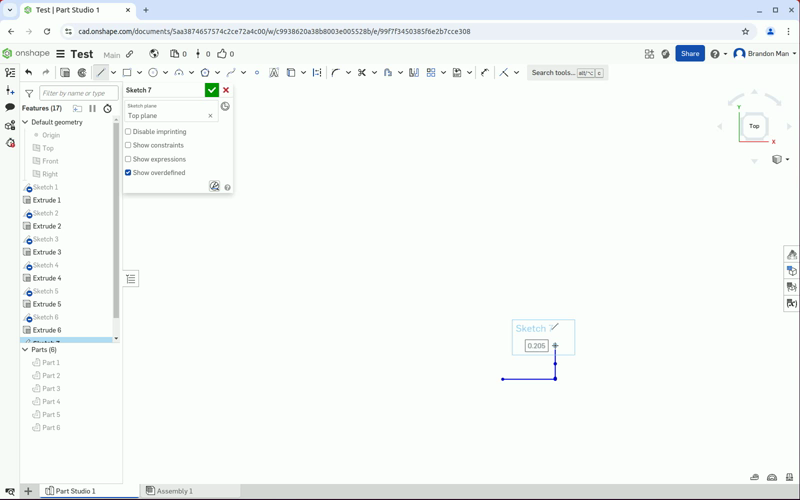
mouse_move(585, 345)
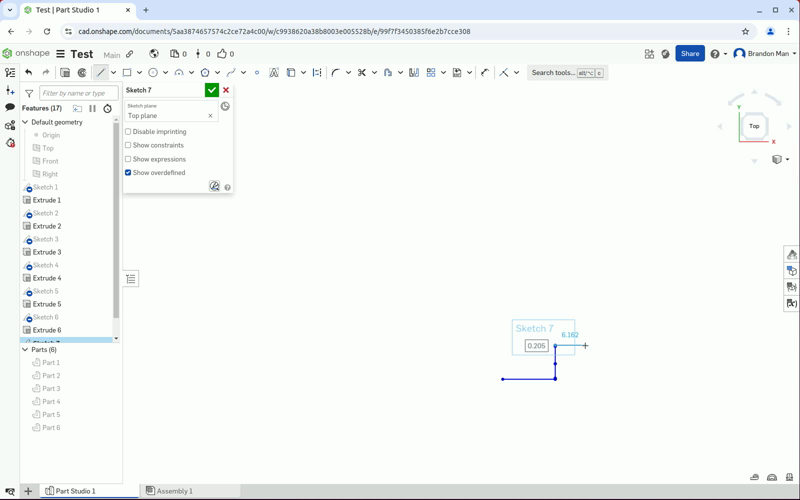
mouse_move(502, 345)
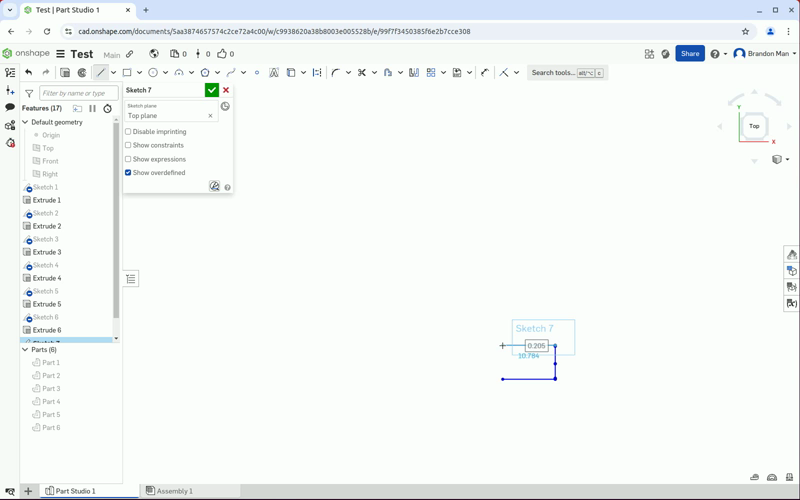
click(502, 345)
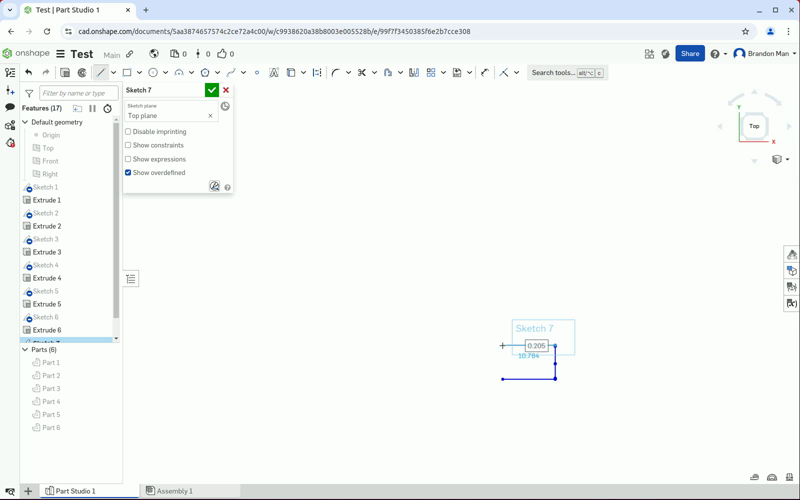
key_up(shift)
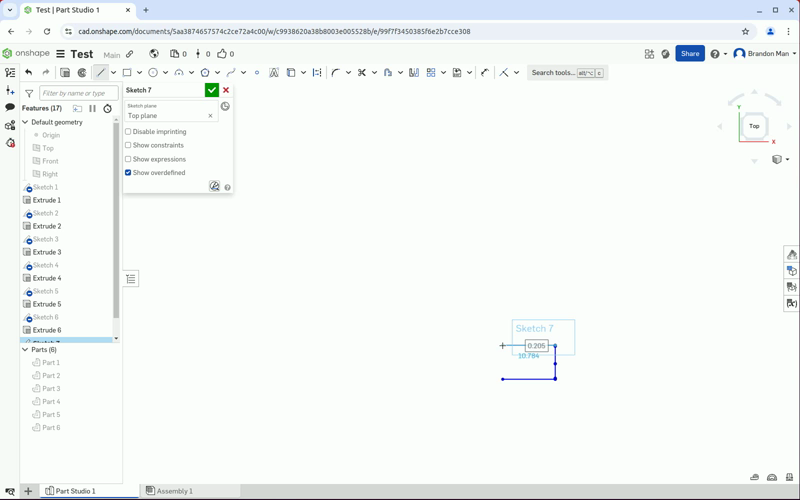
mouse_move(532, 345)
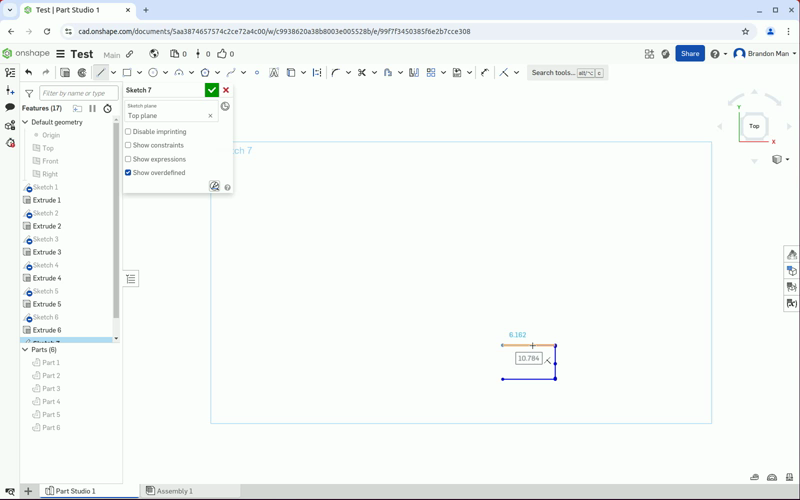
key_down(shift)
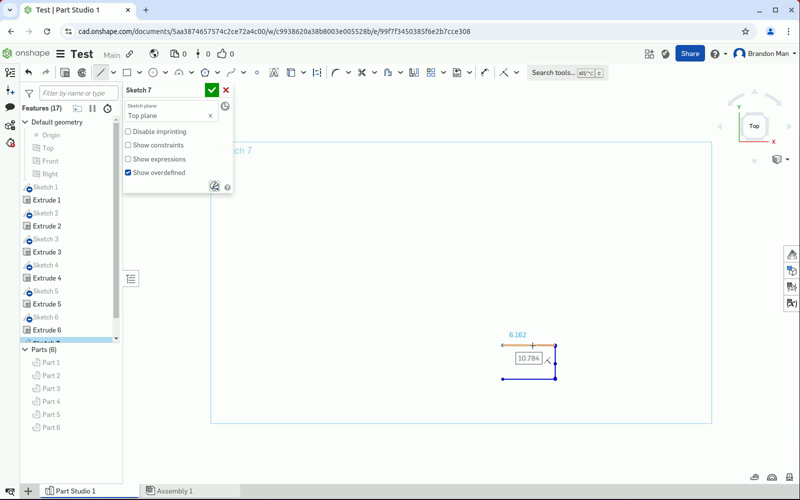
mouse_move(502, 379)
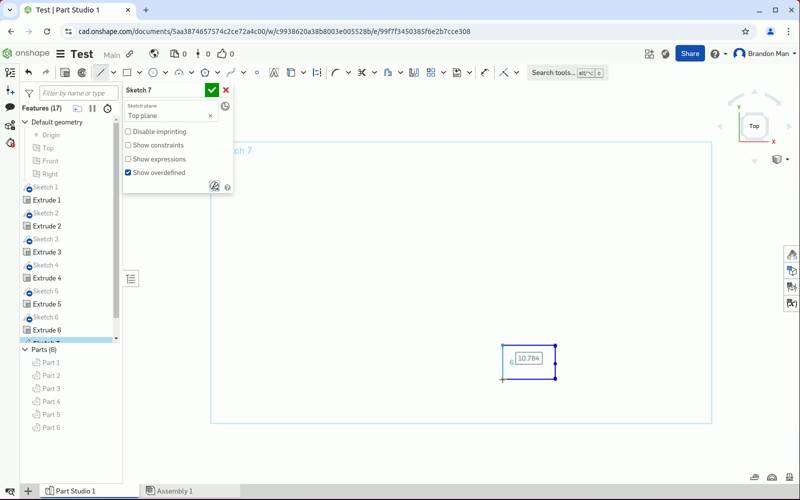
key_up(shift)
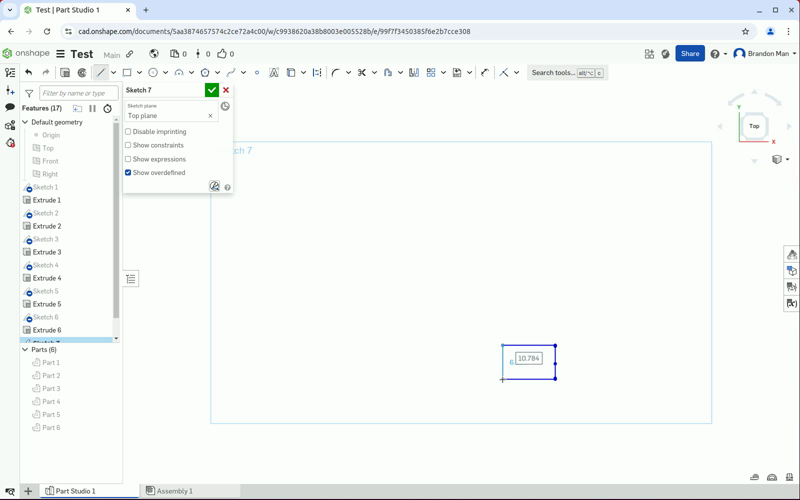
click(502, 379)
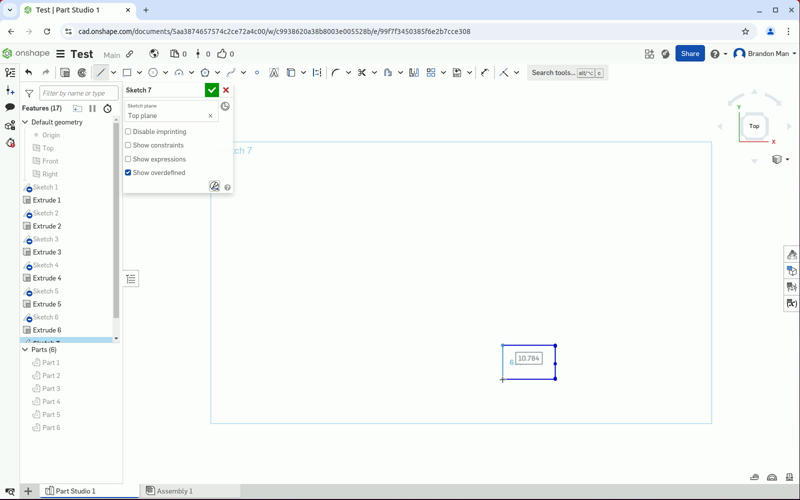
key(esc)
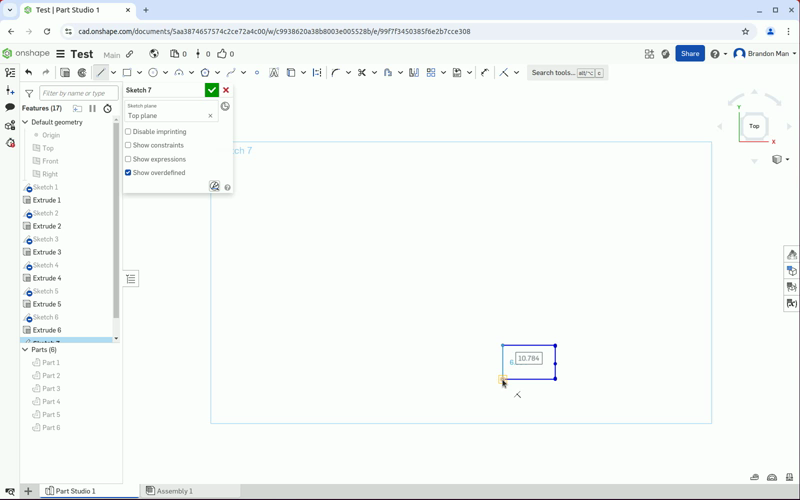
mouse_move(510, 349)
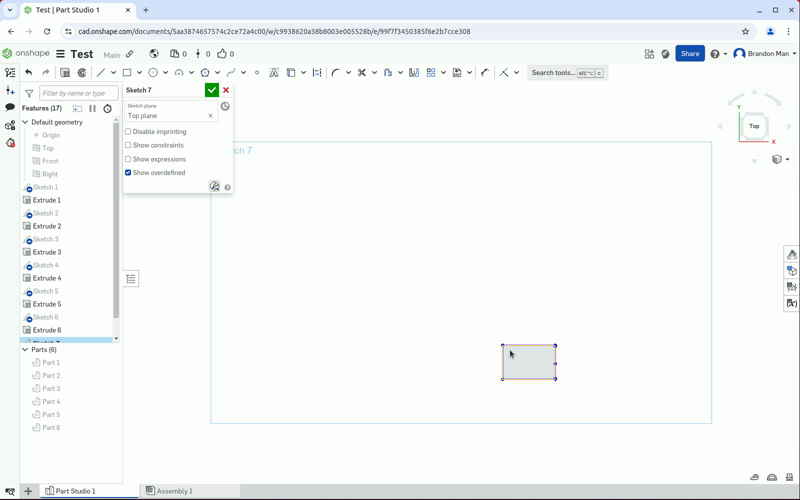
scroll(6)
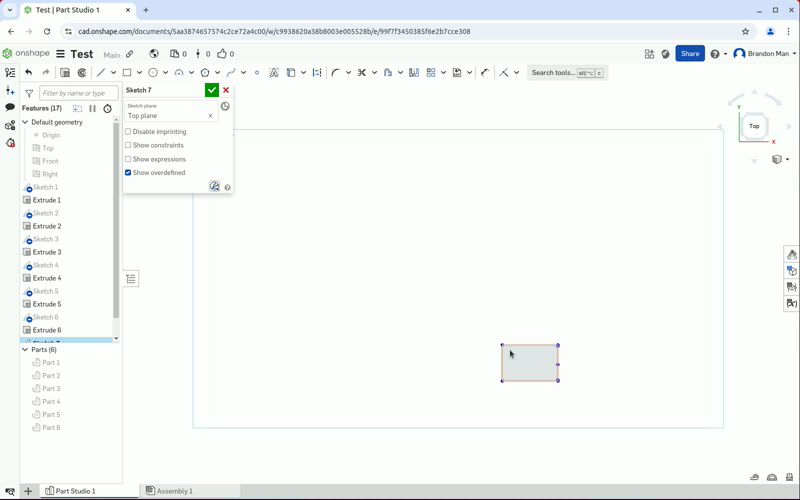
scroll(6)
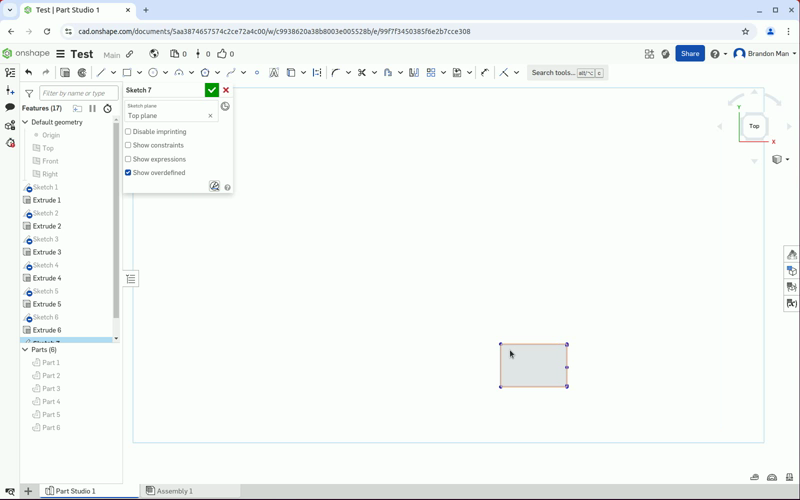
scroll(6)
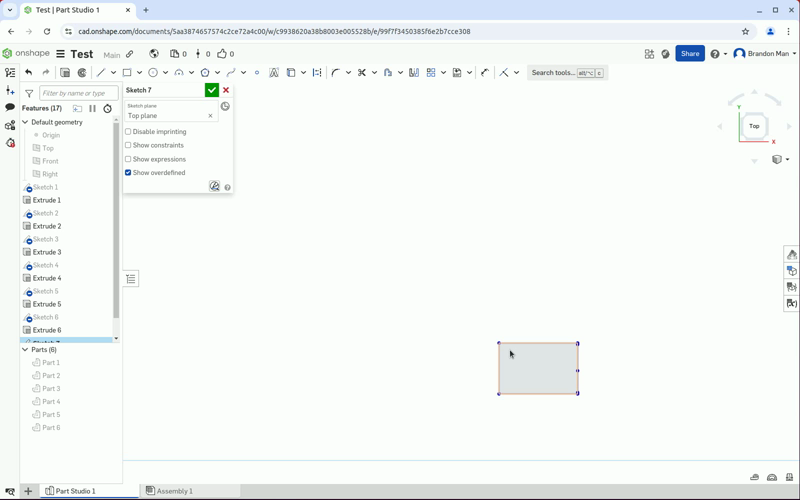
scroll(6)
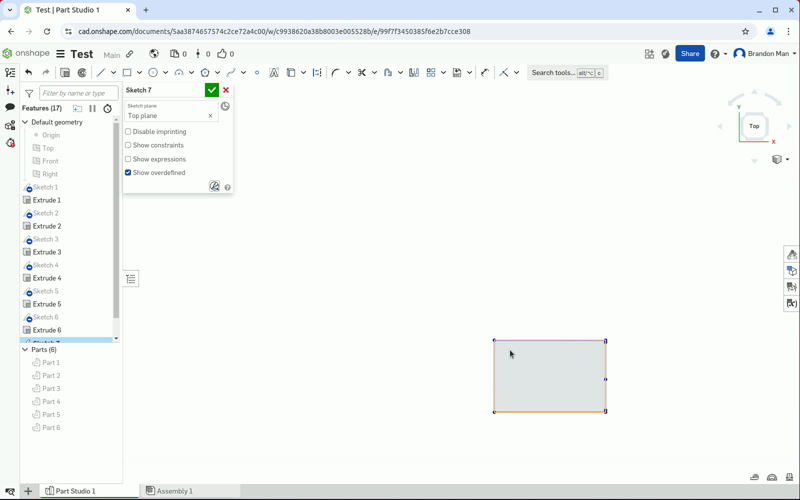
scroll(6)
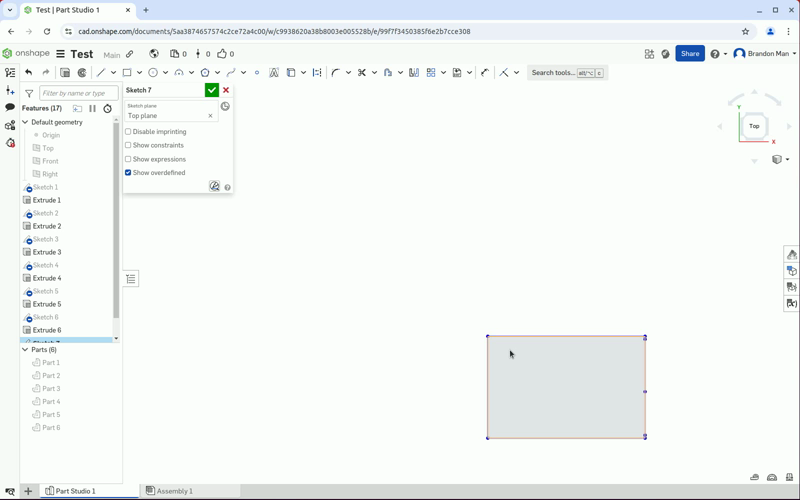
scroll(6)
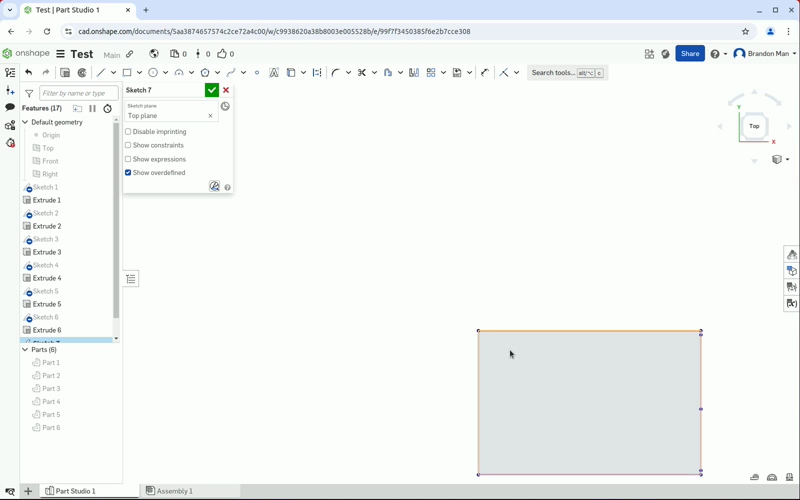
scroll(6)
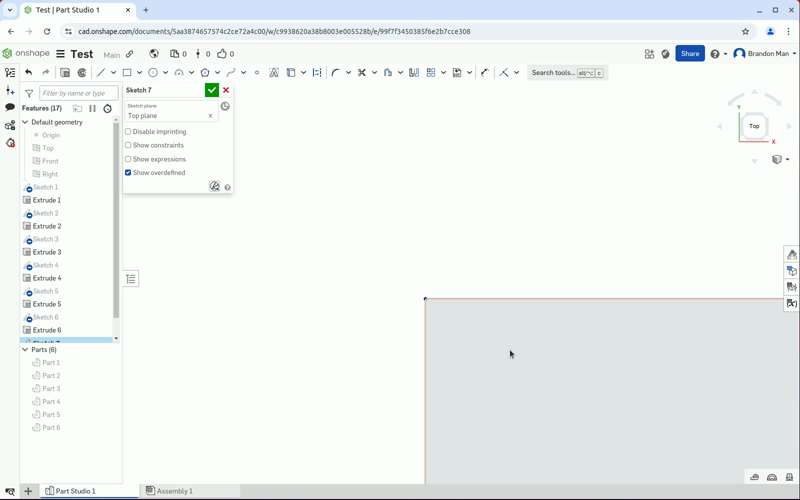
click(510, 349)
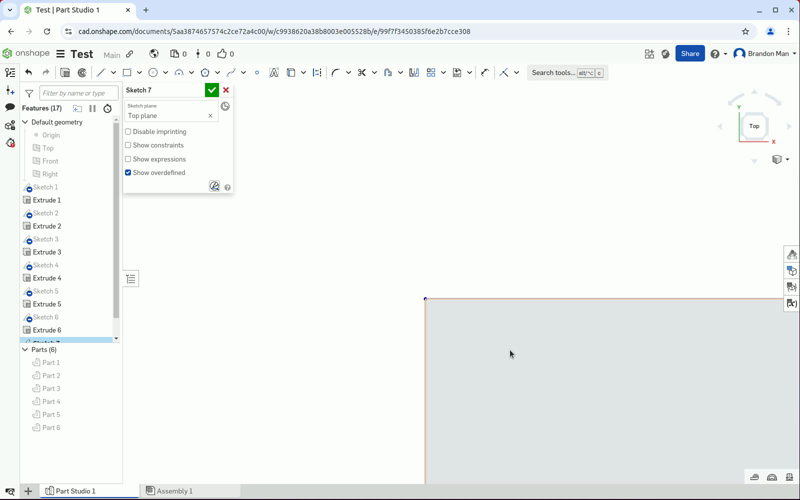
scroll(-6)
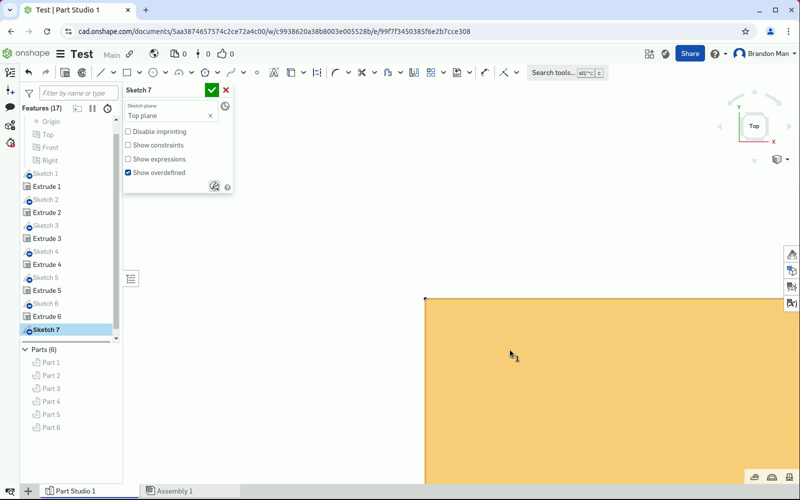
scroll(-6)
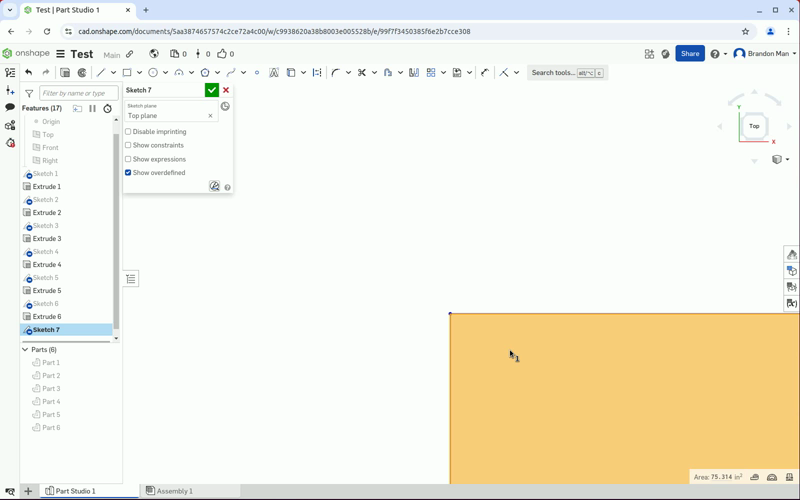
scroll(-6)
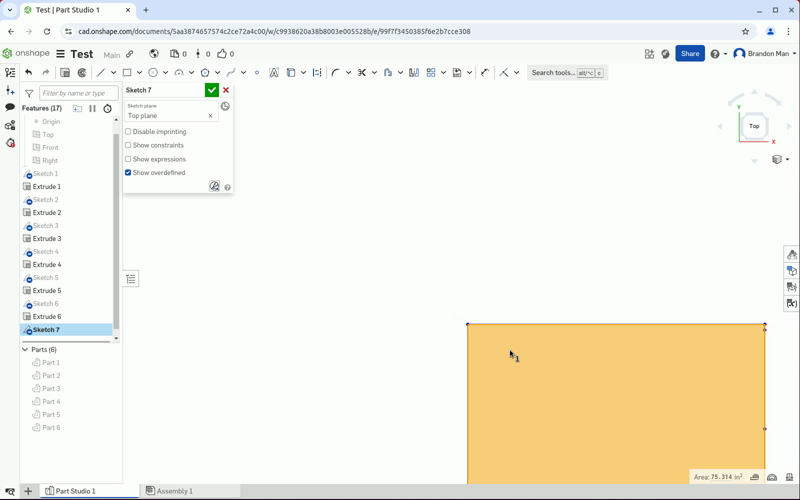
scroll(-6)
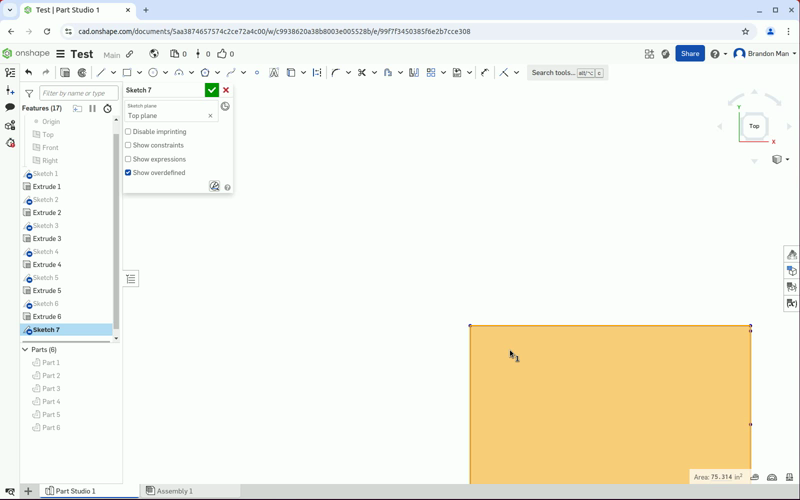
scroll(-6)
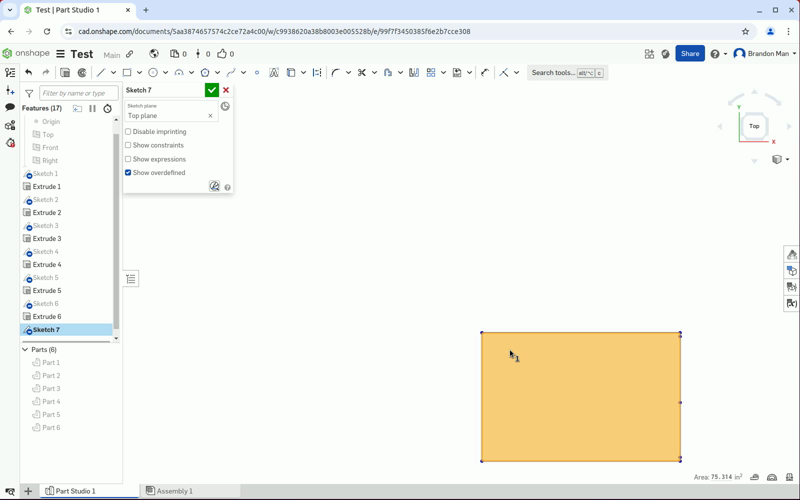
scroll(-6)
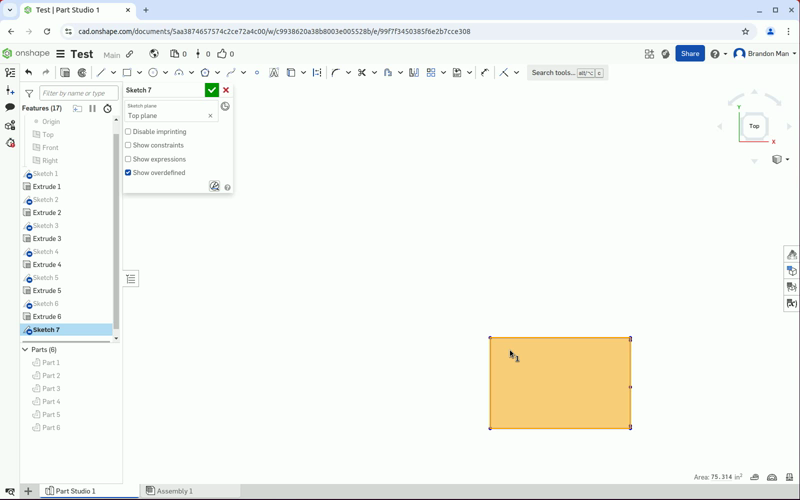
scroll(-6)
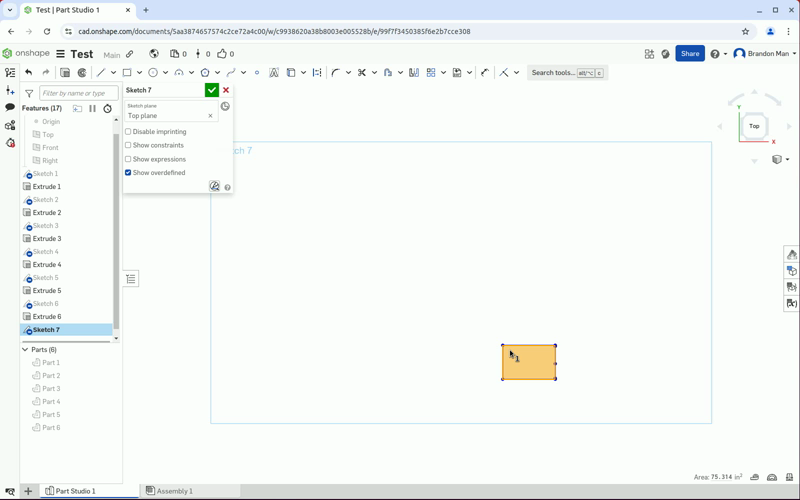
mouse_move(73, 352)
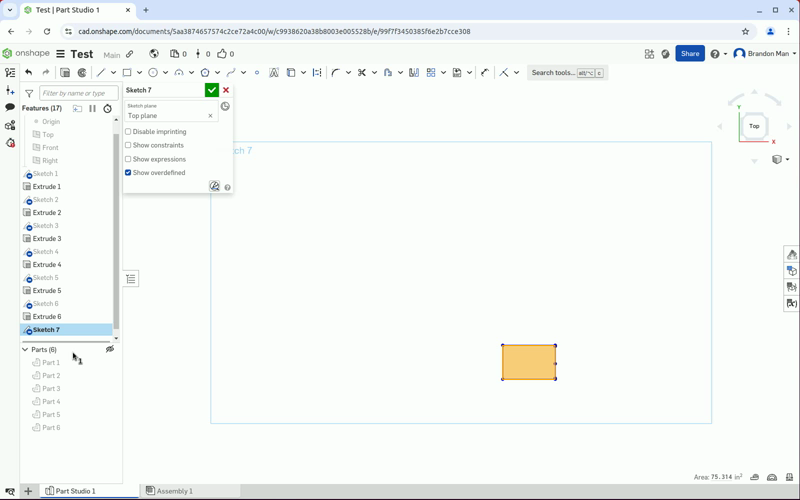
key(shift+y)
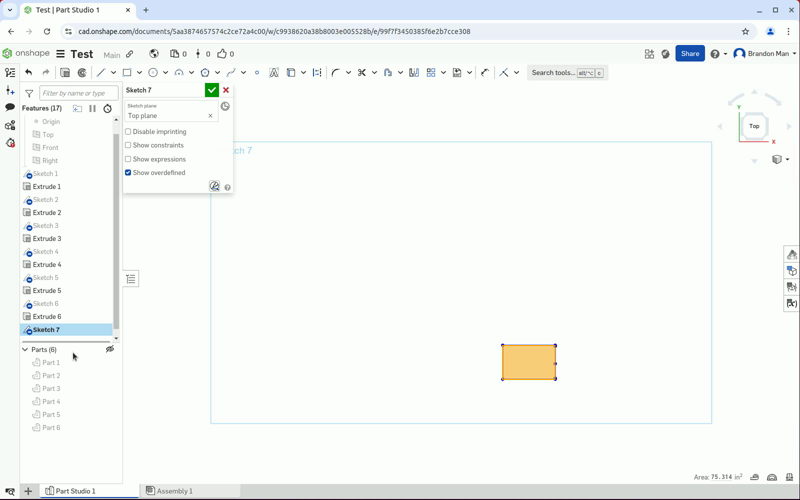
key(shift+e)
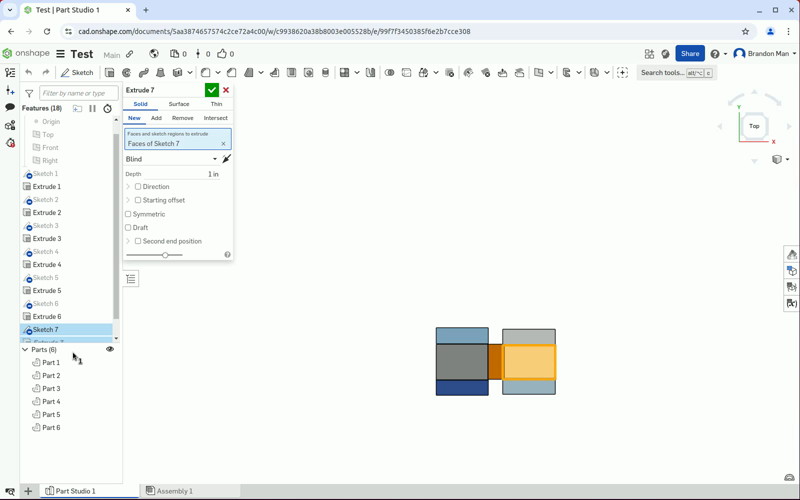
mouse_move(143, 106)
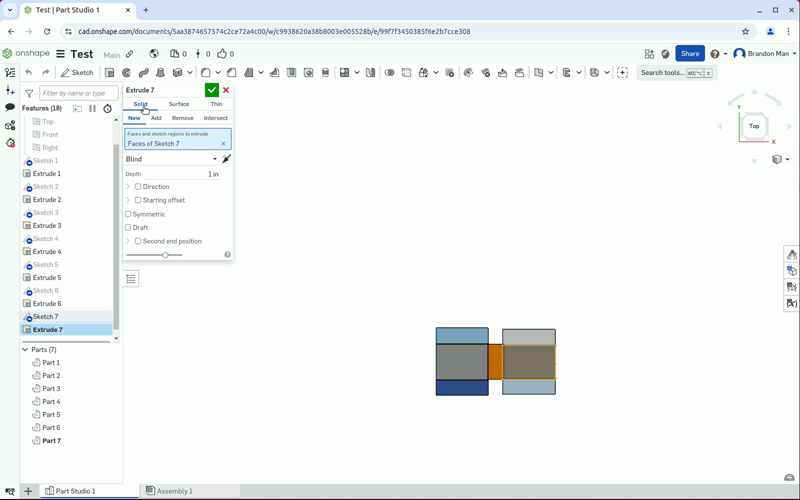
click(143, 106)
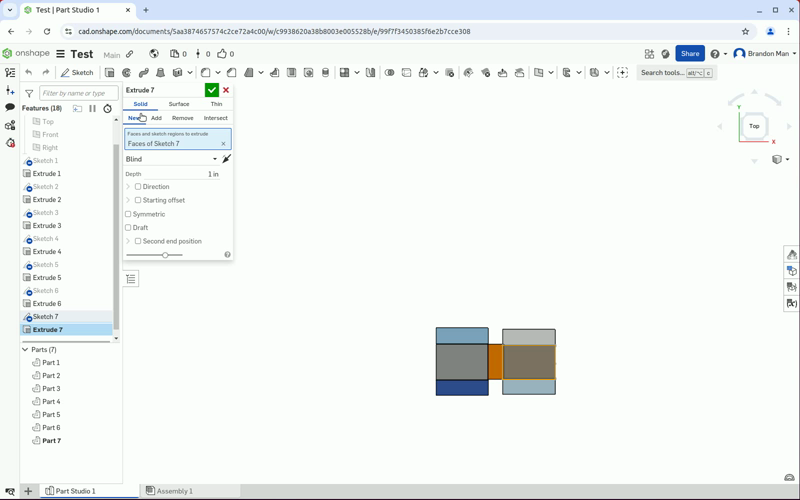
mouse_move(137, 120)
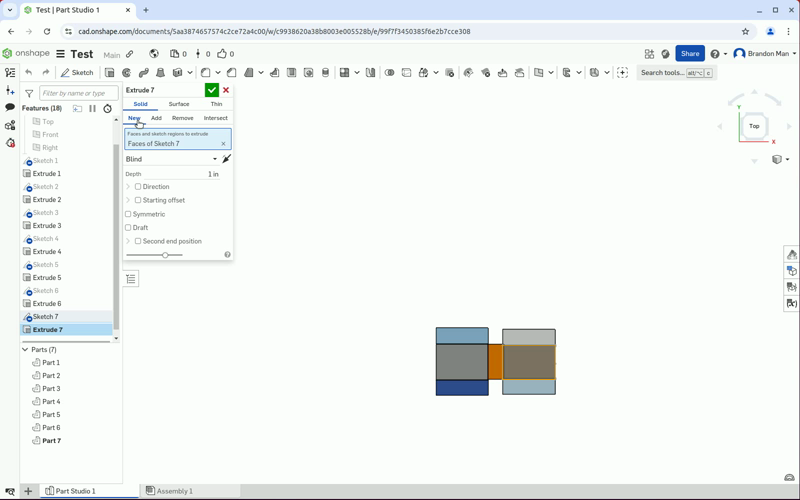
click(137, 120)
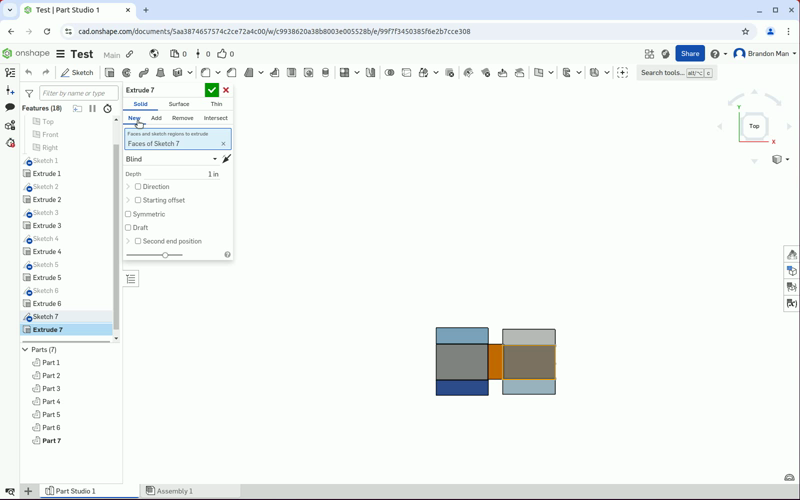
key(tab, 4)
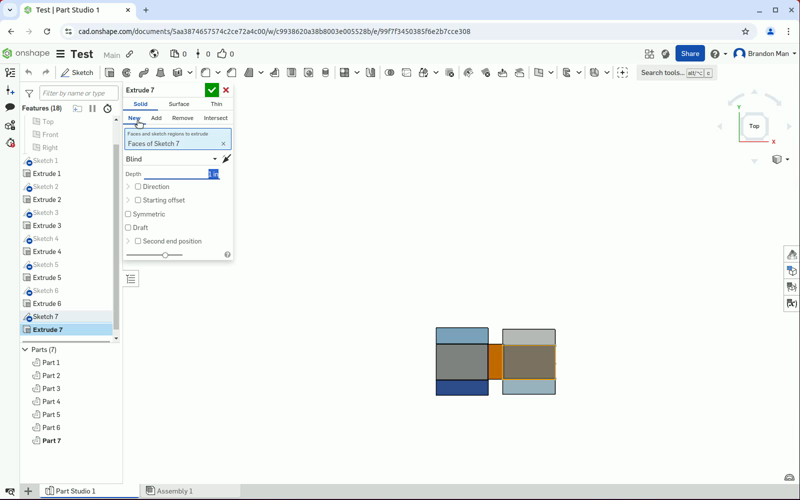
text(0.241)
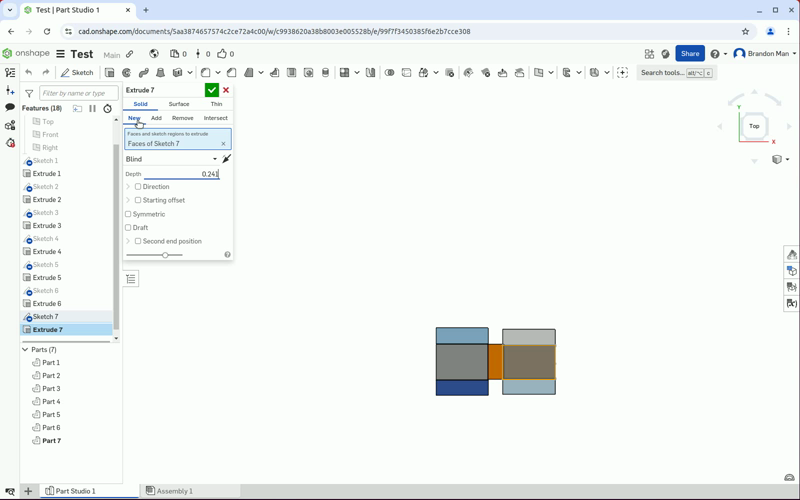
key(enter)
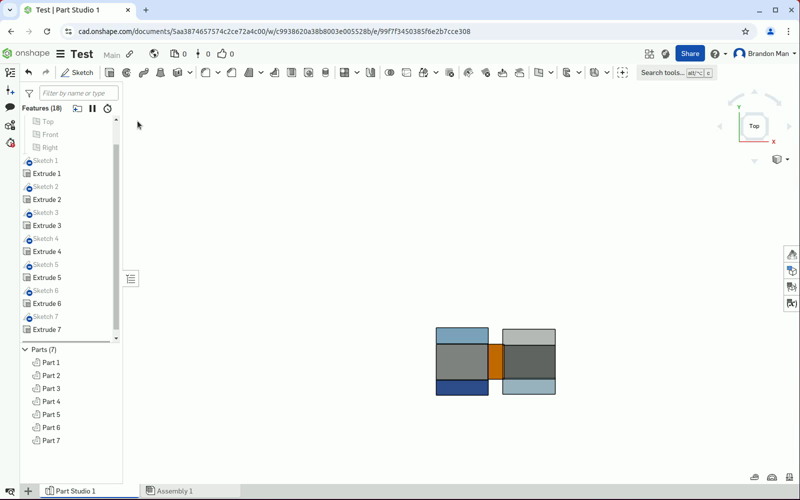
key(shift+h)
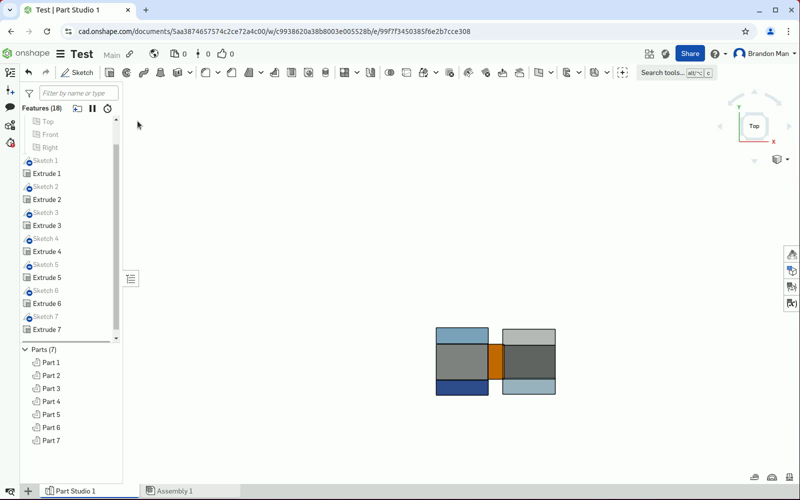
key(shift+h)
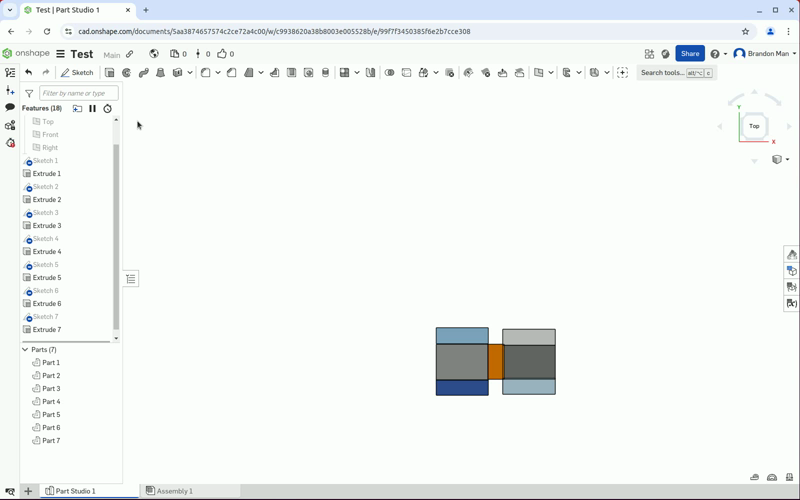
mouse_move(69, 163)
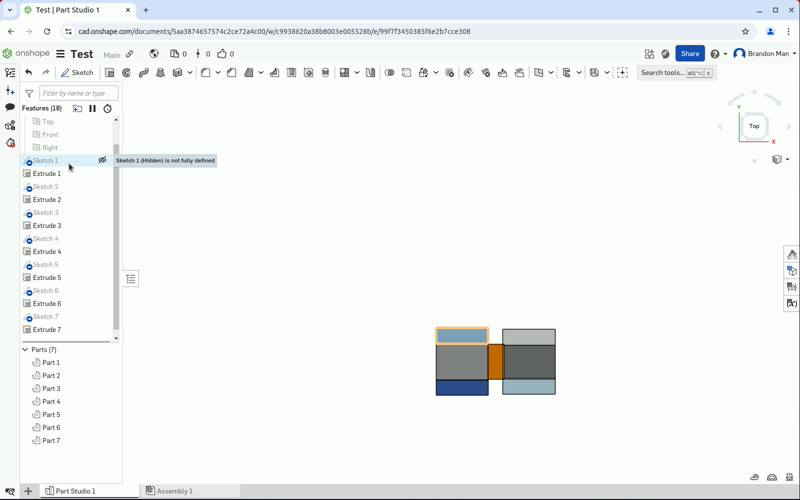
click(69, 163)
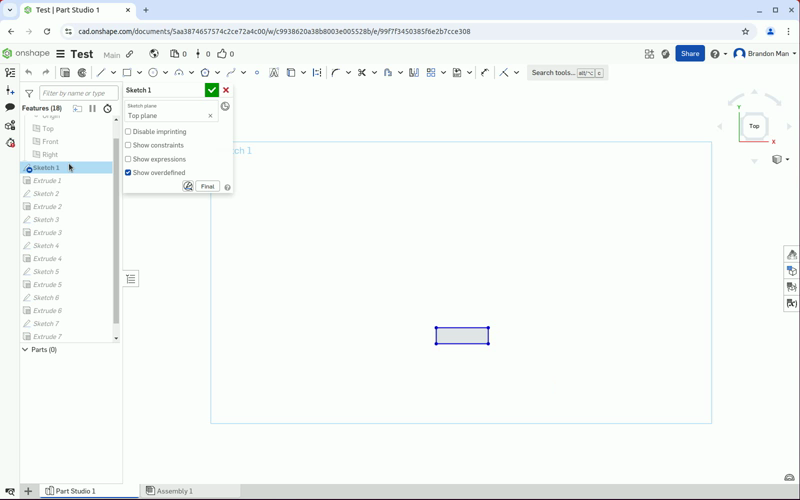
mouse_move(229, 92)
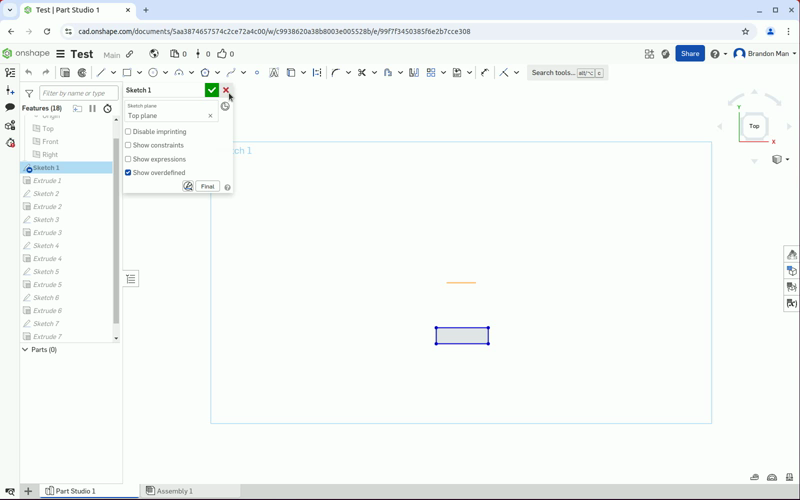
click(229, 92)
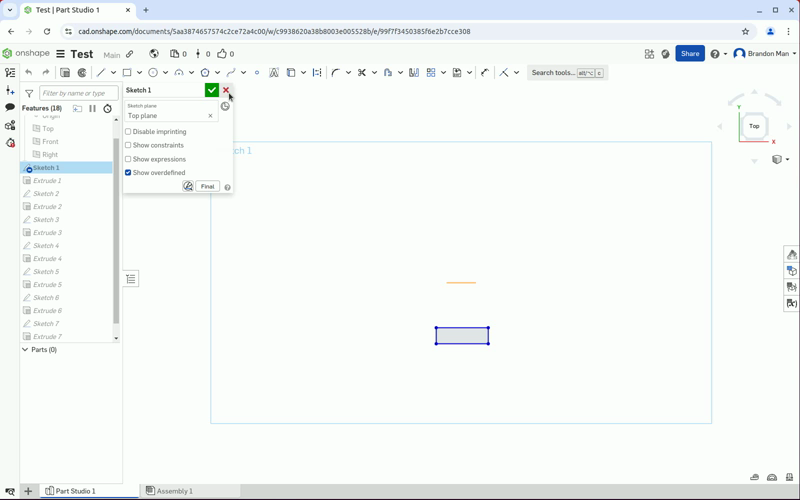
key(shift+s)
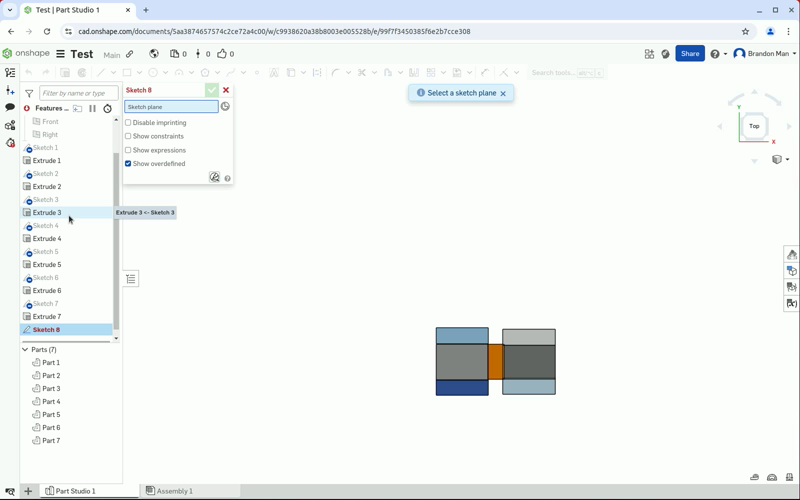
scroll(3)
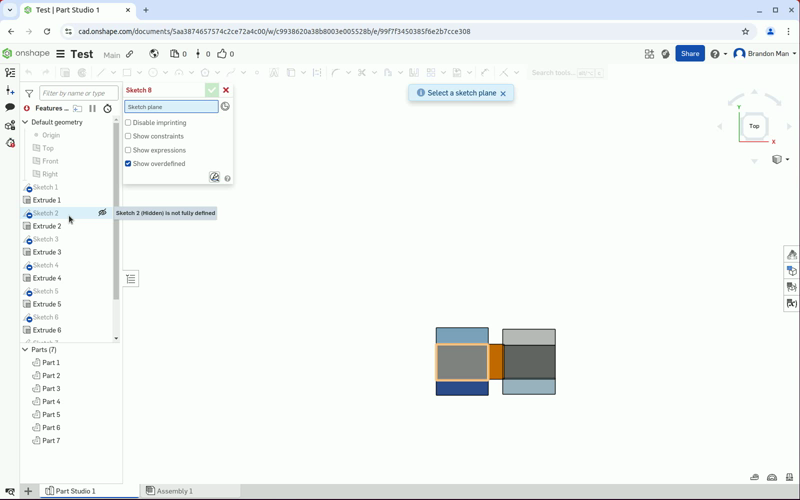
mouse_move(69, 150)
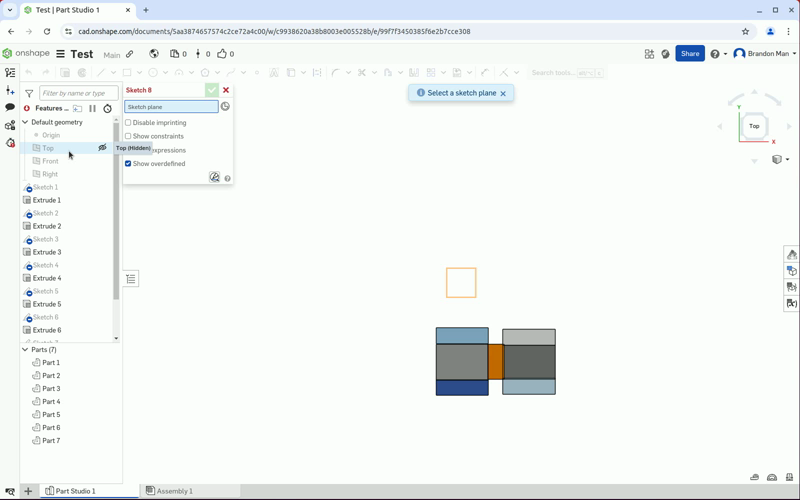
click(69, 150)
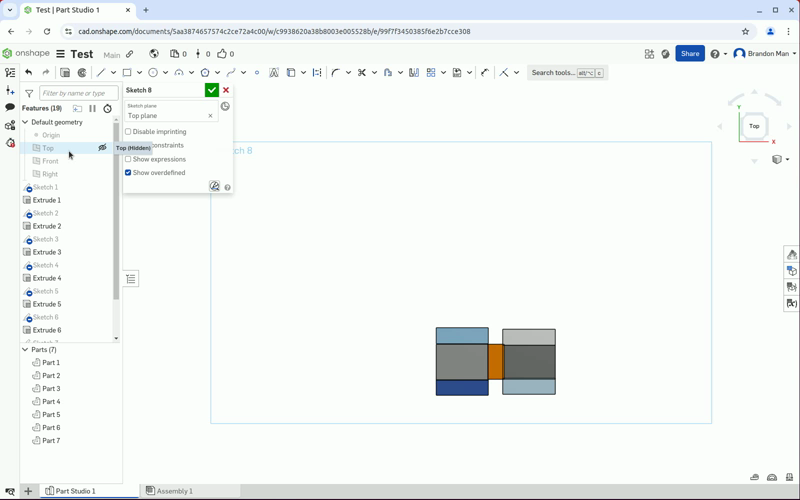
mouse_move(73, 352)
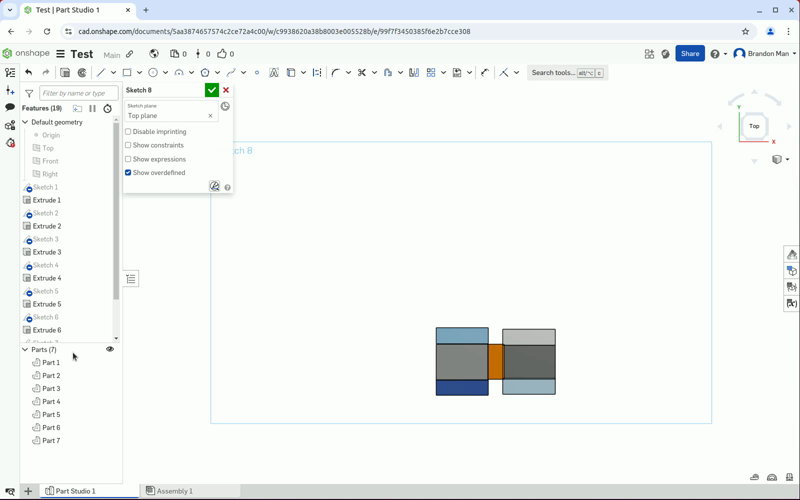
key(y)
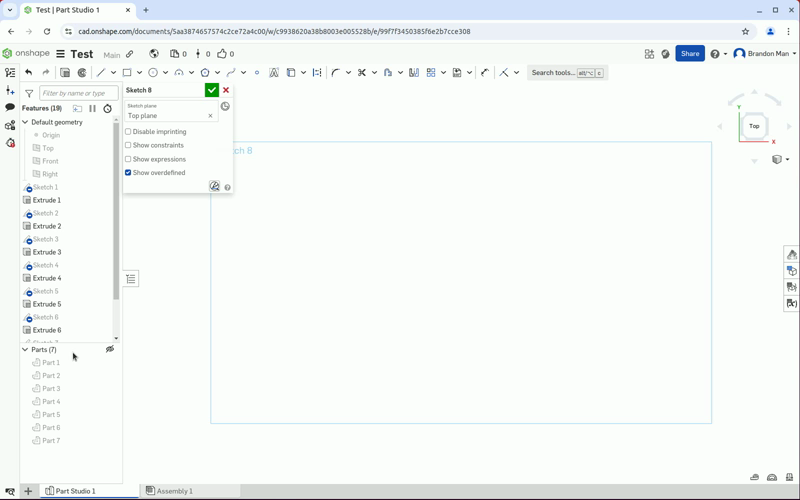
key(l)
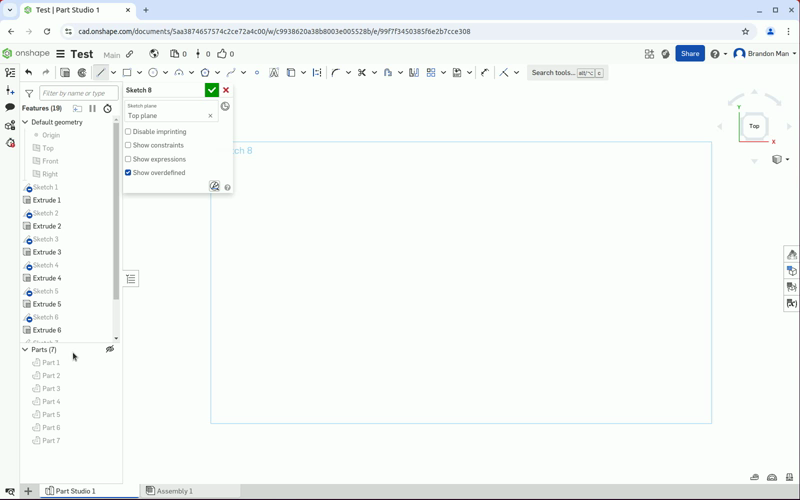
key_down(shift)
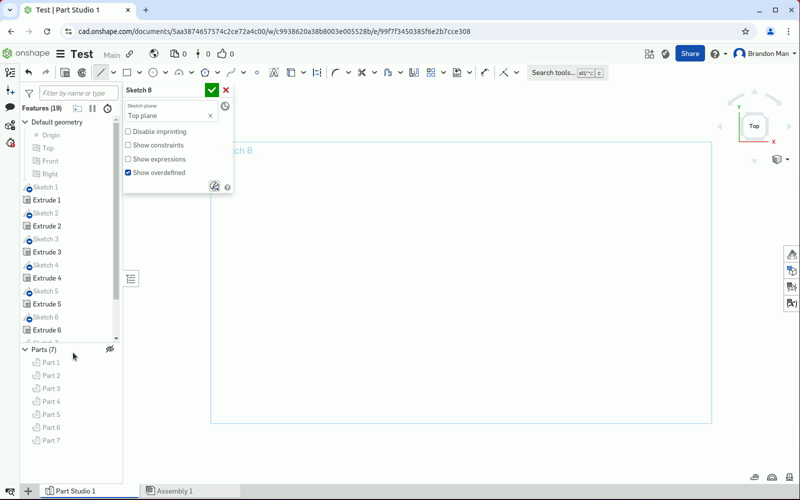
mouse_move(554, 378)
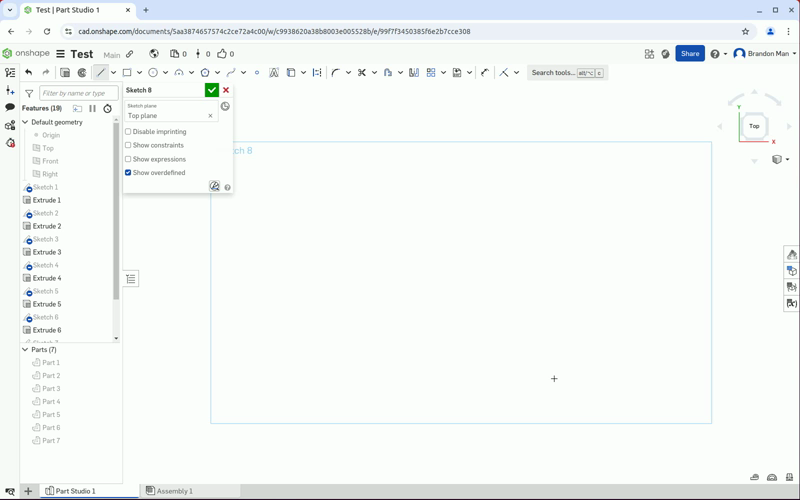
click(554, 378)
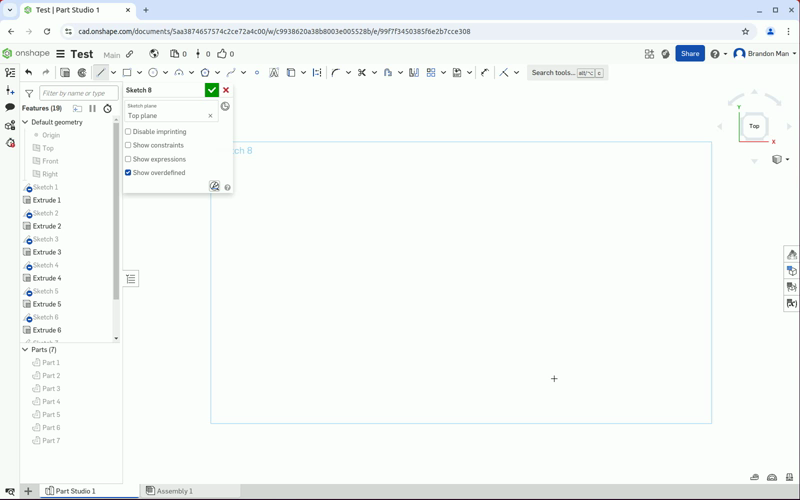
key_up(shift)
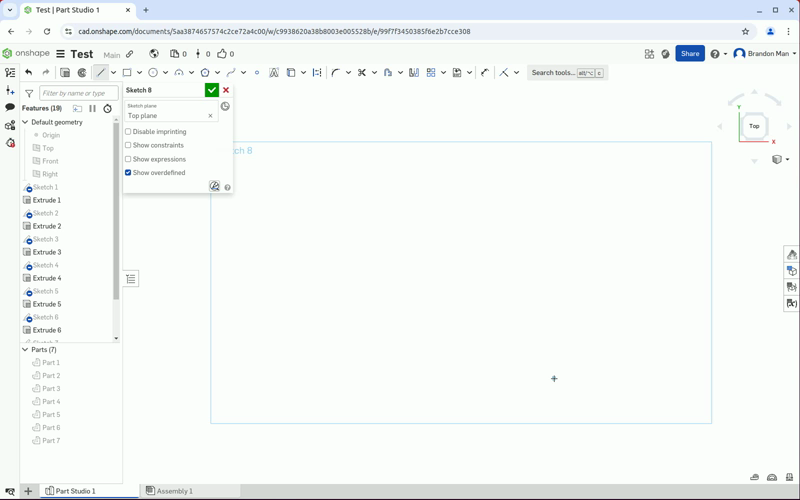
key_down(shift)
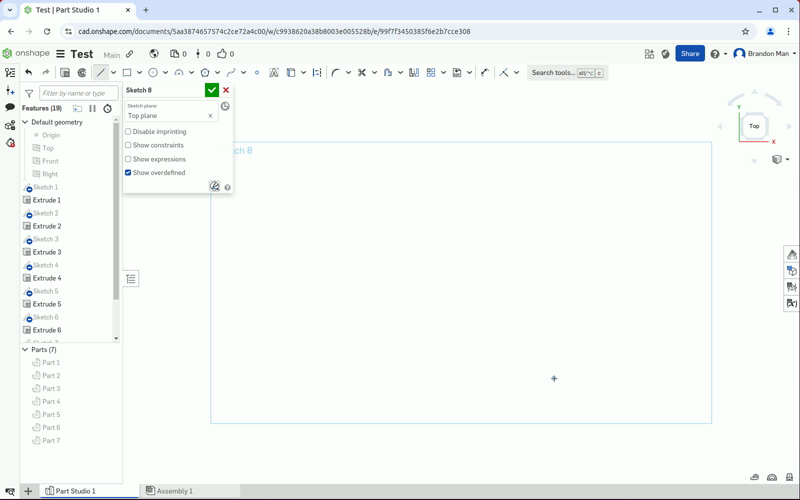
mouse_move(584, 378)
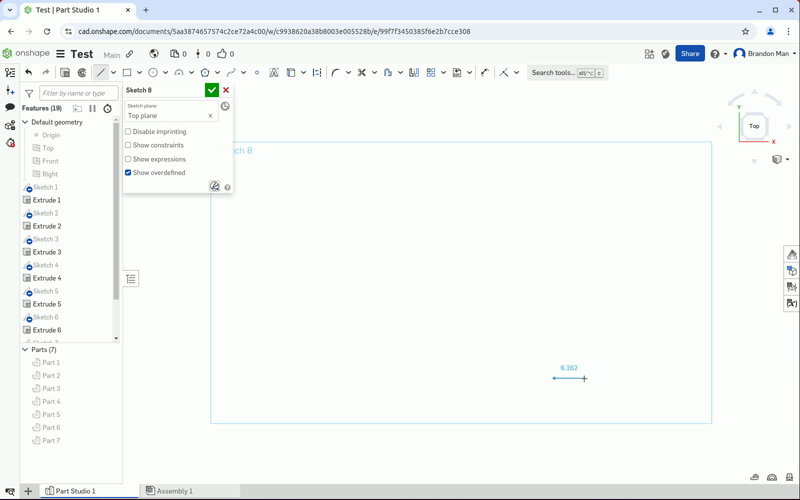
mouse_move(570, 378)
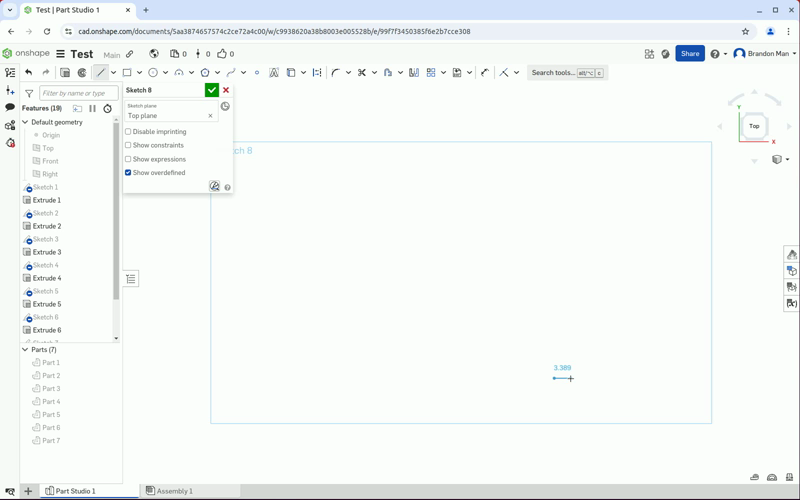
click(570, 378)
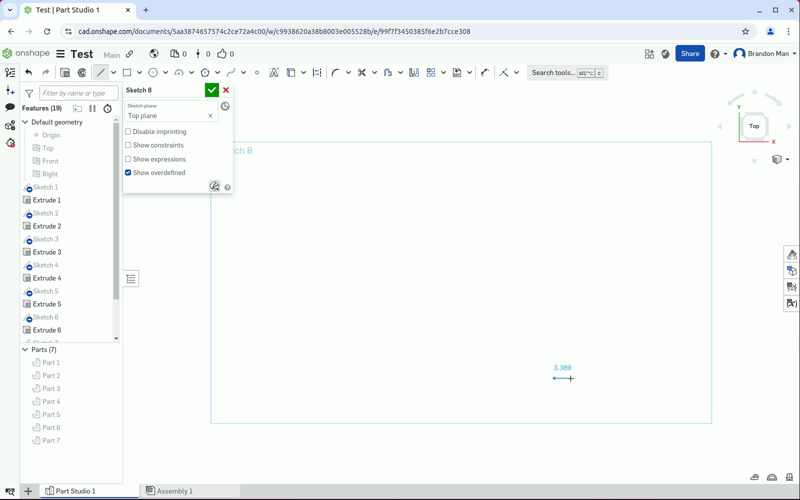
key_up(shift)
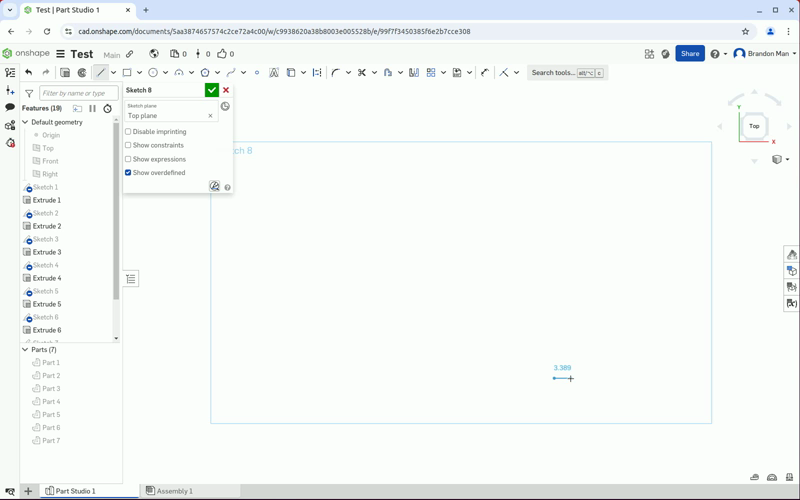
key_down(shift)
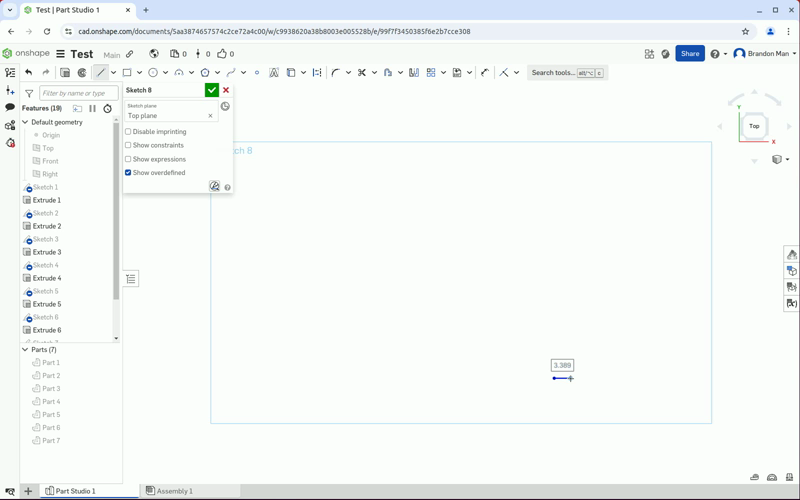
mouse_move(589, 378)
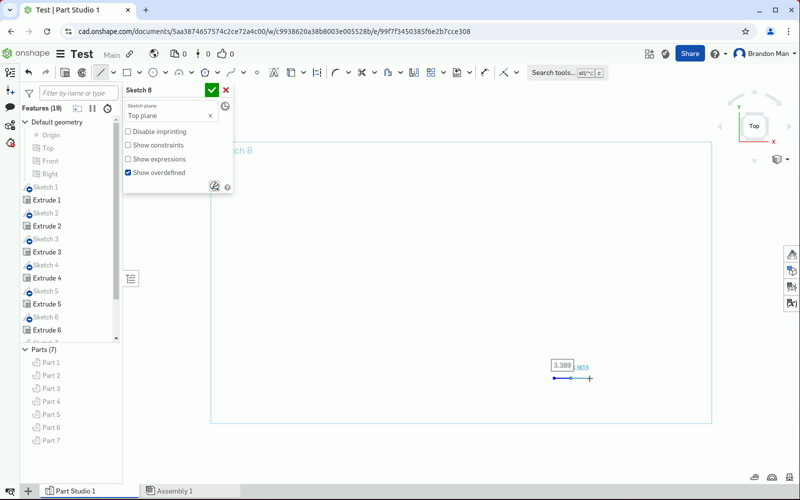
mouse_move(570, 345)
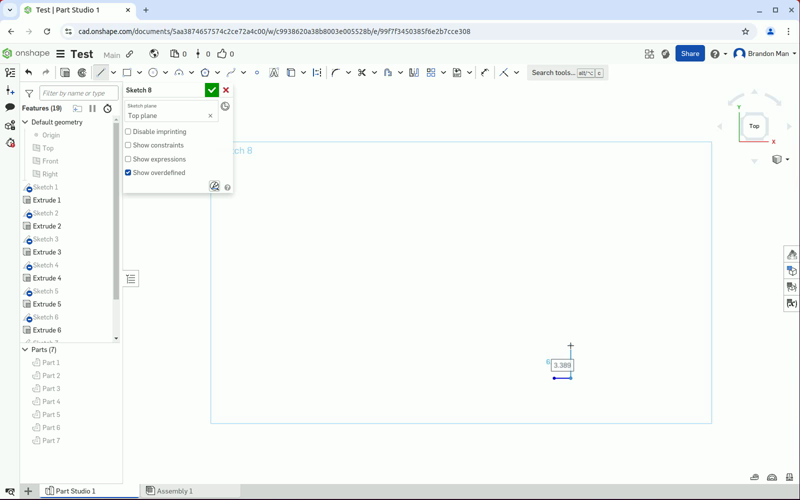
click(570, 345)
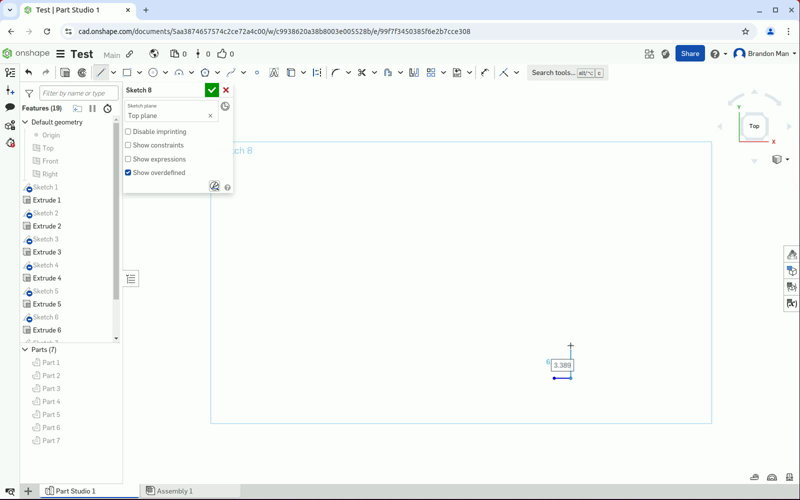
key_up(shift)
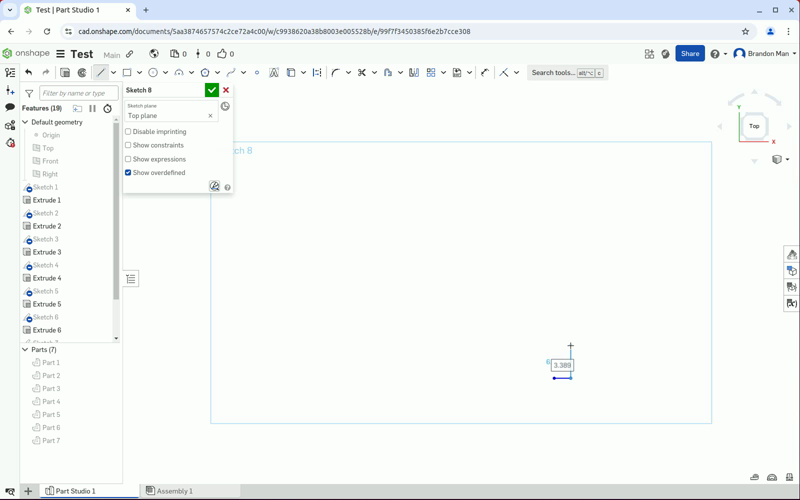
key_down(shift)
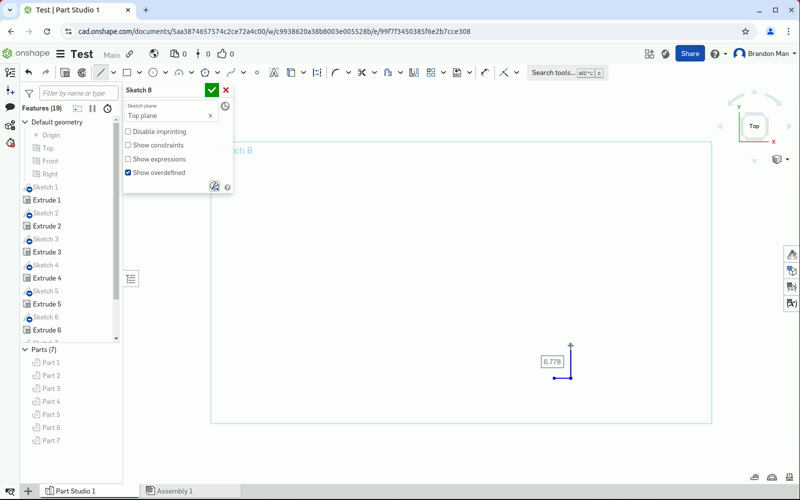
mouse_move(589, 345)
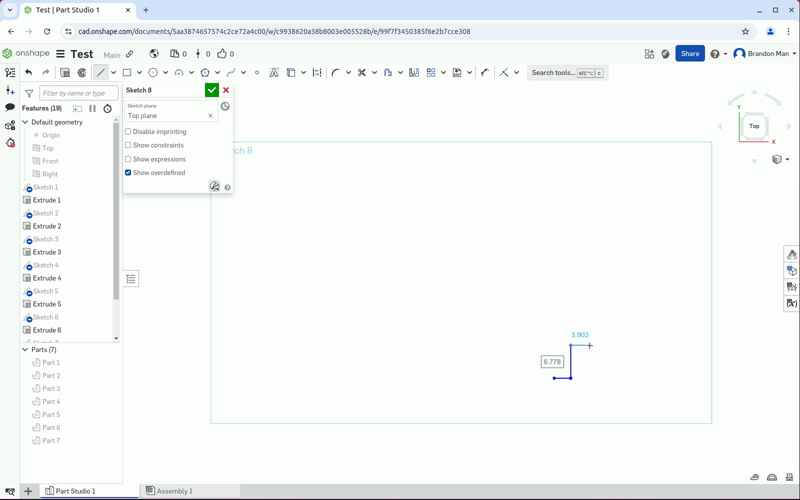
mouse_move(554, 345)
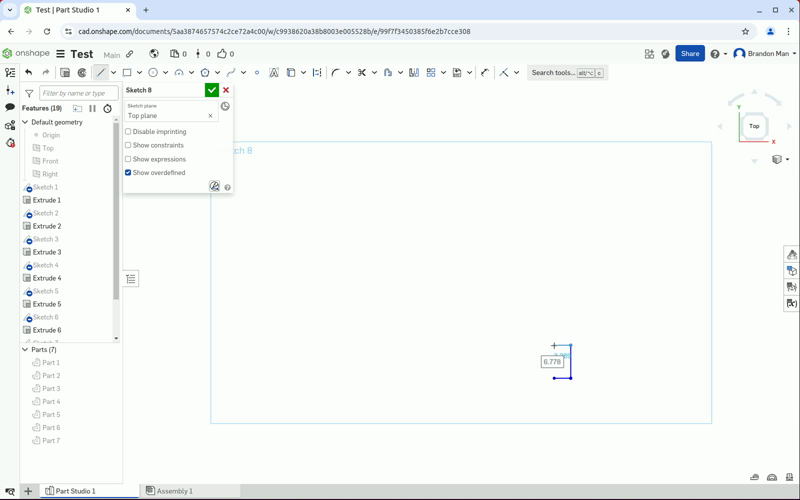
click(554, 345)
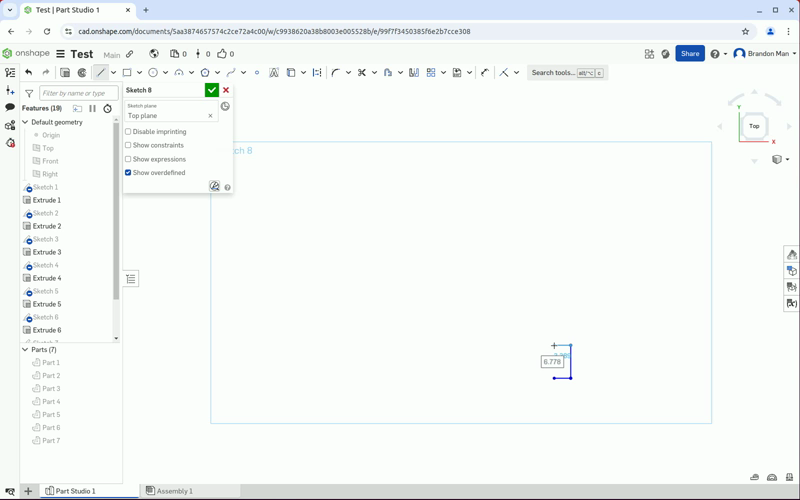
key_up(shift)
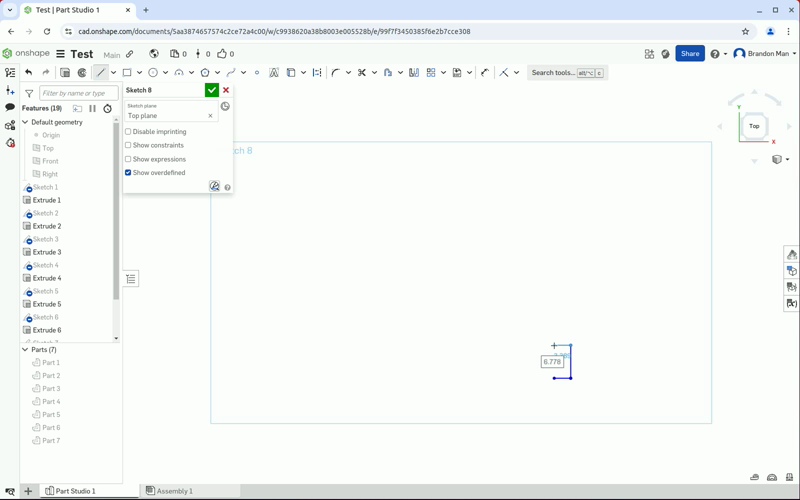
key_down(shift)
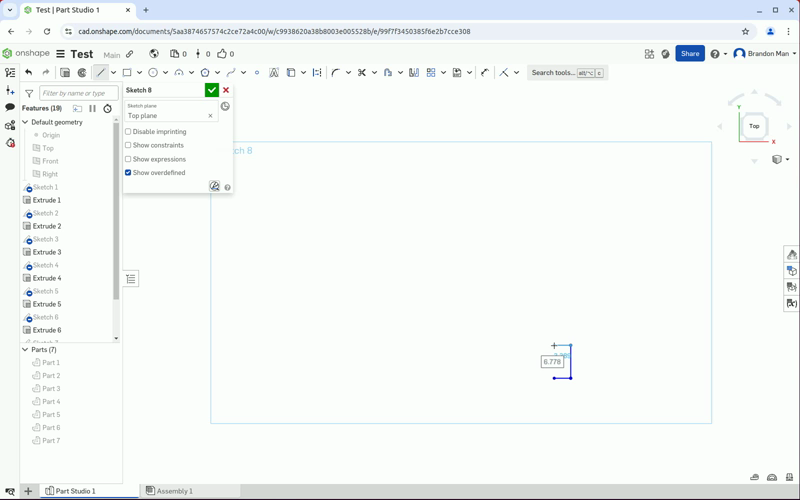
mouse_move(584, 345)
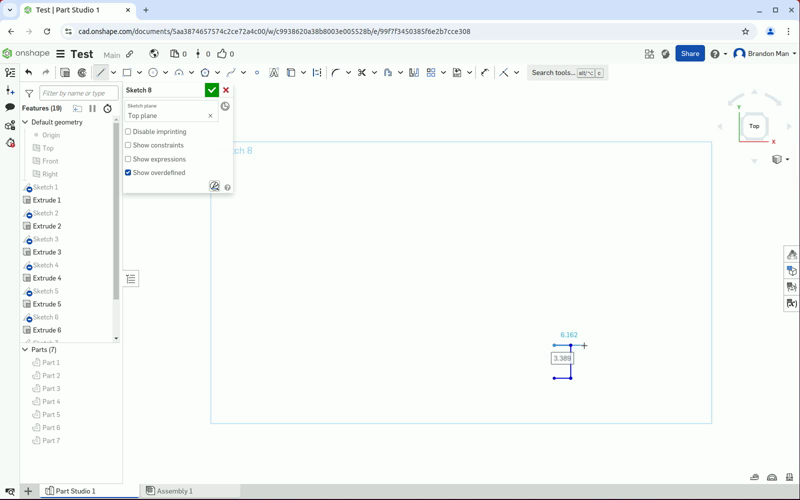
mouse_move(554, 363)
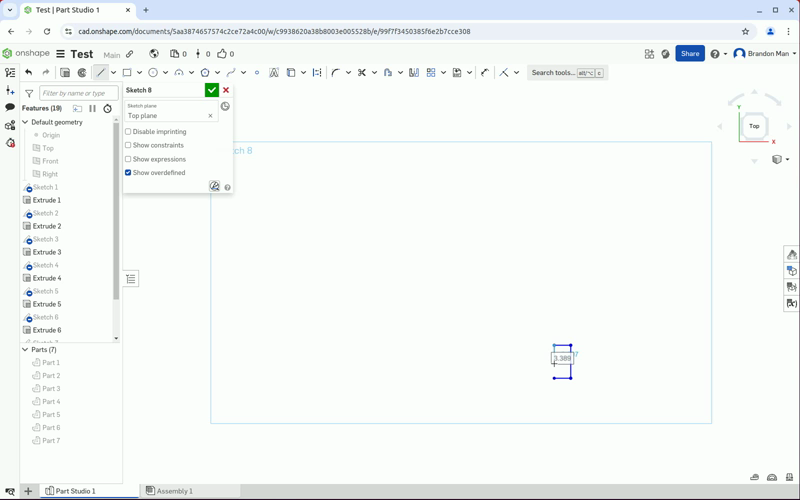
click(554, 363)
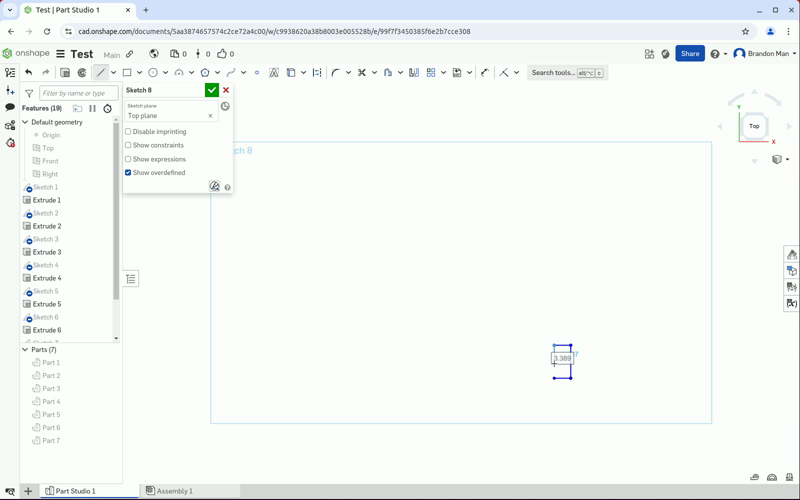
key_up(shift)
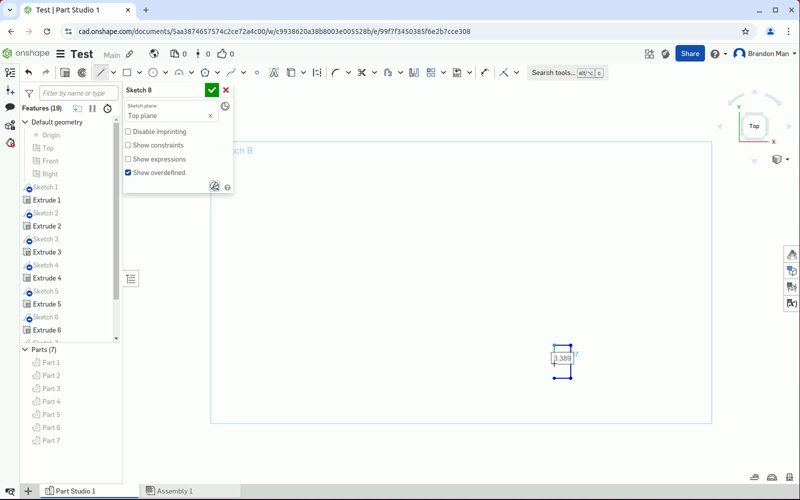
mouse_move(584, 363)
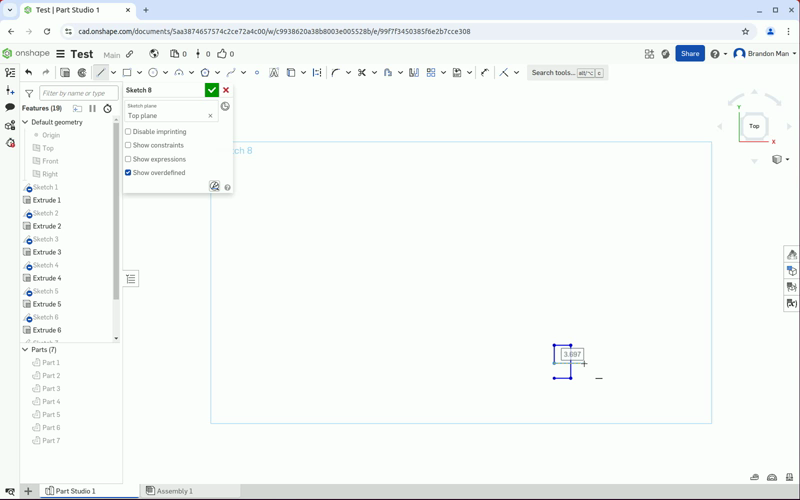
key_down(shift)
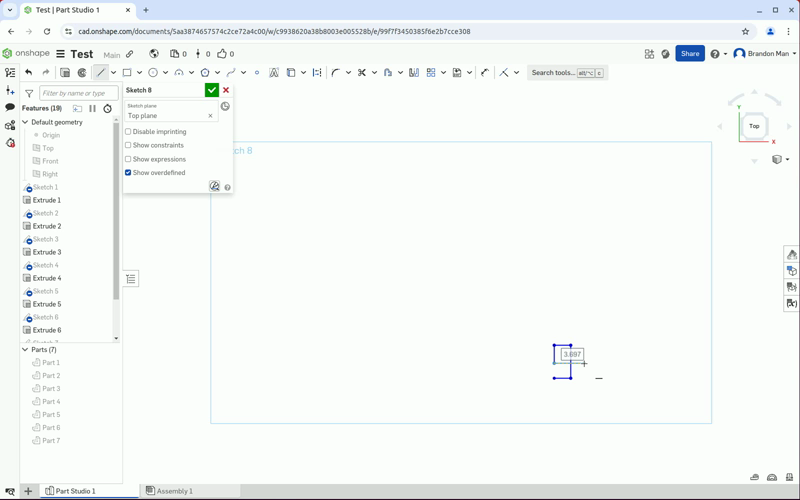
mouse_move(554, 378)
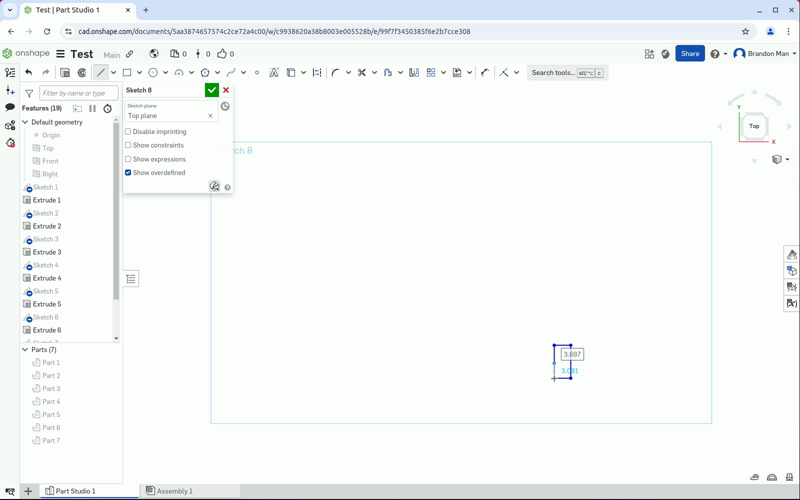
key_up(shift)
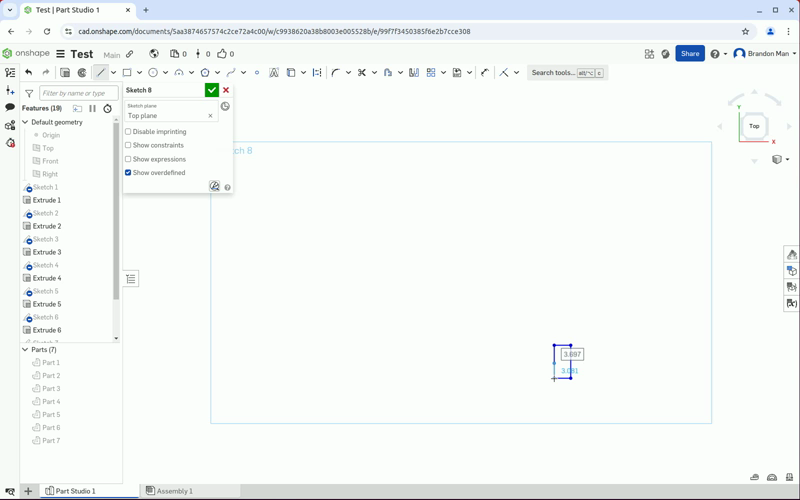
click(554, 378)
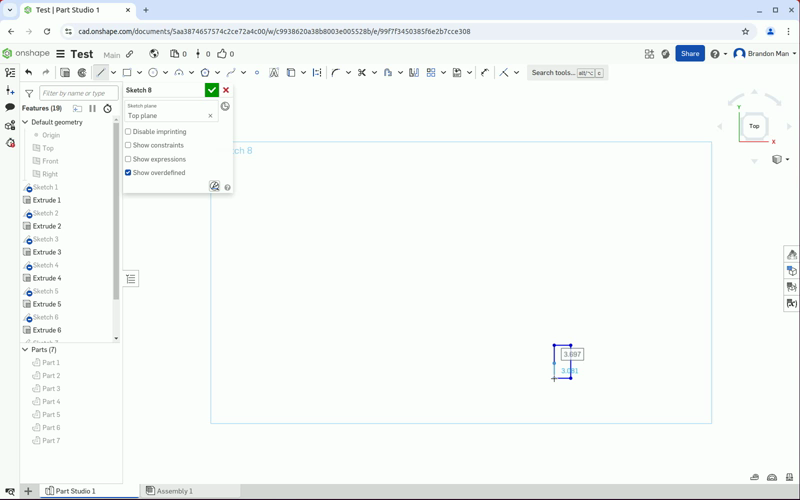
key(esc)
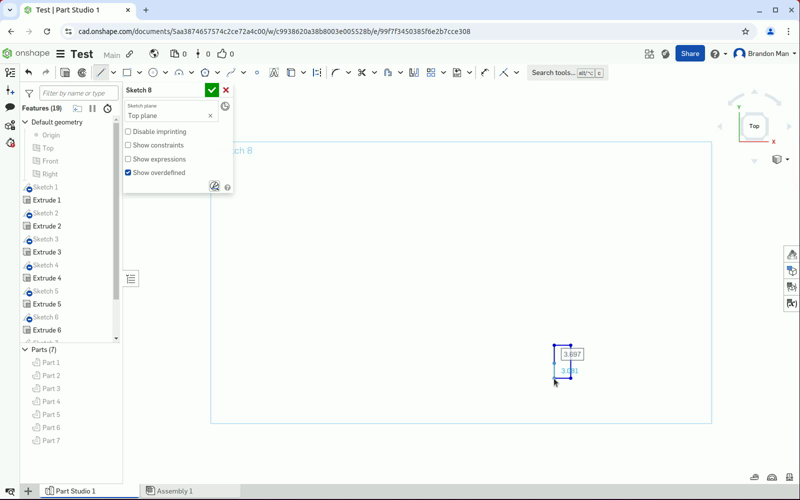
mouse_move(555, 363)
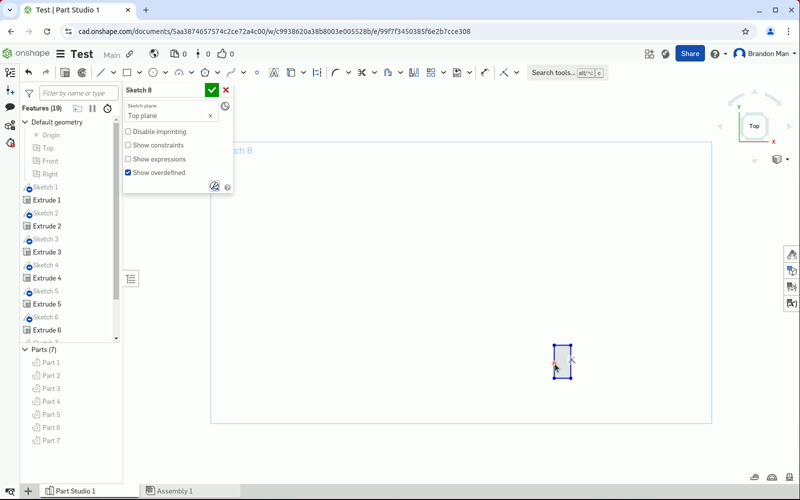
scroll(6)
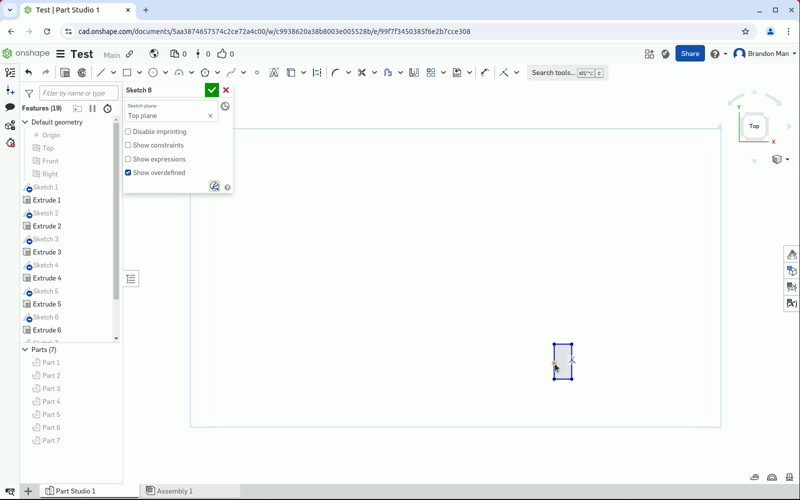
scroll(6)
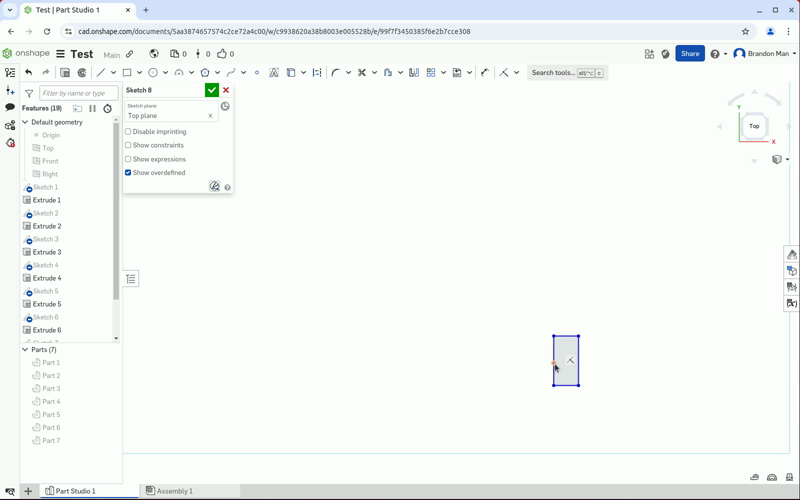
scroll(6)
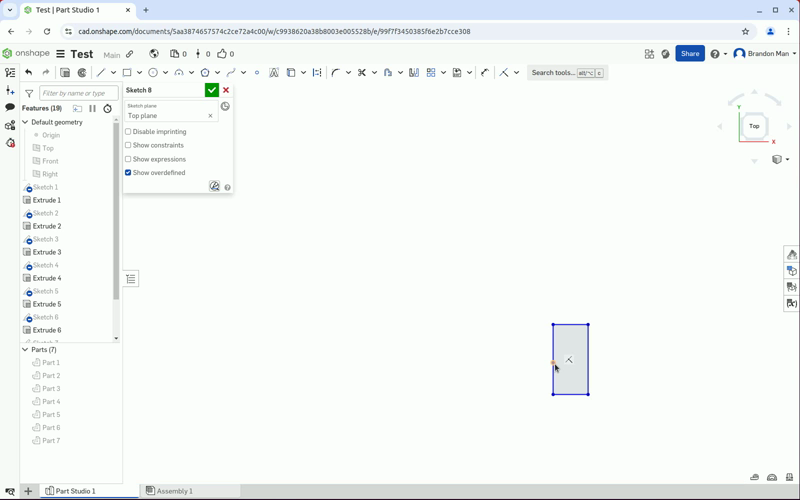
scroll(6)
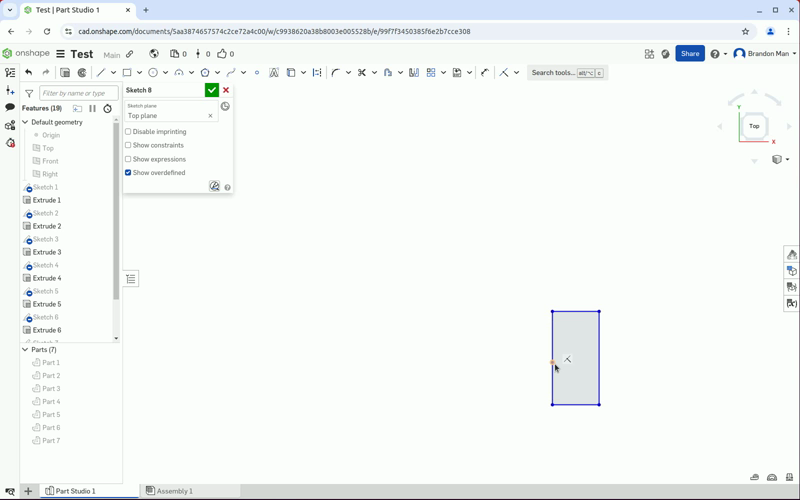
scroll(6)
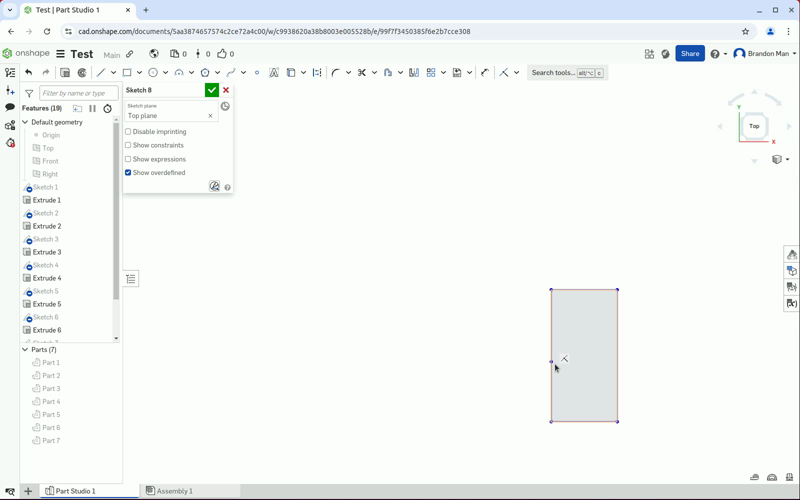
scroll(6)
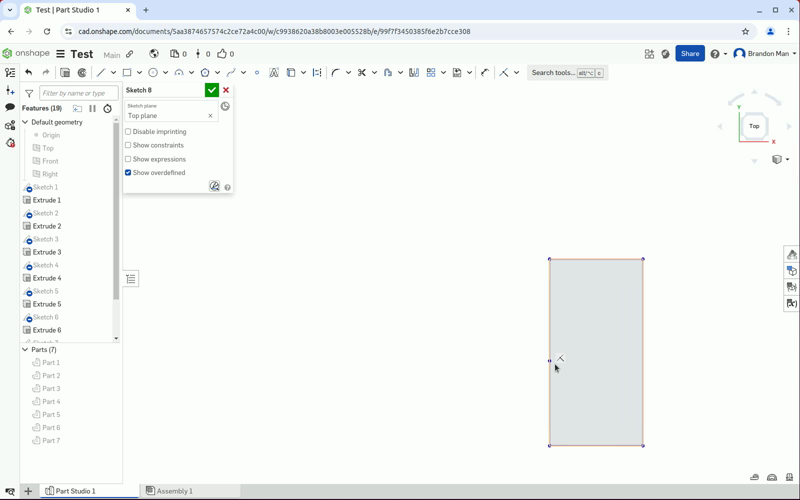
scroll(6)
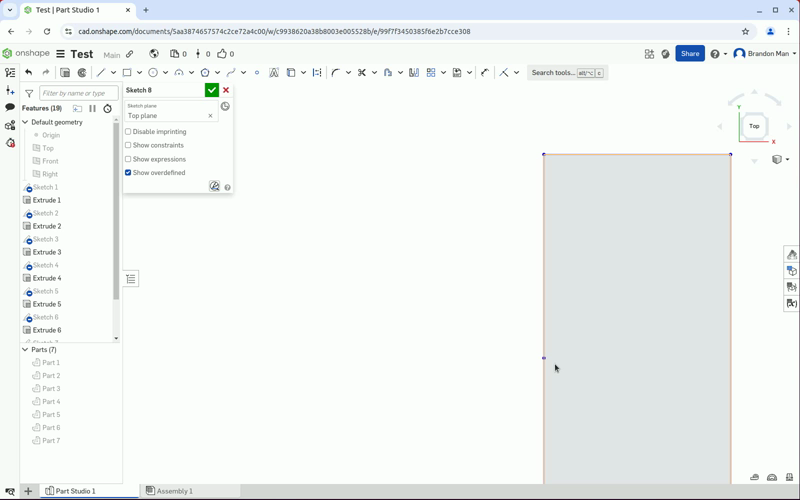
click(555, 363)
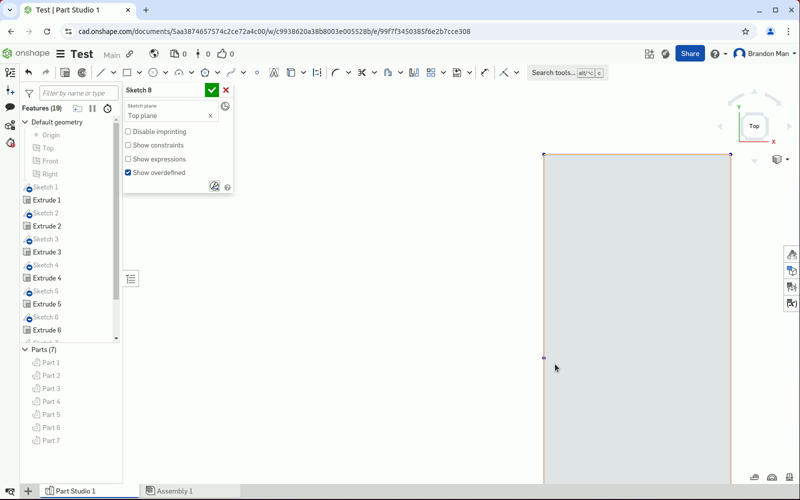
scroll(-6)
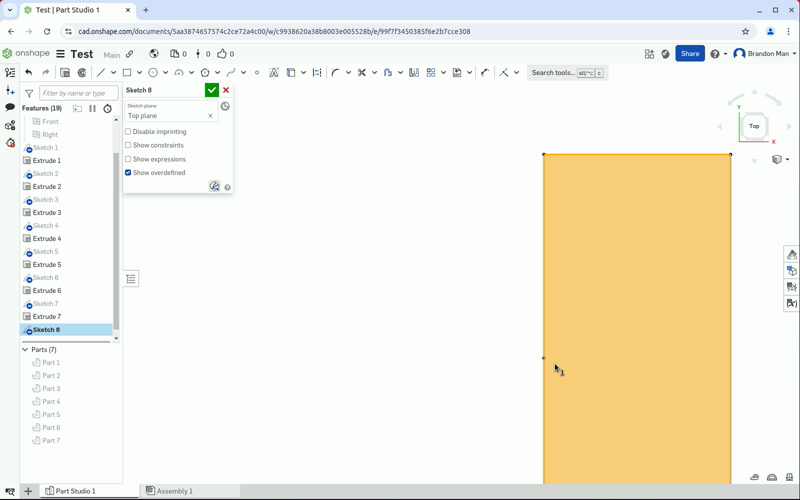
scroll(-6)
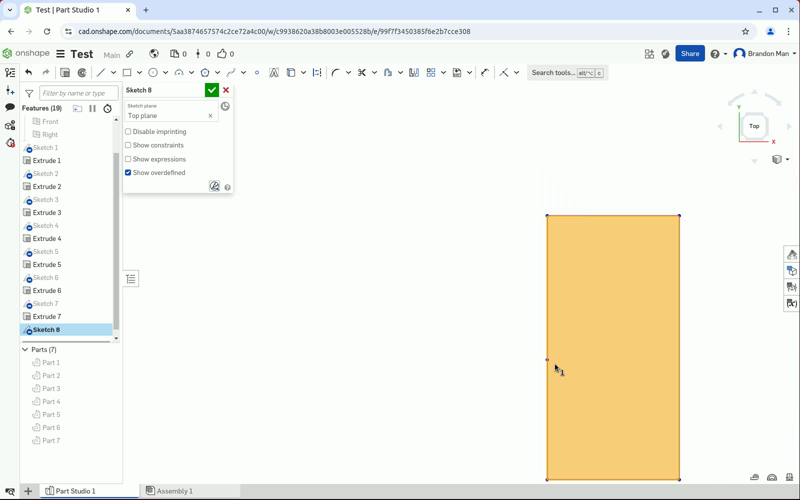
scroll(-6)
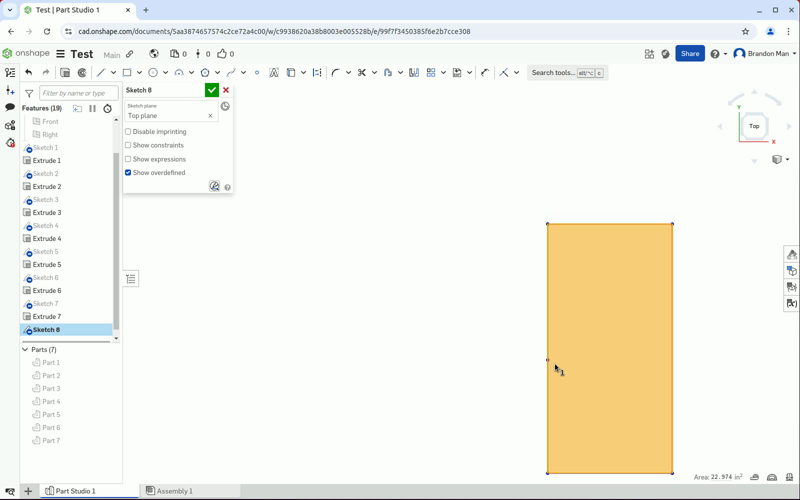
scroll(-6)
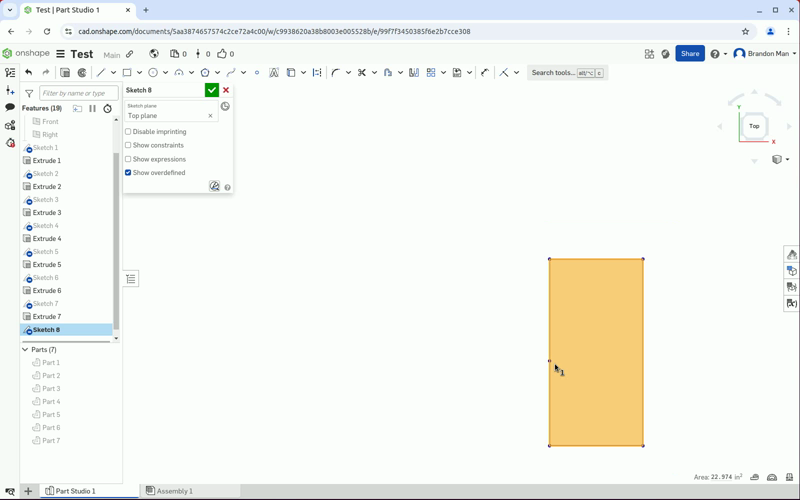
scroll(-6)
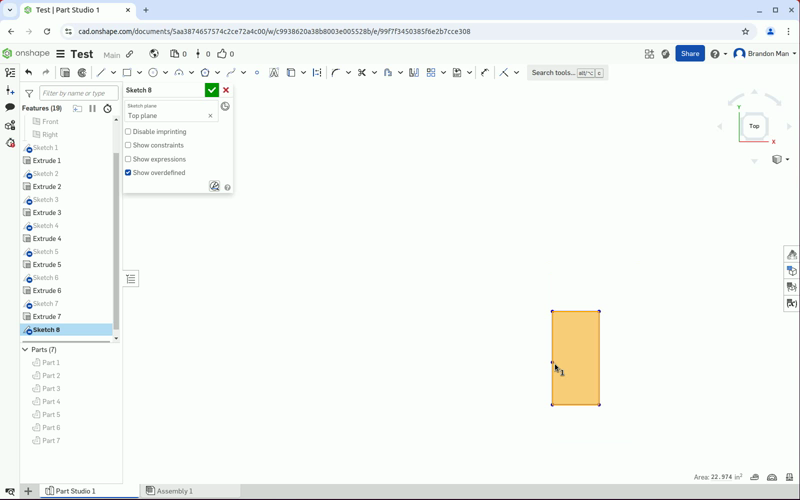
scroll(-6)
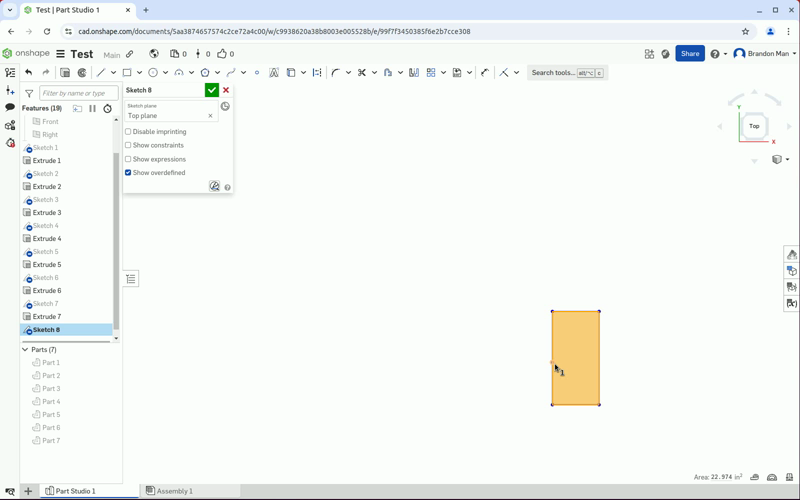
scroll(-6)
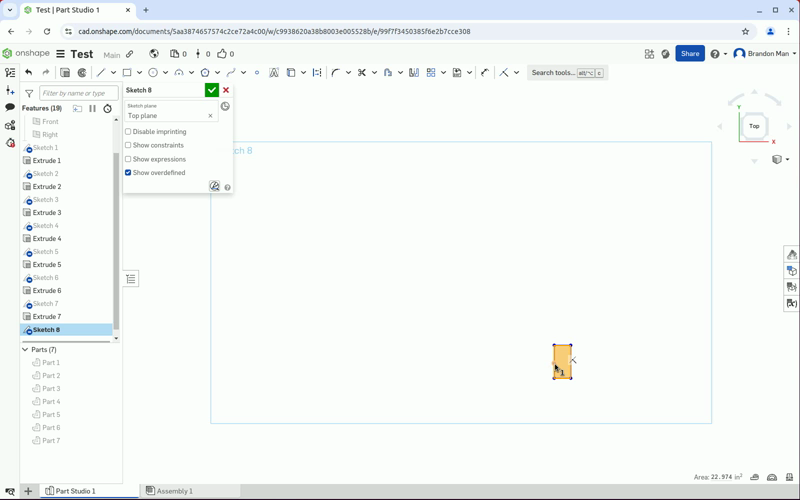
mouse_move(73, 352)
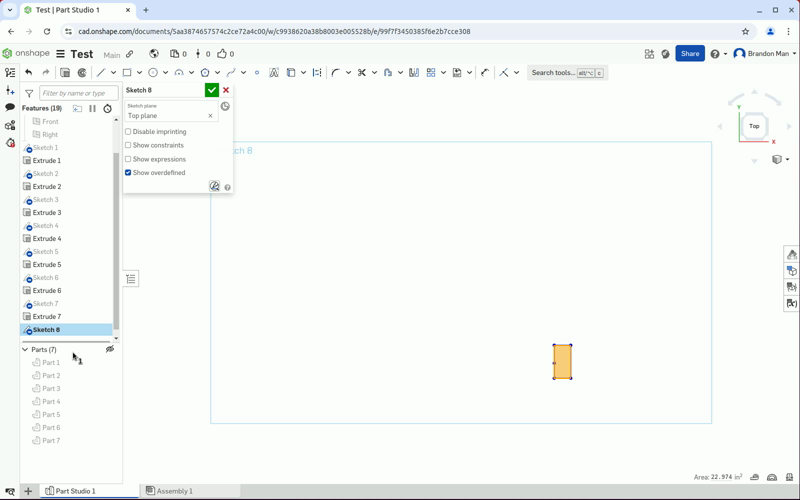
key(shift+y)
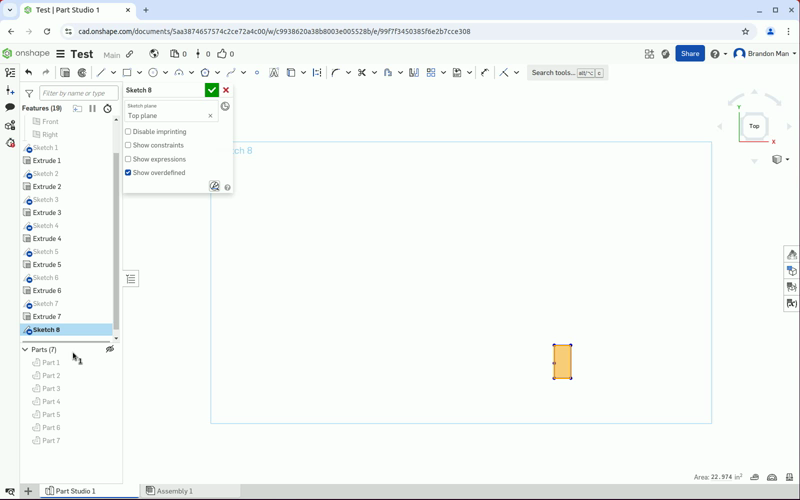
key(shift+e)
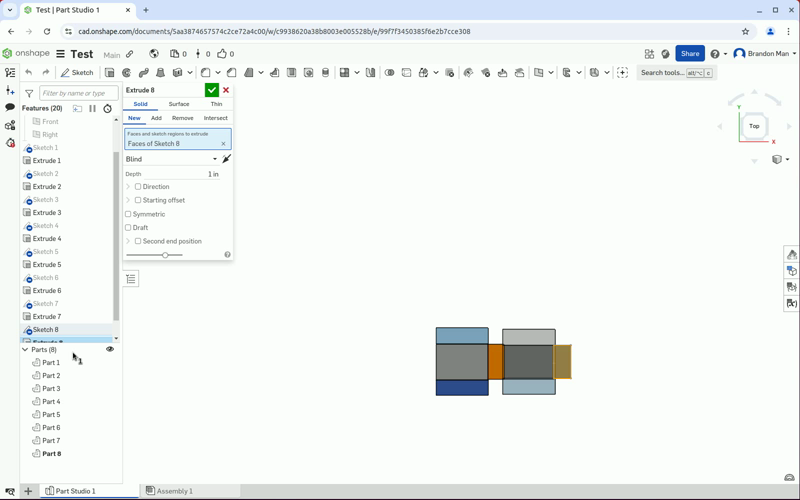
mouse_move(143, 106)
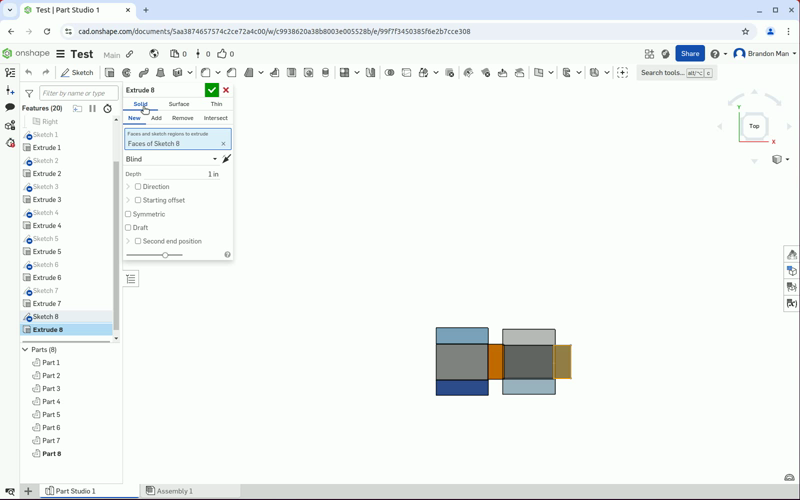
click(143, 106)
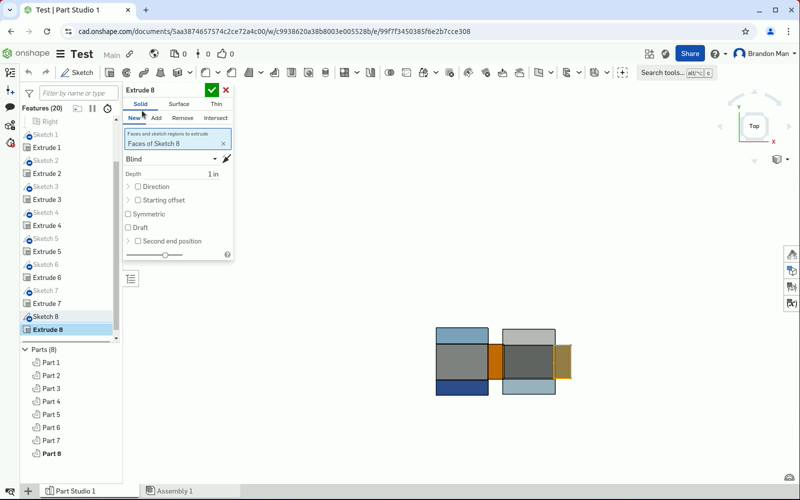
mouse_move(137, 120)
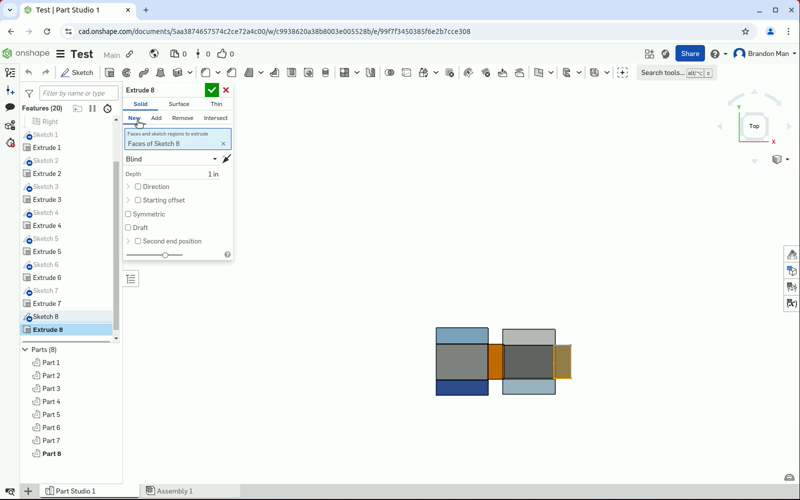
click(137, 120)
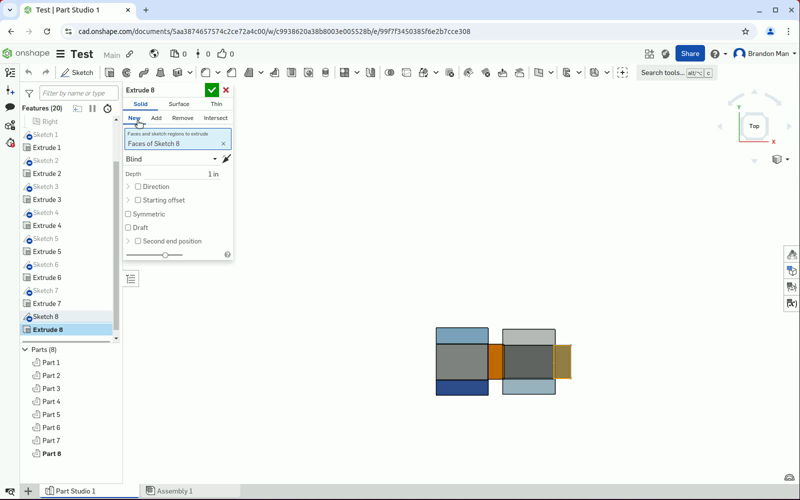
key(tab, 4)
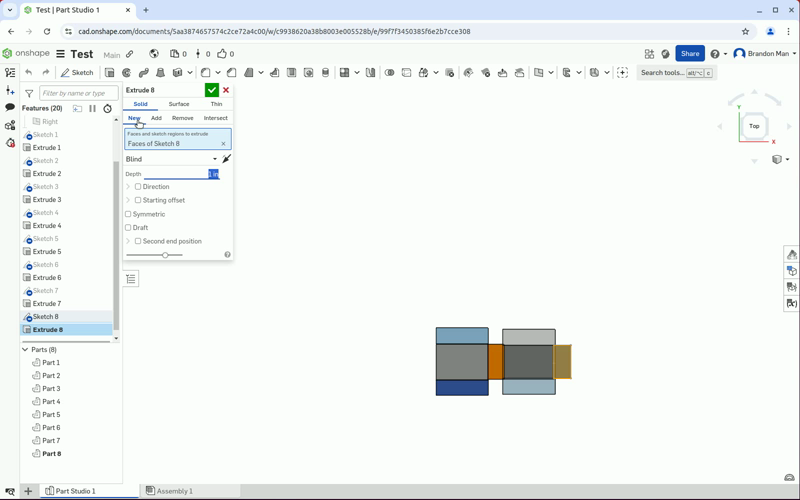
text(0.241)
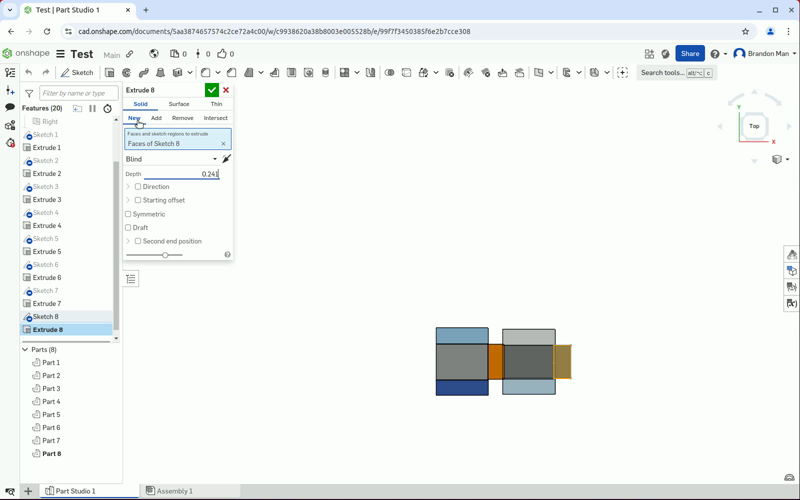
key(enter)
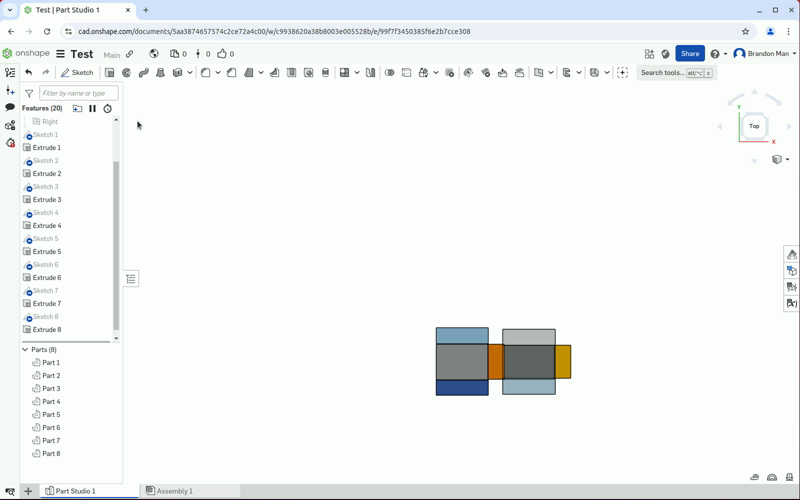
key(shift+h)
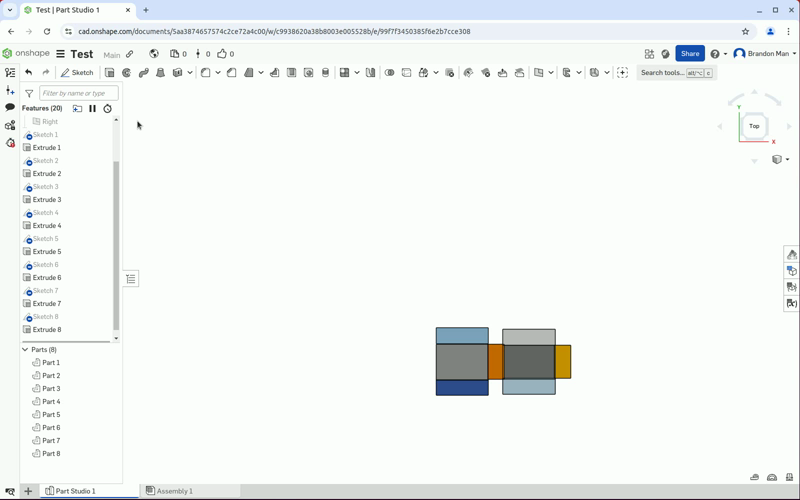
key(shift+h)
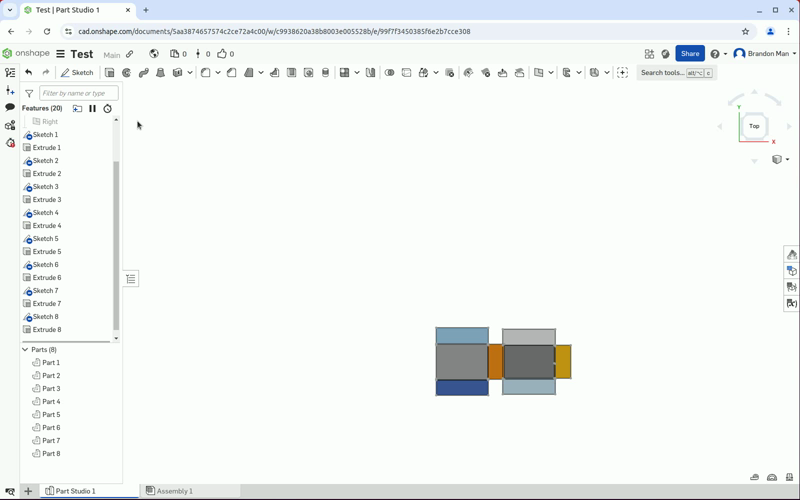
key(shift+7)
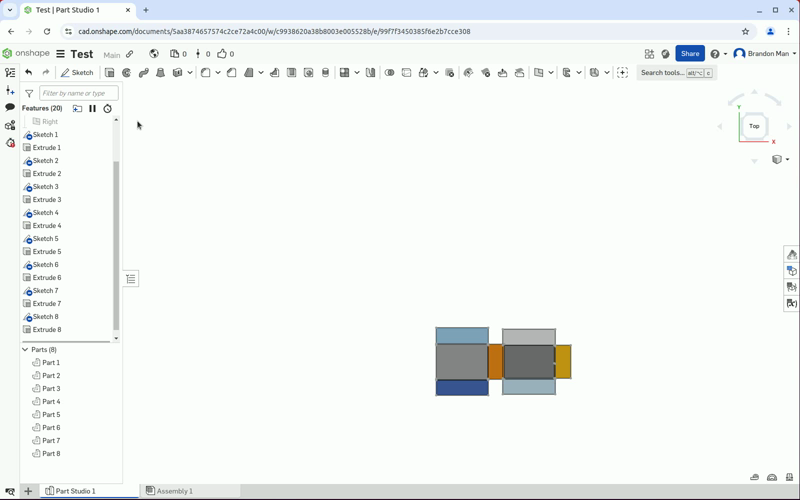
key(up, 3)
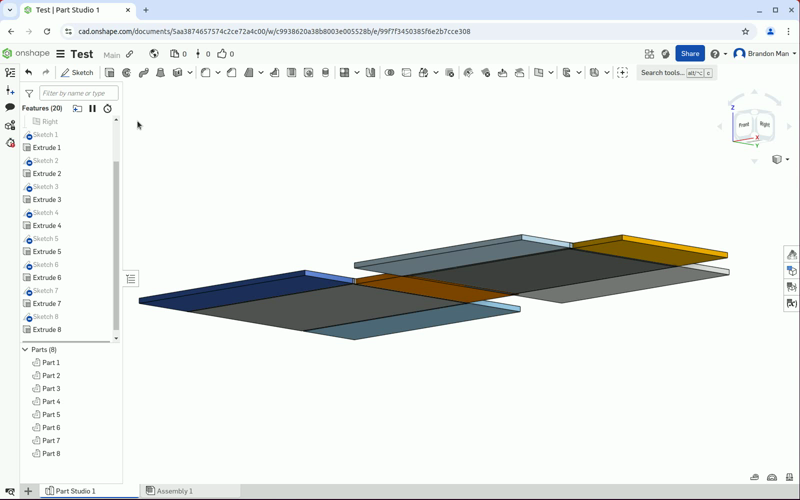
key(left, 3)
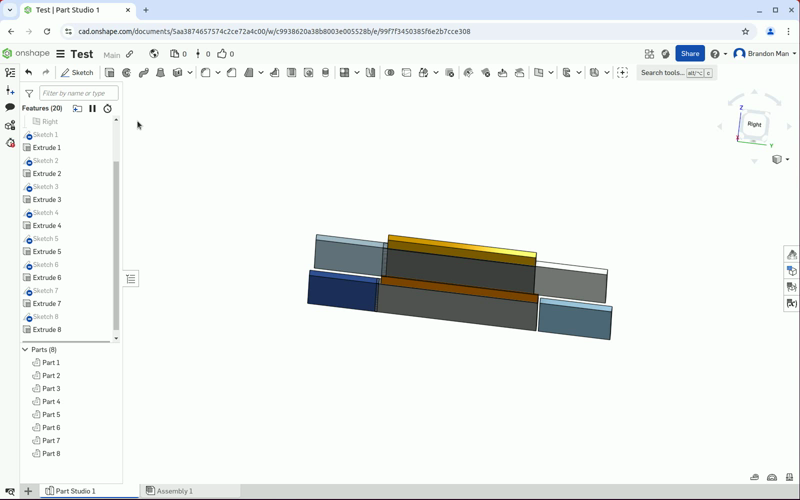
key(right, 3)
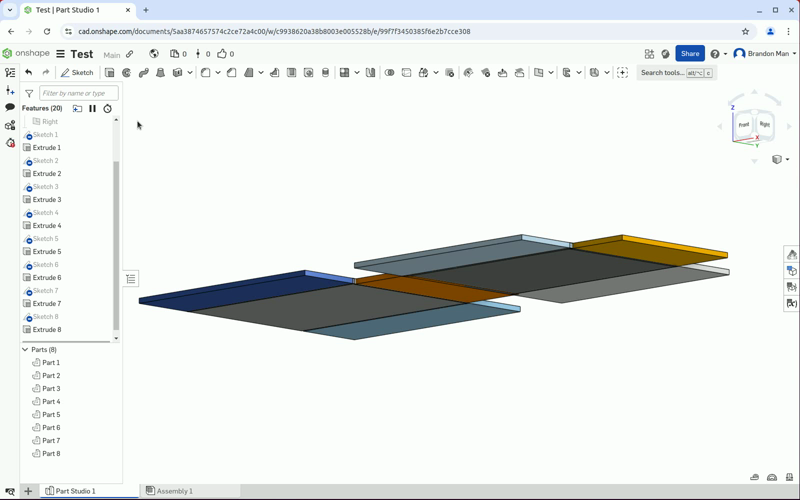
key(down, 3)
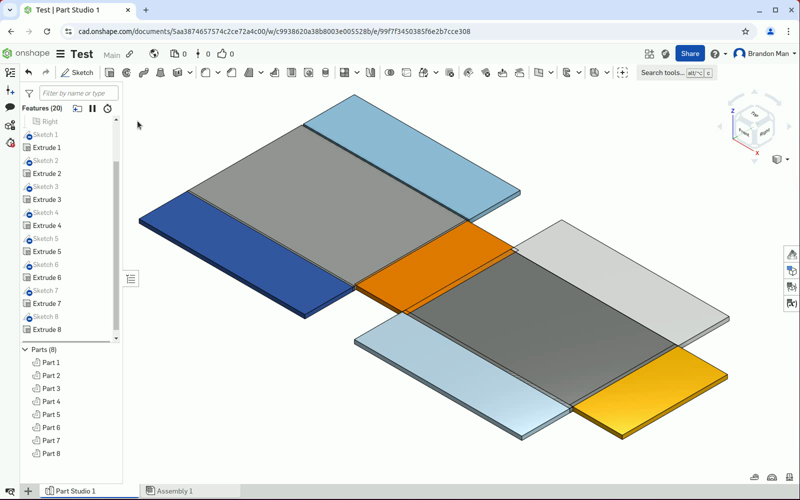
mouse_move(69, 137)
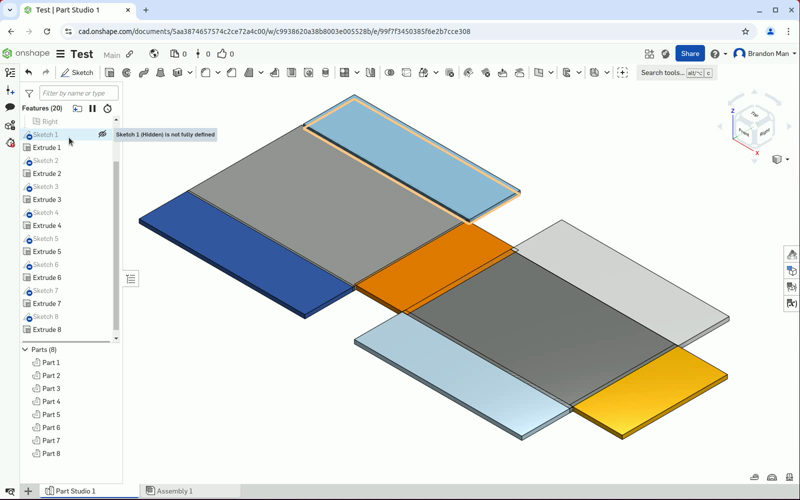
click(69, 137)